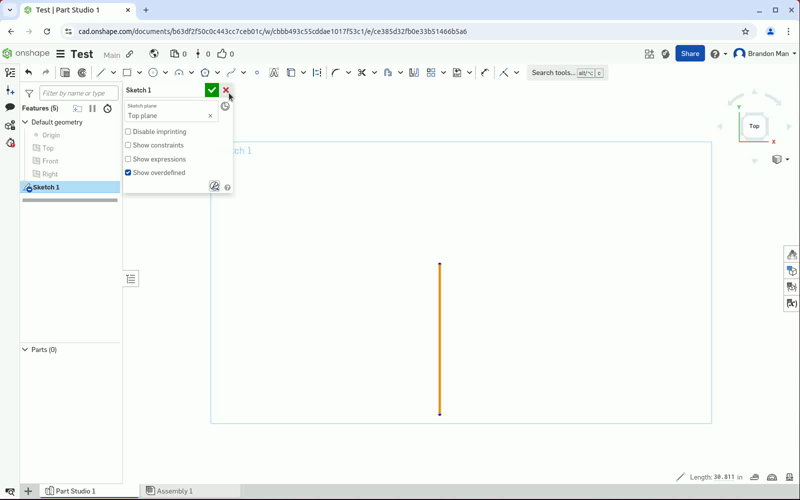
key(shift+h)
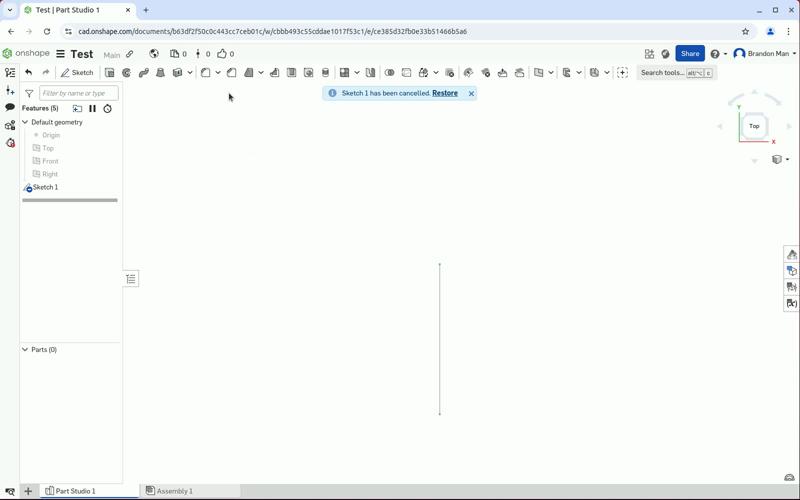
key(shift+s)
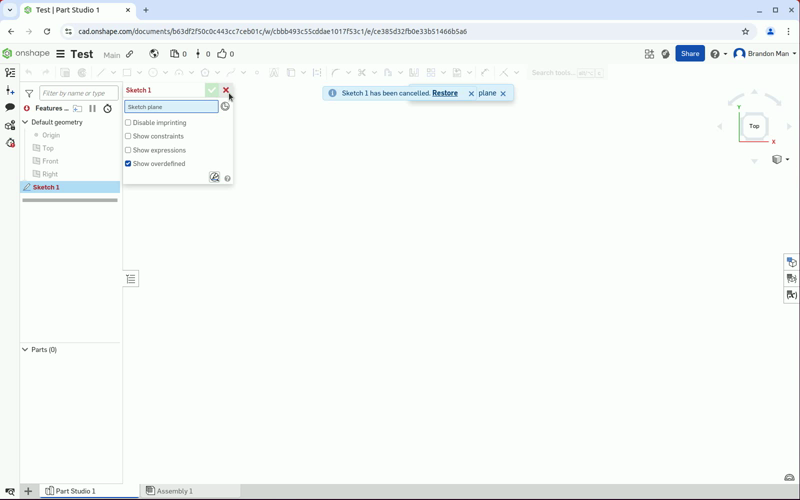
mouse_move(73, 150)
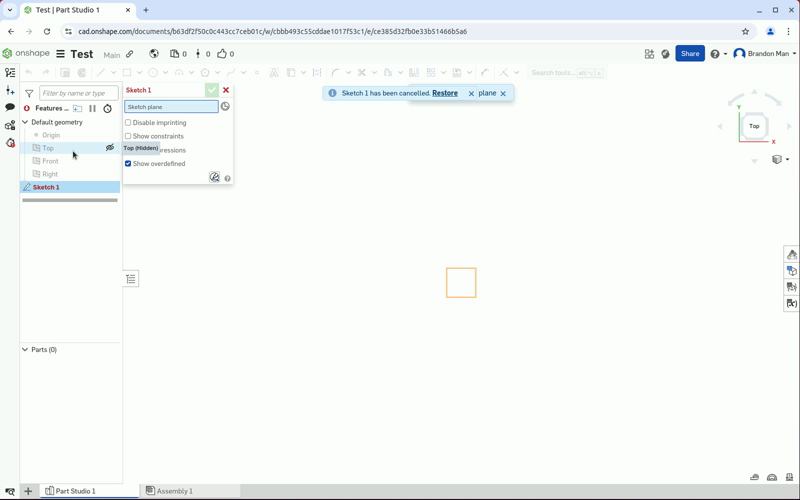
click(73, 150)
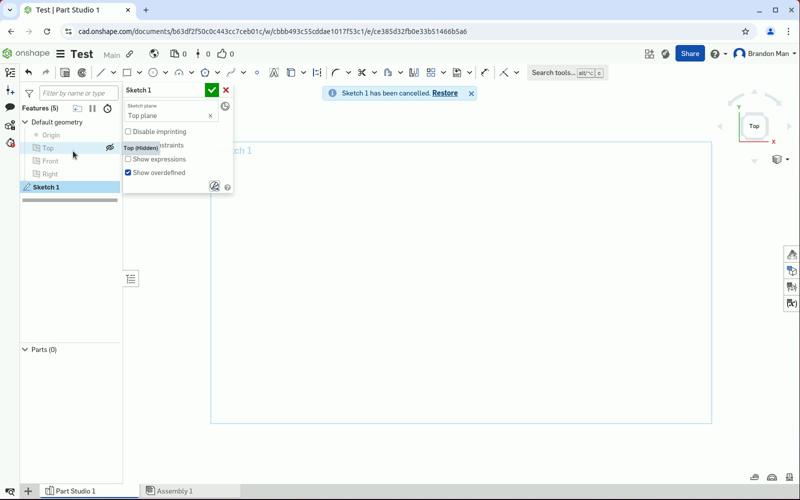
mouse_move(73, 352)
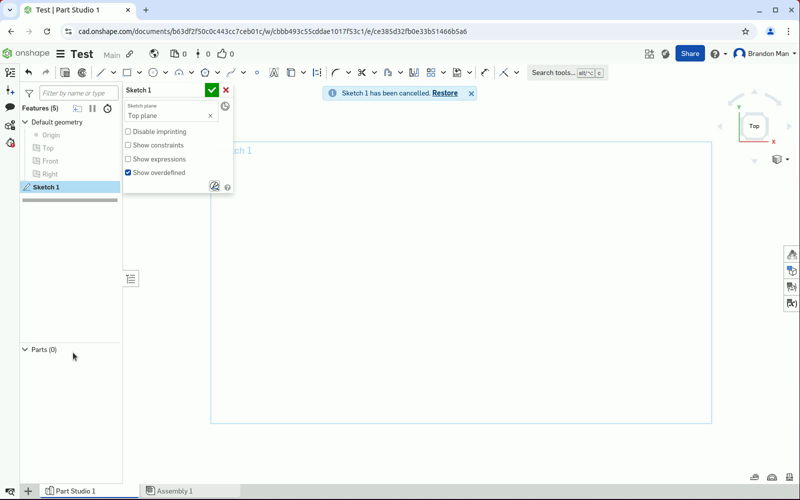
key(y)
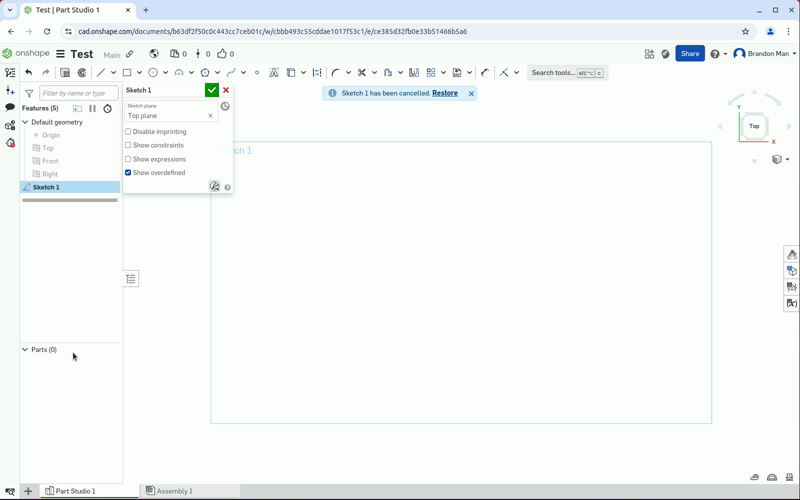
key(l)
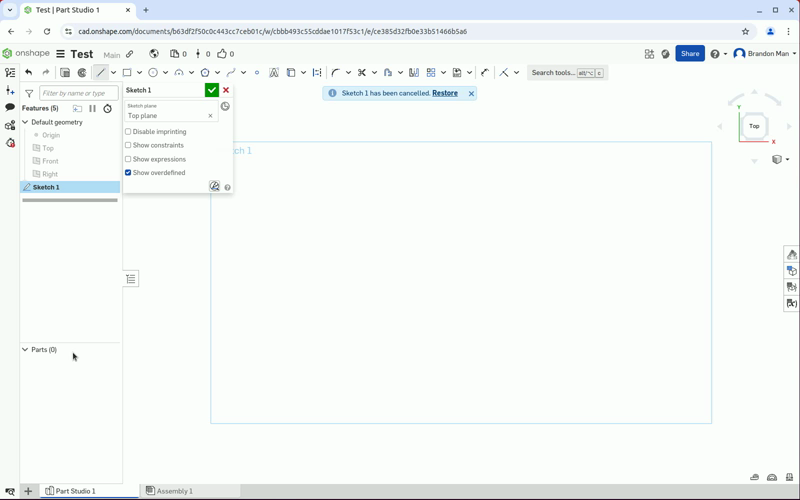
key_down(shift)
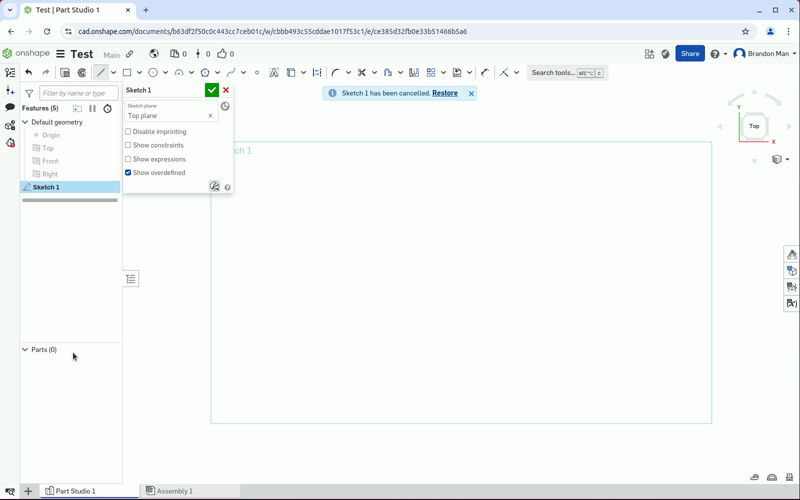
mouse_move(348, 320)
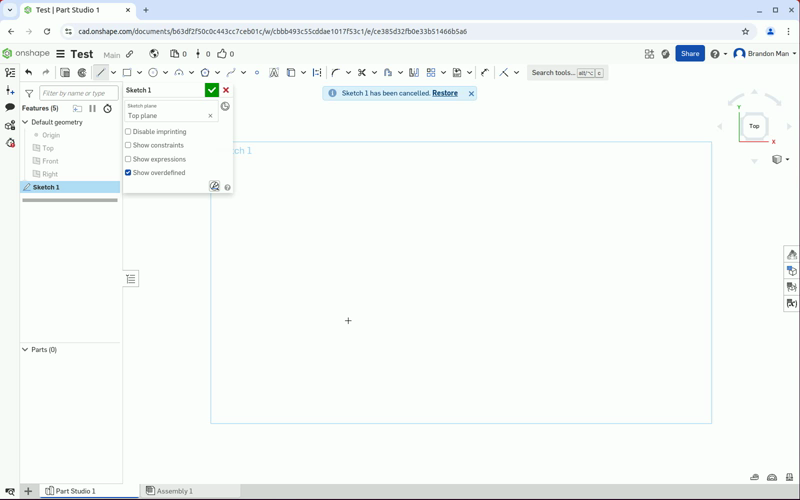
click(348, 320)
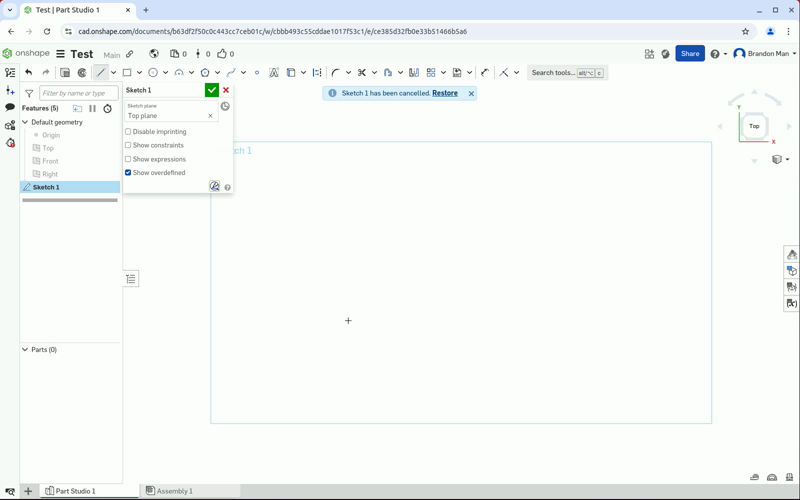
key_up(shift)
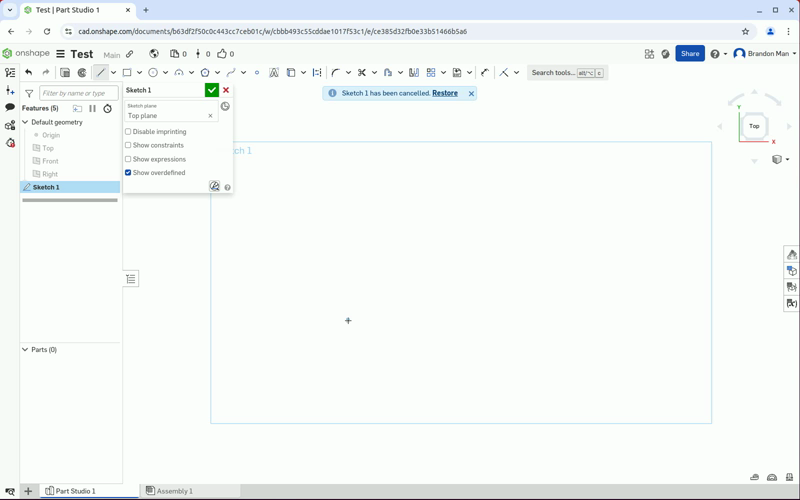
key_down(shift)
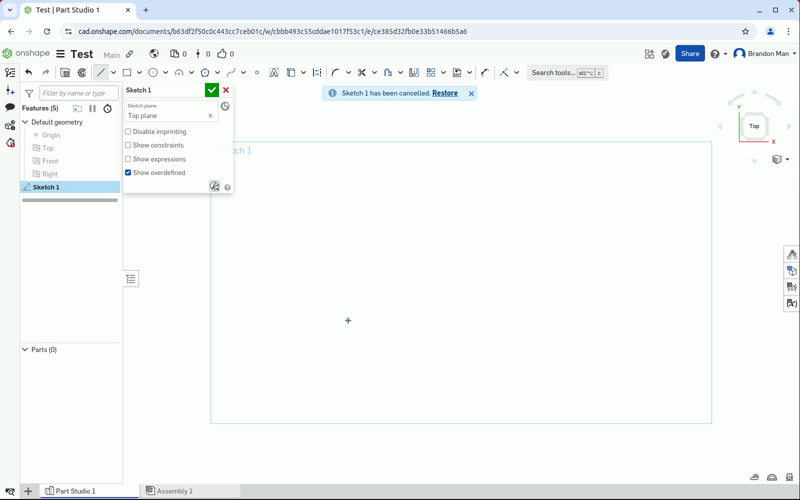
mouse_move(572, 320)
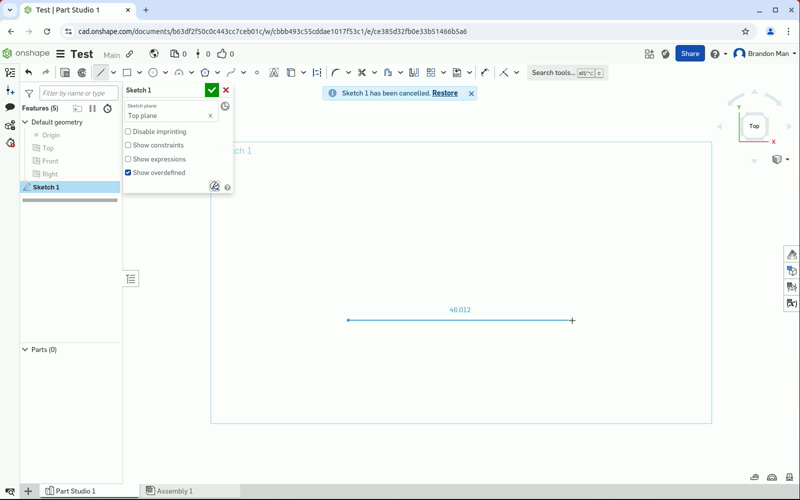
click(572, 320)
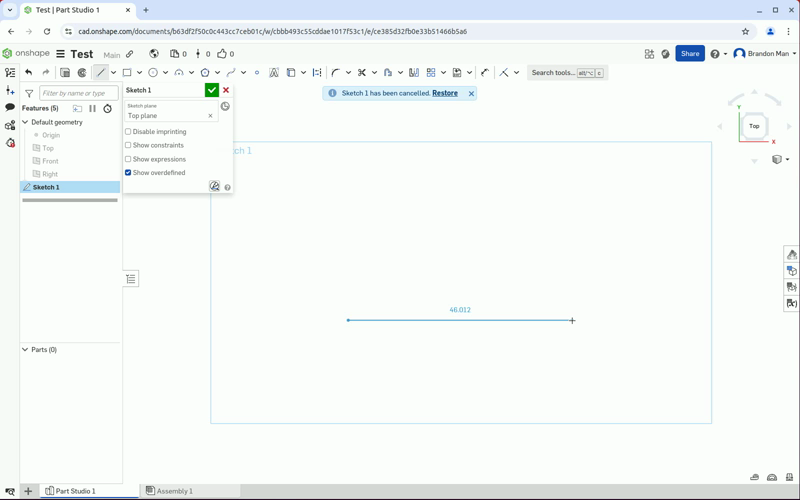
key_up(shift)
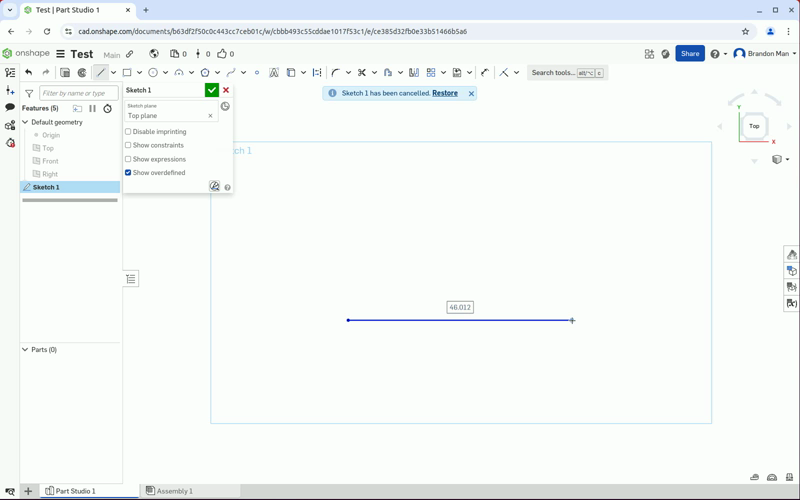
key_down(shift)
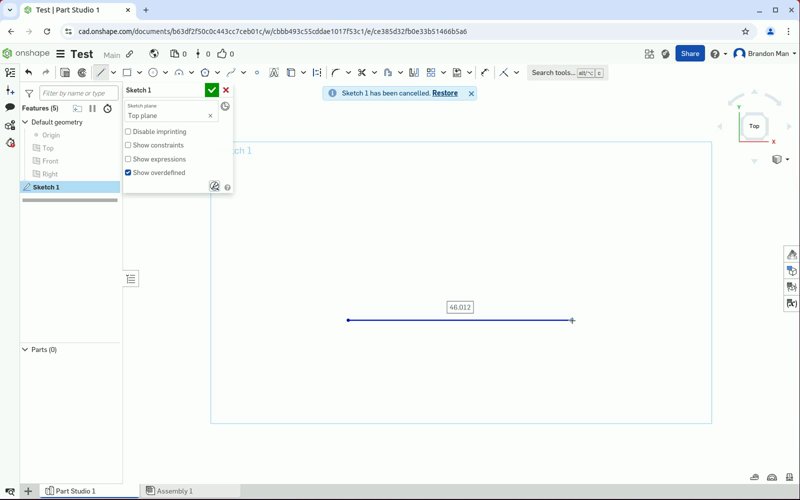
mouse_move(572, 245)
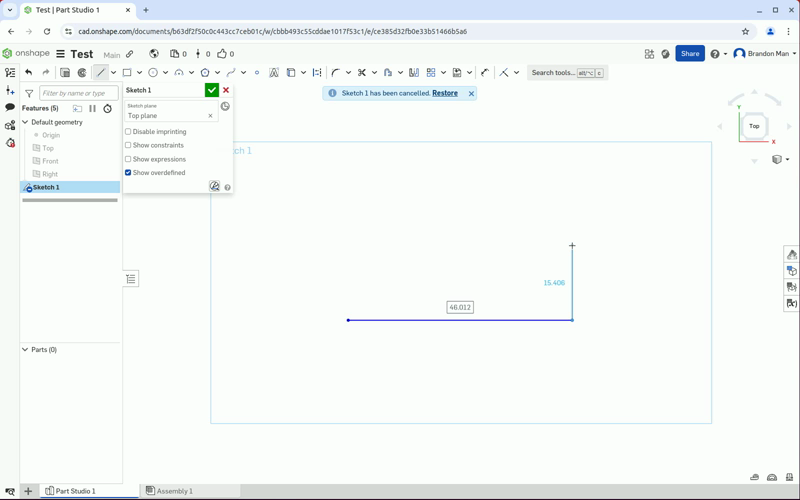
click(572, 245)
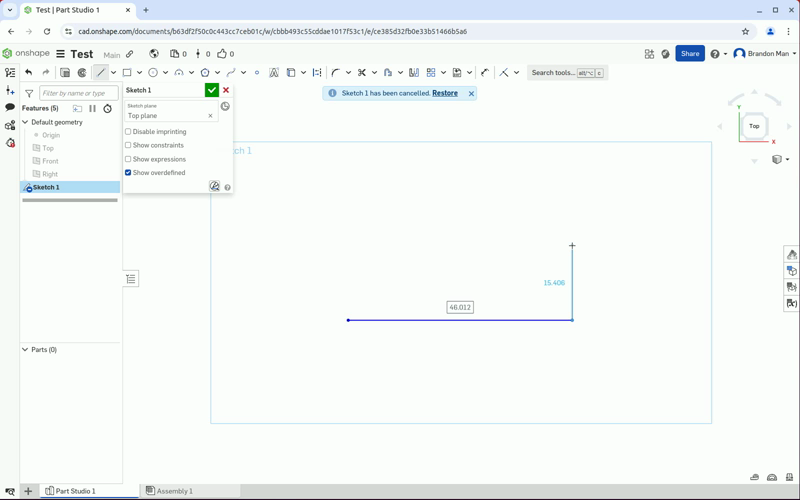
key_up(shift)
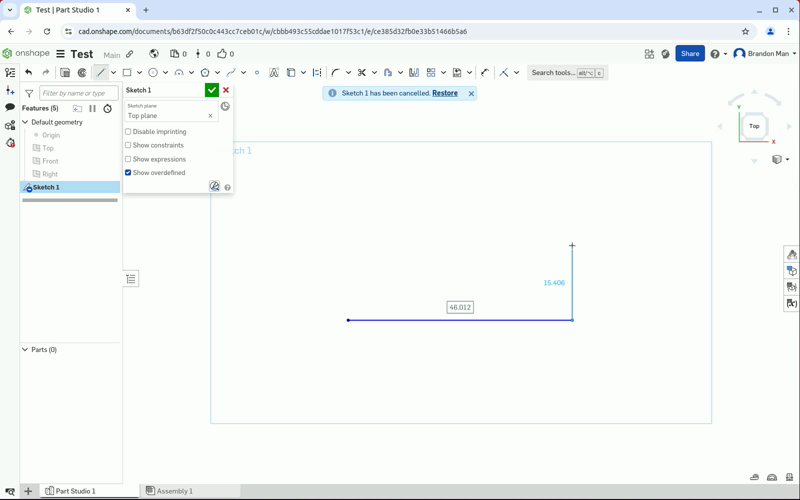
key_down(shift)
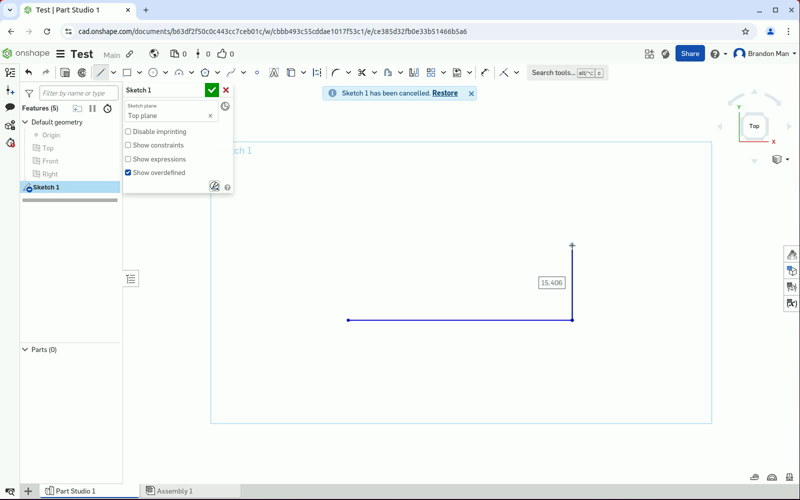
mouse_move(348, 245)
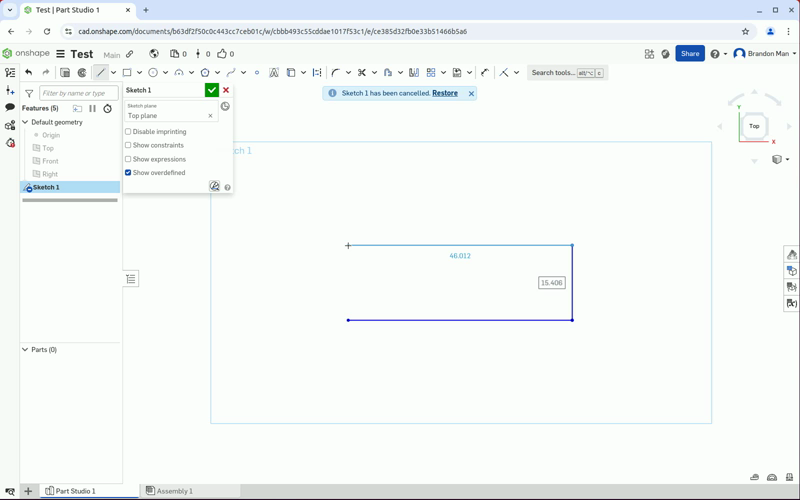
click(348, 245)
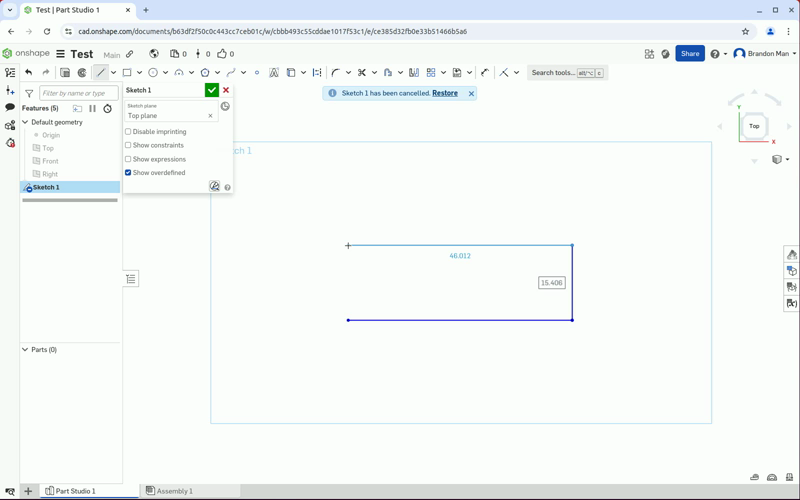
key_up(shift)
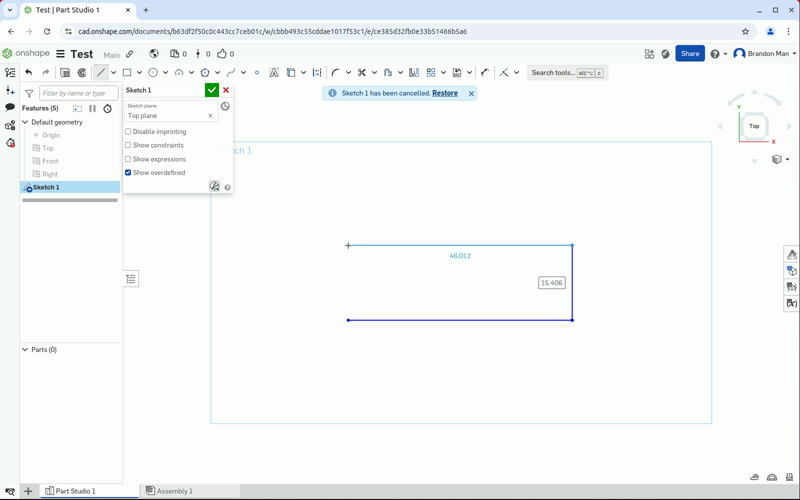
key_down(shift)
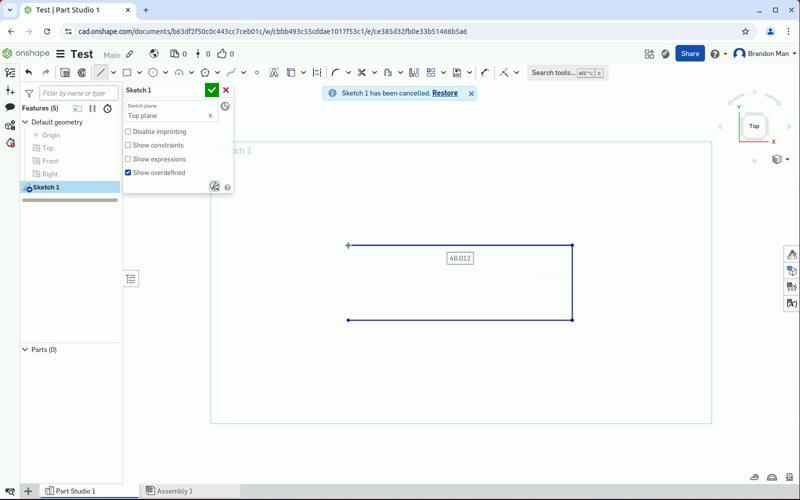
mouse_move(348, 320)
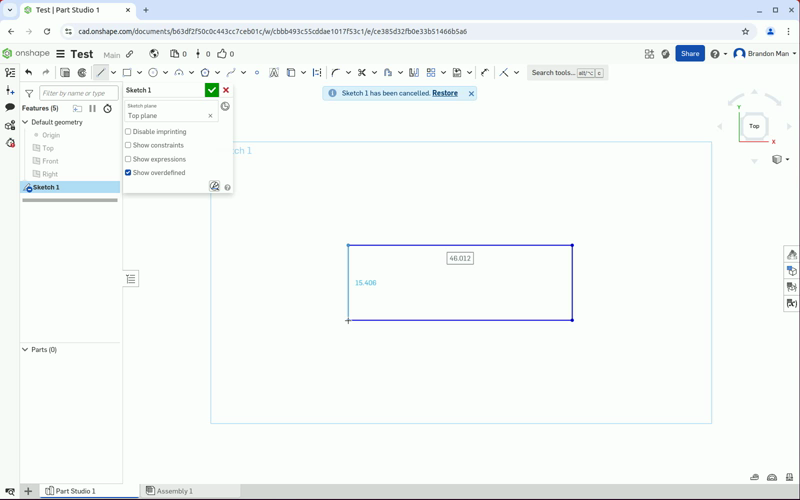
key_up(shift)
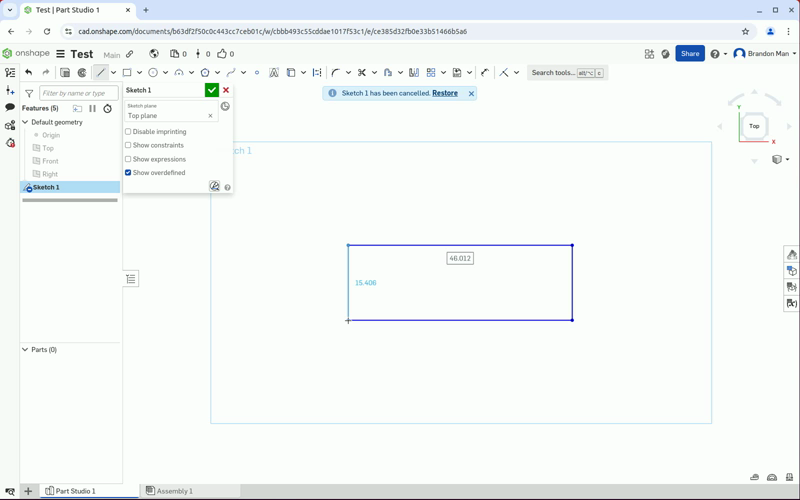
click(348, 320)
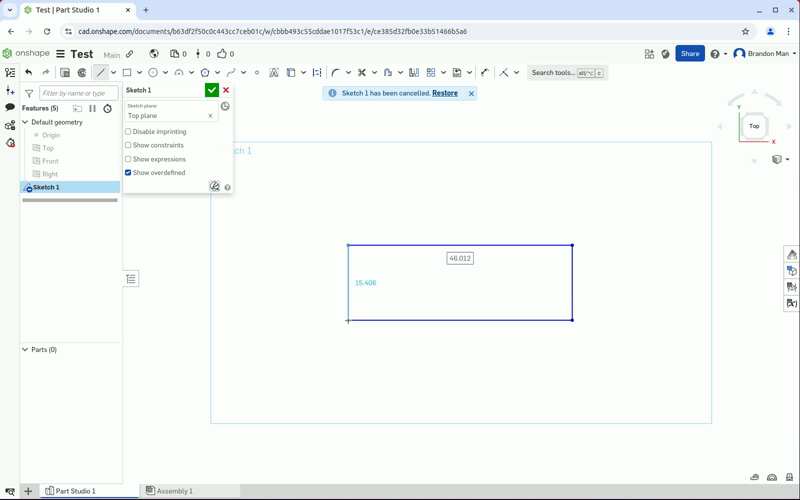
key(esc)
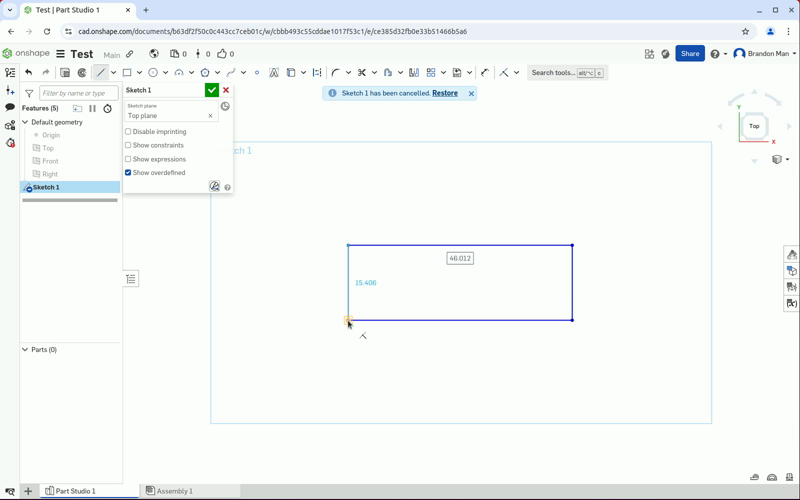
mouse_move(532, 269)
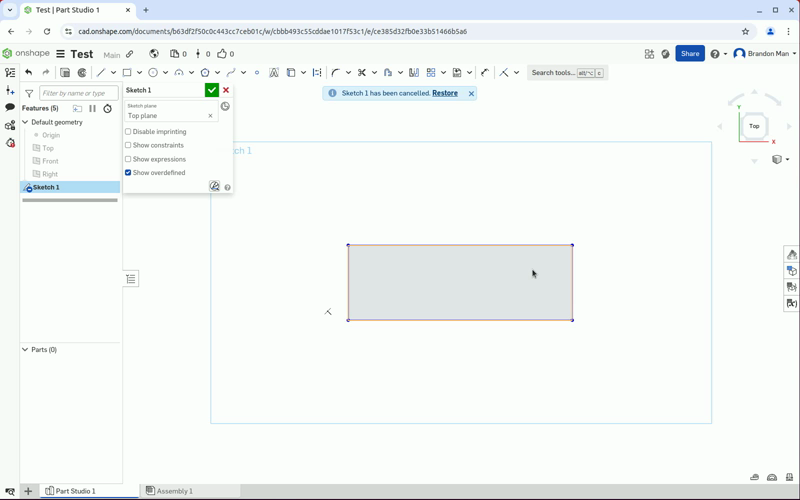
click(532, 269)
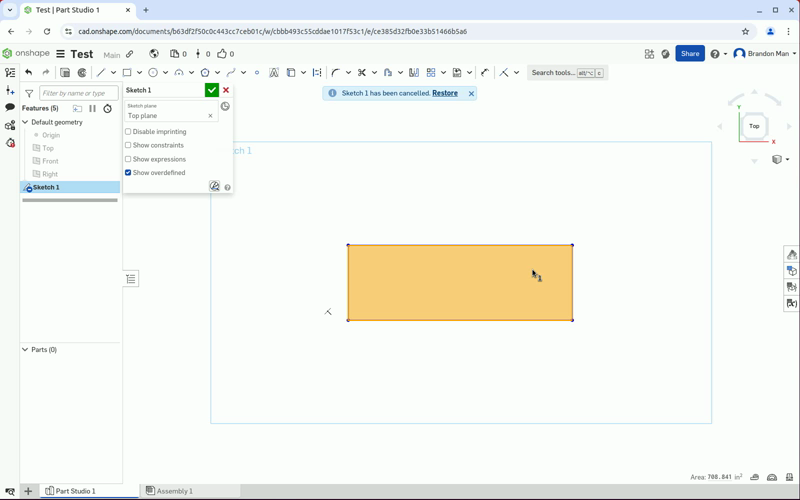
mouse_move(73, 352)
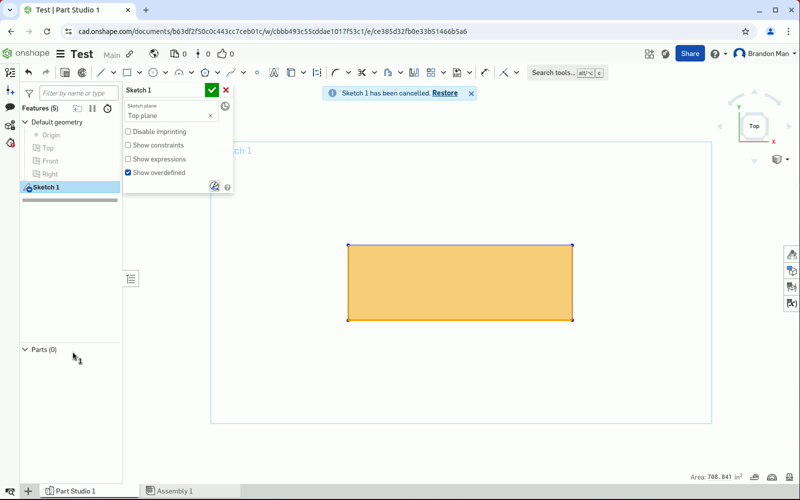
key(shift+y)
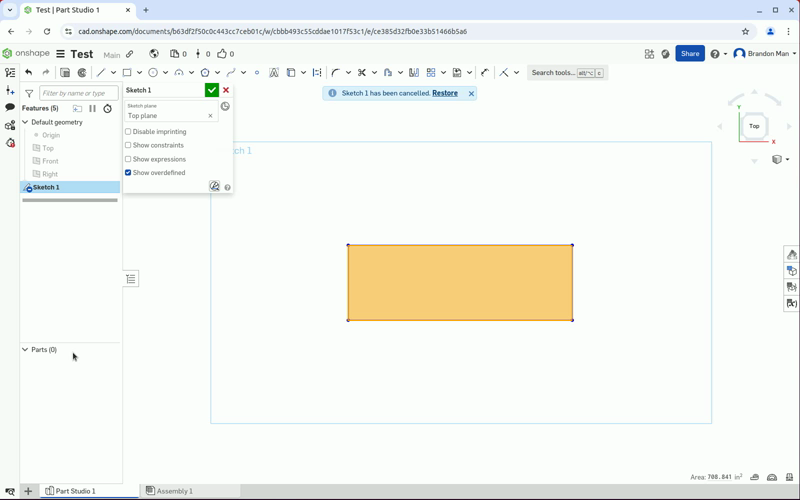
key(shift+e)
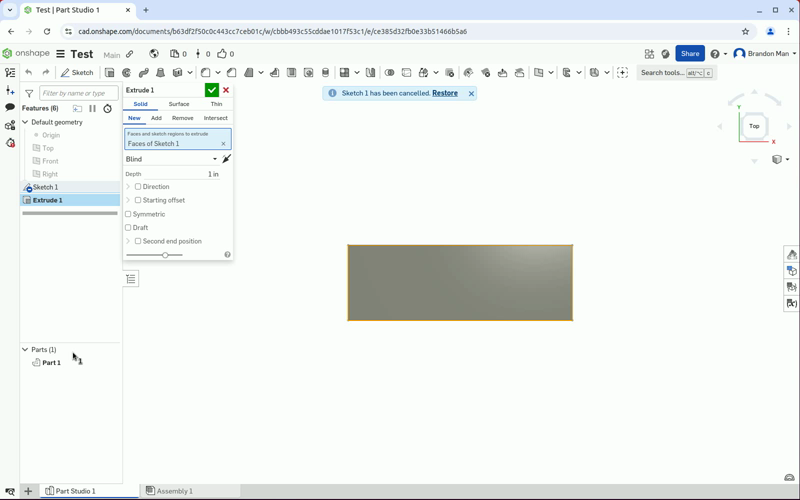
mouse_move(143, 106)
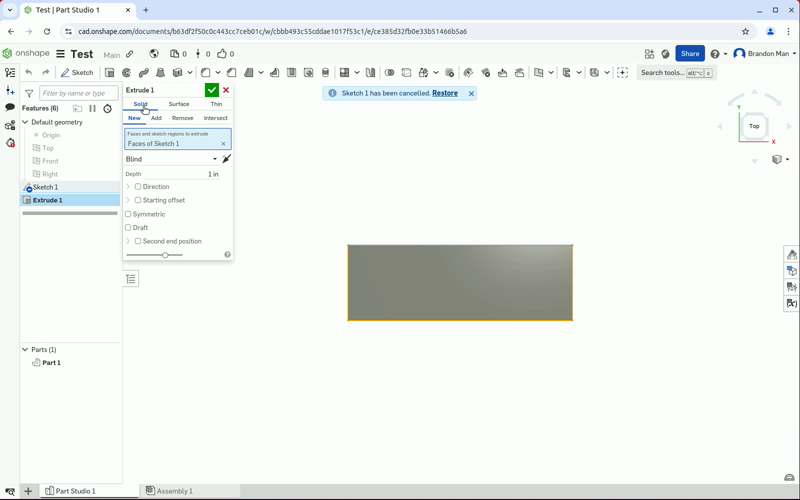
click(143, 106)
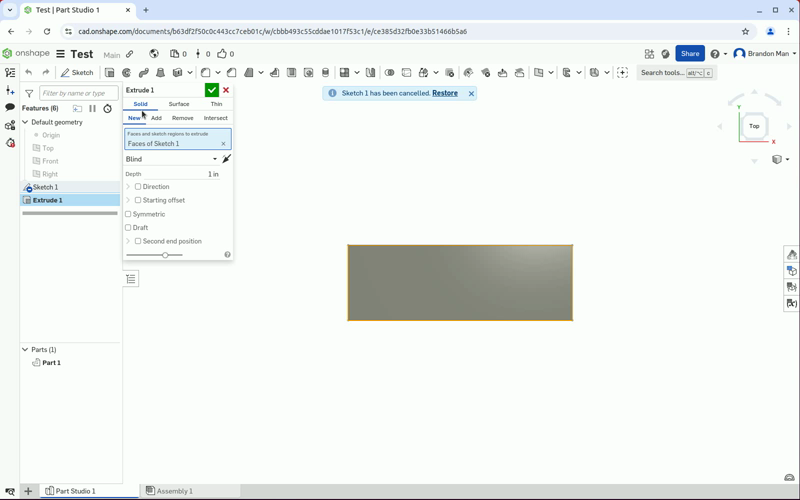
mouse_move(137, 120)
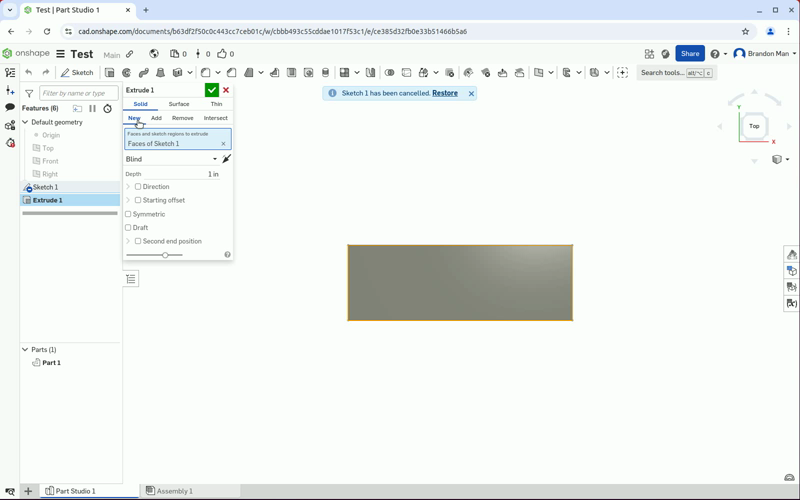
click(137, 120)
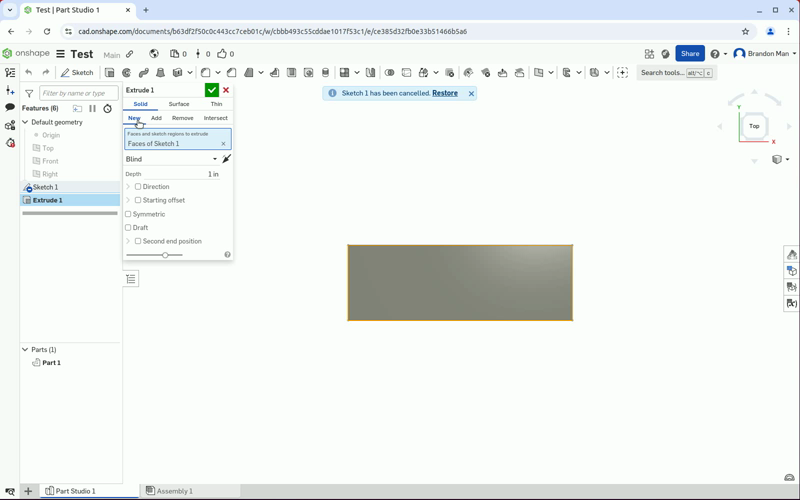
key(tab, 4)
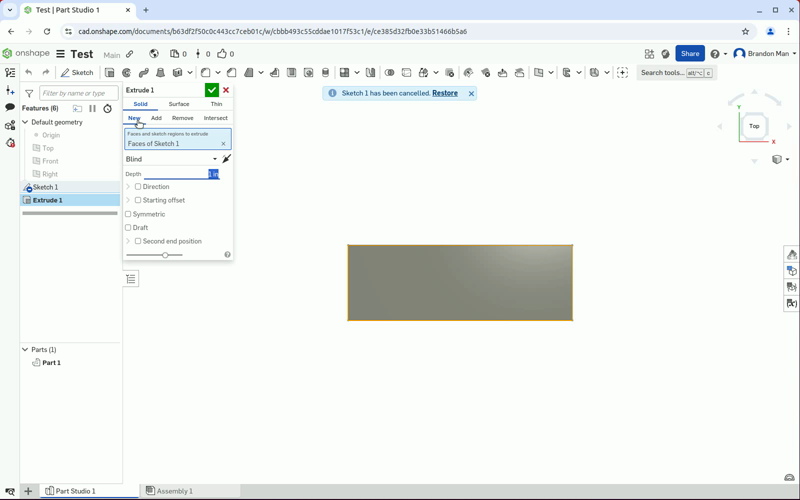
text(19.257)
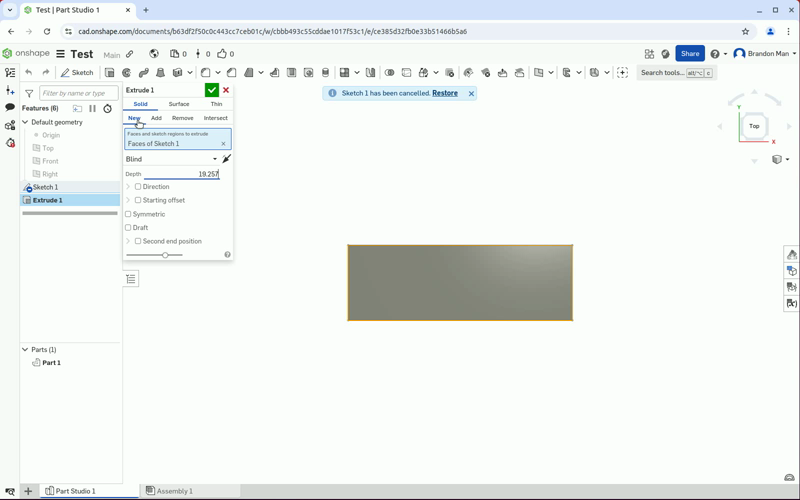
key(enter)
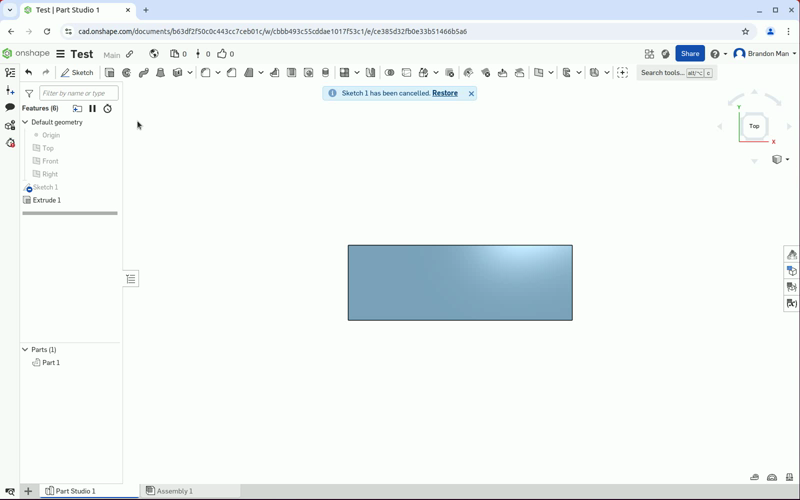
key(shift+h)
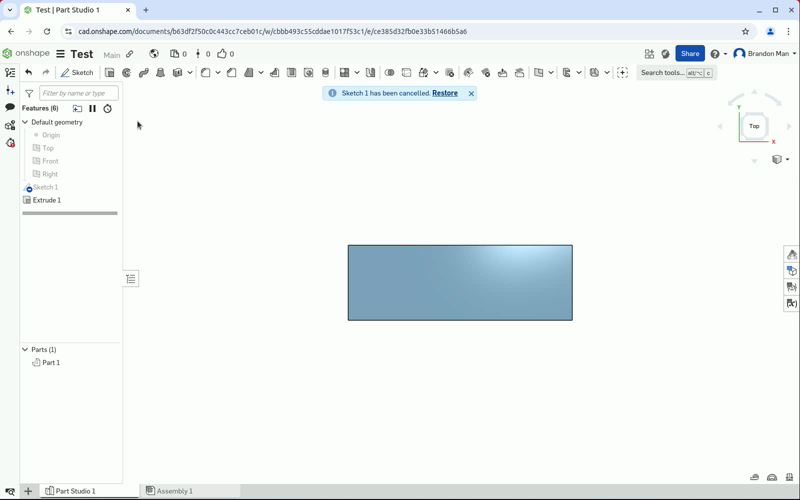
key(shift+h)
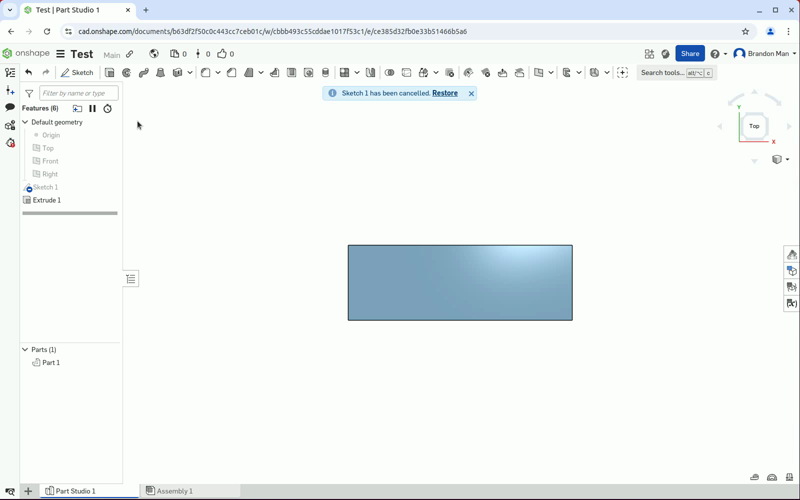
mouse_move(73, 189)
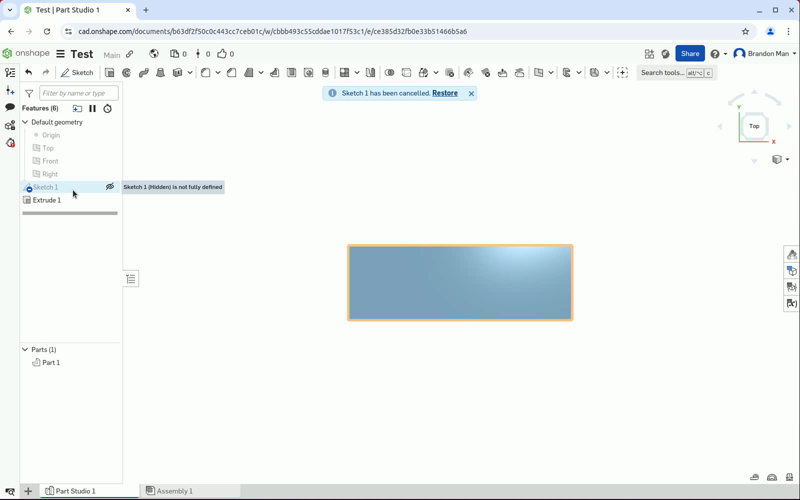
click(73, 189)
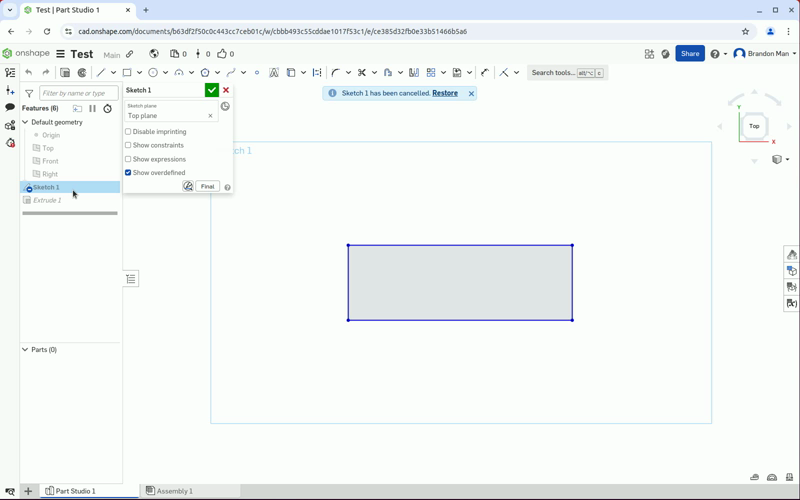
mouse_move(229, 92)
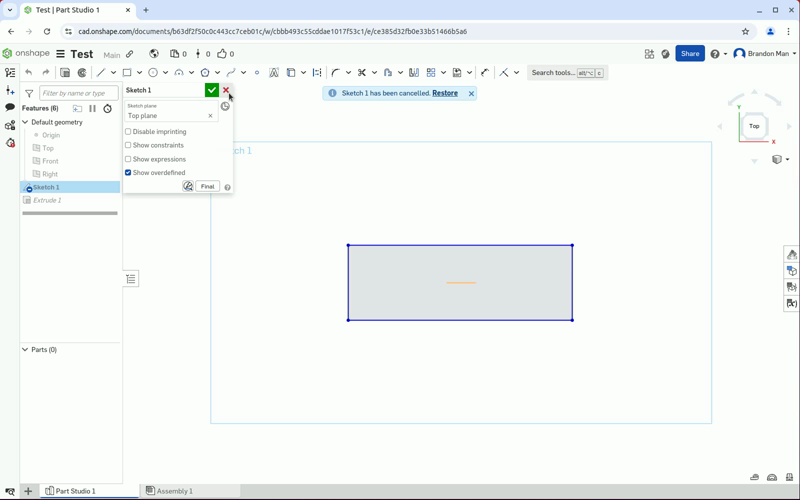
click(229, 92)
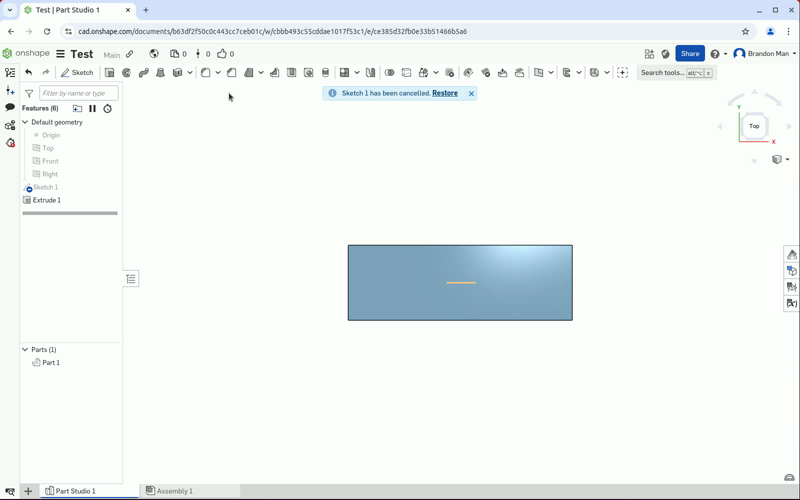
mouse_move(541, 75)
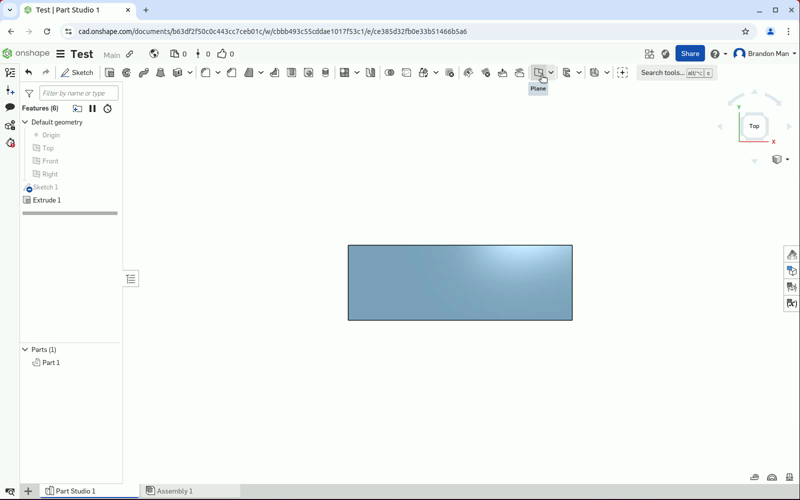
click(541, 75)
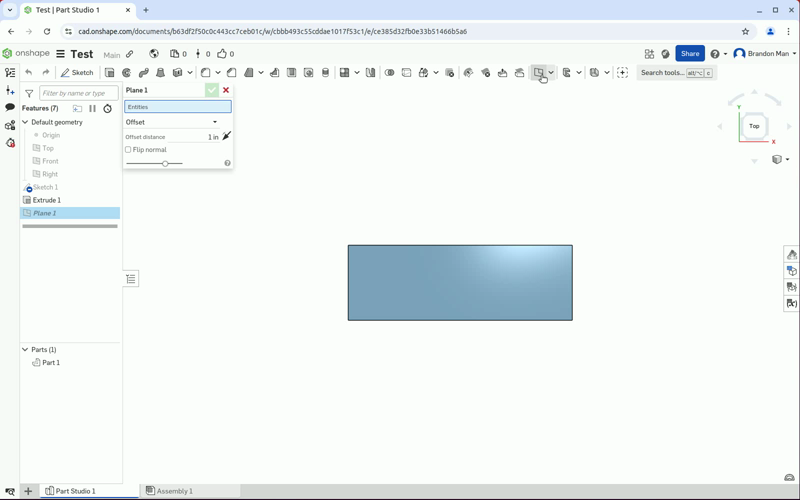
mouse_move(73, 150)
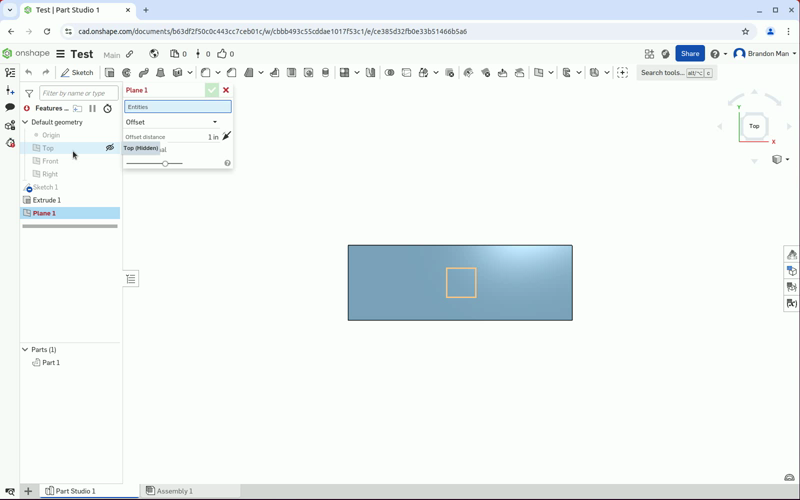
click(73, 150)
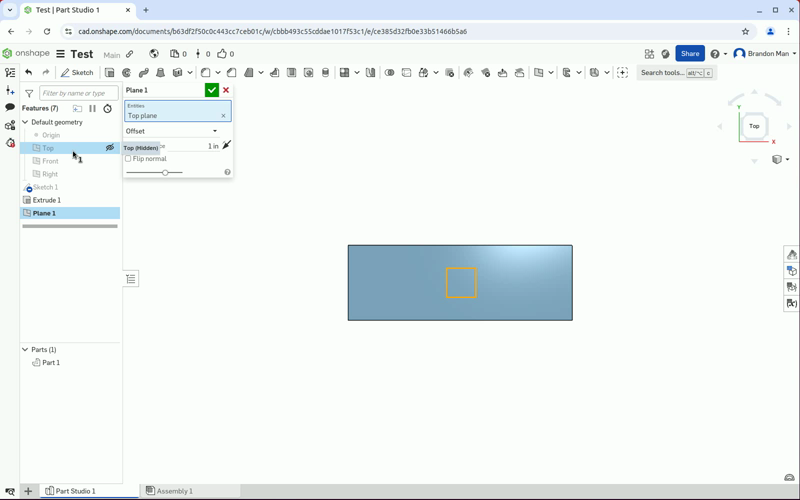
key(tab, 2)
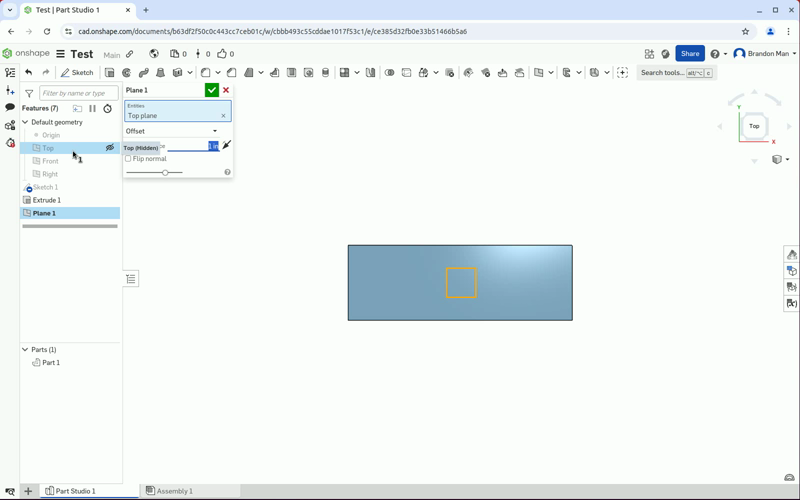
text(19.257)
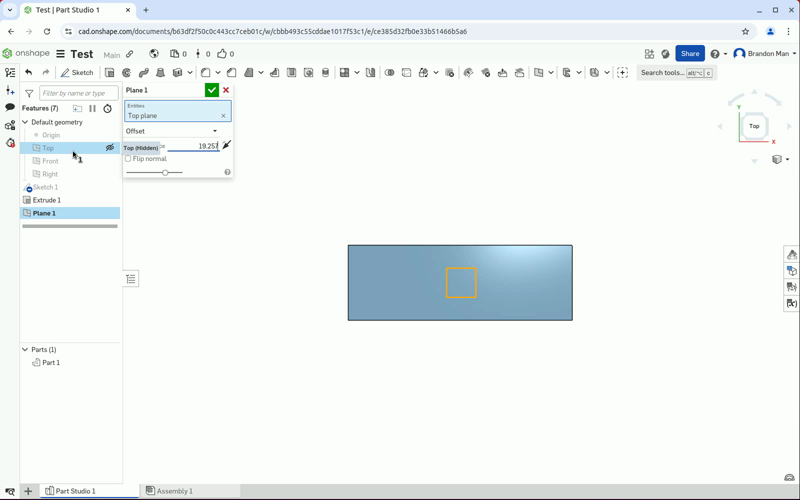
key(enter, 2)
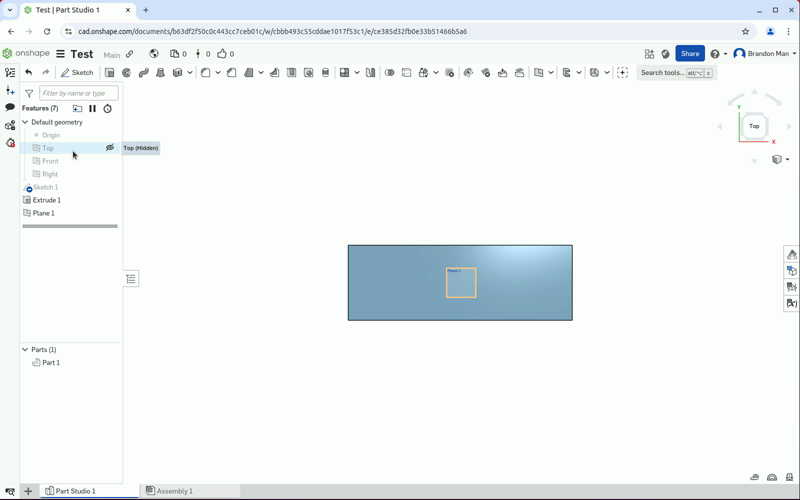
key(shift+s)
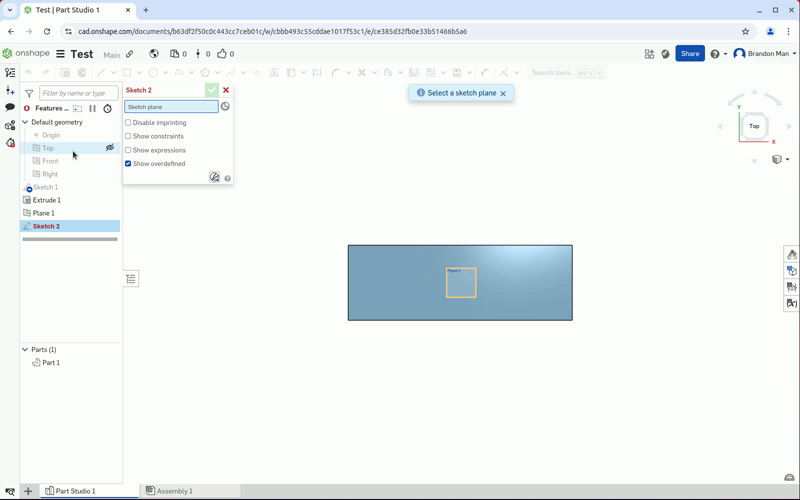
mouse_move(73, 215)
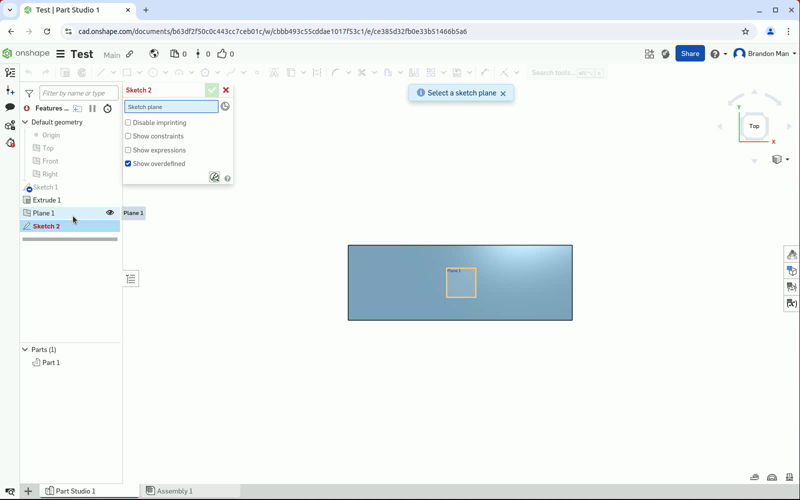
click(73, 215)
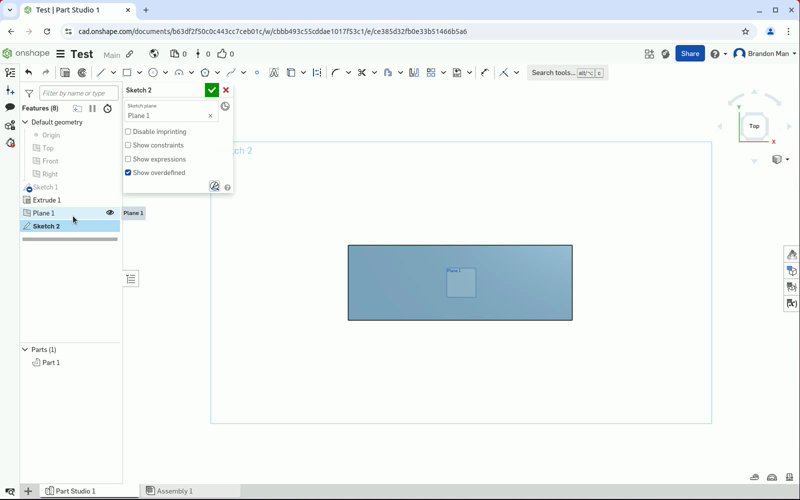
mouse_move(73, 352)
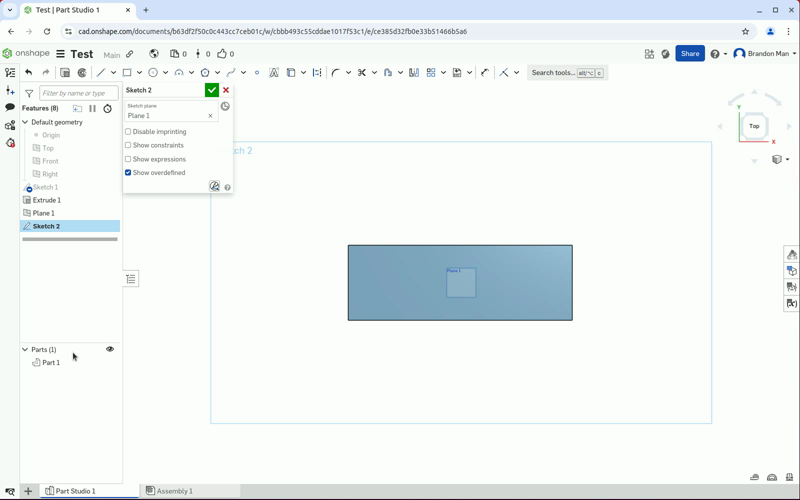
key(y)
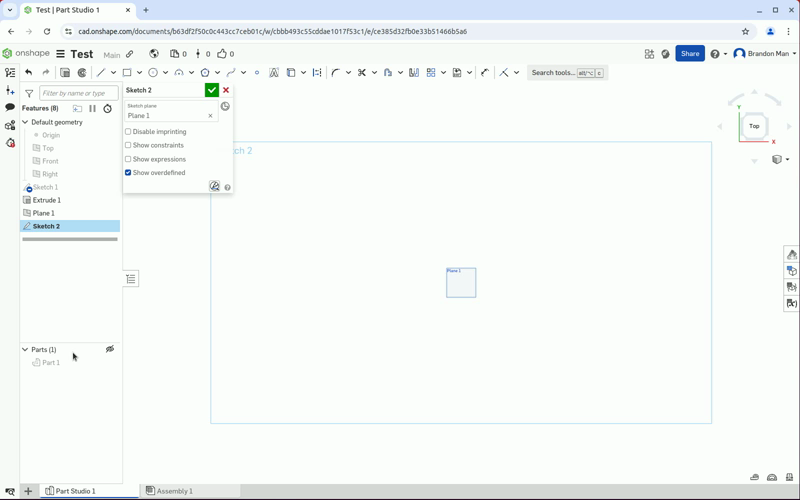
key(l)
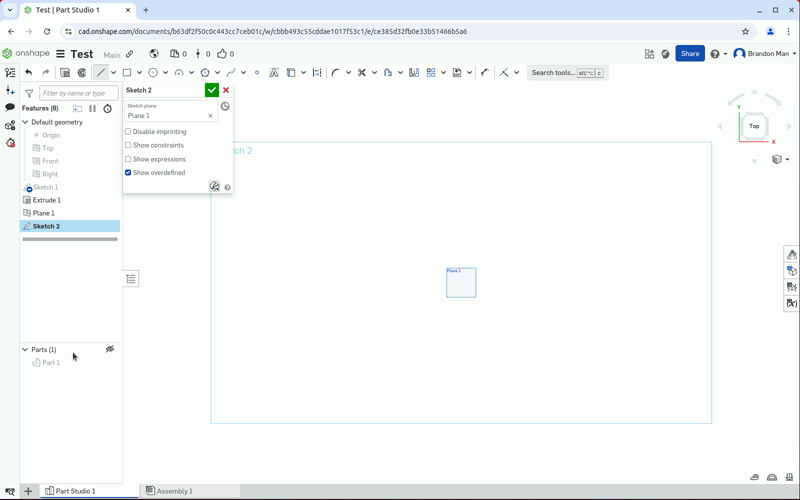
key_down(shift)
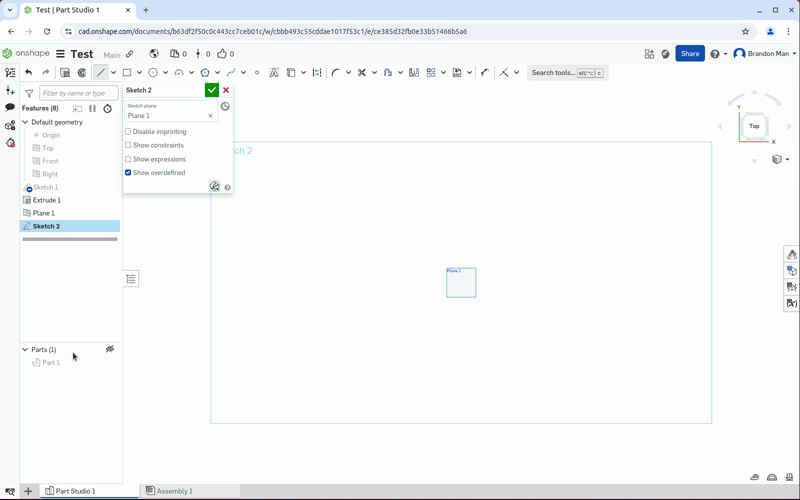
mouse_move(438, 282)
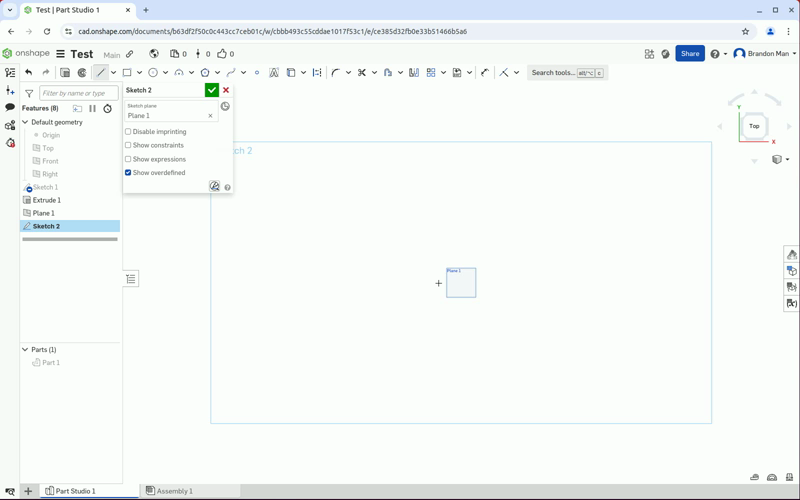
click(438, 282)
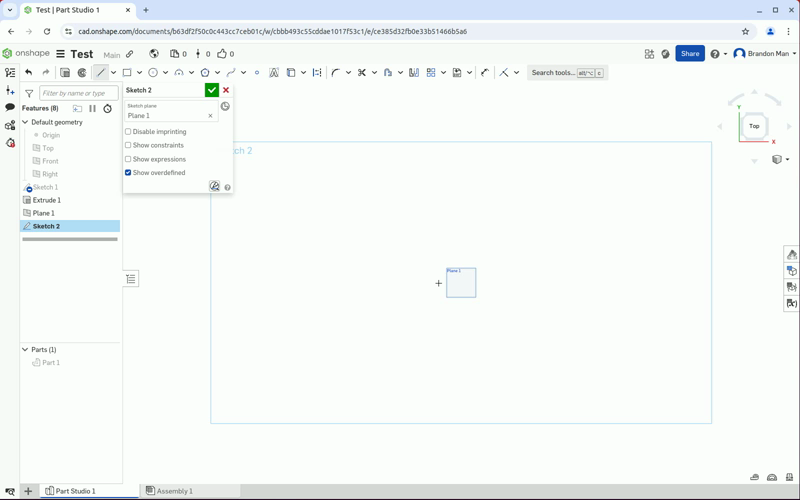
key_up(shift)
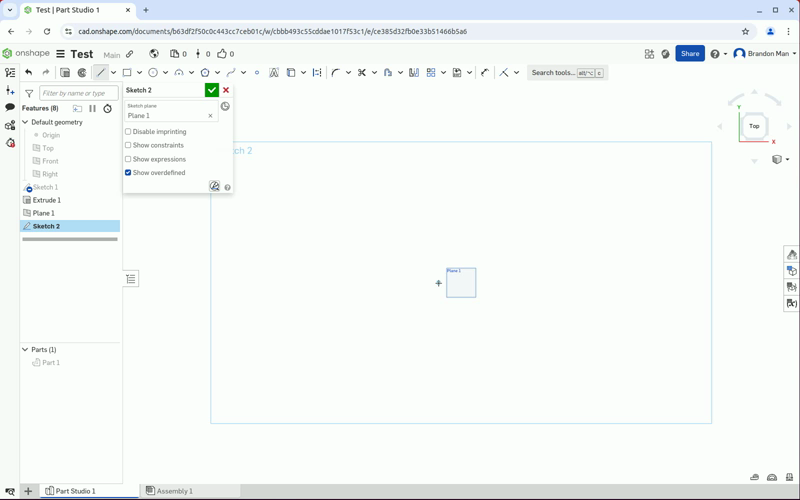
key_down(shift)
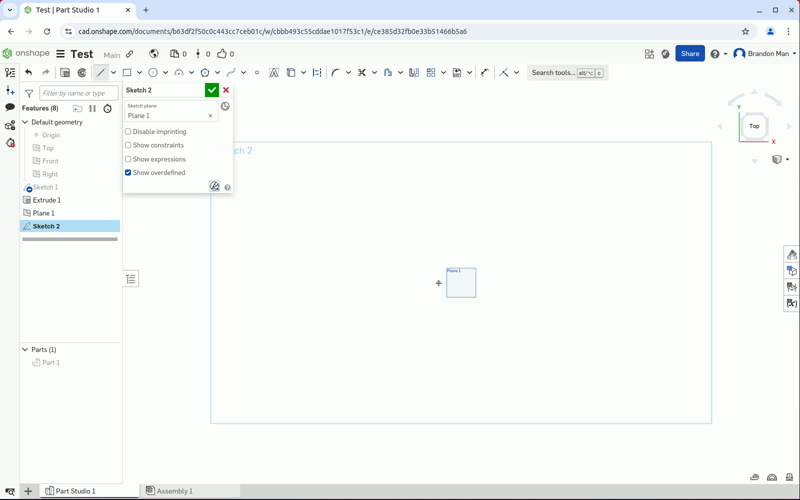
mouse_move(468, 282)
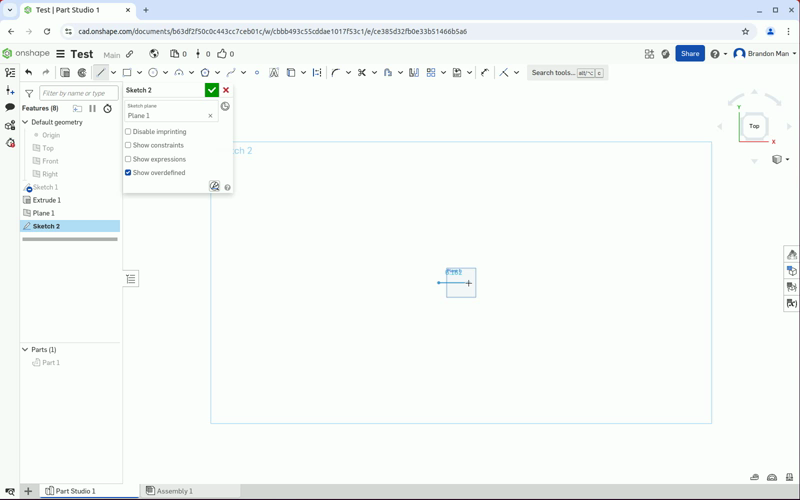
mouse_move(461, 282)
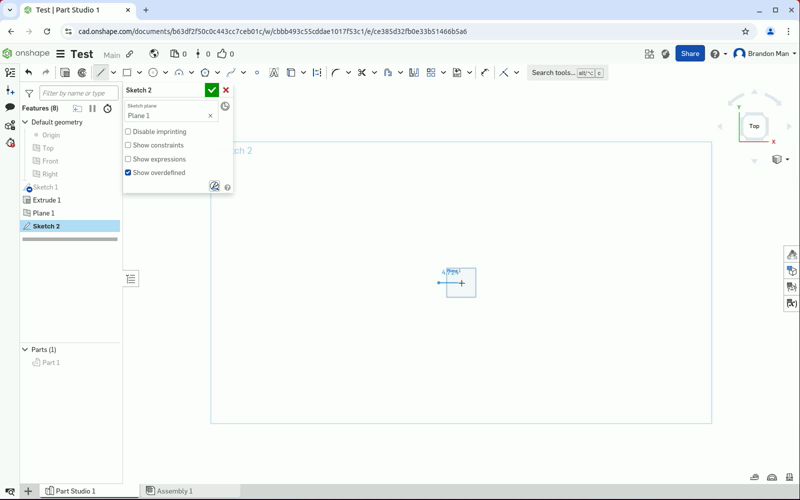
click(461, 282)
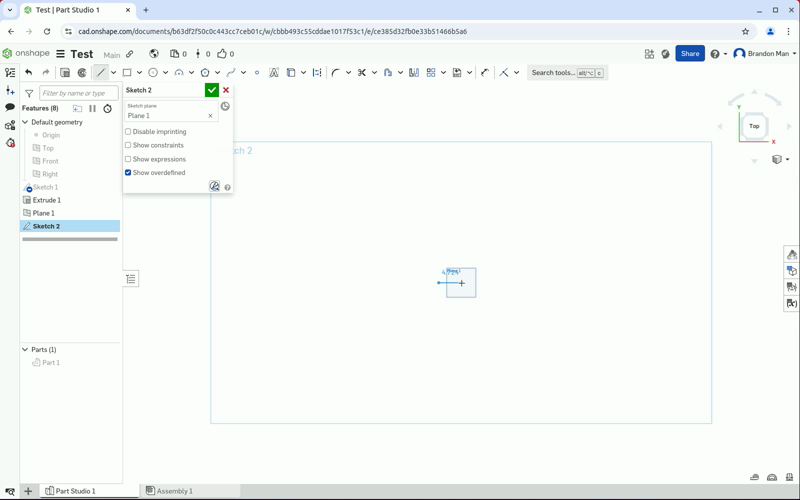
key_up(shift)
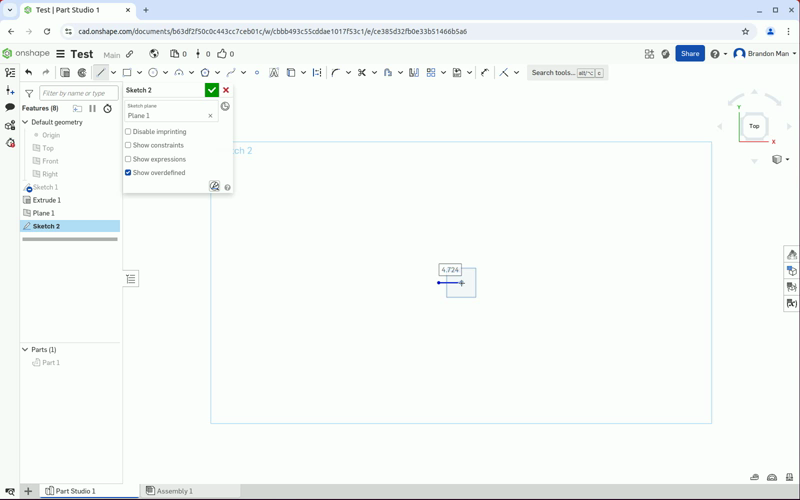
key_down(shift)
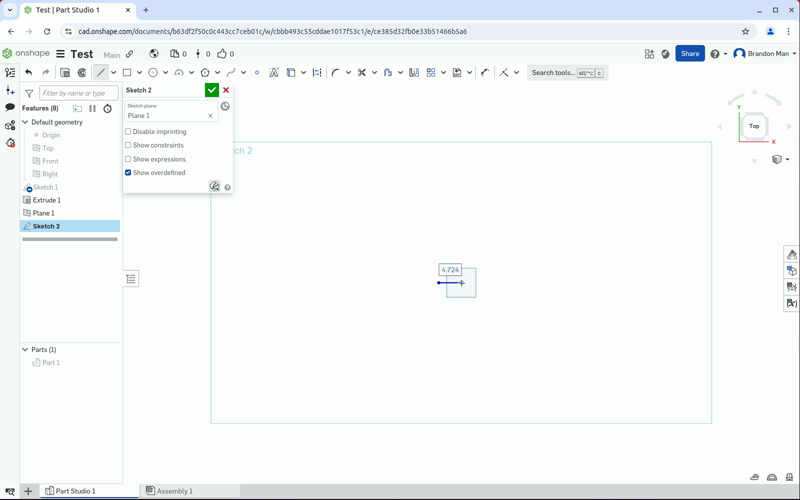
mouse_move(492, 282)
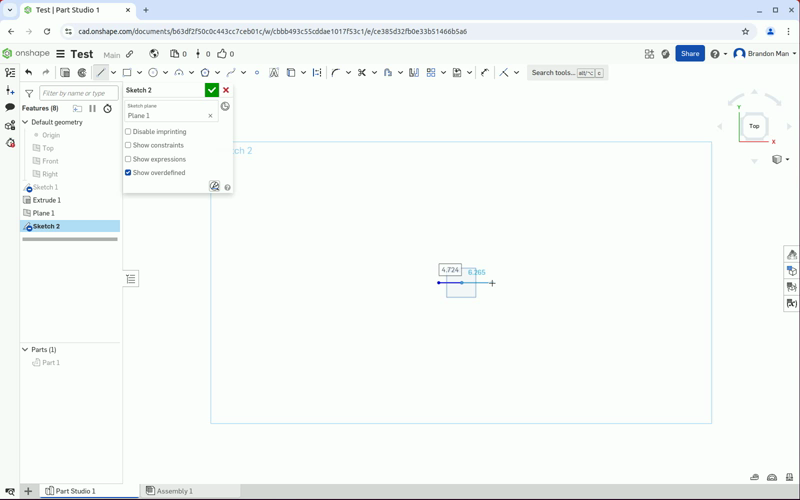
mouse_move(480, 282)
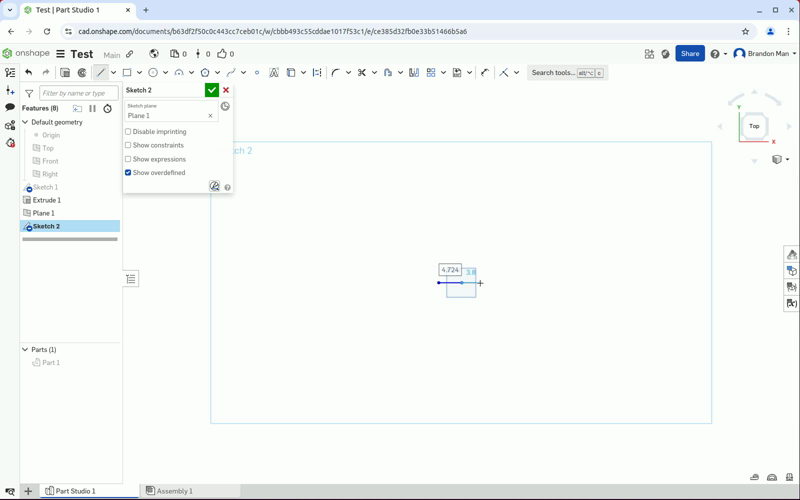
click(480, 282)
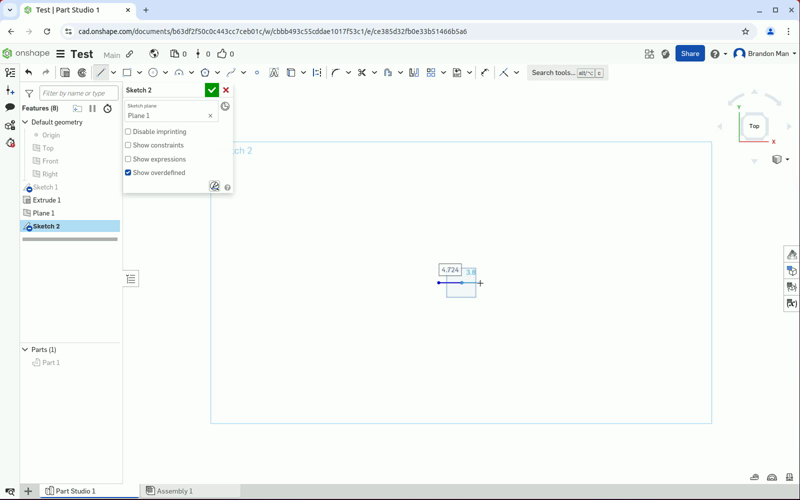
key_up(shift)
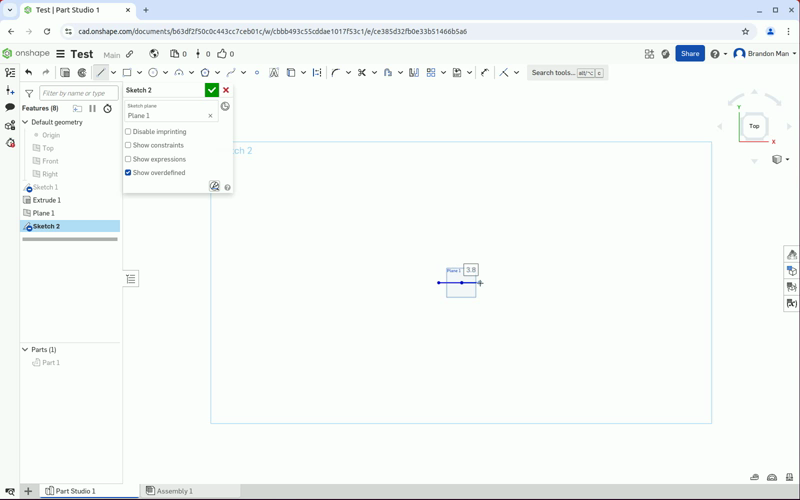
key(esc)
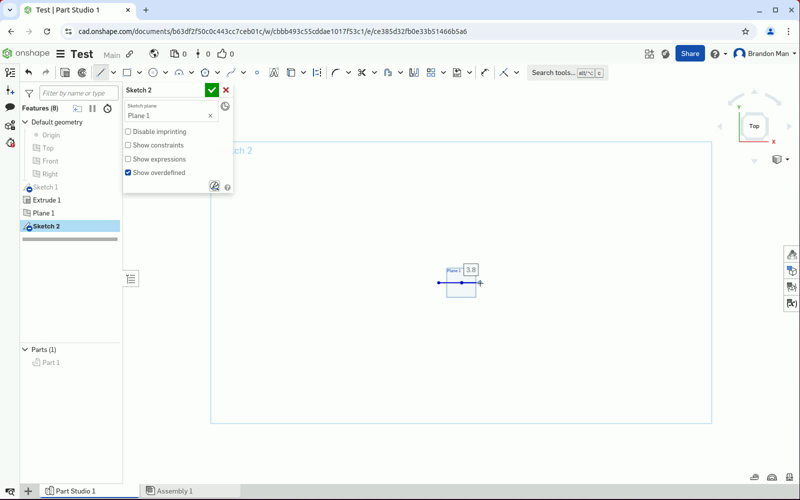
key(a)
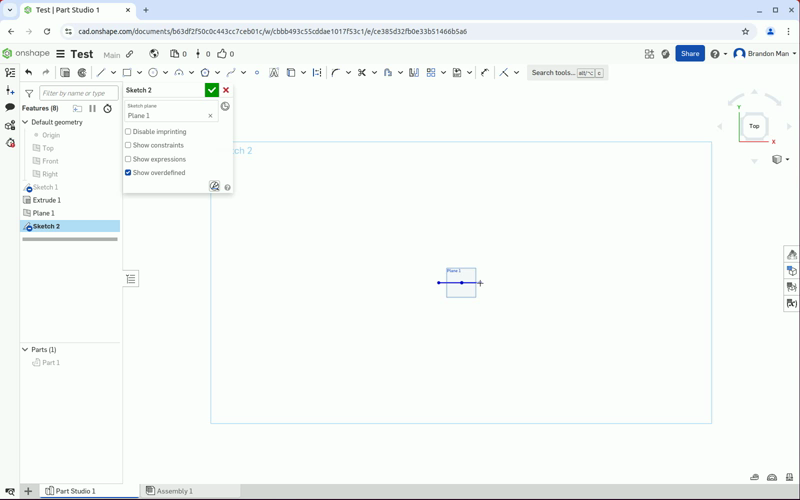
mouse_move(480, 282)
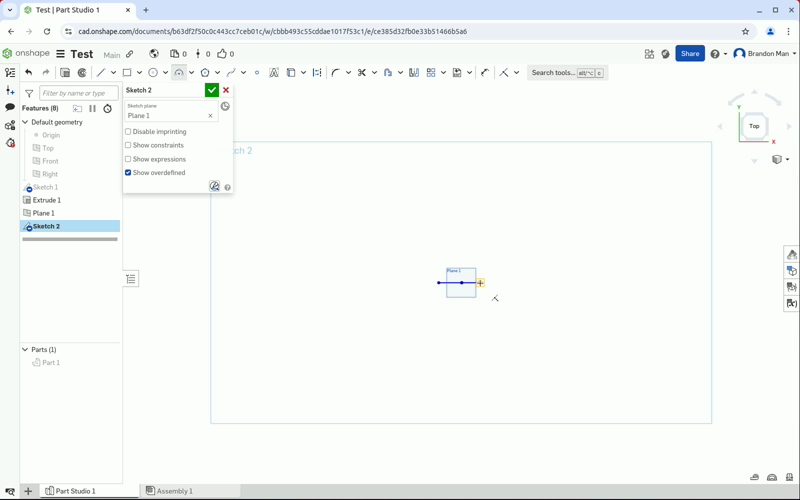
click(480, 282)
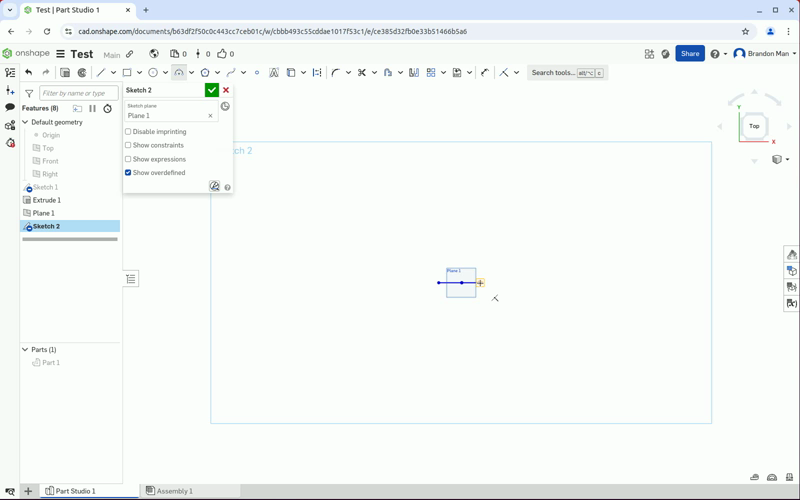
mouse_move(438, 282)
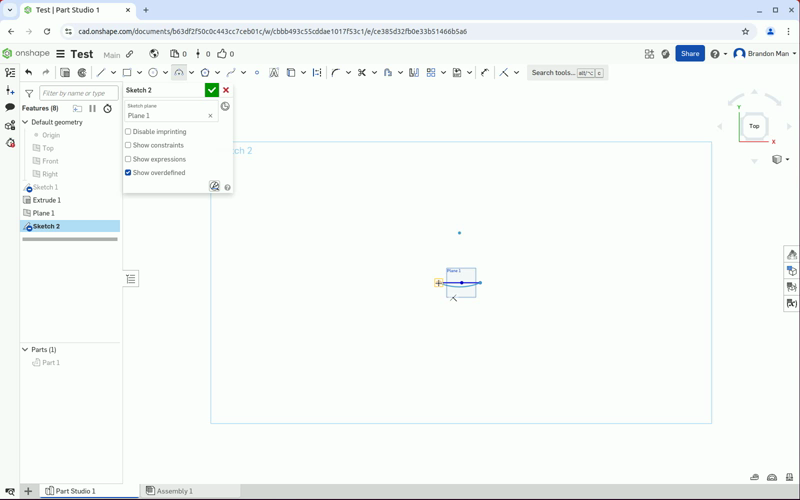
click(438, 282)
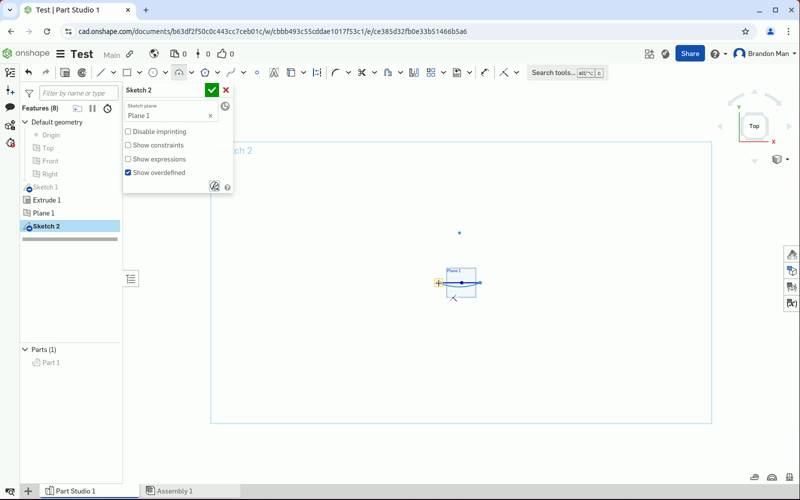
key_down(shift)
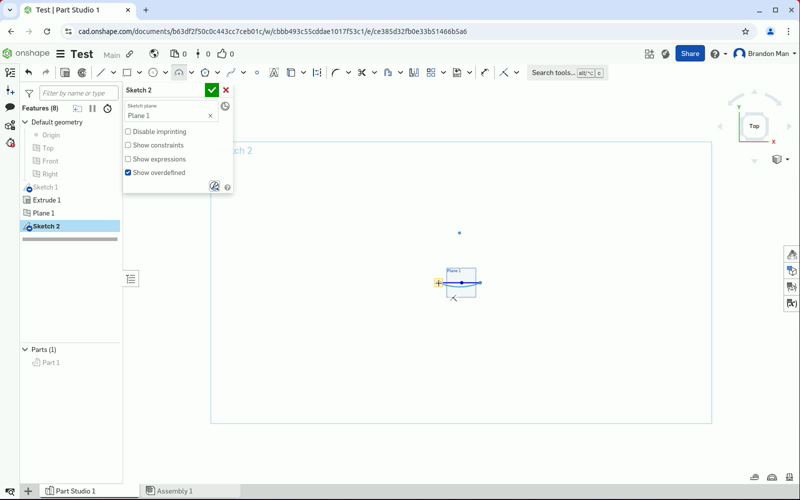
mouse_move(459, 261)
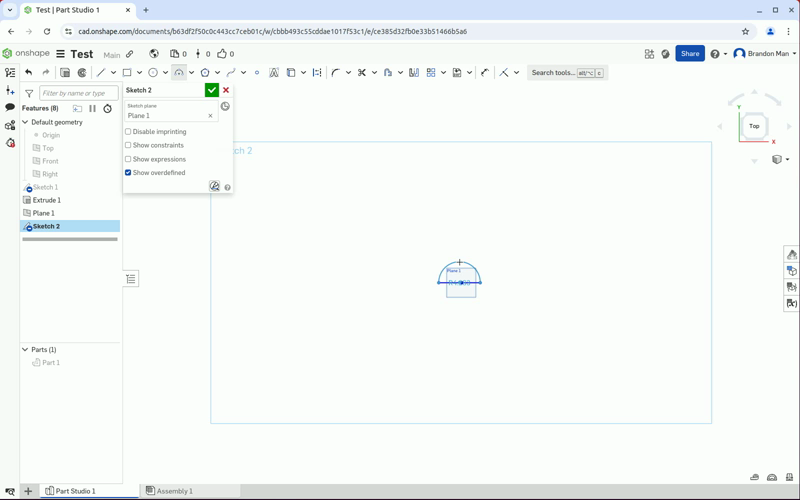
click(459, 261)
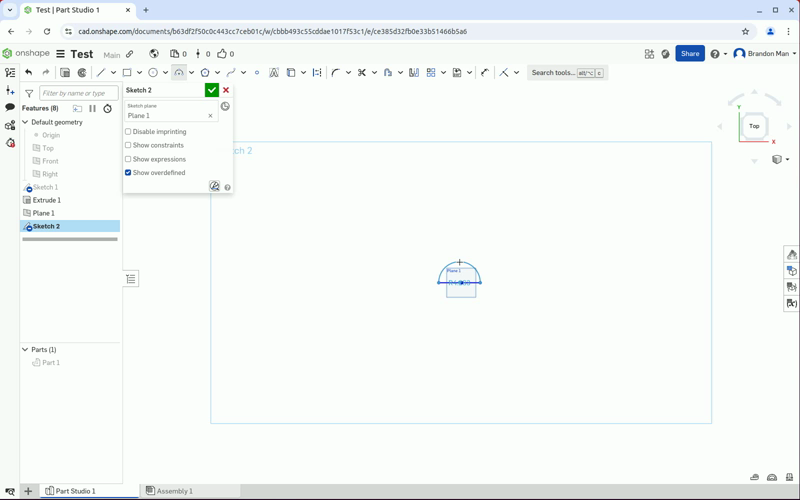
key_up(shift)
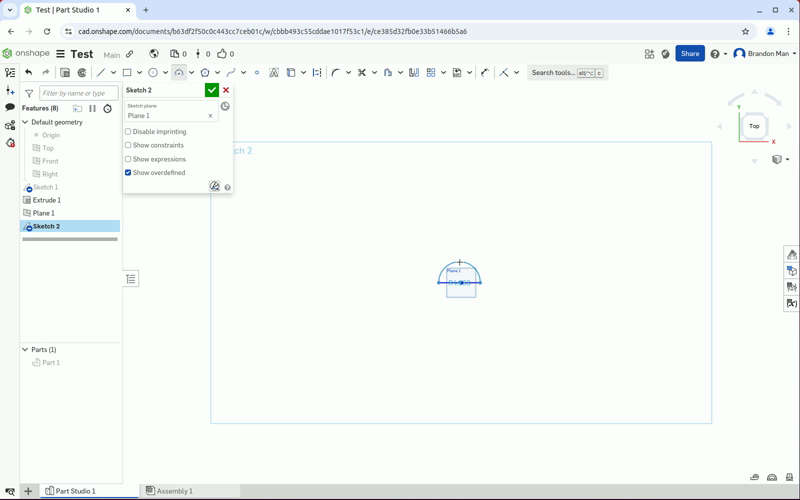
key(esc)
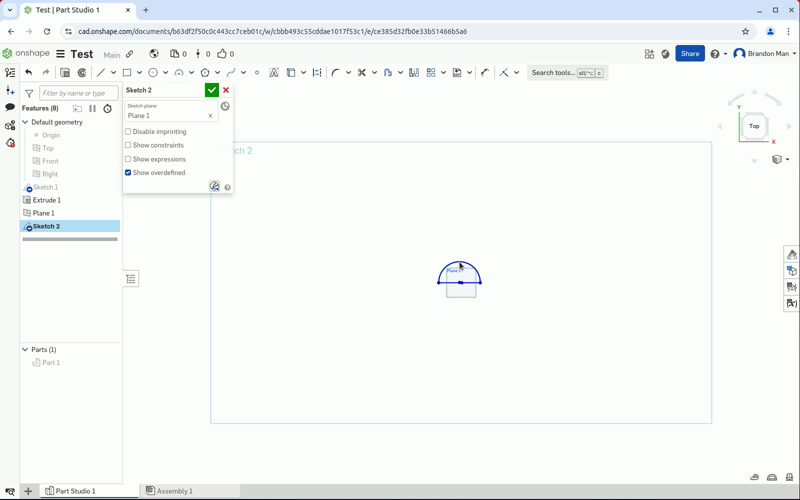
mouse_move(475, 275)
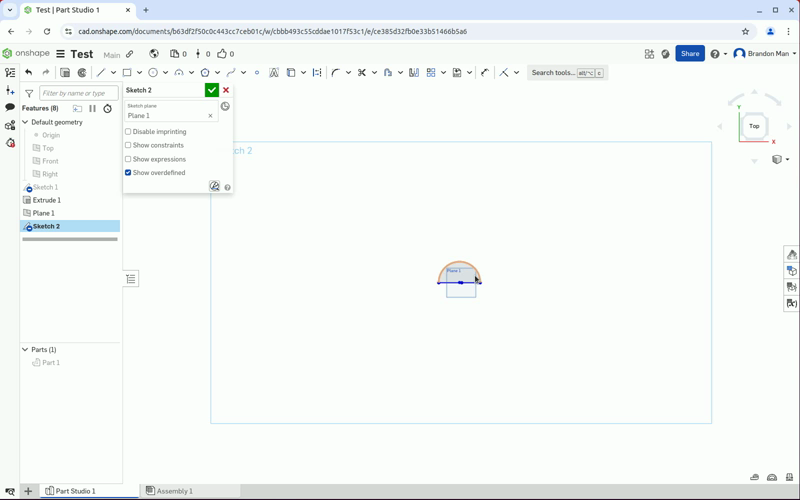
scroll(6)
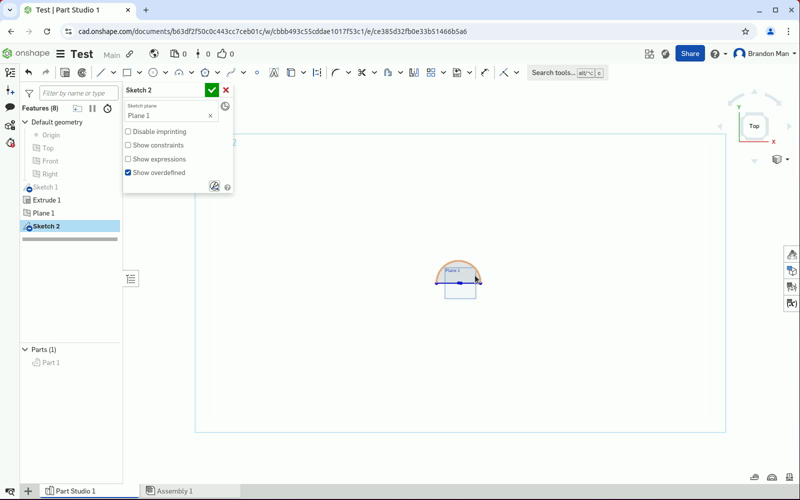
scroll(6)
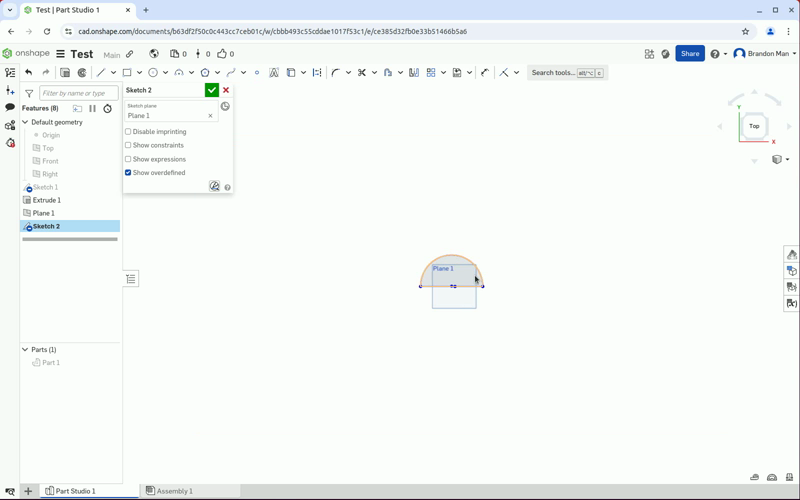
scroll(6)
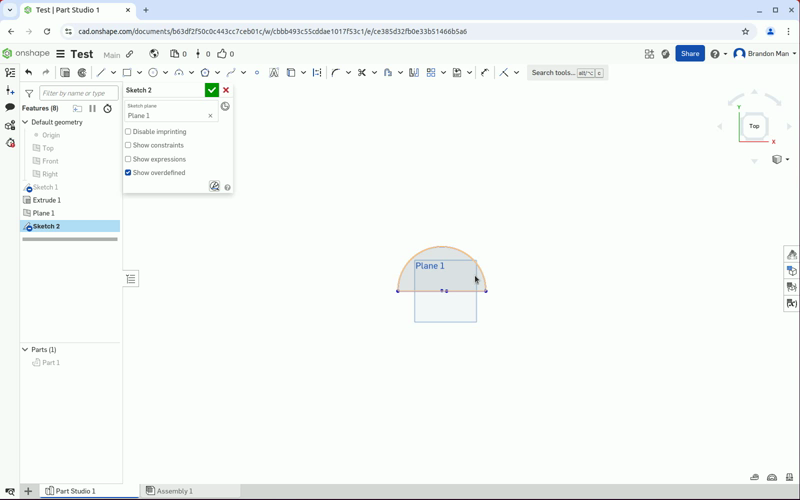
scroll(6)
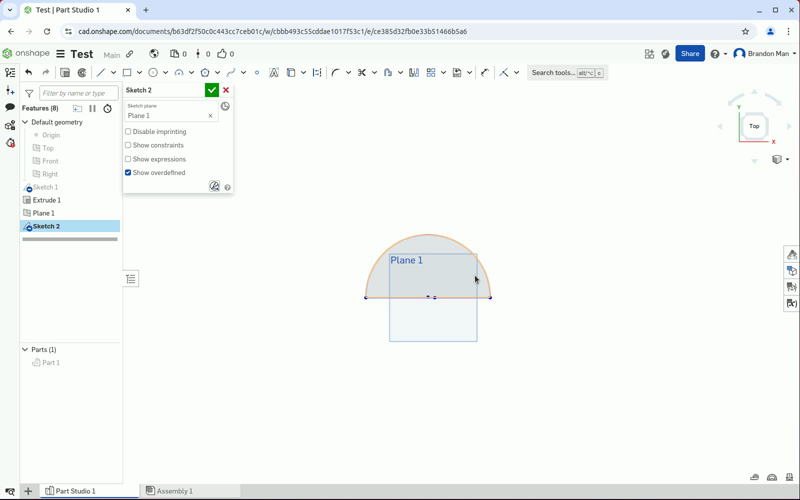
scroll(6)
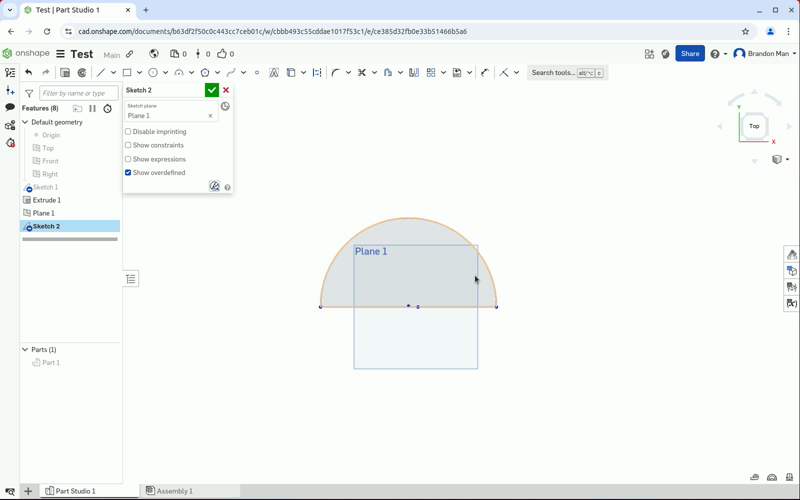
scroll(6)
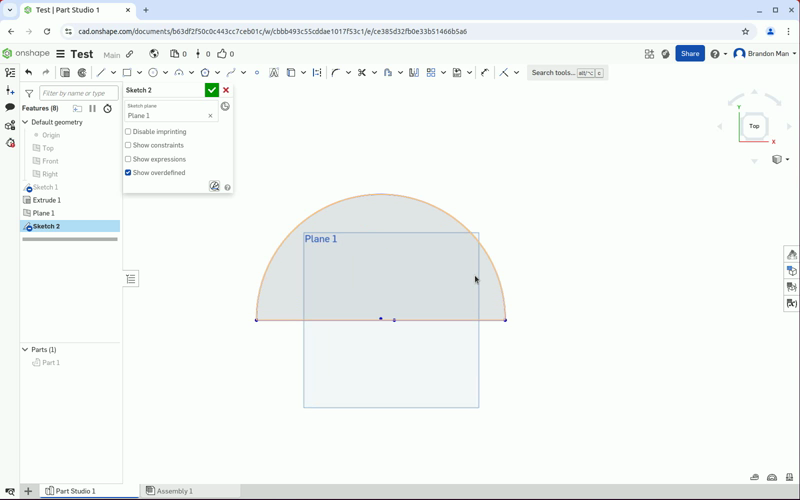
scroll(6)
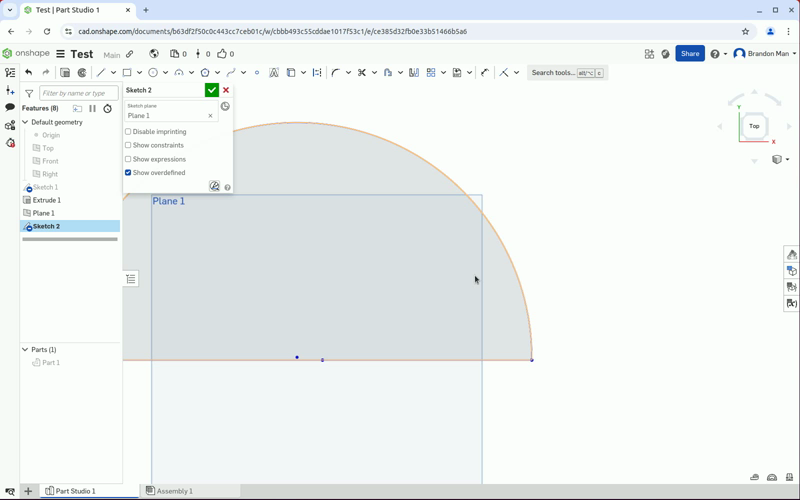
click(475, 275)
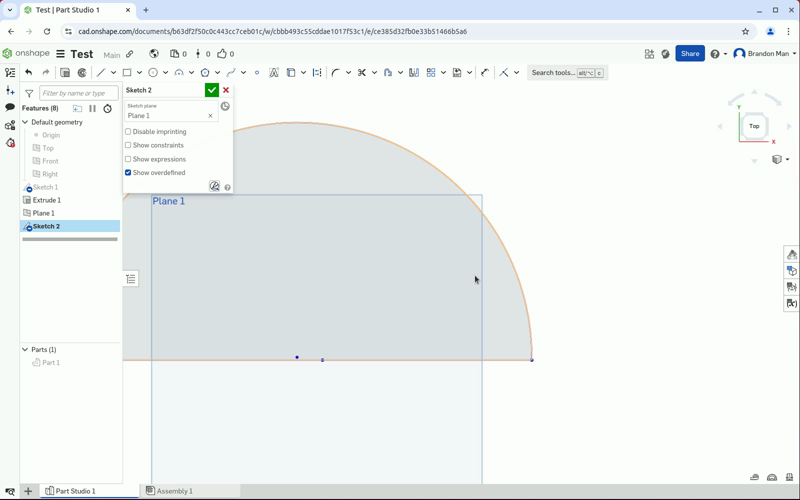
scroll(-6)
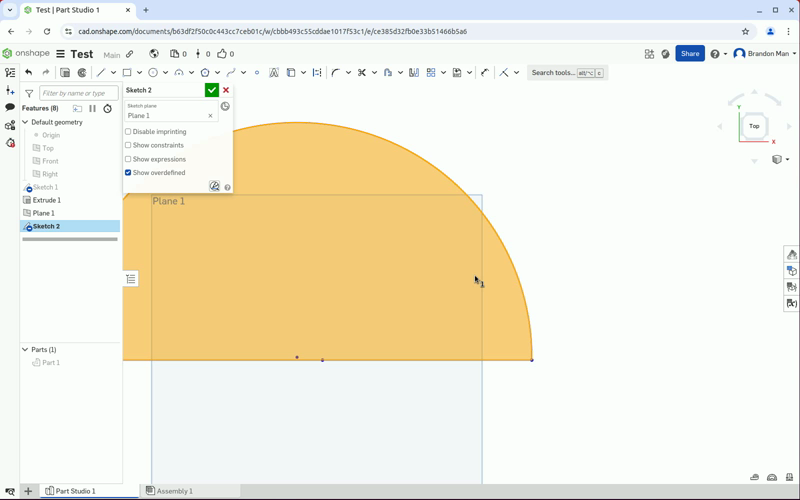
scroll(-6)
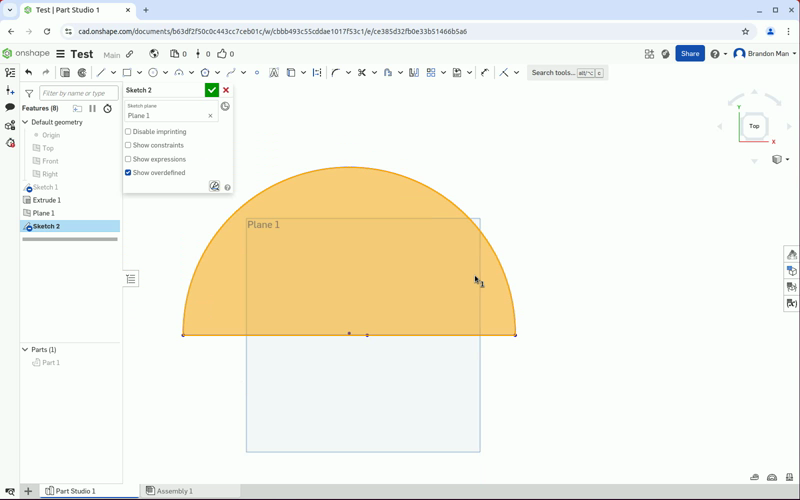
scroll(-6)
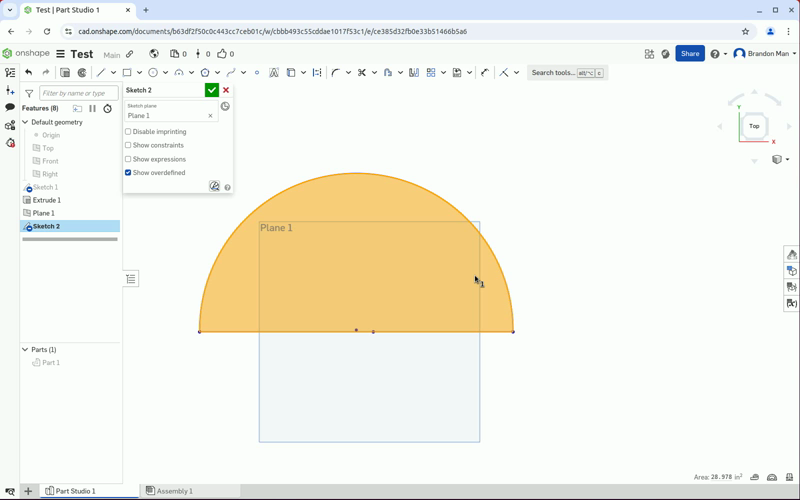
scroll(-6)
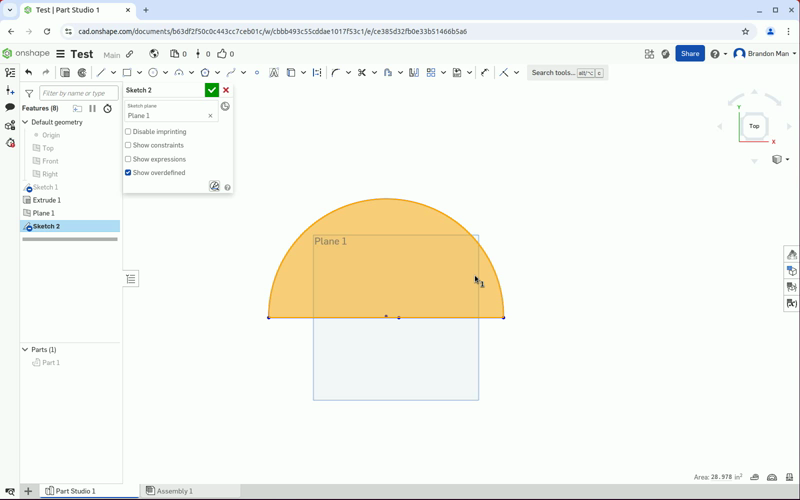
scroll(-6)
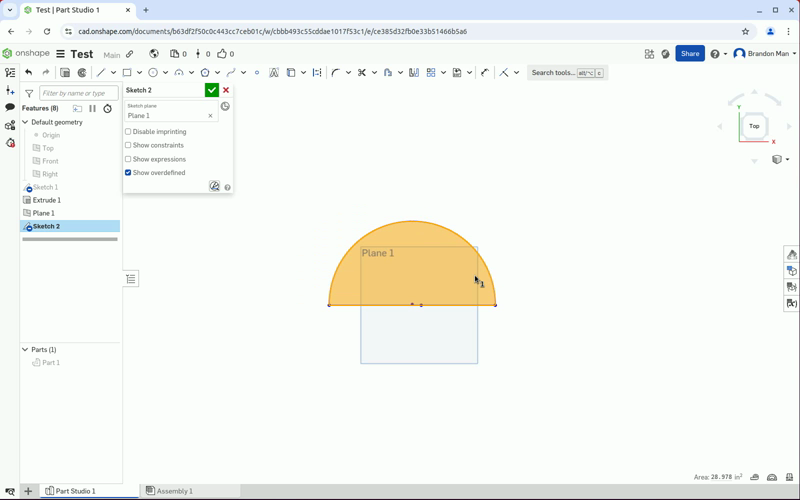
scroll(-6)
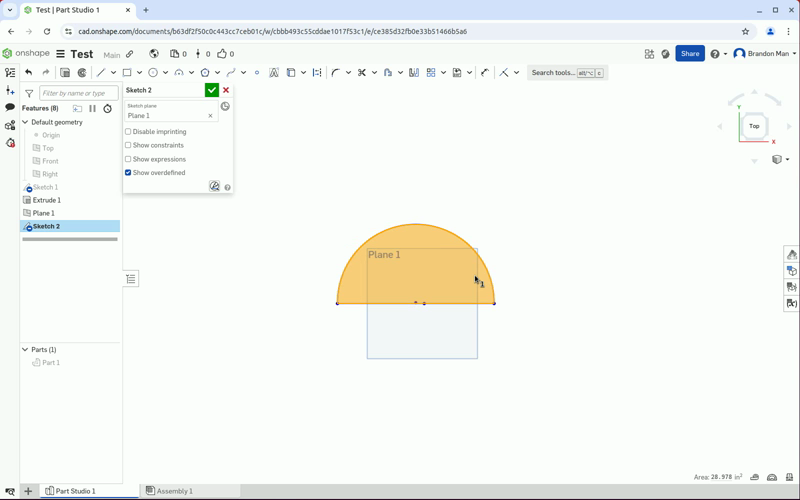
scroll(-6)
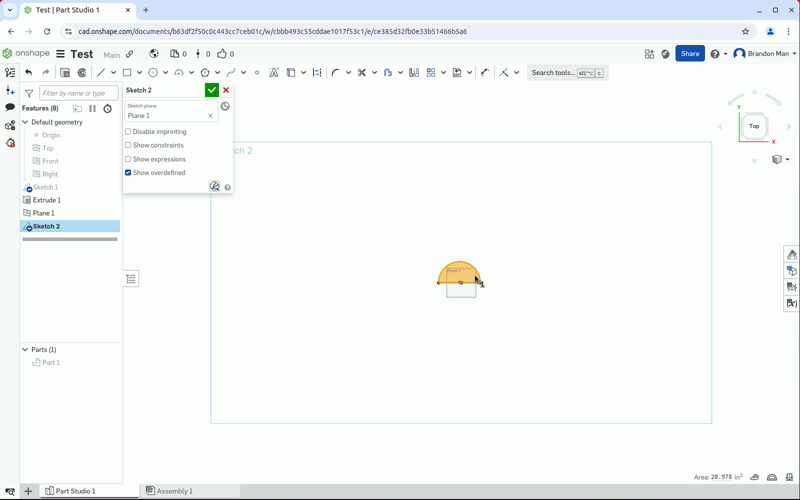
mouse_move(73, 352)
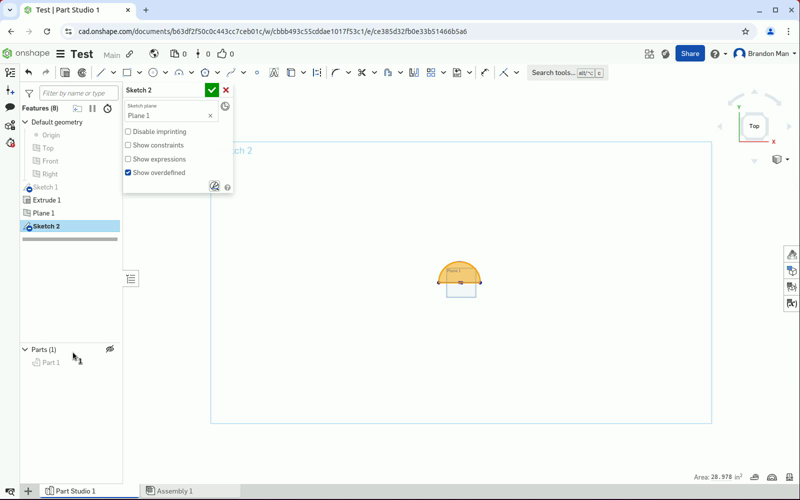
key(shift+y)
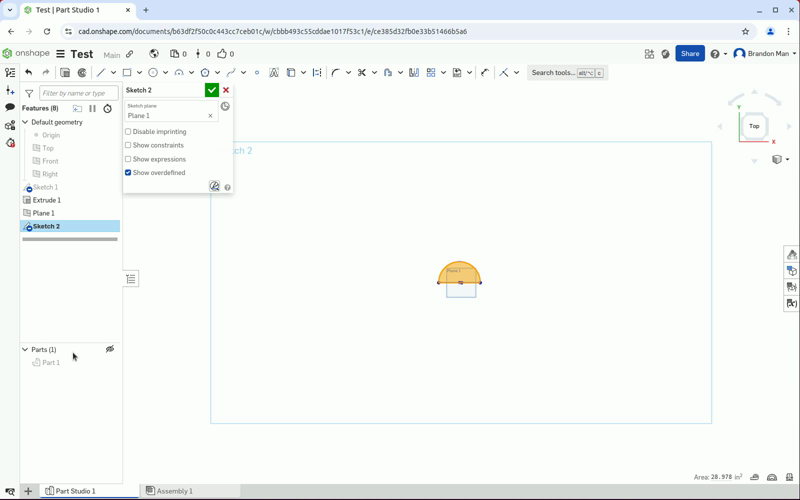
key(shift+e)
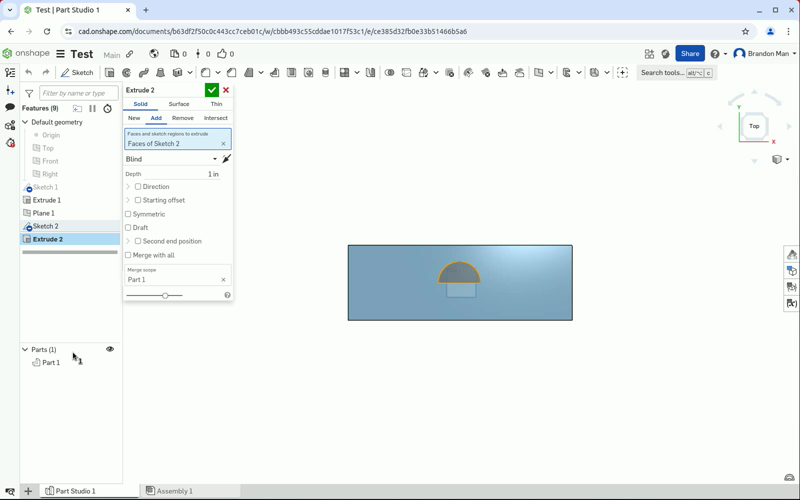
mouse_move(143, 106)
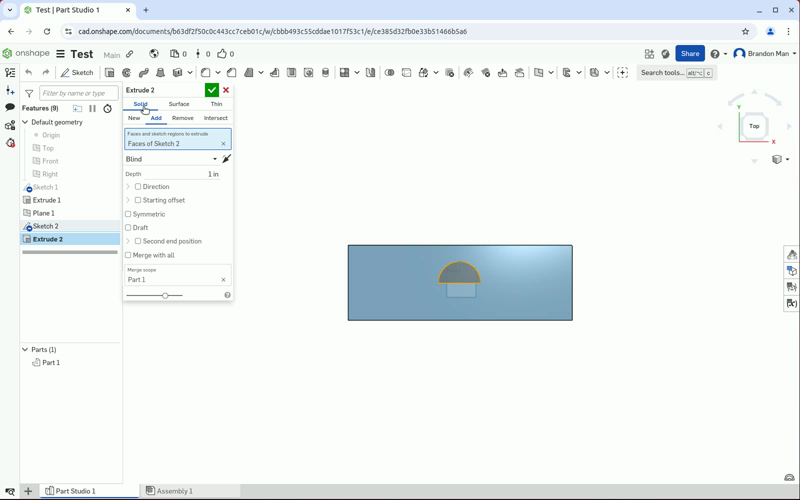
click(143, 106)
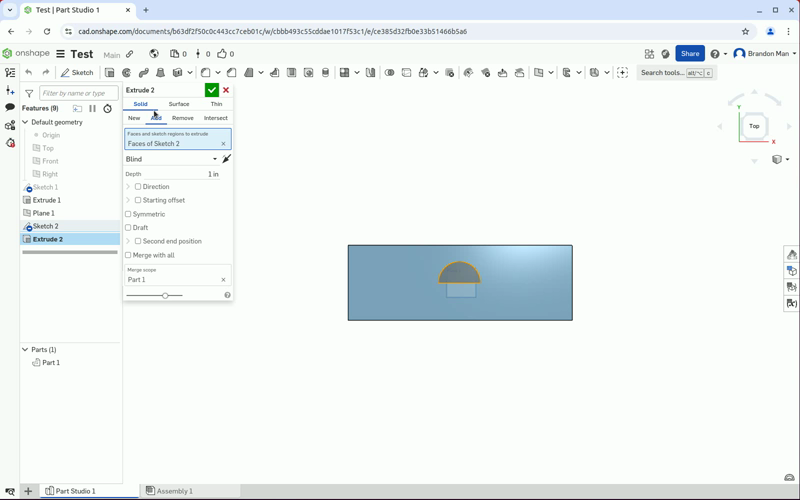
mouse_move(186, 120)
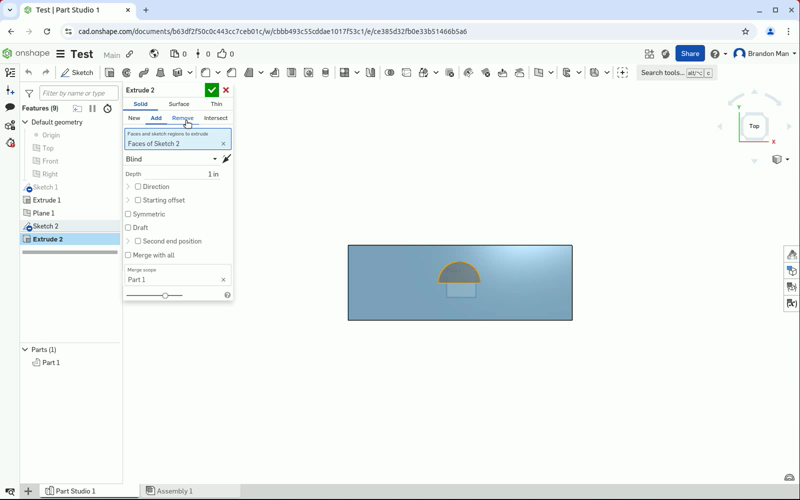
click(186, 120)
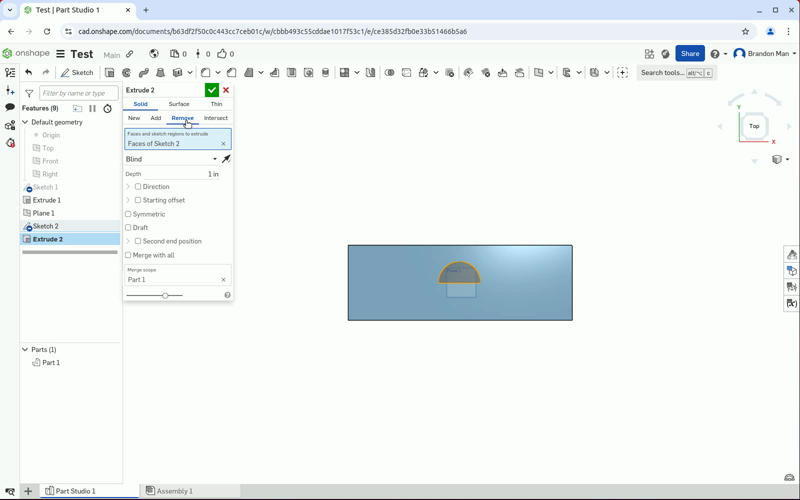
key(tab, 4)
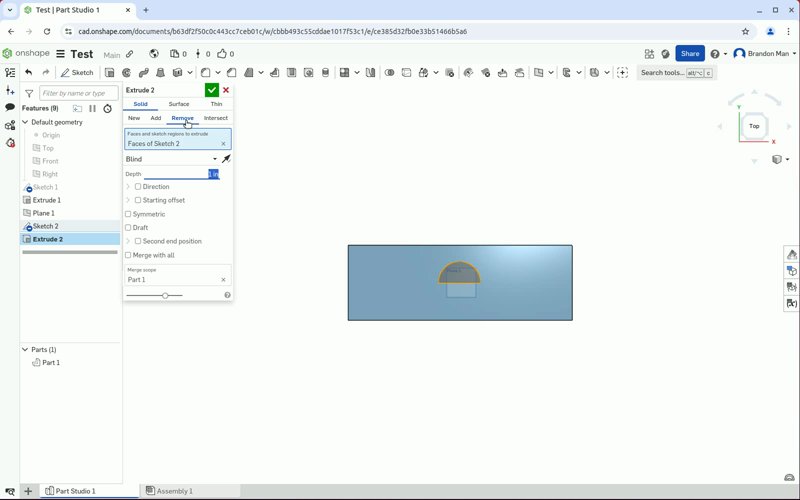
text(15.405)
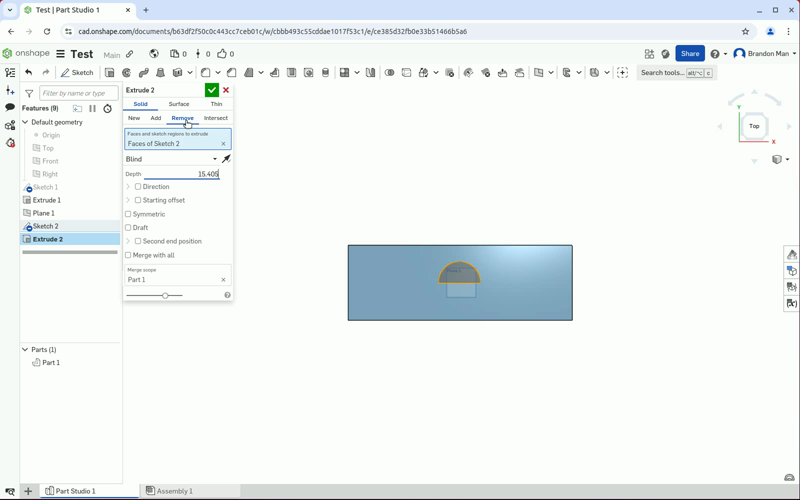
key(tab, 6)
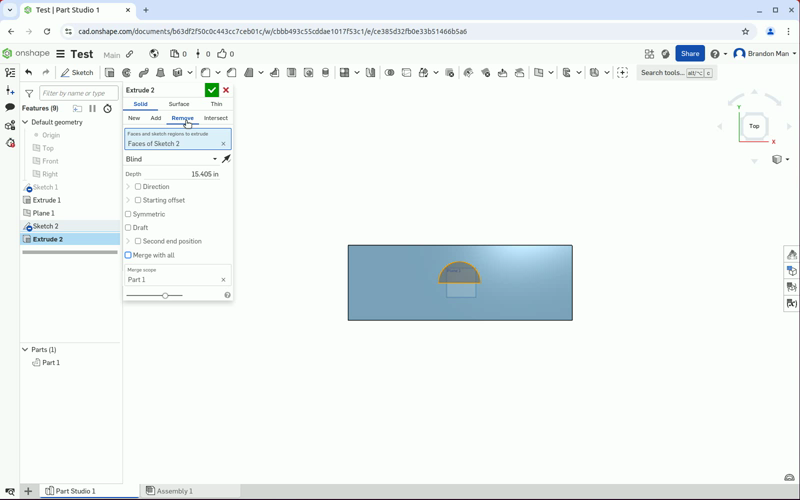
key(space)
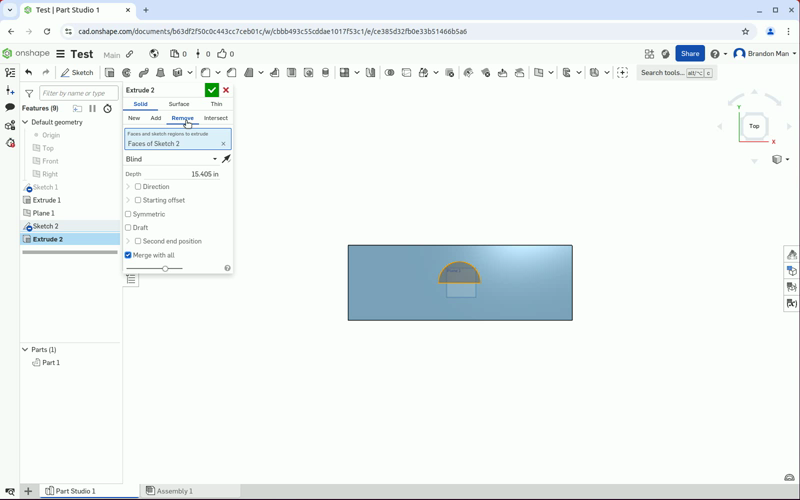
key(enter)
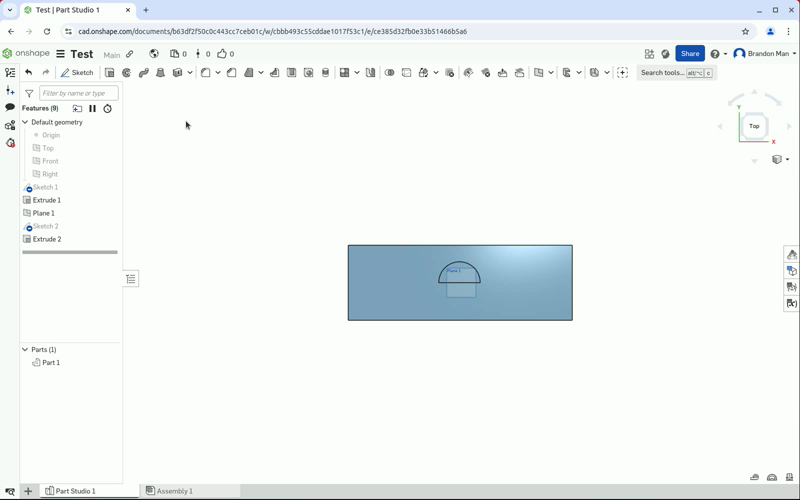
key(shift+h)
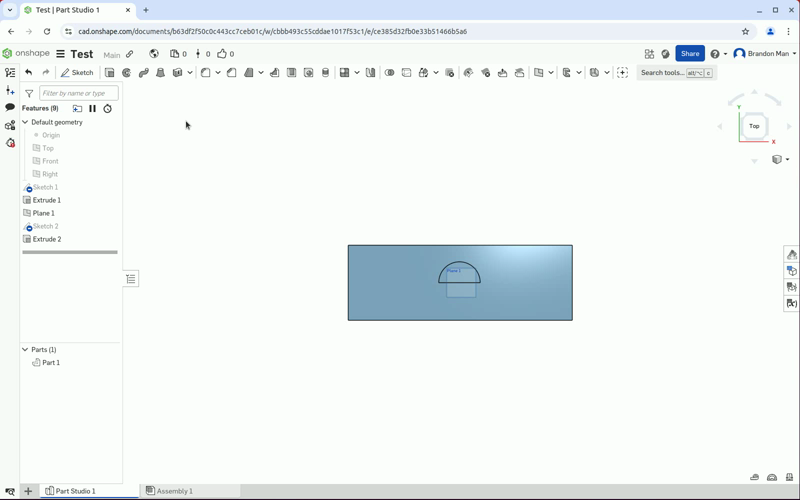
key(shift+h)
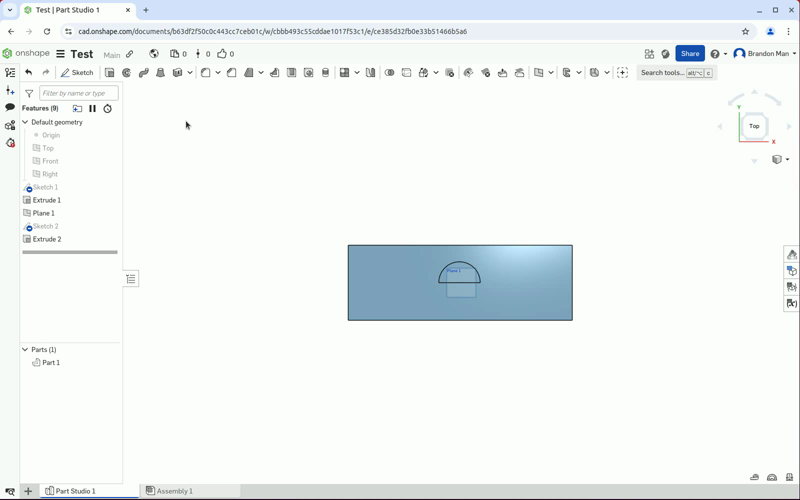
mouse_move(73, 189)
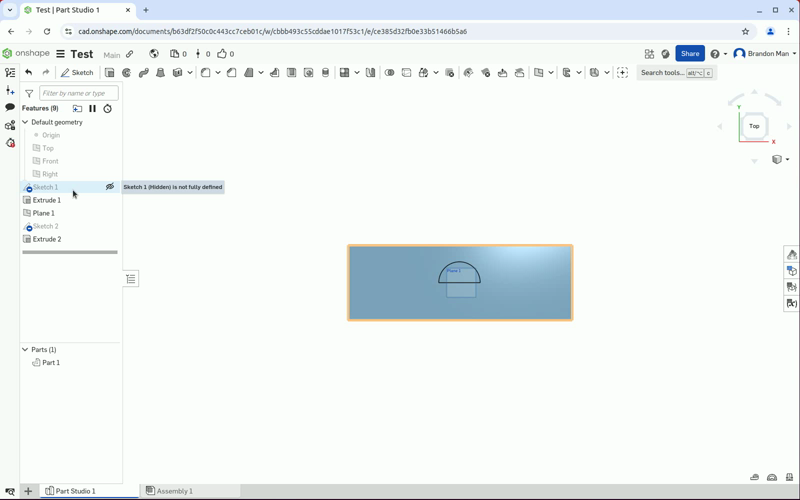
click(73, 189)
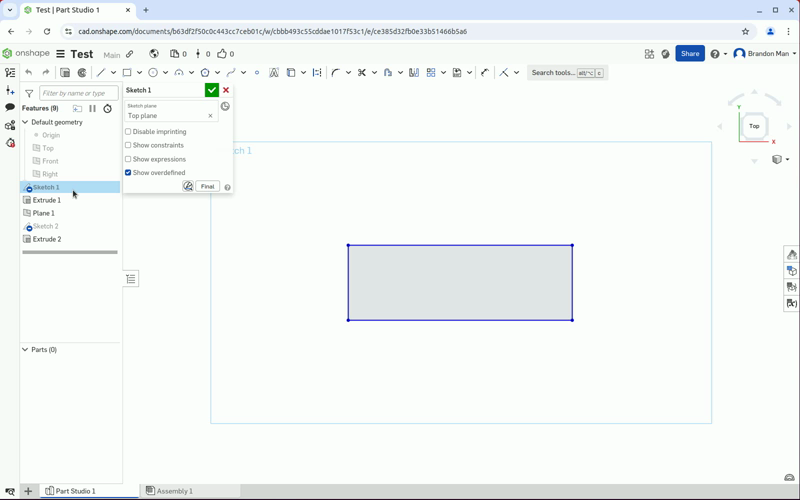
mouse_move(229, 92)
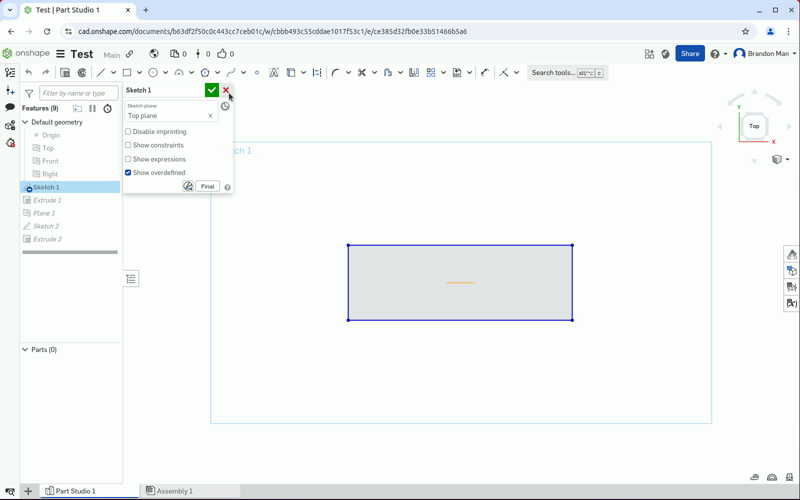
click(229, 92)
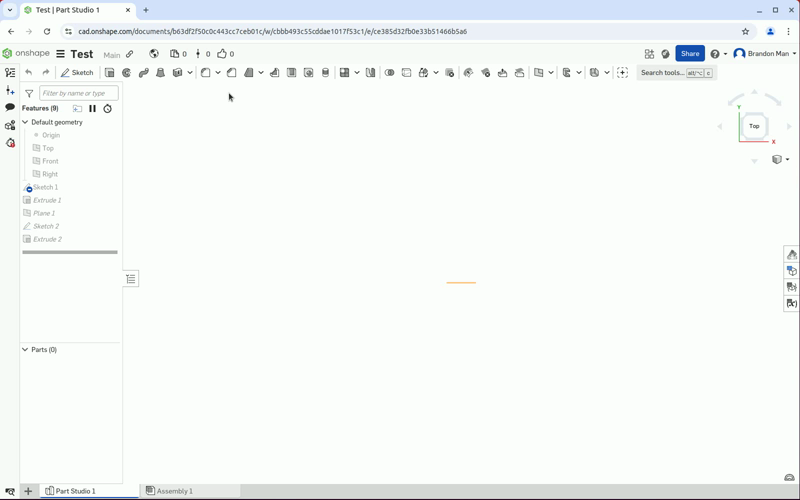
key(shift+s)
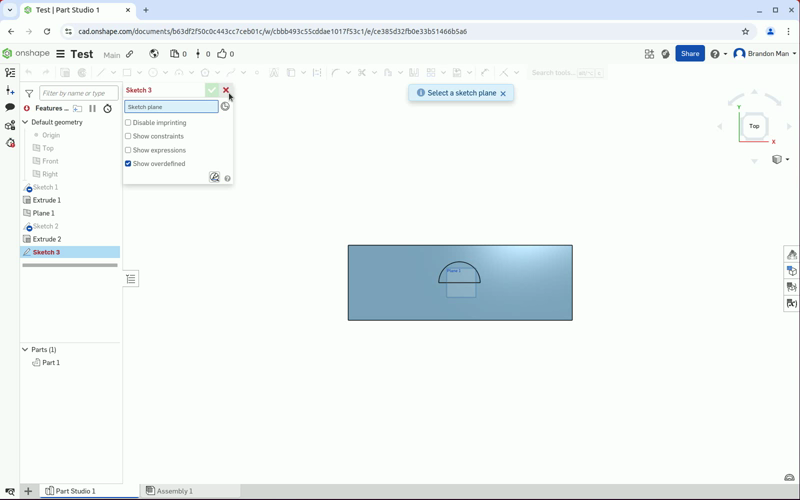
mouse_move(73, 215)
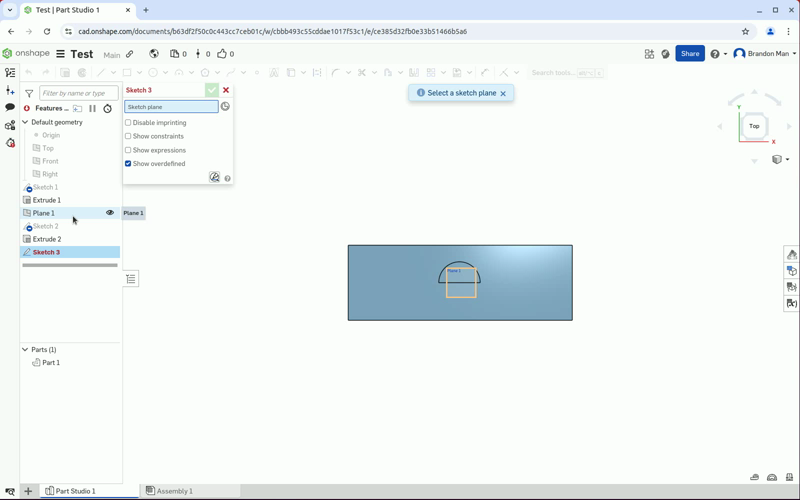
click(73, 215)
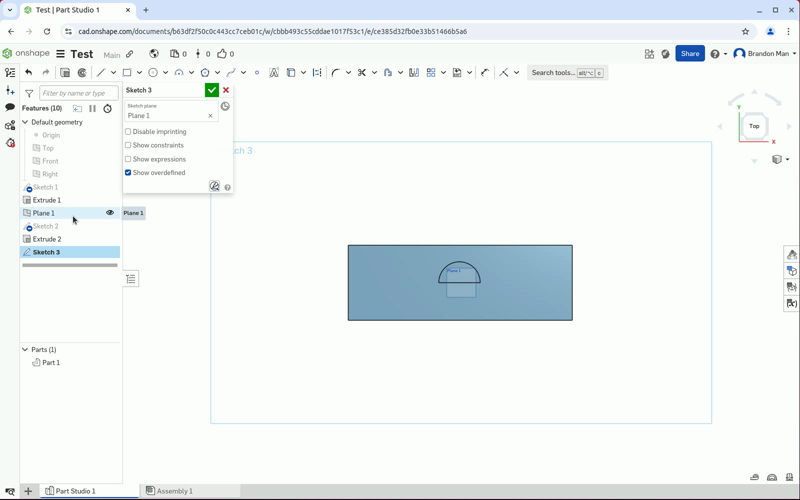
mouse_move(73, 352)
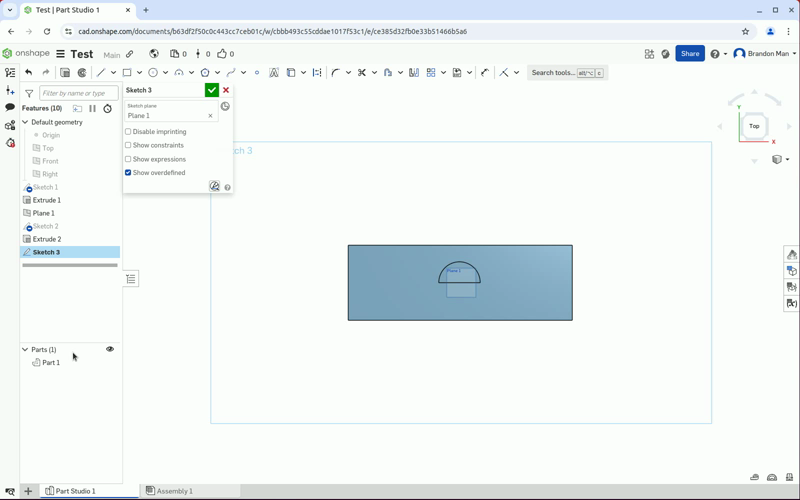
key(y)
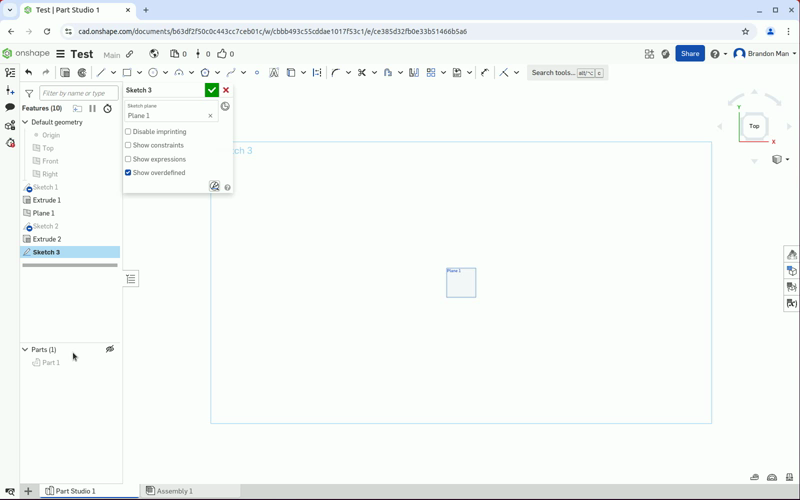
key(a)
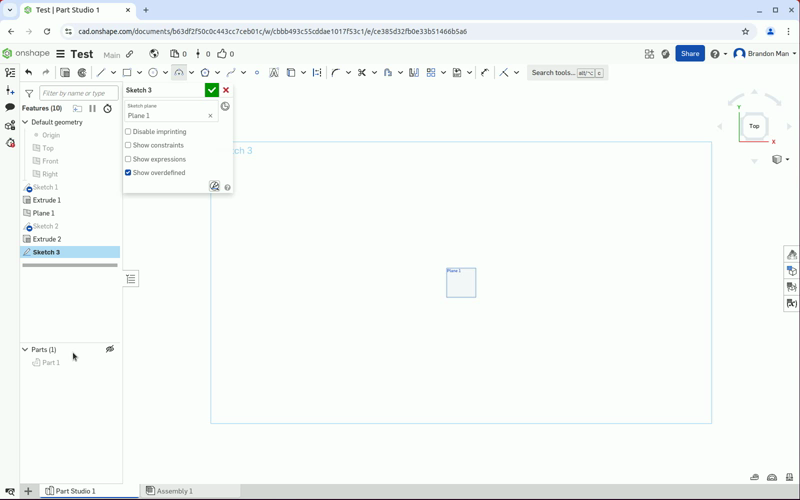
key_down(shift)
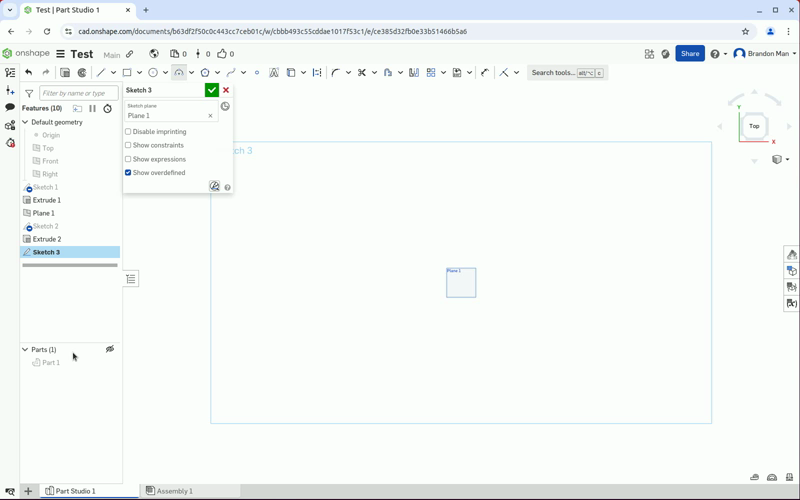
mouse_move(438, 282)
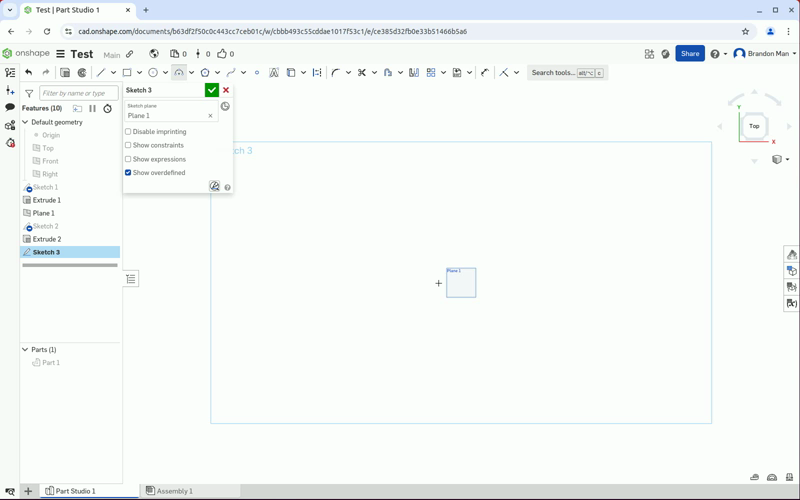
click(438, 282)
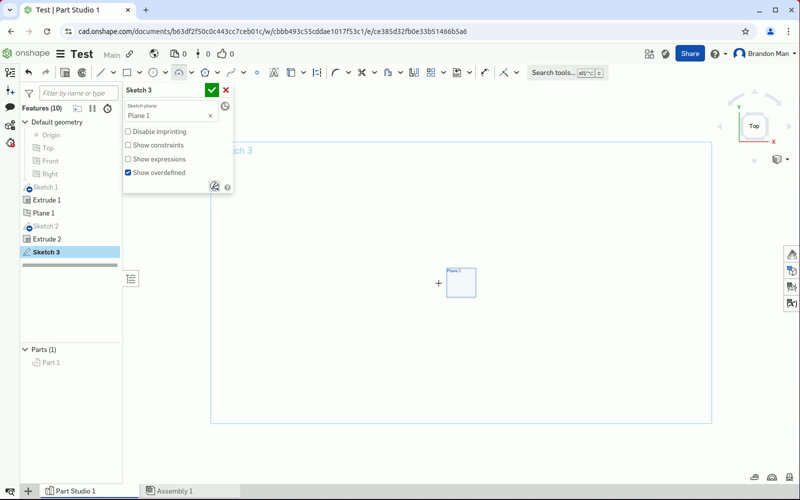
key_up(shift)
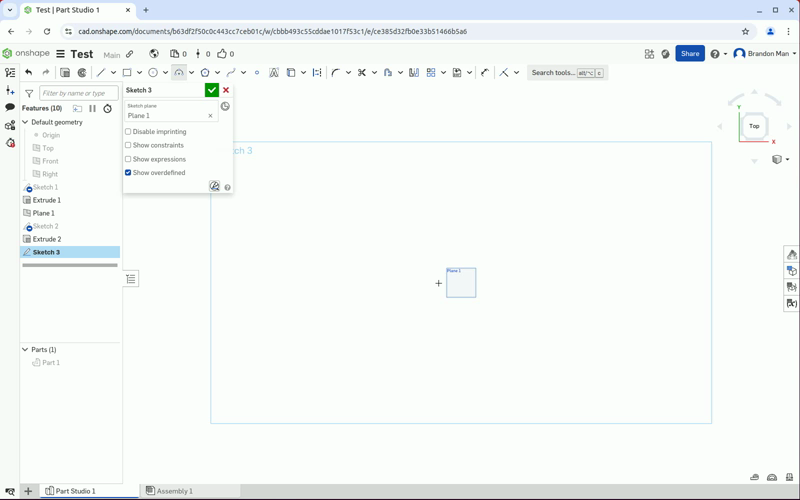
key_down(shift)
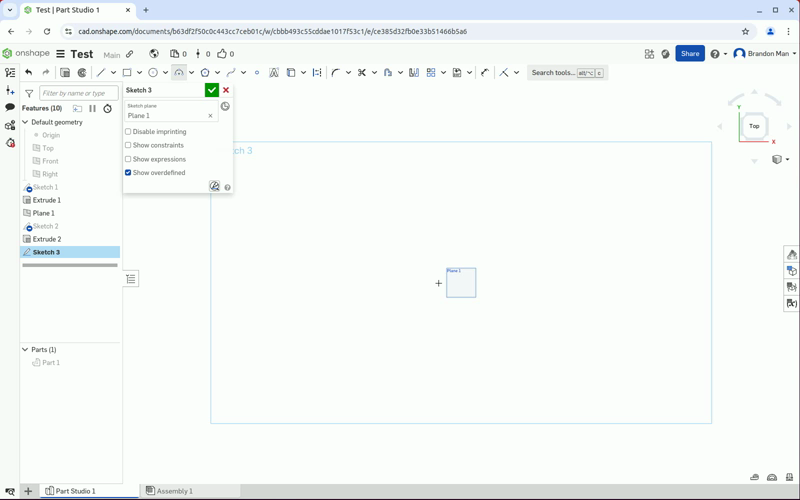
mouse_move(480, 282)
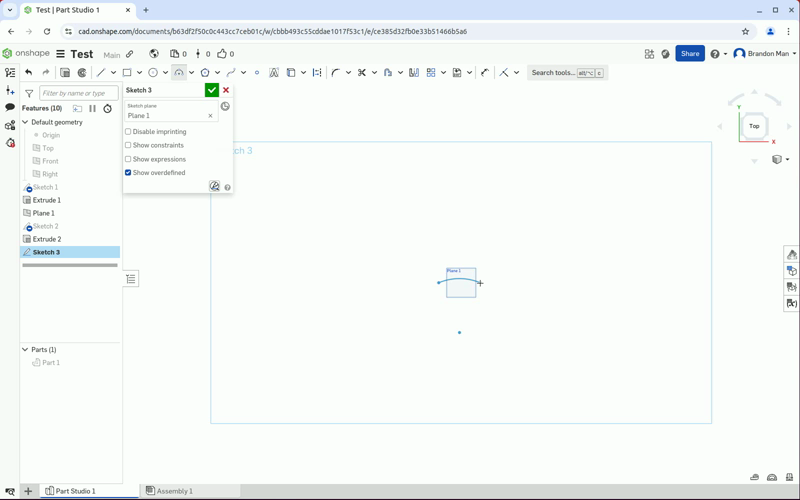
click(480, 282)
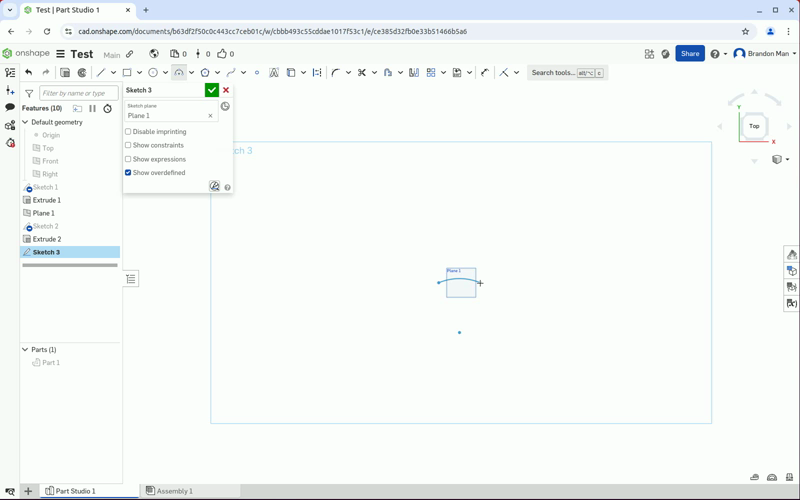
mouse_move(459, 303)
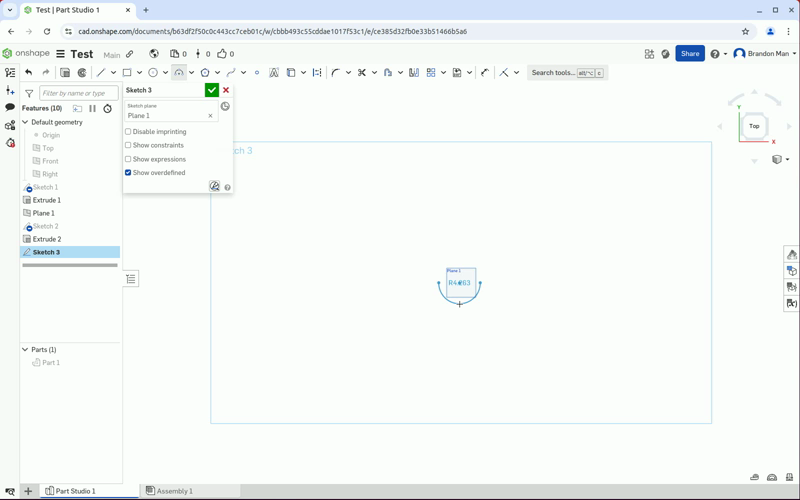
click(459, 303)
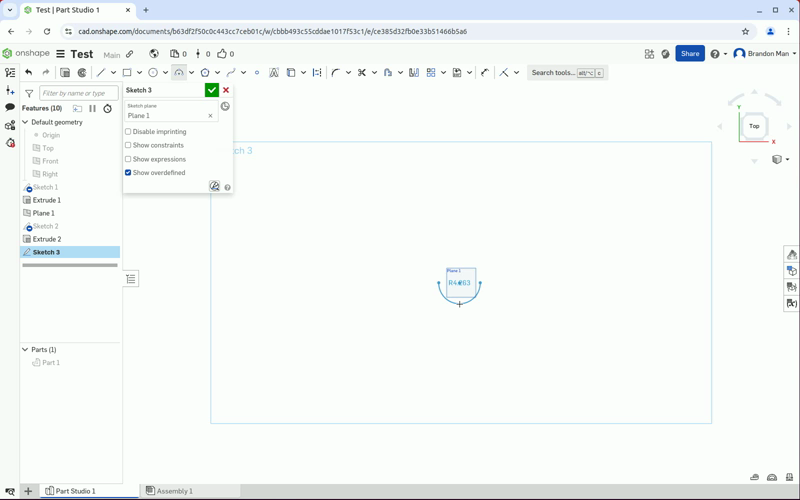
key_up(shift)
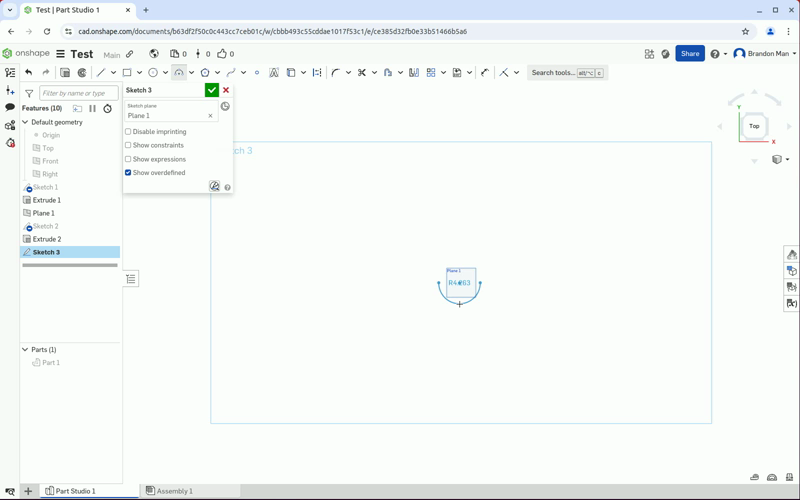
key(esc)
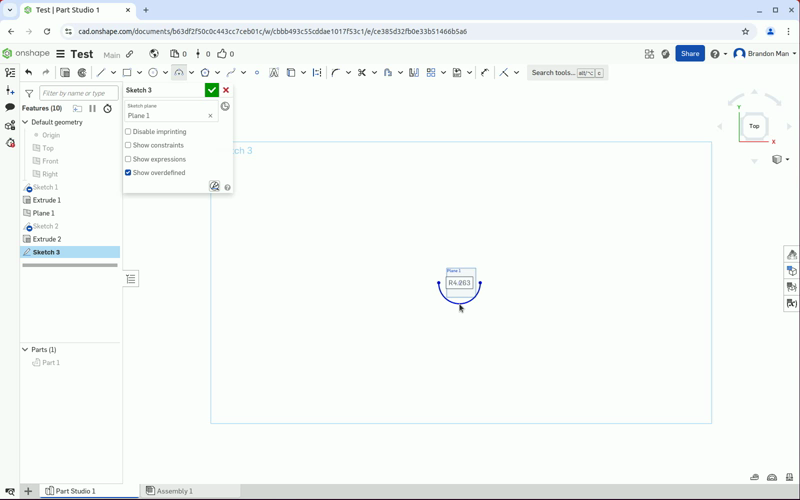
key(l)
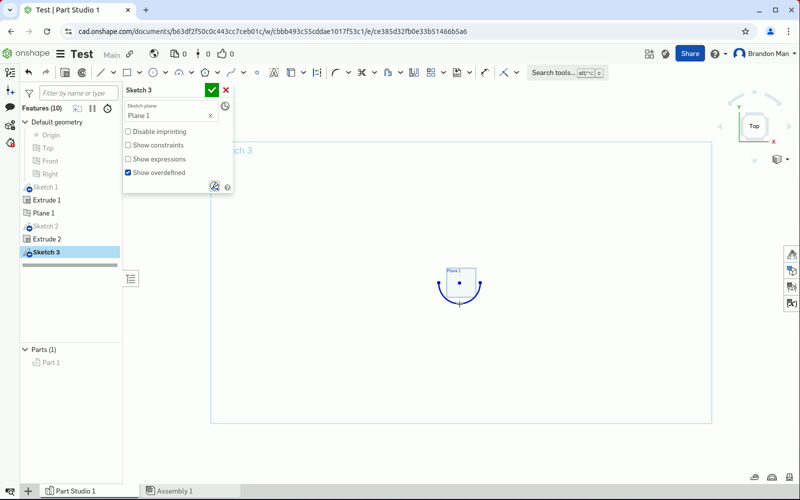
mouse_move(480, 282)
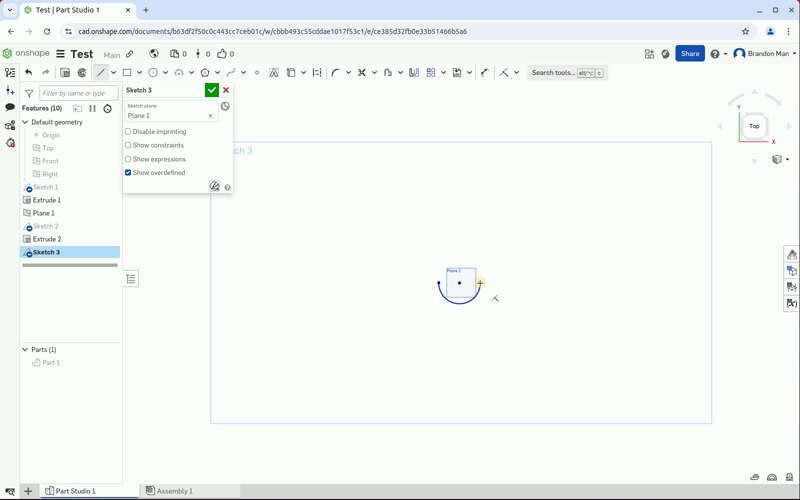
click(480, 282)
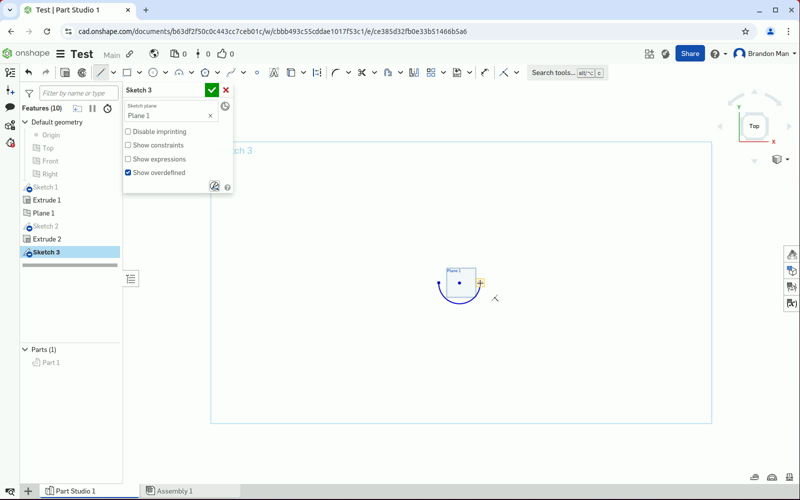
key_down(shift)
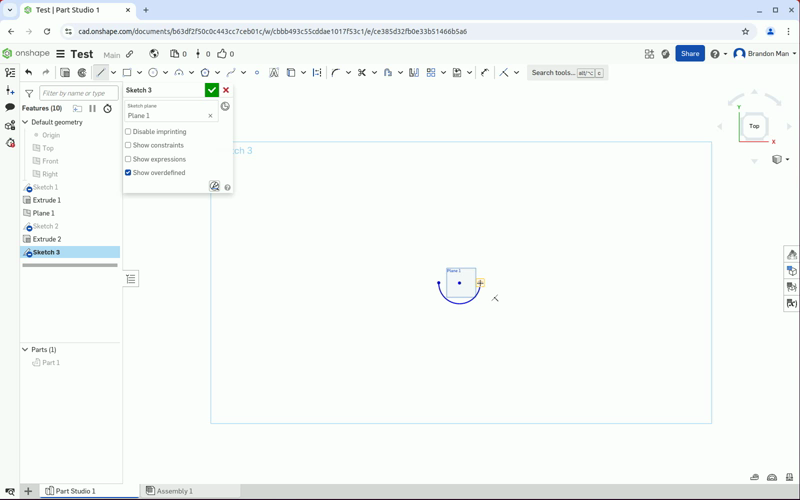
mouse_move(510, 282)
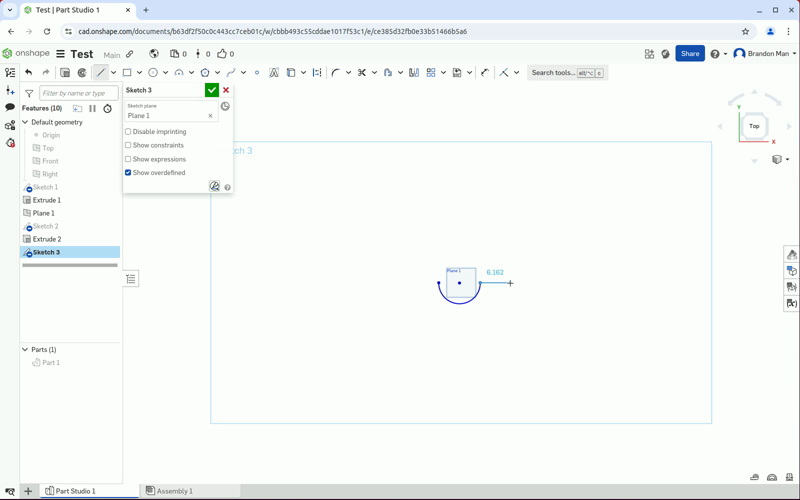
mouse_move(461, 282)
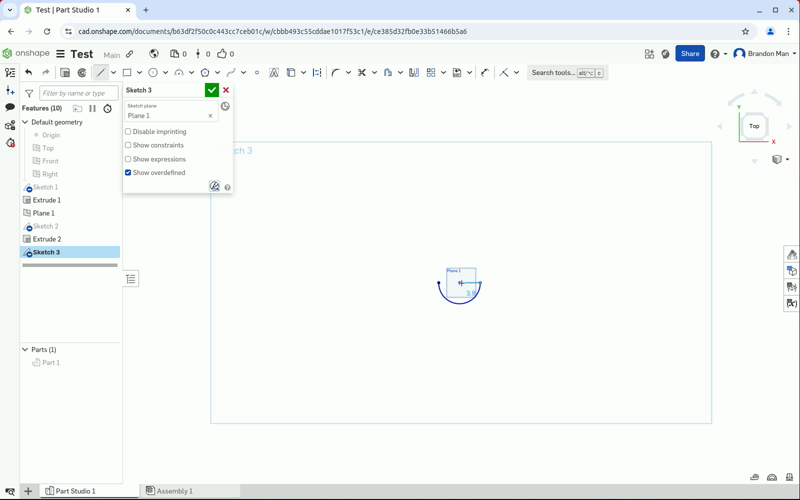
scroll(6)
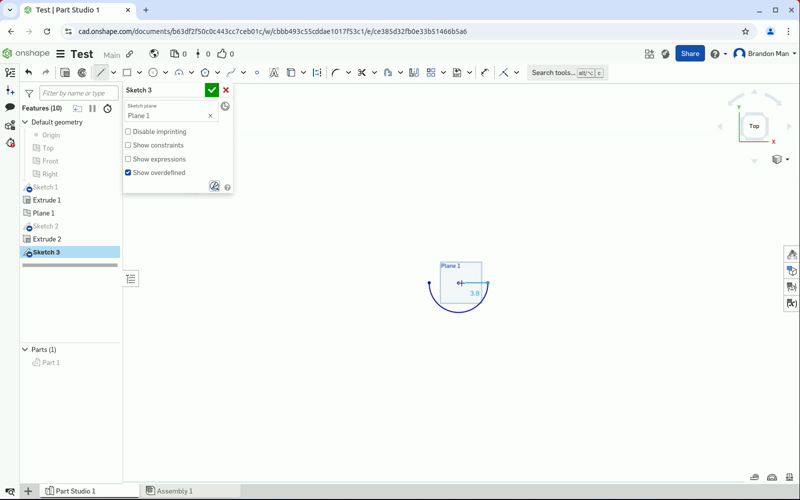
scroll(6)
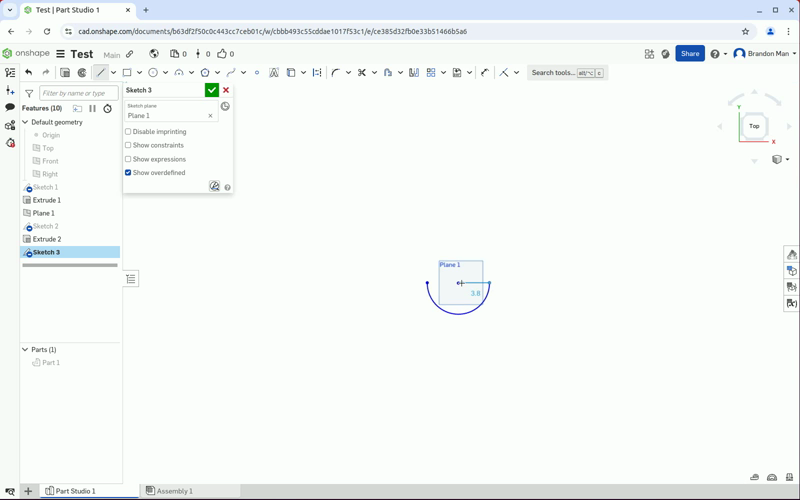
scroll(6)
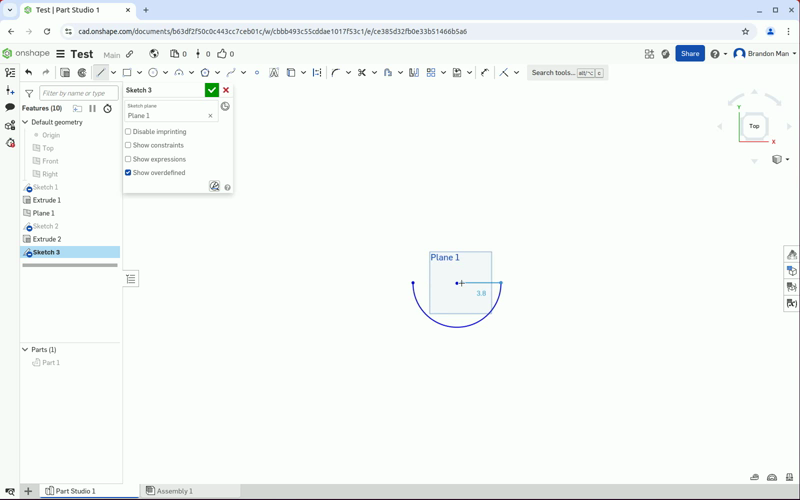
scroll(6)
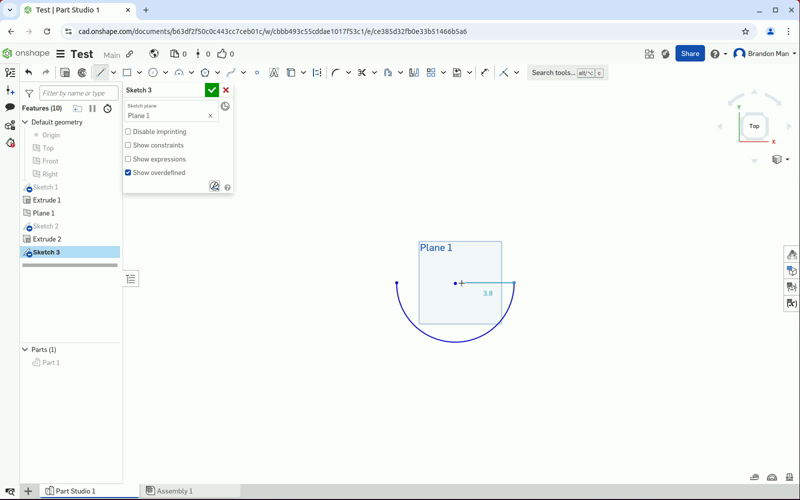
scroll(6)
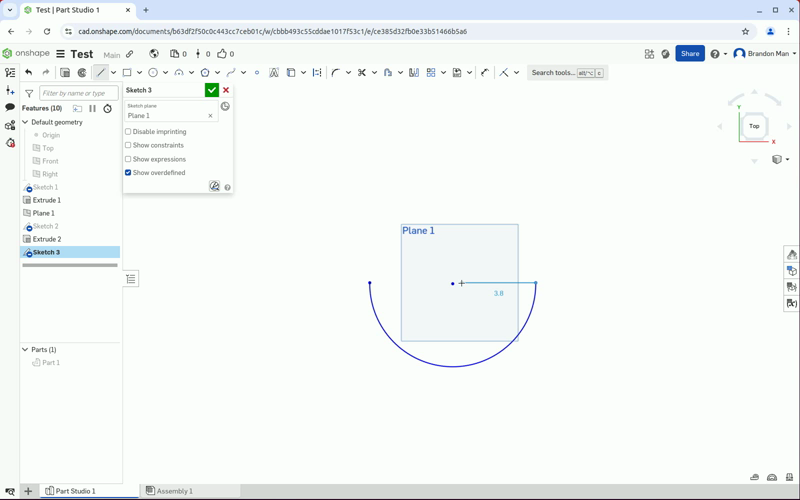
scroll(6)
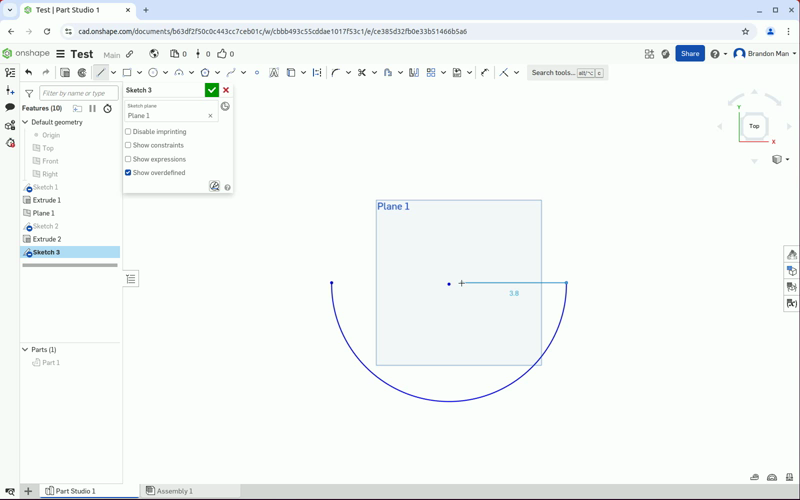
scroll(6)
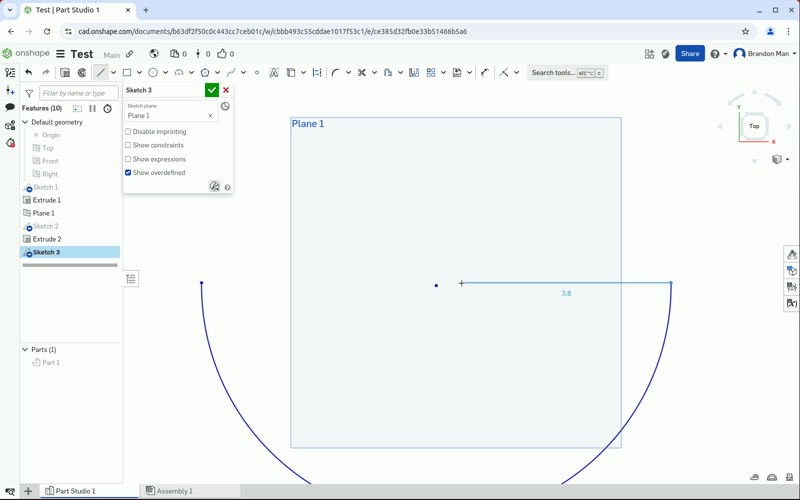
click(461, 282)
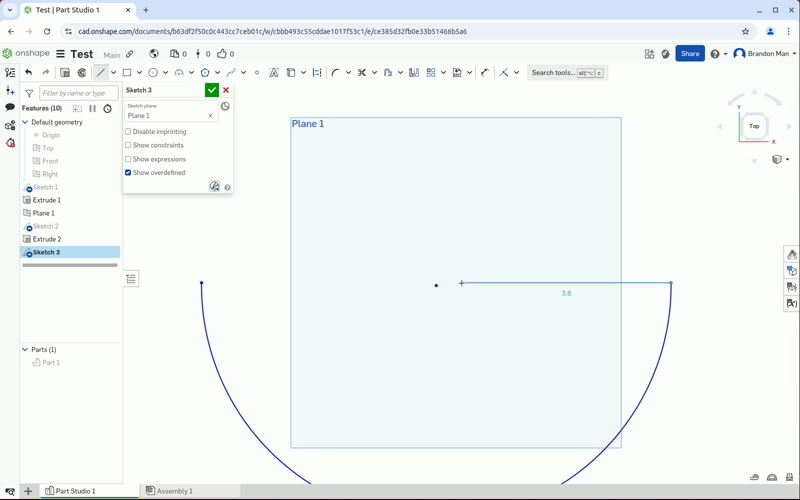
scroll(-6)
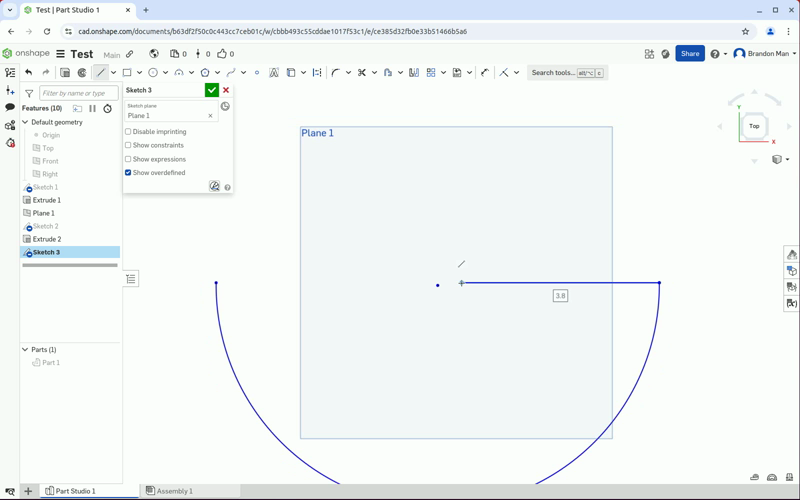
scroll(-6)
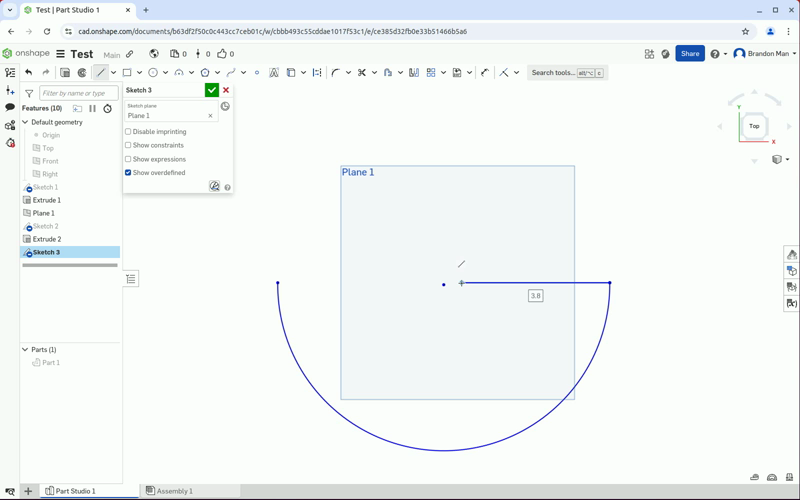
scroll(-6)
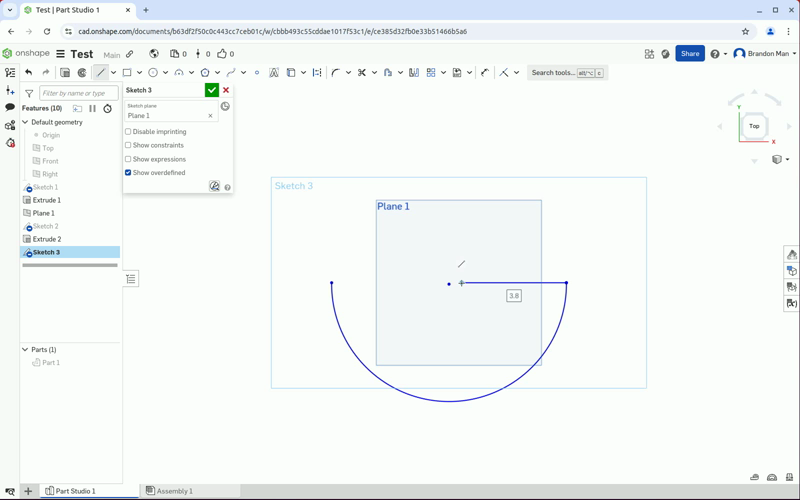
scroll(-6)
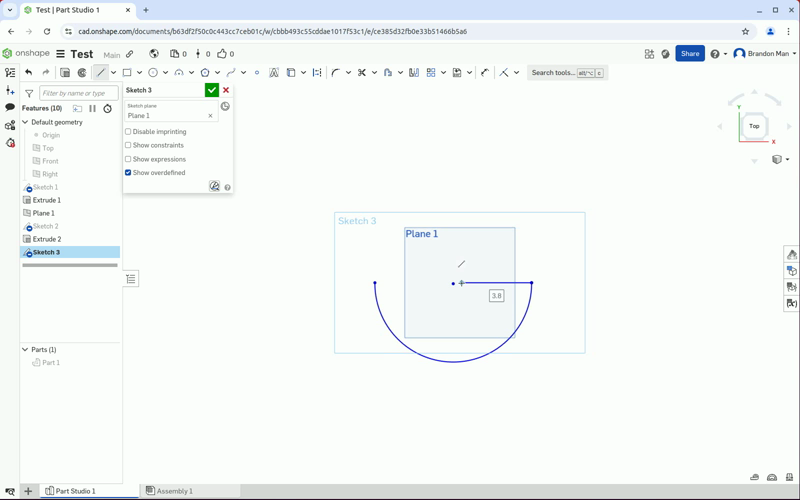
scroll(-6)
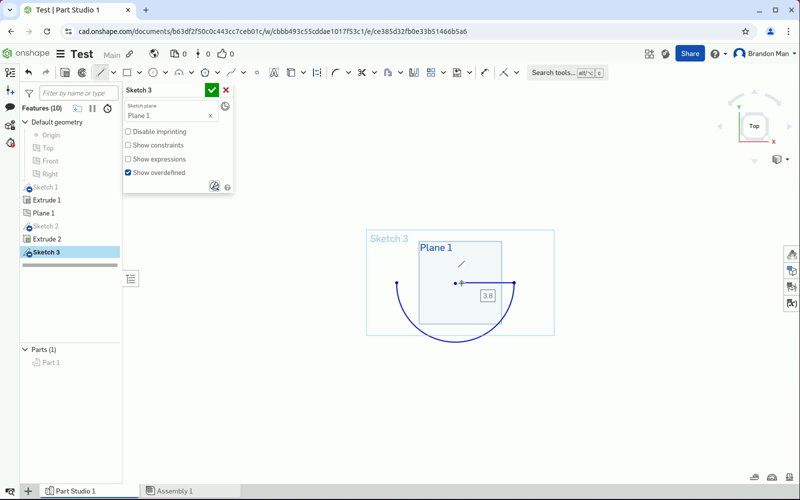
scroll(-6)
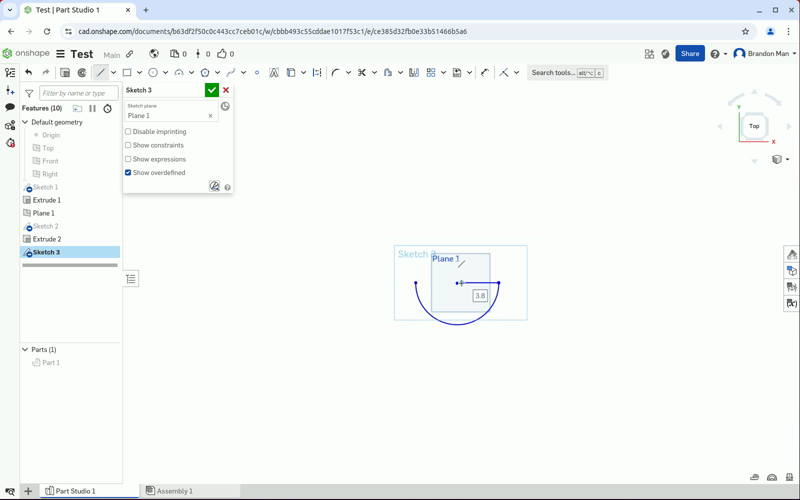
scroll(-6)
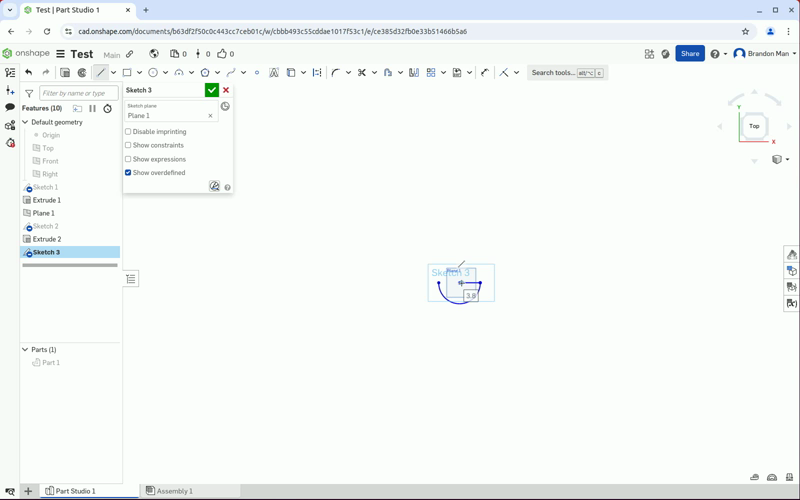
key_up(shift)
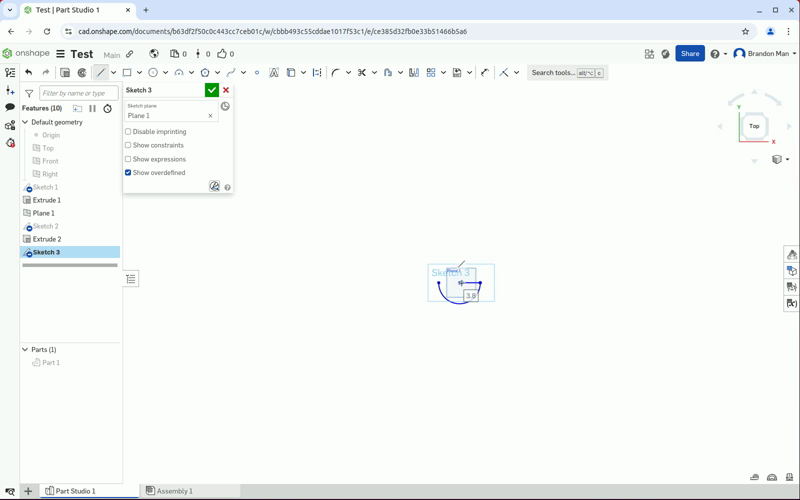
mouse_move(492, 282)
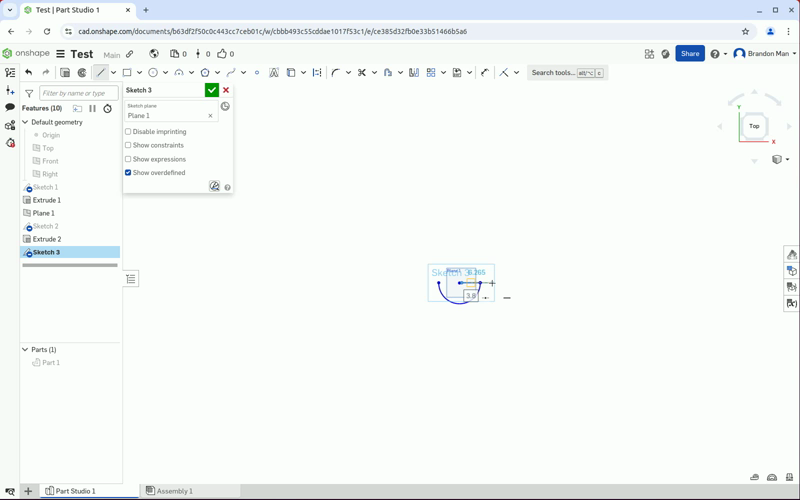
key_down(shift)
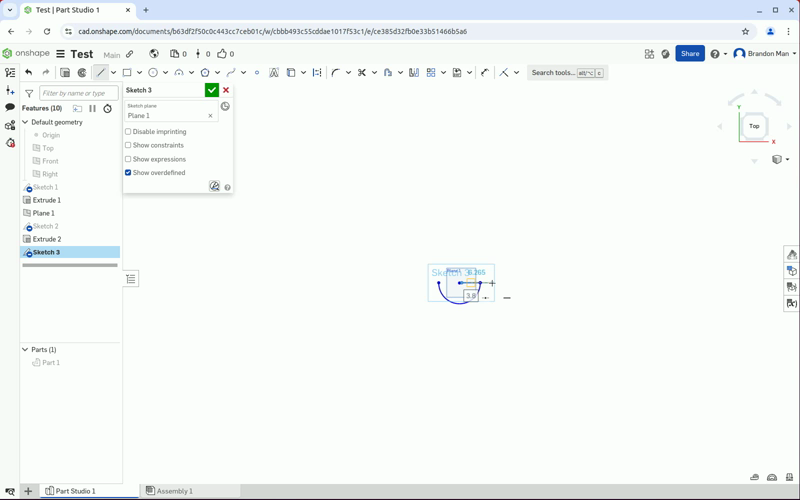
mouse_move(438, 282)
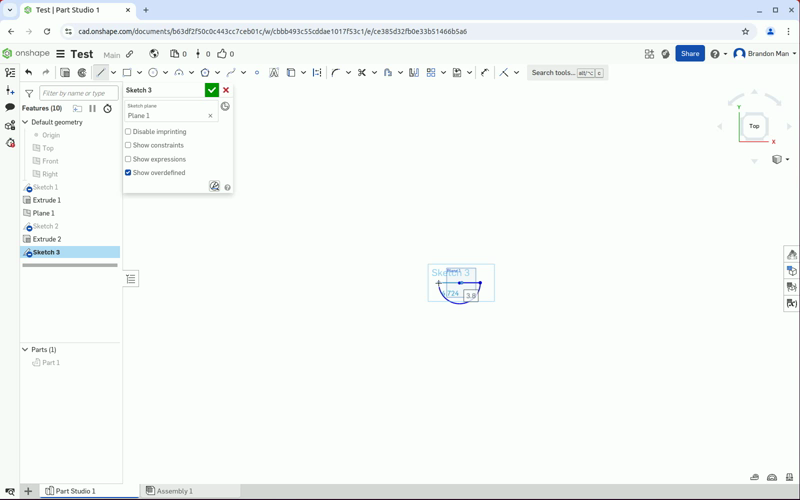
key_up(shift)
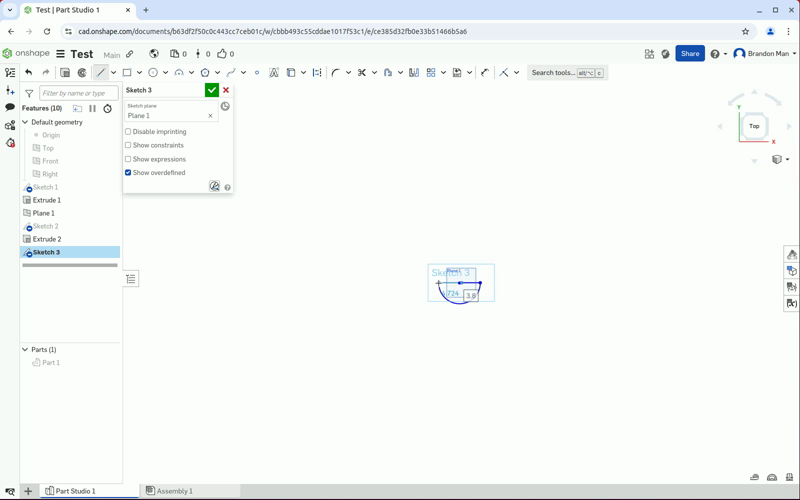
click(438, 282)
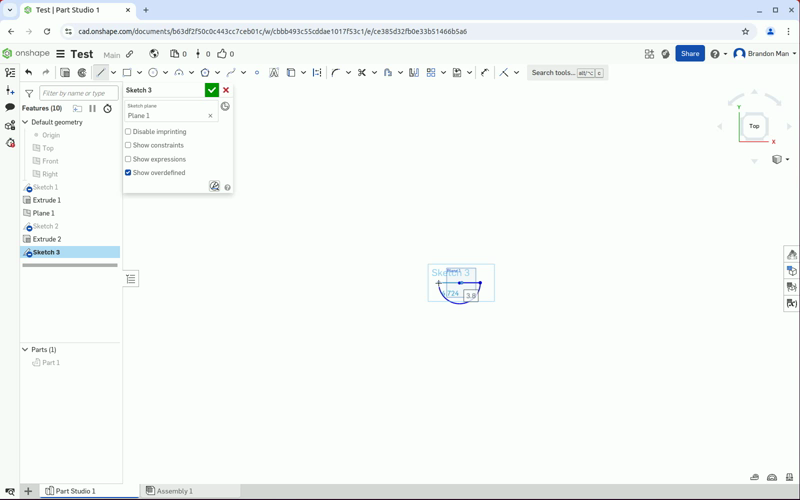
key(esc)
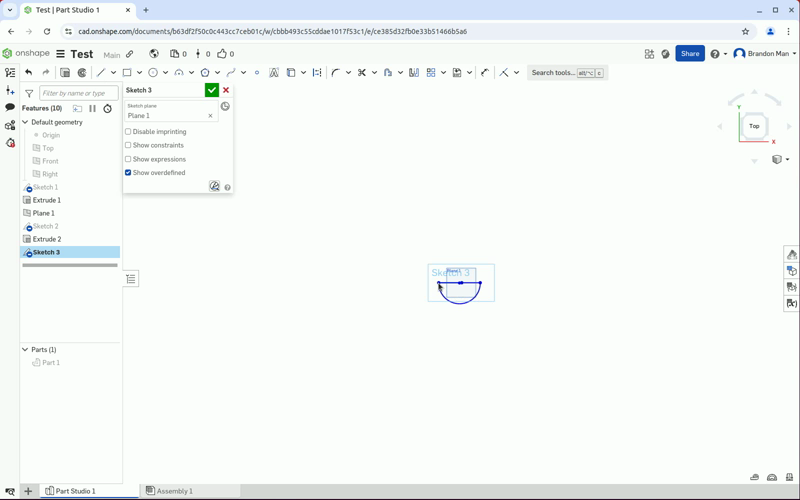
mouse_move(441, 286)
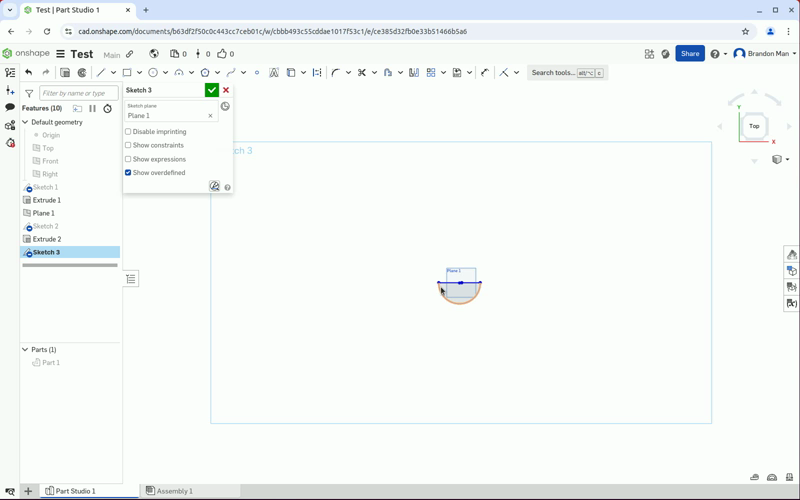
scroll(6)
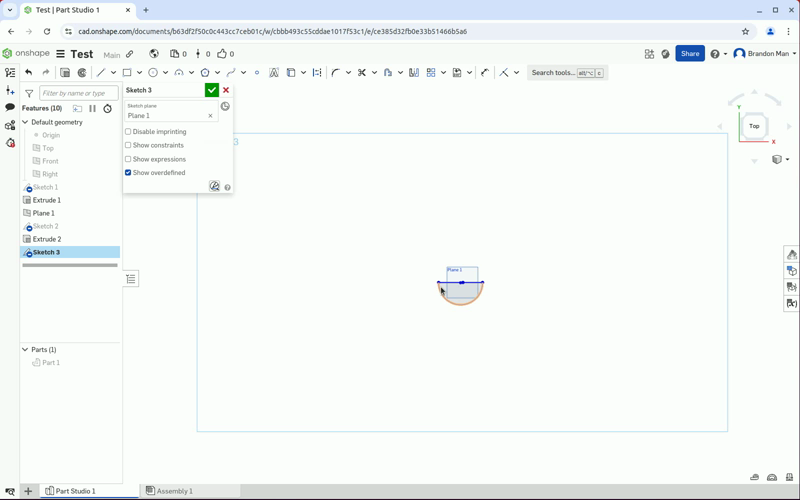
scroll(6)
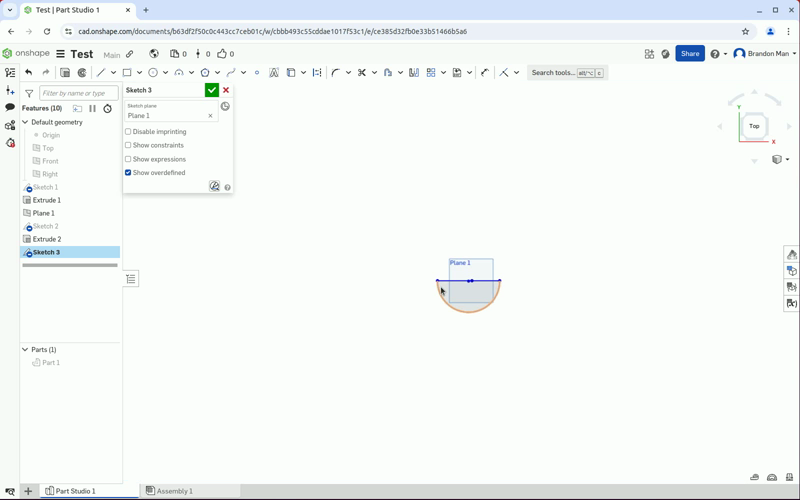
scroll(6)
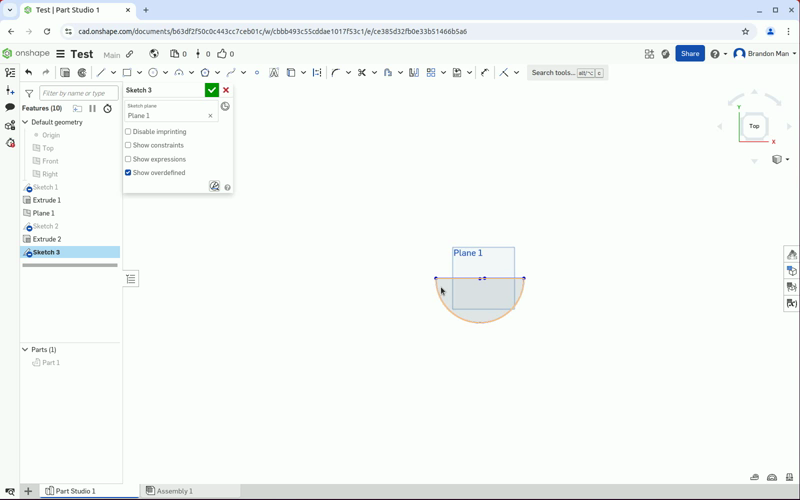
scroll(6)
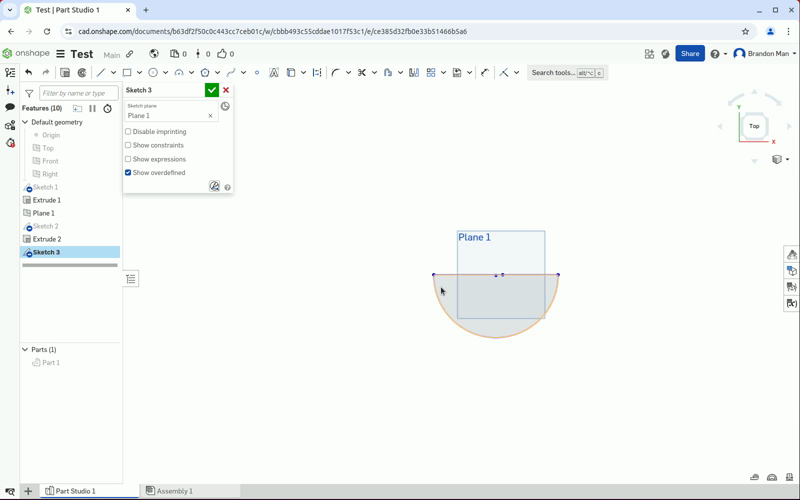
scroll(6)
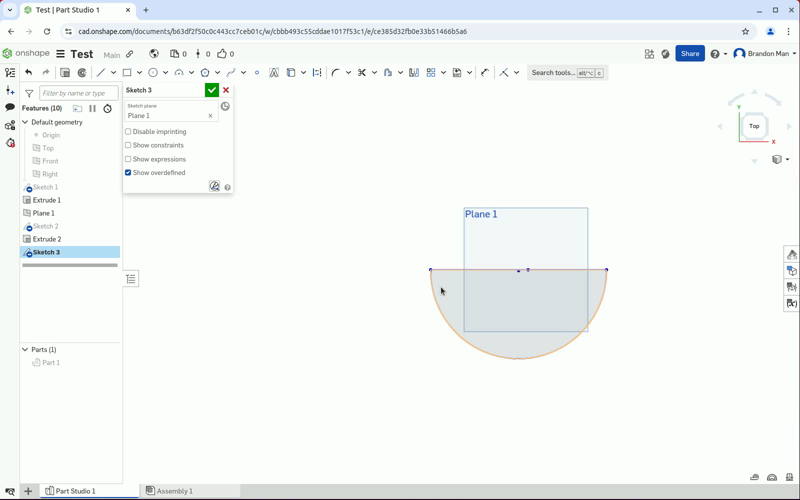
scroll(6)
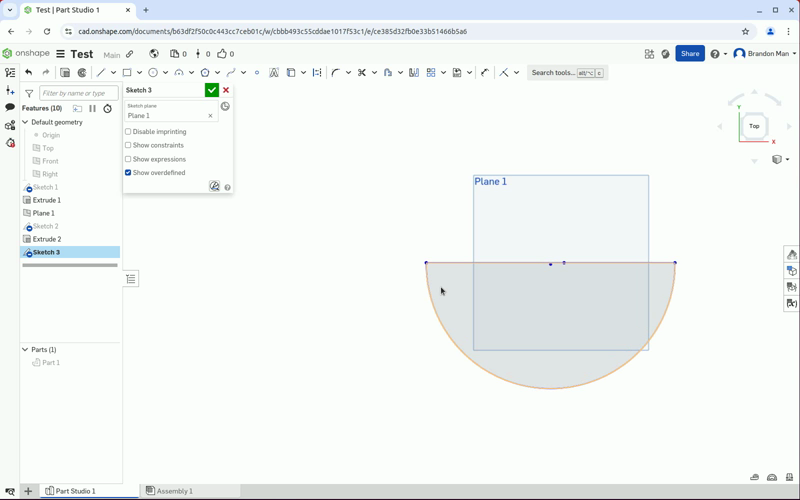
scroll(6)
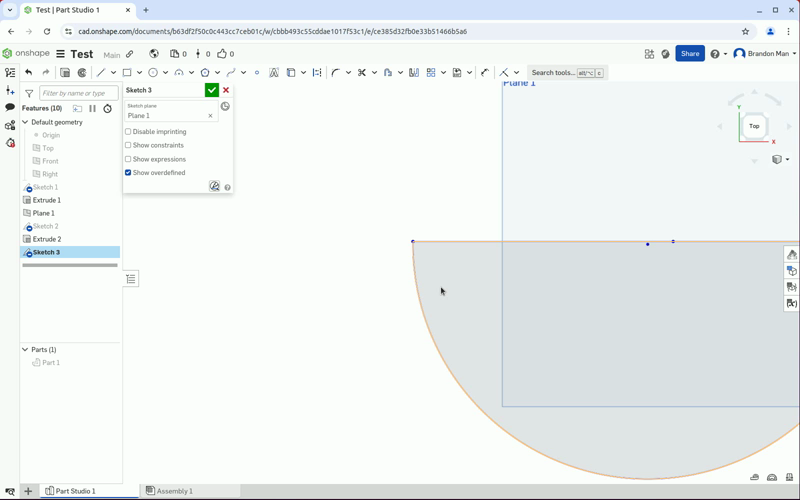
click(441, 286)
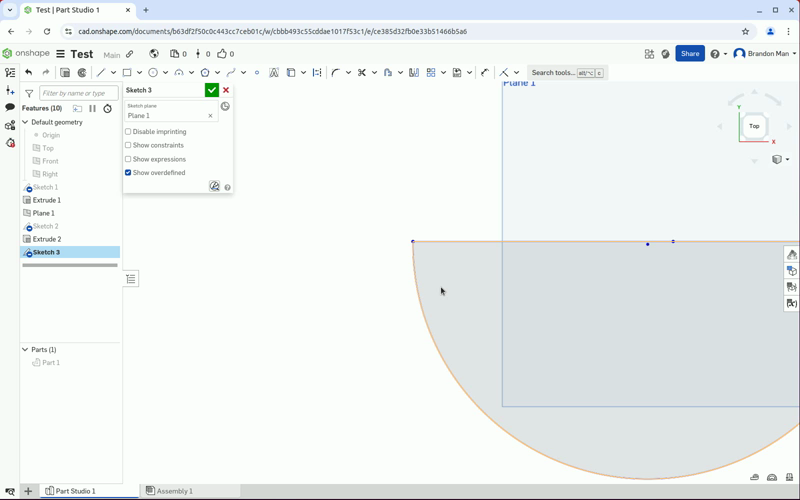
scroll(-6)
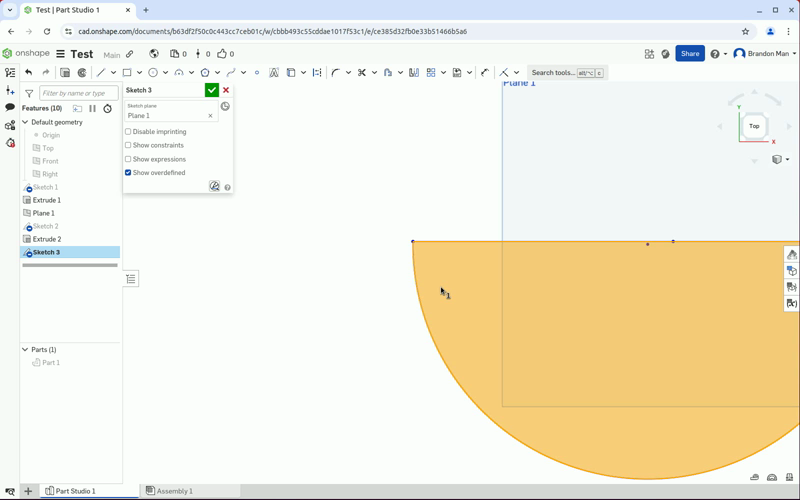
scroll(-6)
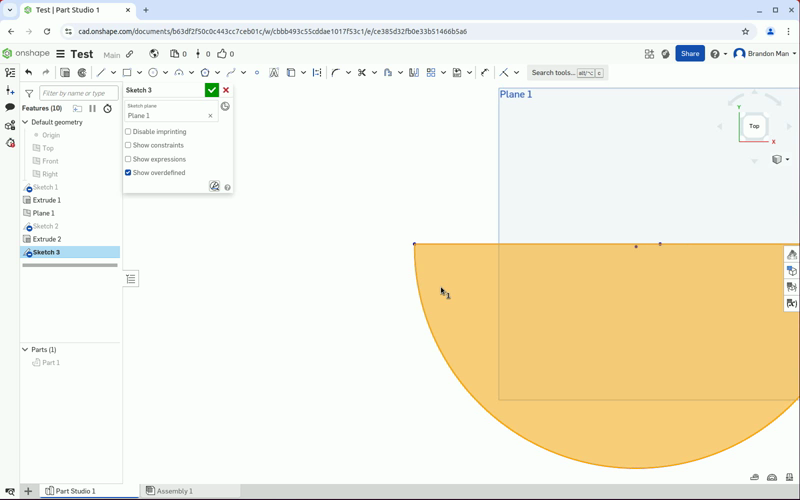
scroll(-6)
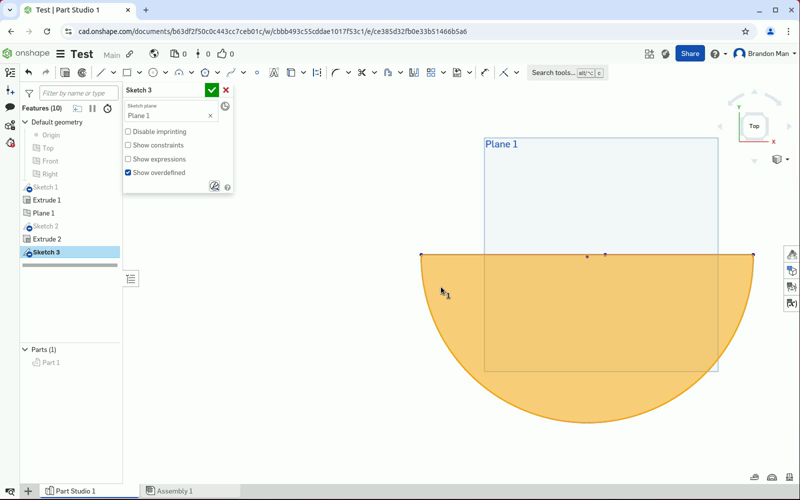
scroll(-6)
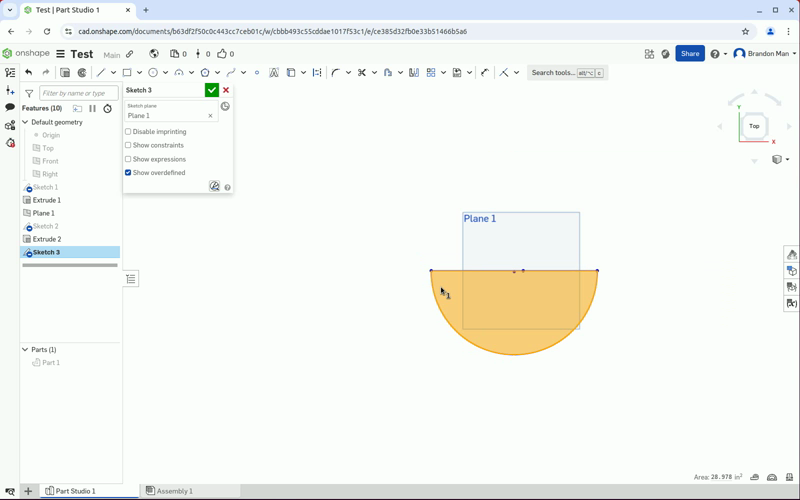
scroll(-6)
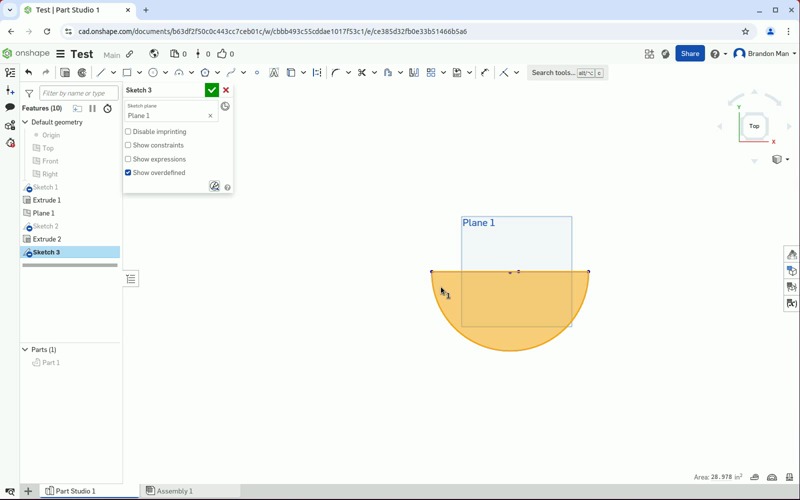
scroll(-6)
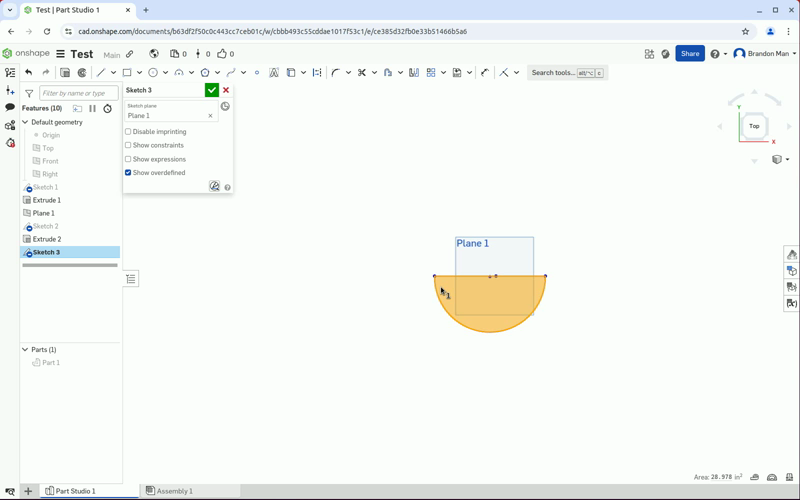
scroll(-6)
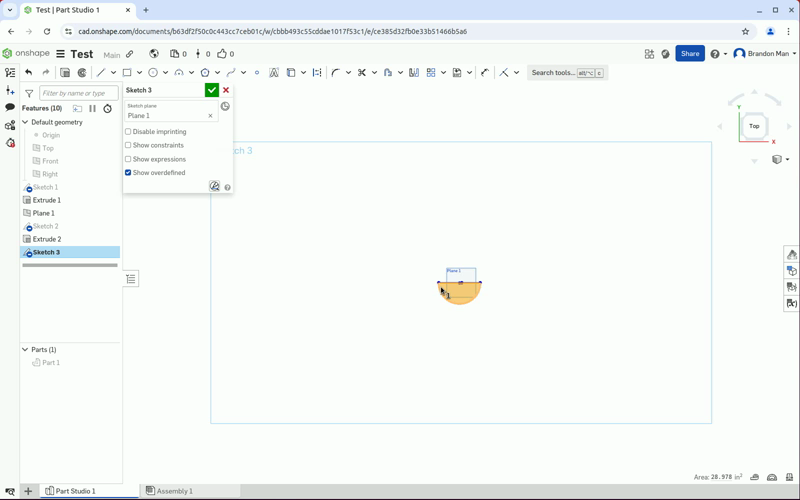
mouse_move(73, 352)
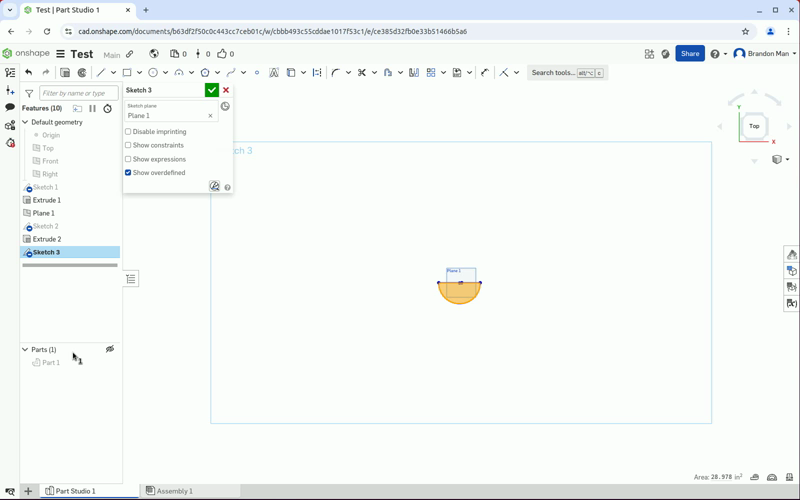
key(shift+y)
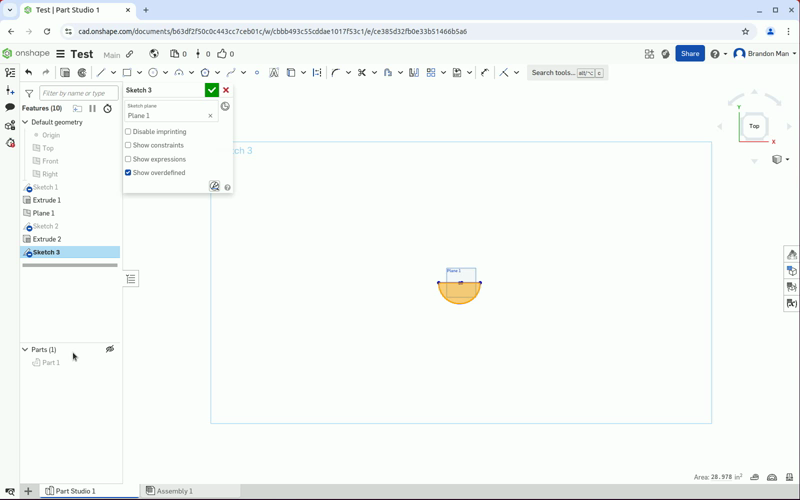
key(shift+e)
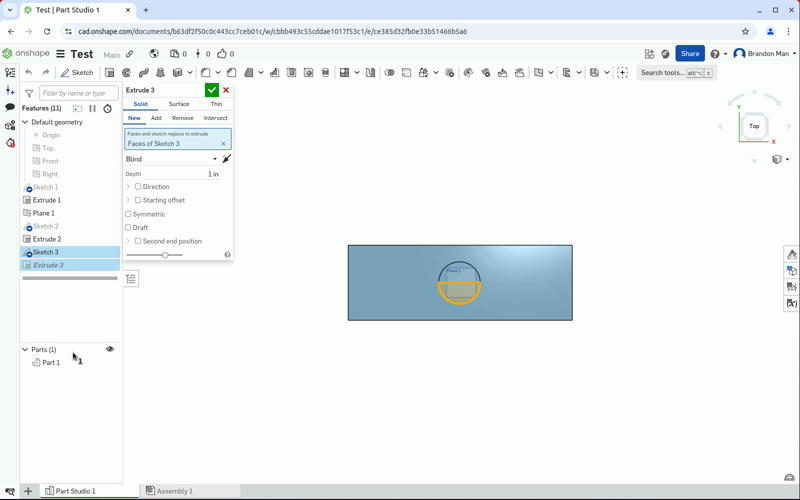
mouse_move(143, 106)
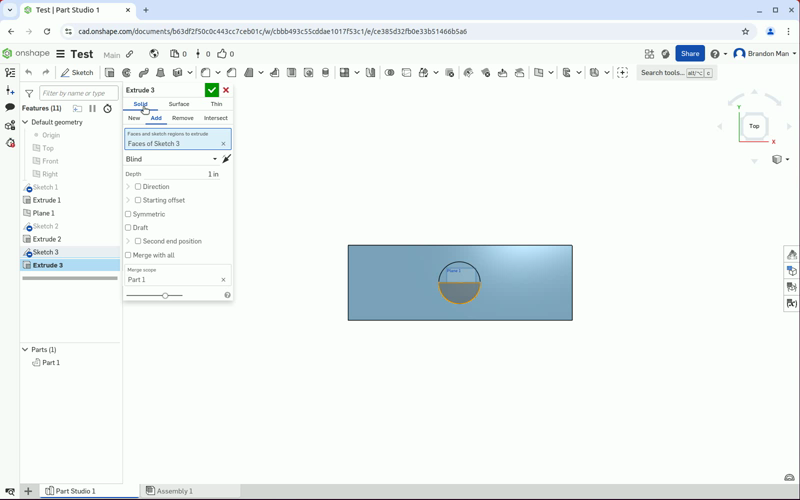
click(143, 106)
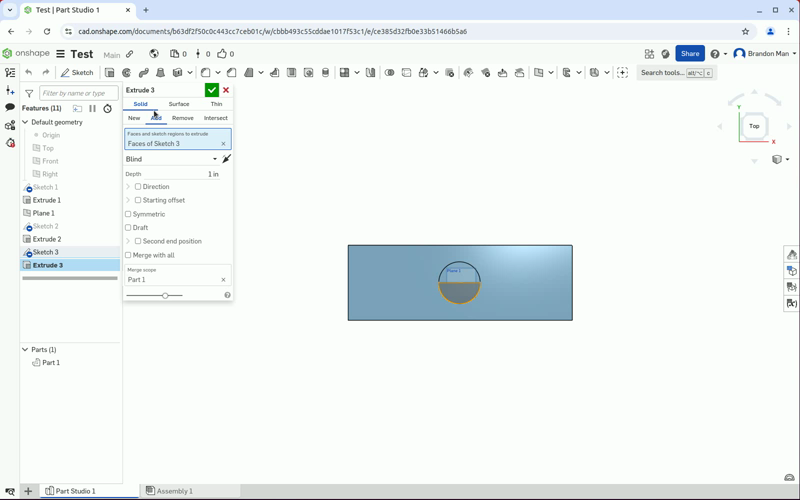
mouse_move(186, 120)
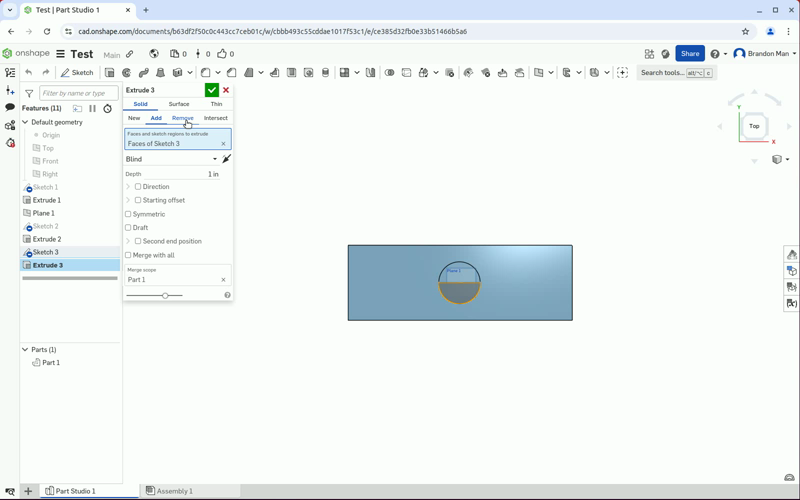
click(186, 120)
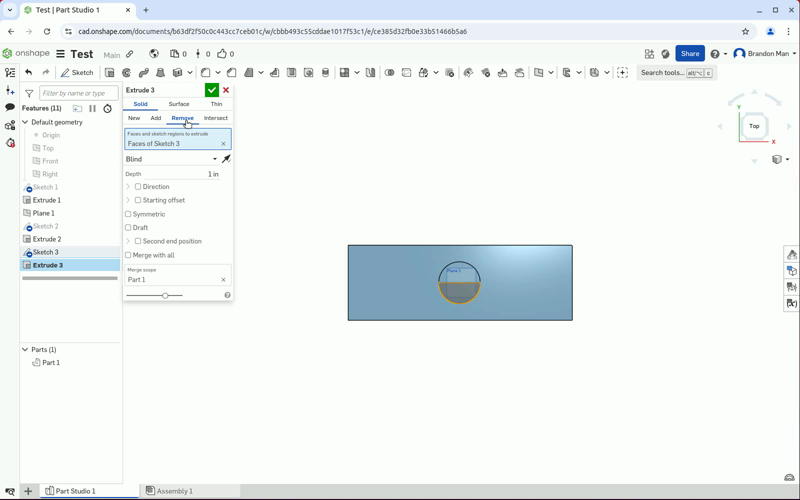
key(tab, 4)
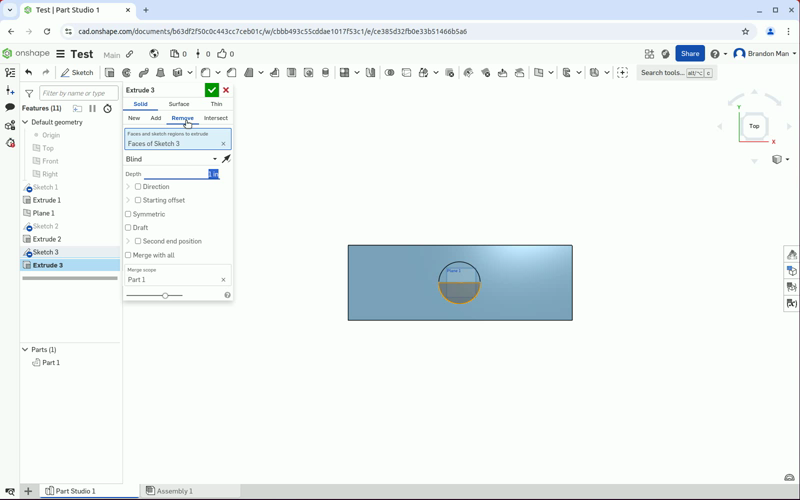
text(15.405)
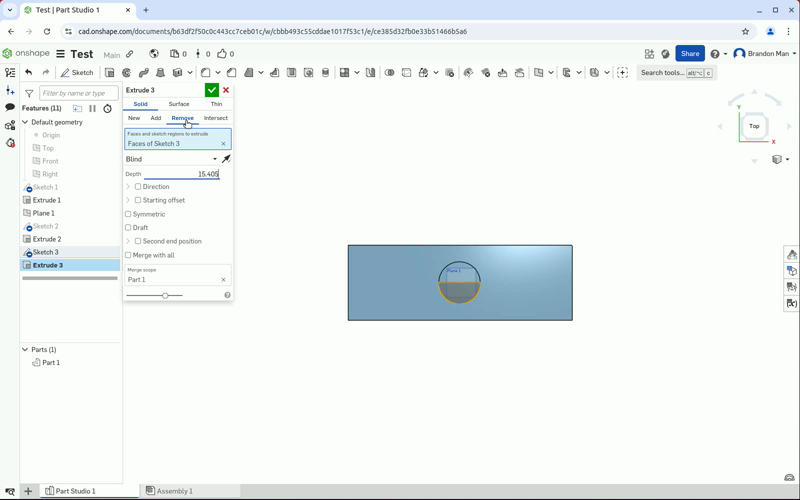
key(tab, 6)
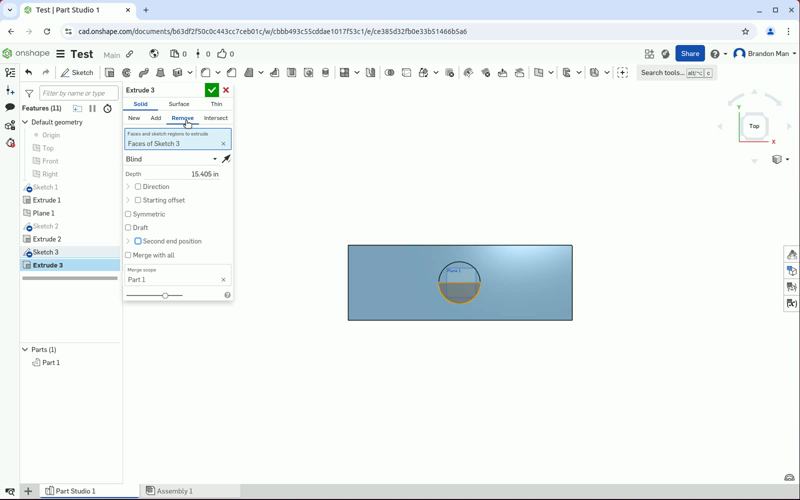
key(space)
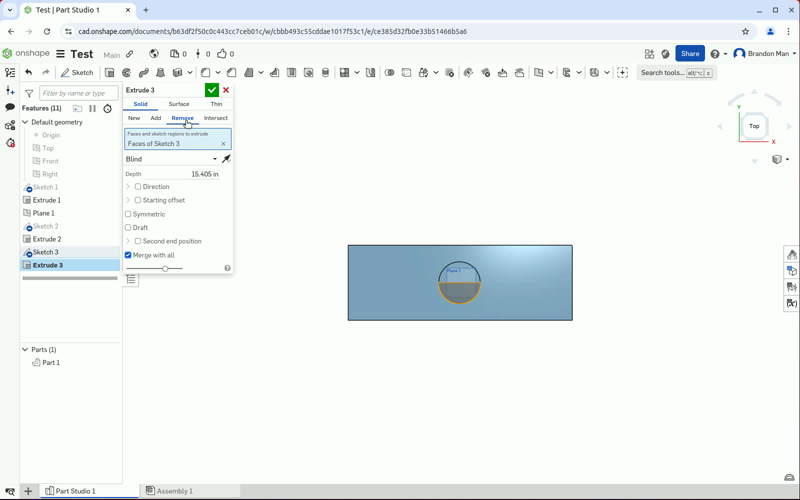
key(enter)
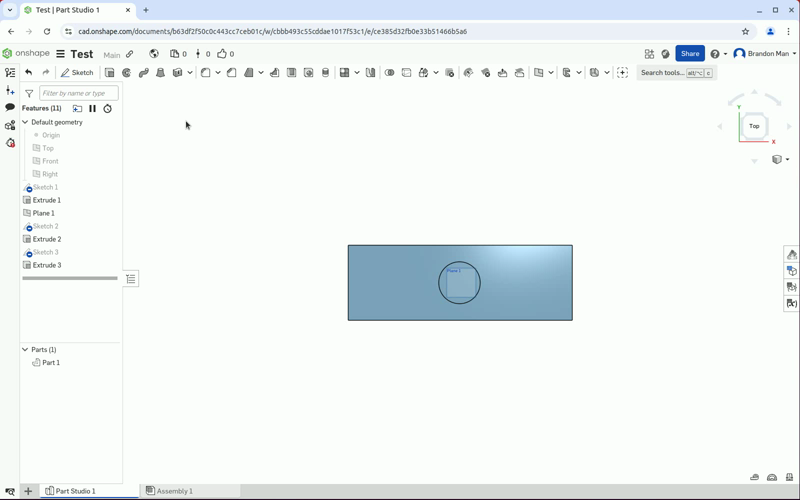
key(shift+h)
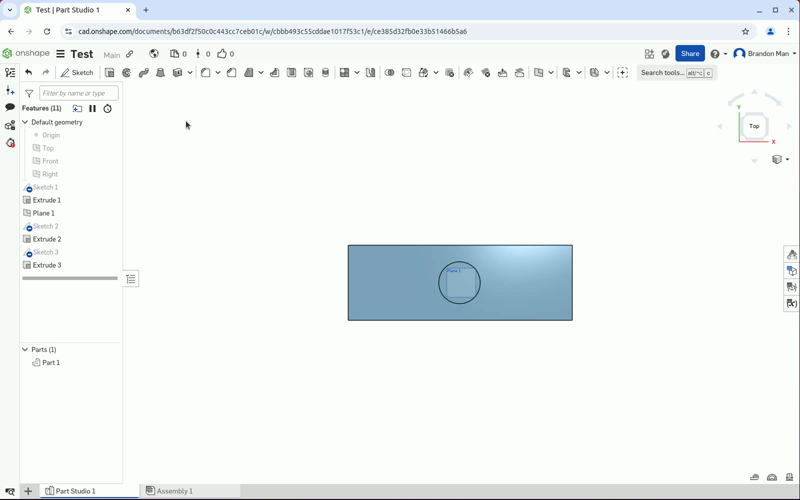
key(shift+h)
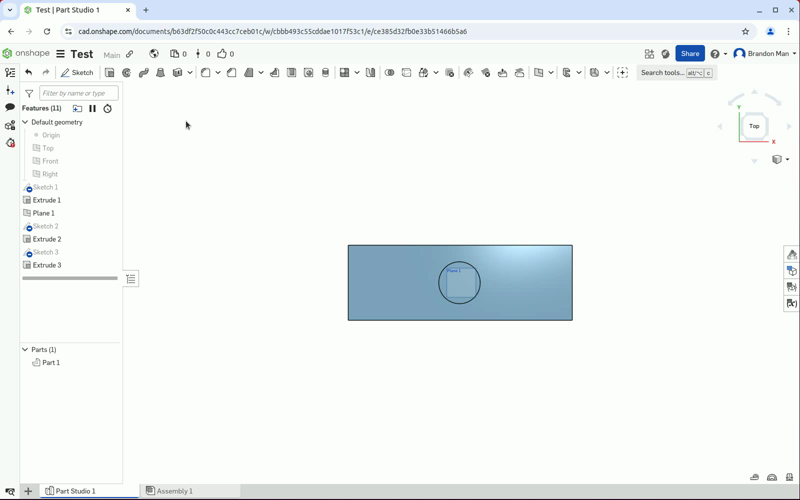
mouse_move(73, 189)
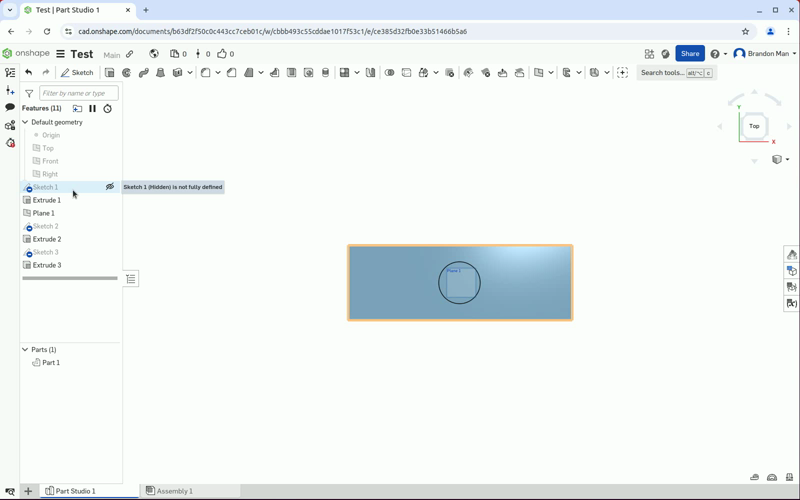
click(73, 189)
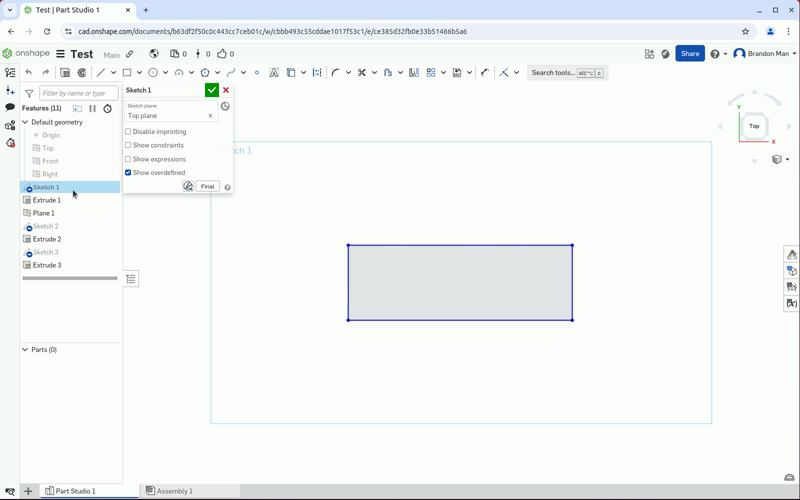
mouse_move(229, 92)
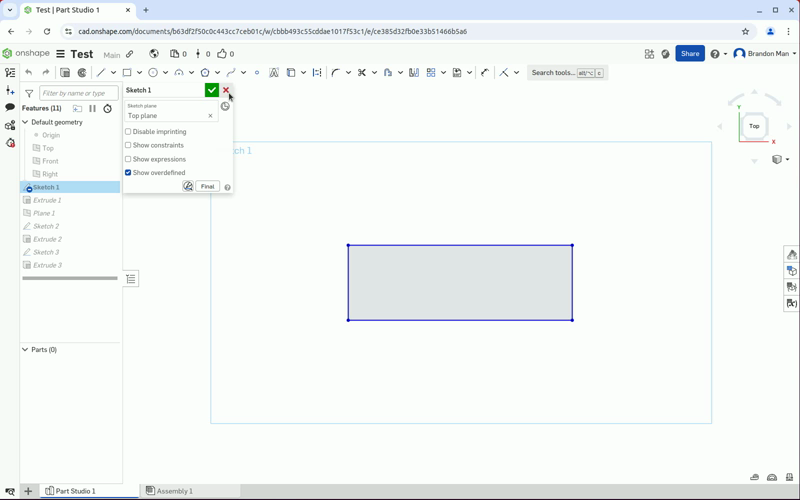
click(229, 92)
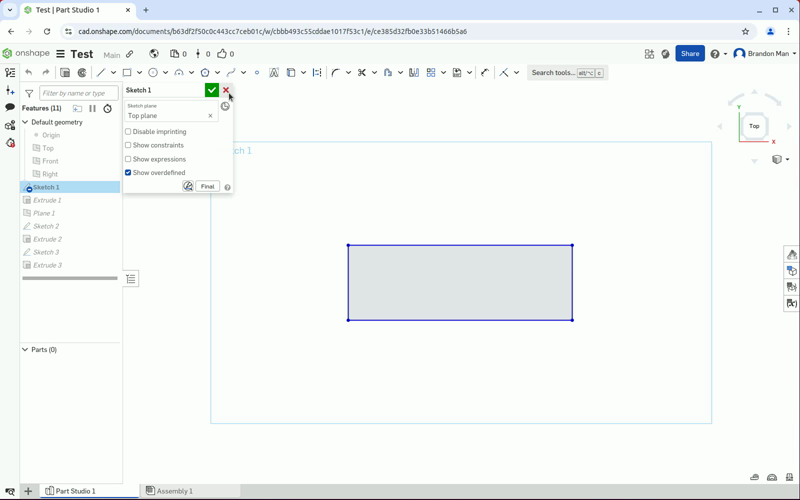
key(shift+s)
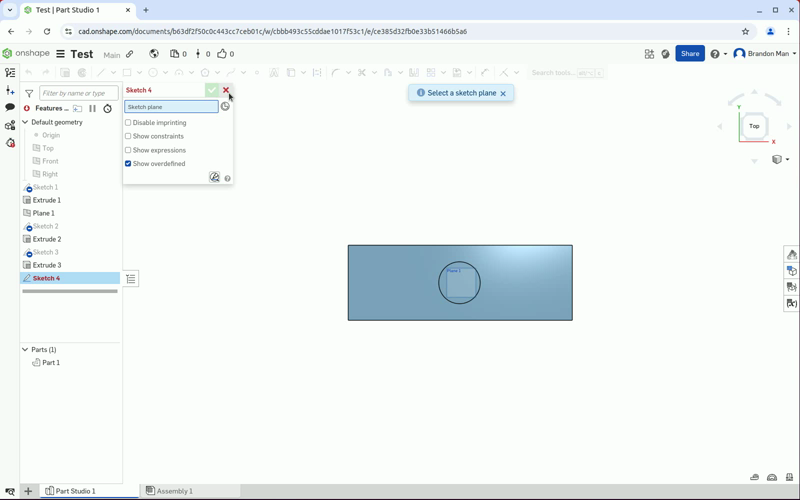
mouse_move(73, 215)
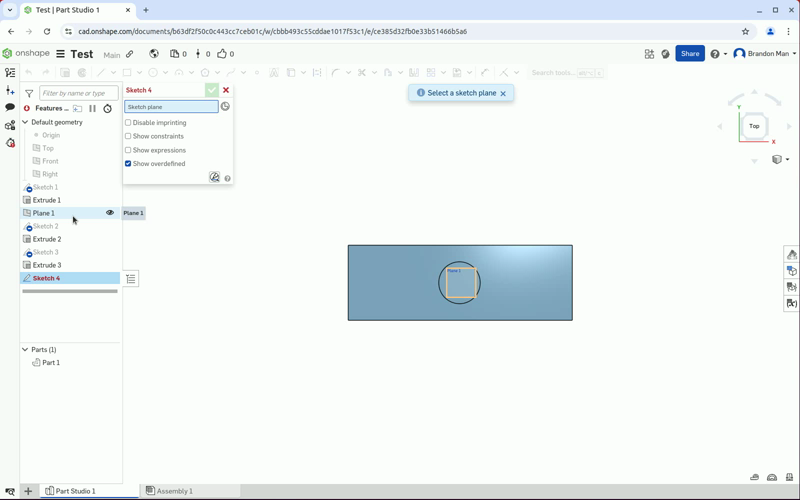
click(73, 215)
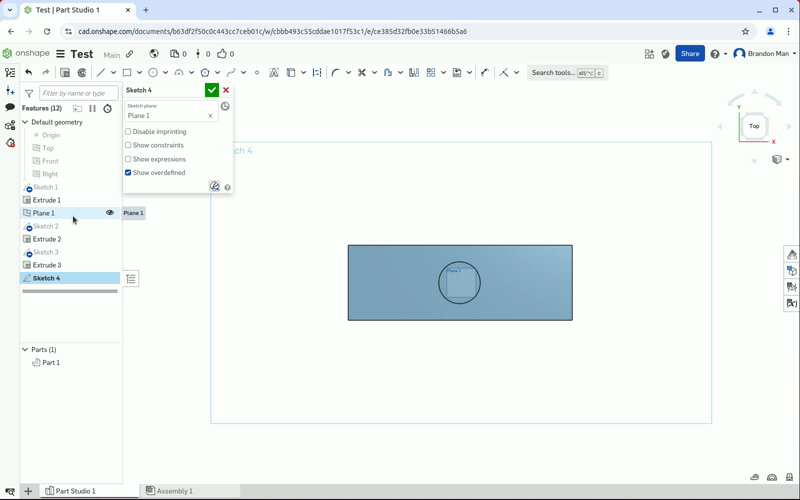
mouse_move(73, 352)
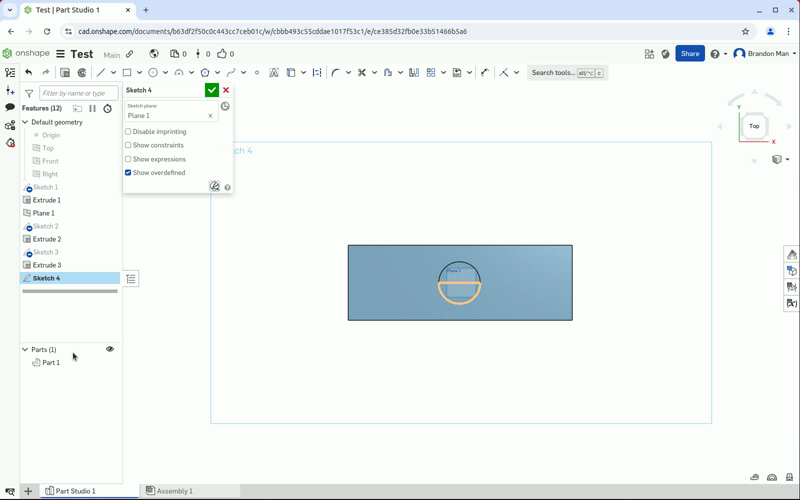
key(y)
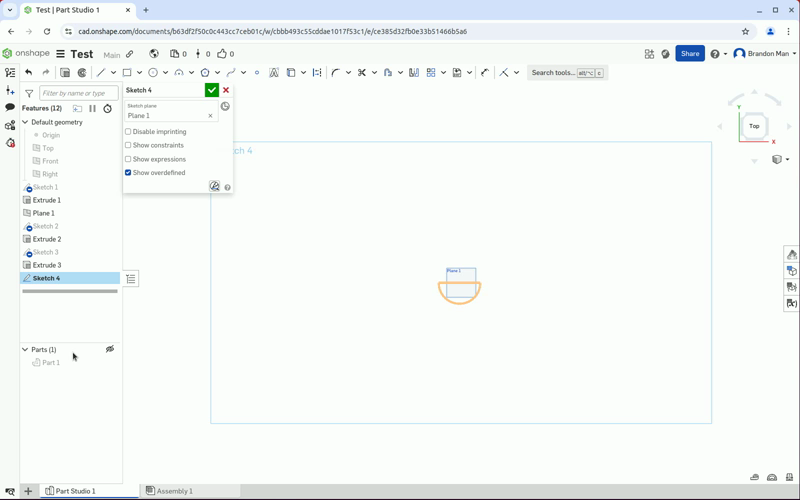
key(l)
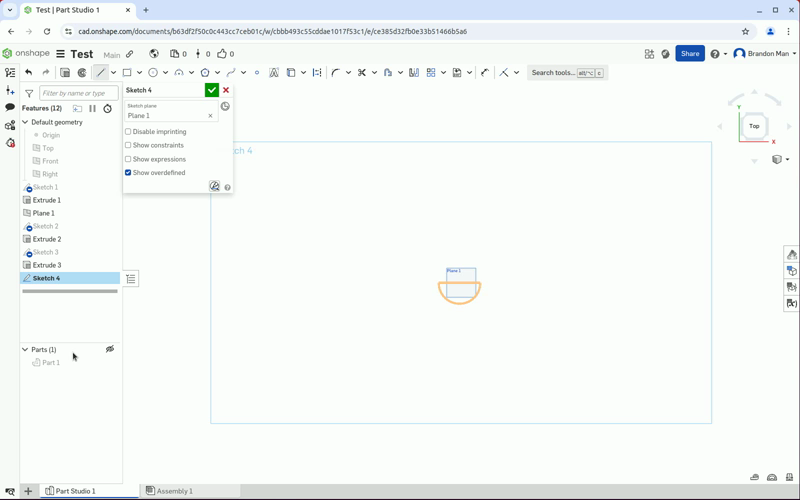
key_down(shift)
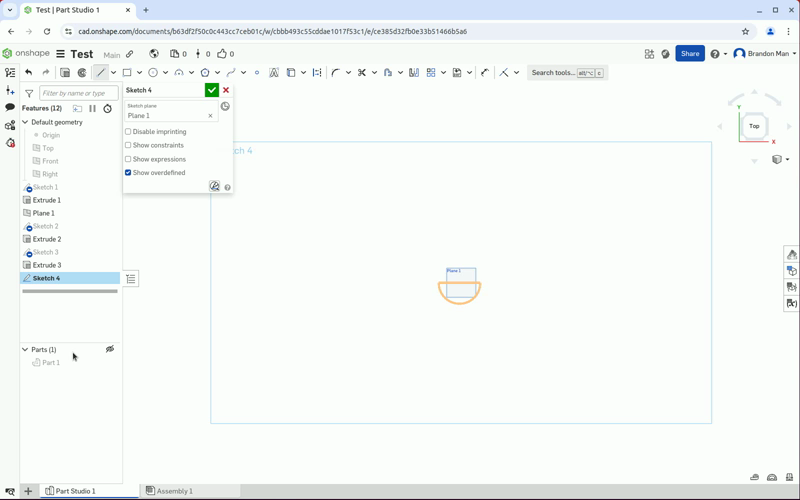
mouse_move(504, 282)
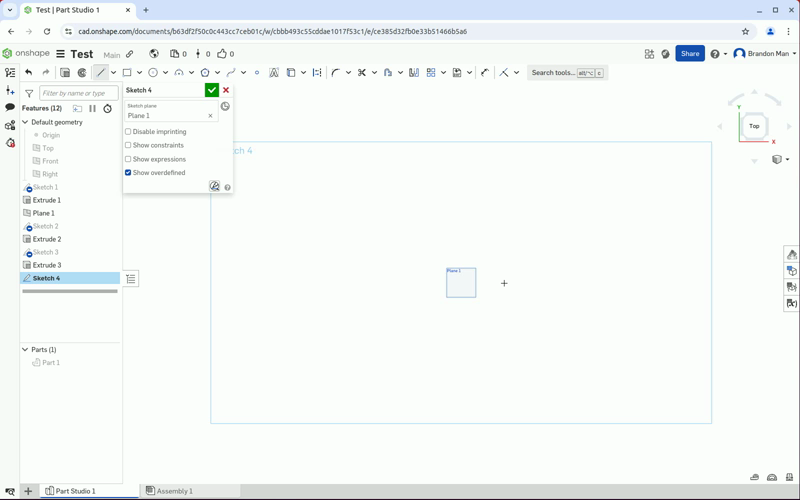
click(504, 282)
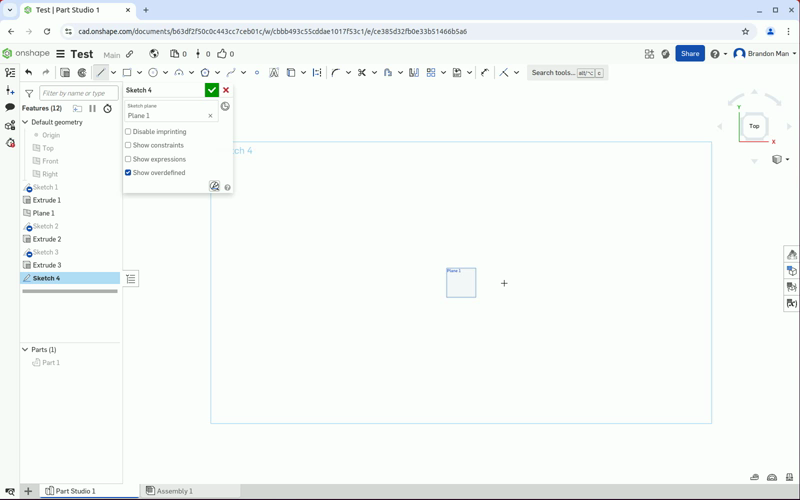
key_up(shift)
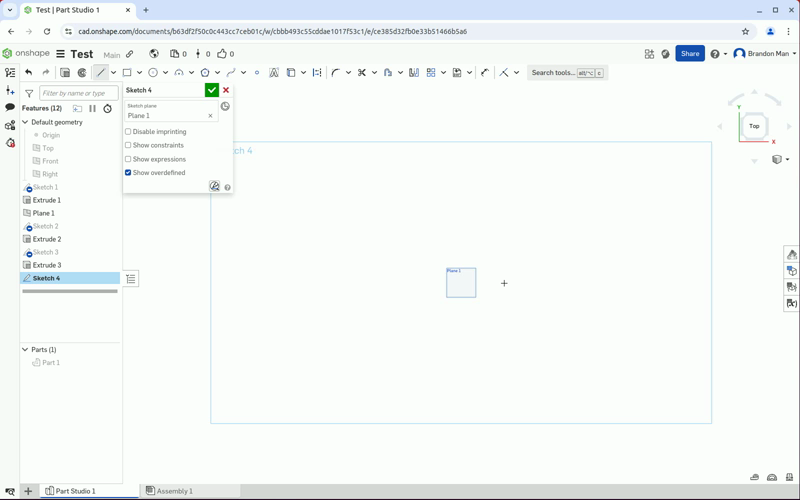
key_down(shift)
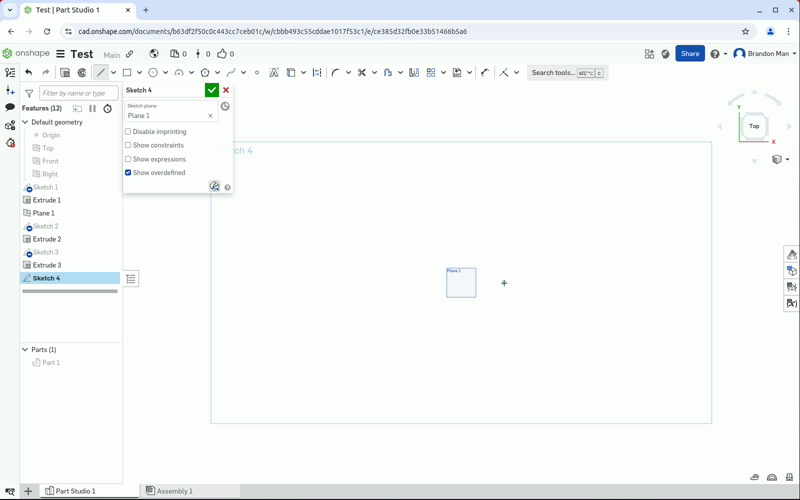
mouse_move(534, 282)
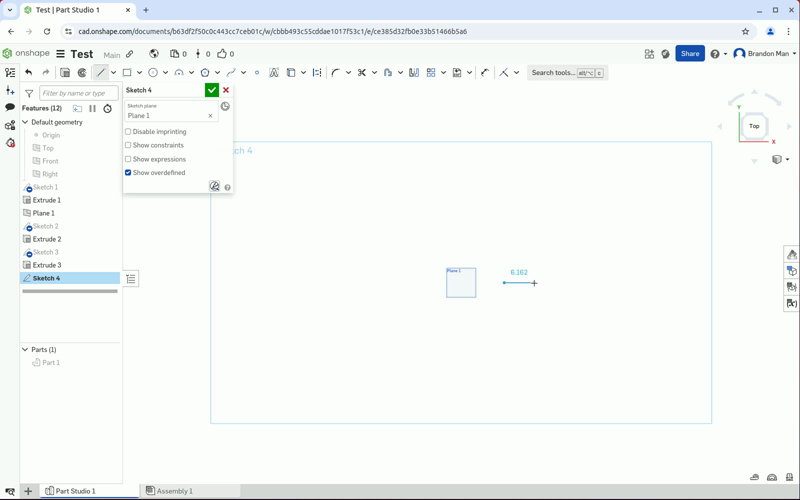
mouse_move(519, 282)
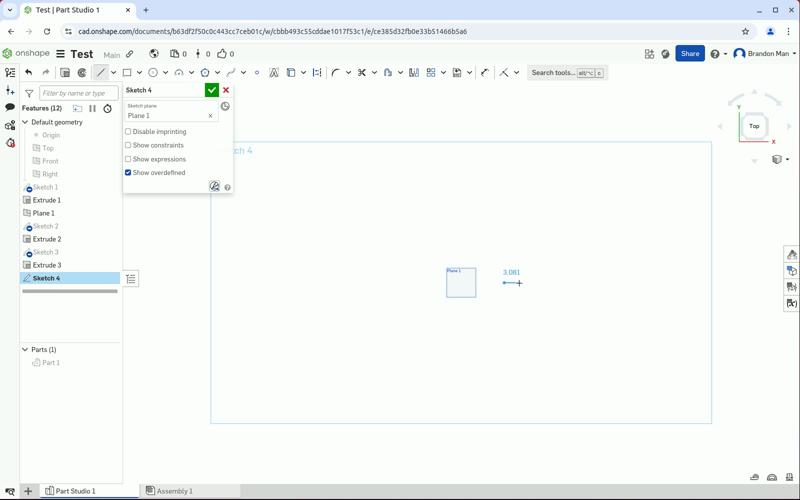
click(519, 282)
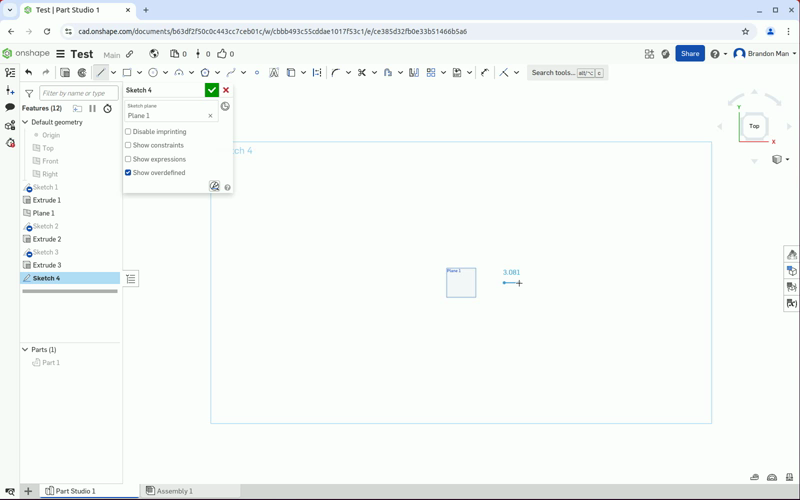
key_up(shift)
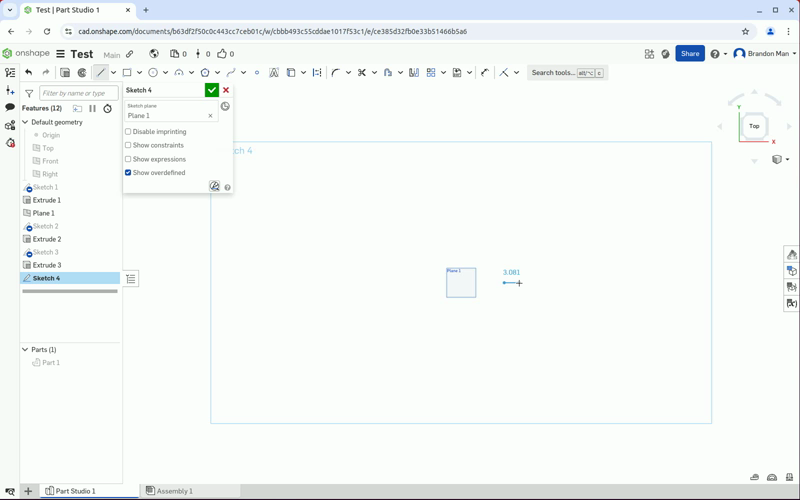
key(esc)
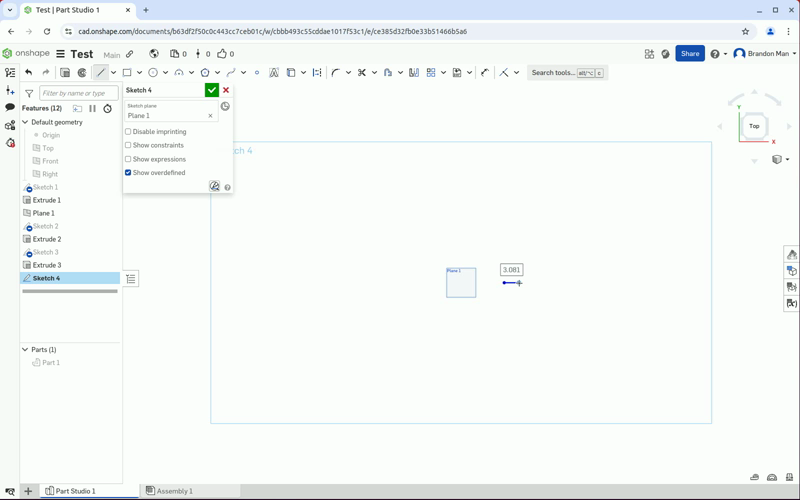
key(a)
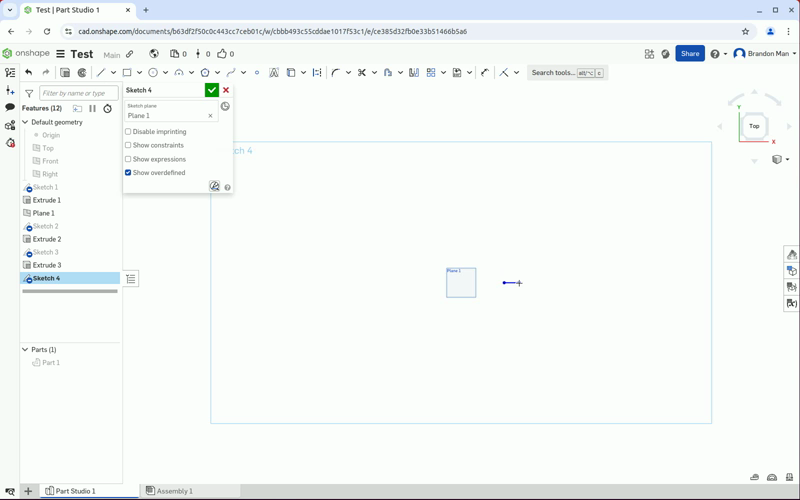
mouse_move(519, 282)
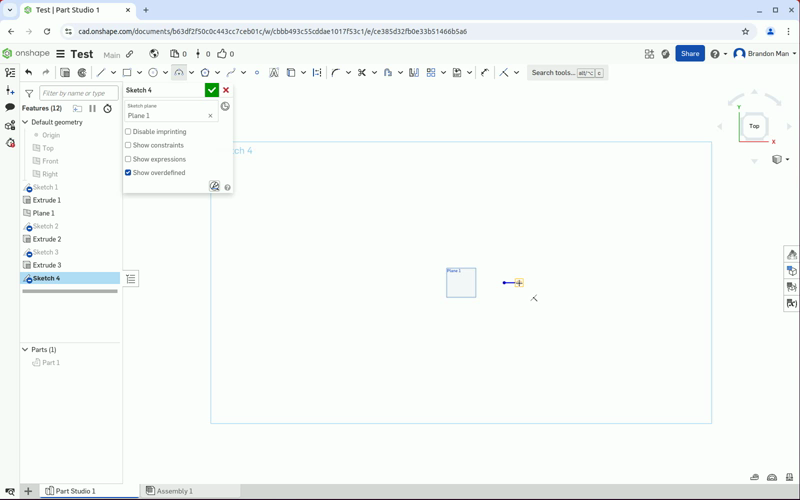
click(519, 282)
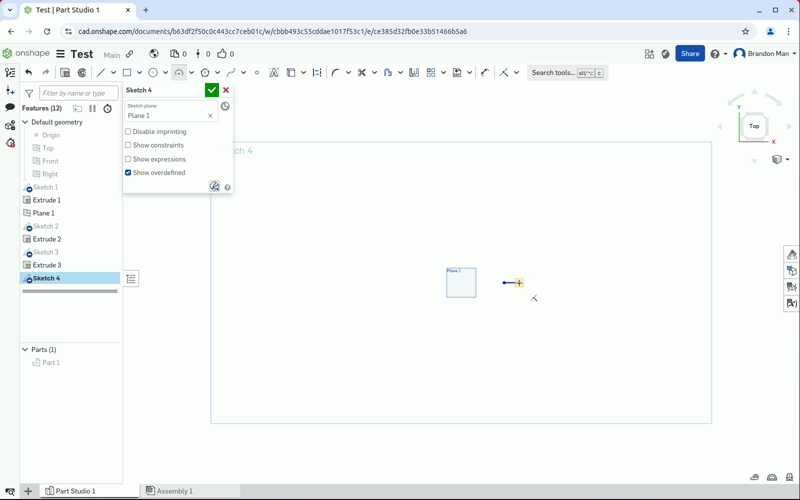
mouse_move(504, 282)
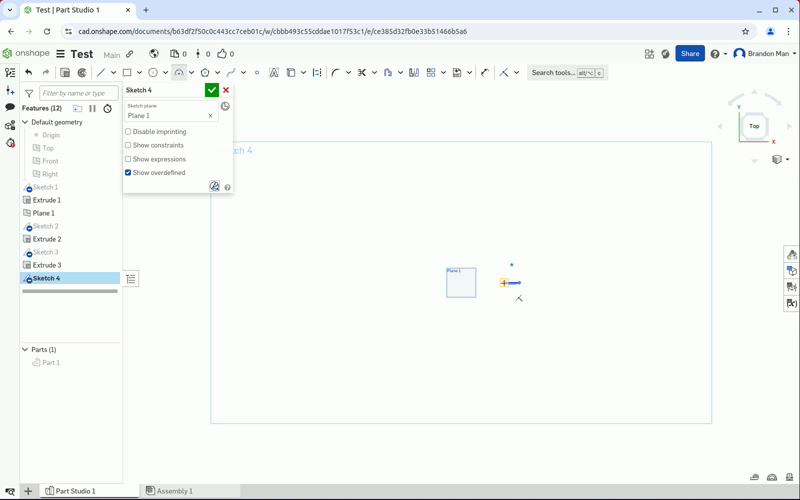
click(504, 282)
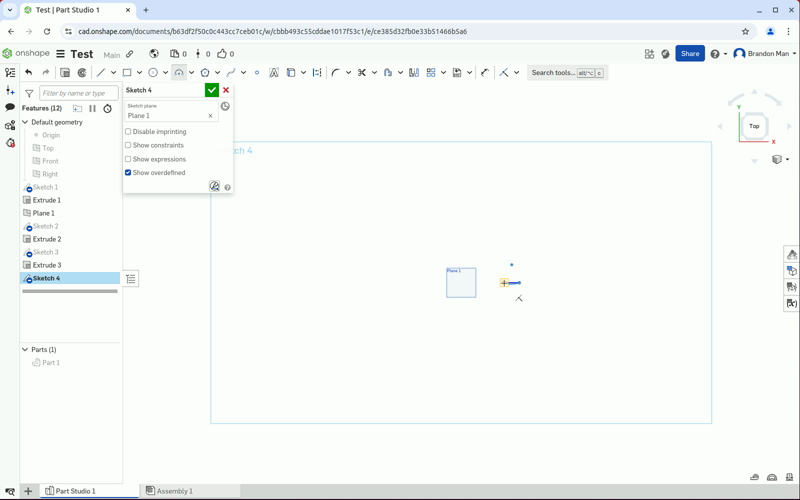
key_down(shift)
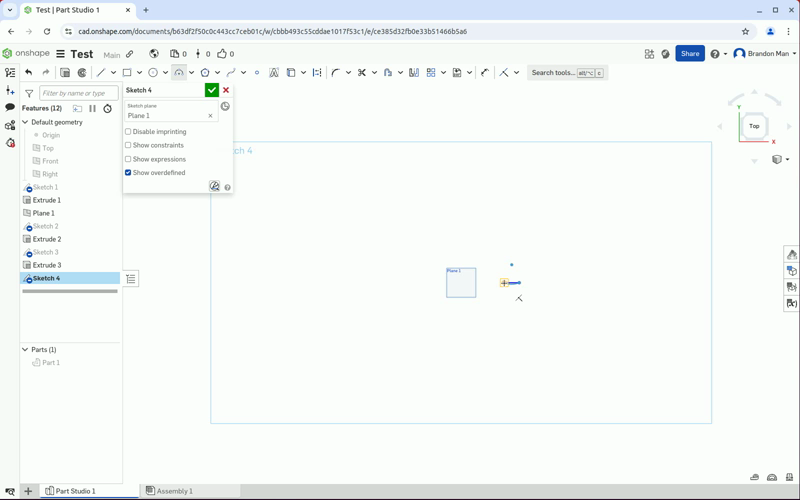
mouse_move(511, 275)
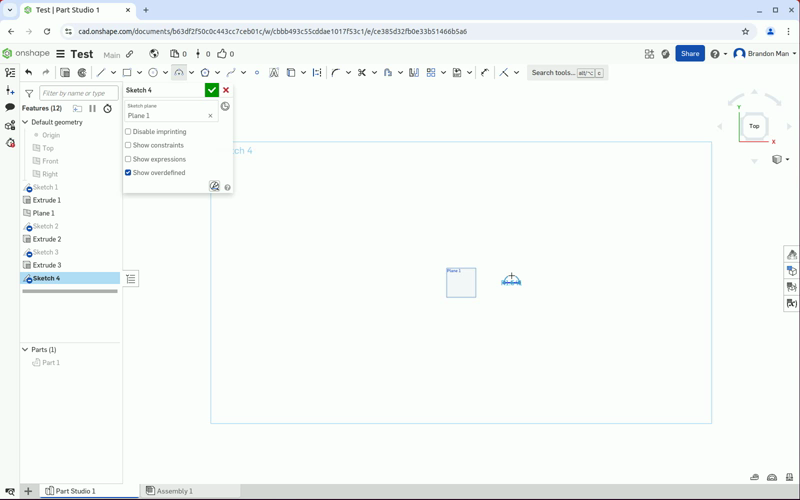
click(511, 275)
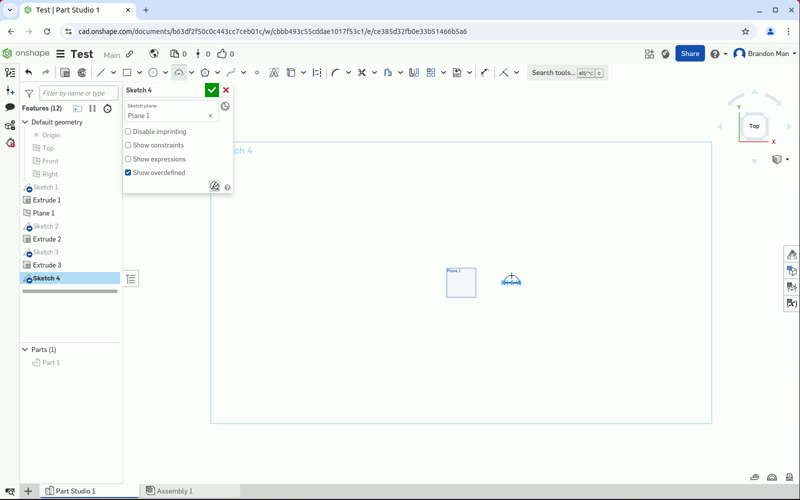
key_up(shift)
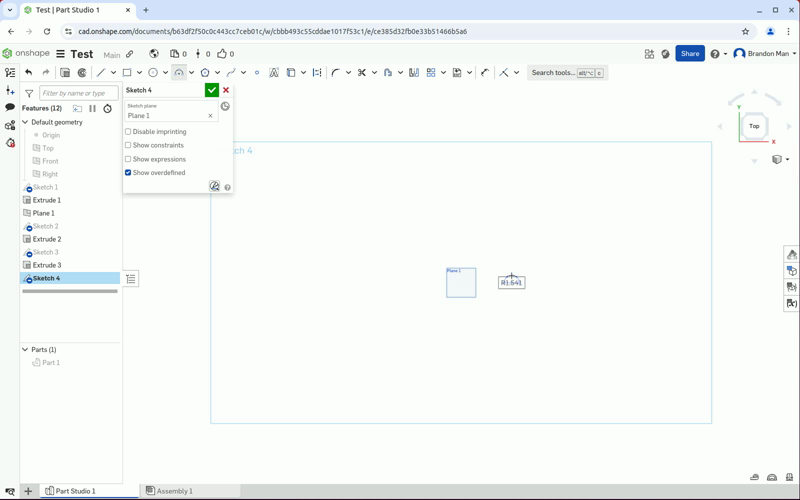
key(esc)
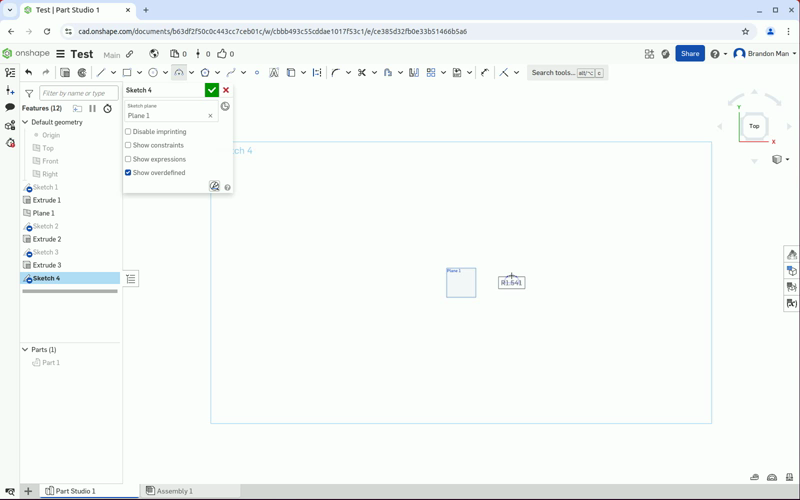
mouse_move(514, 278)
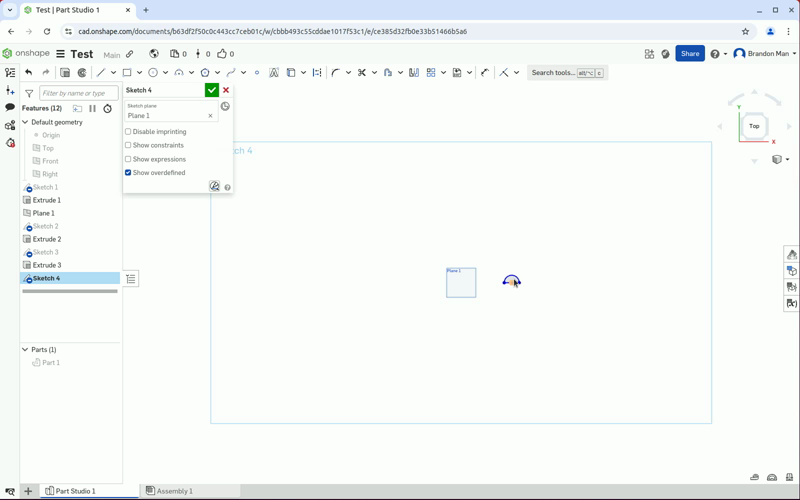
scroll(6)
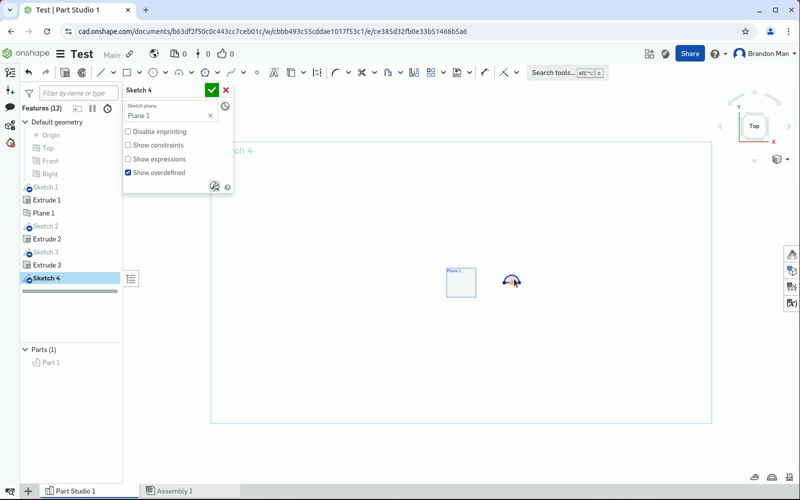
scroll(6)
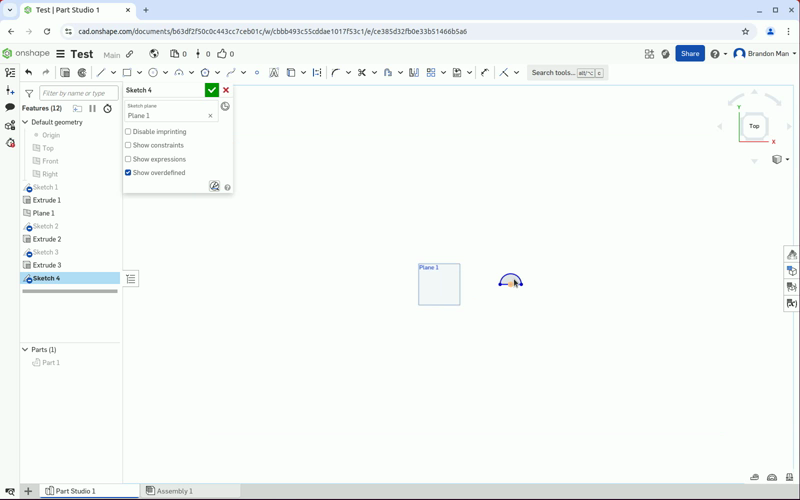
scroll(6)
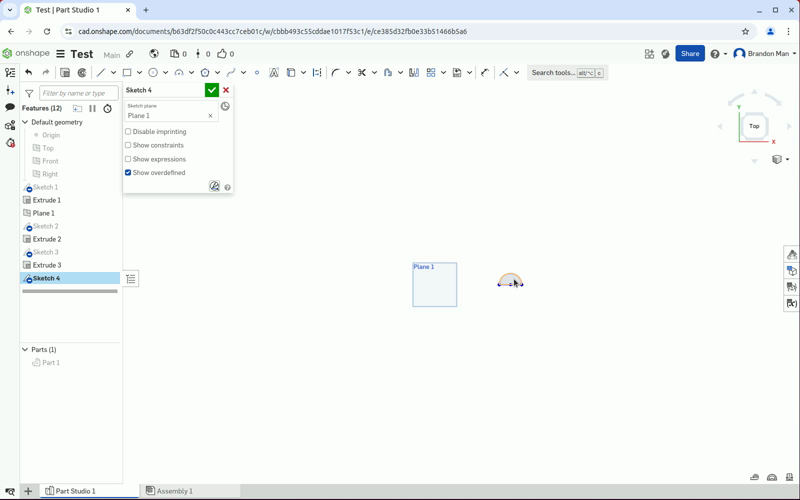
scroll(6)
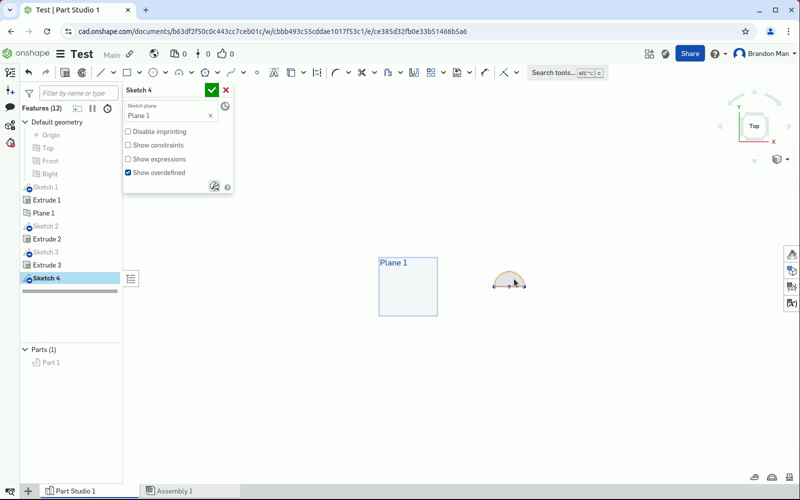
scroll(6)
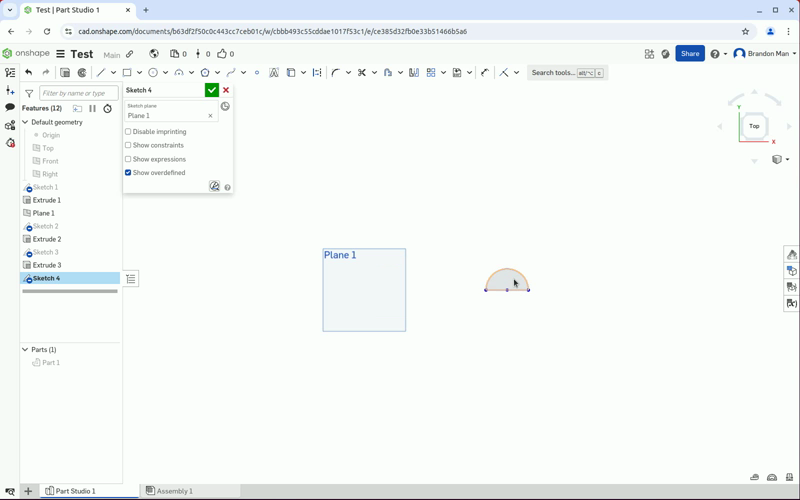
scroll(6)
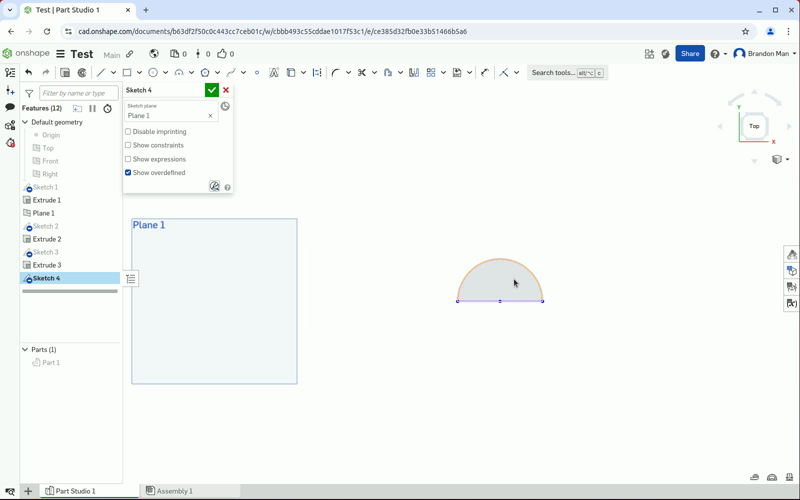
scroll(6)
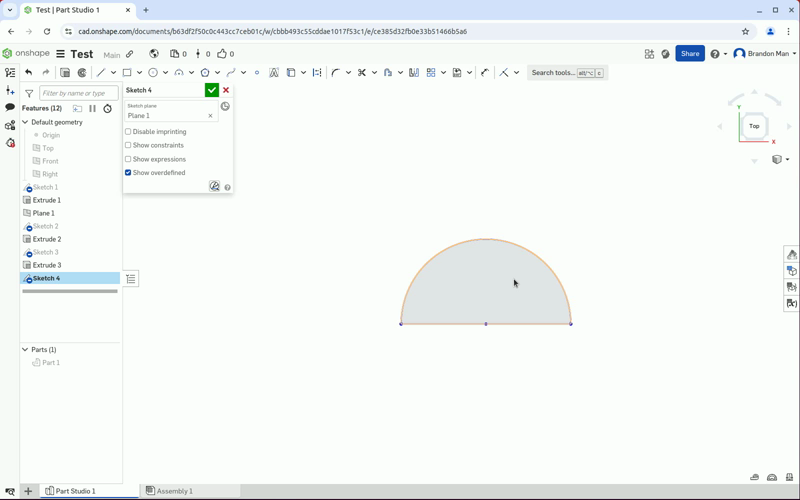
click(514, 278)
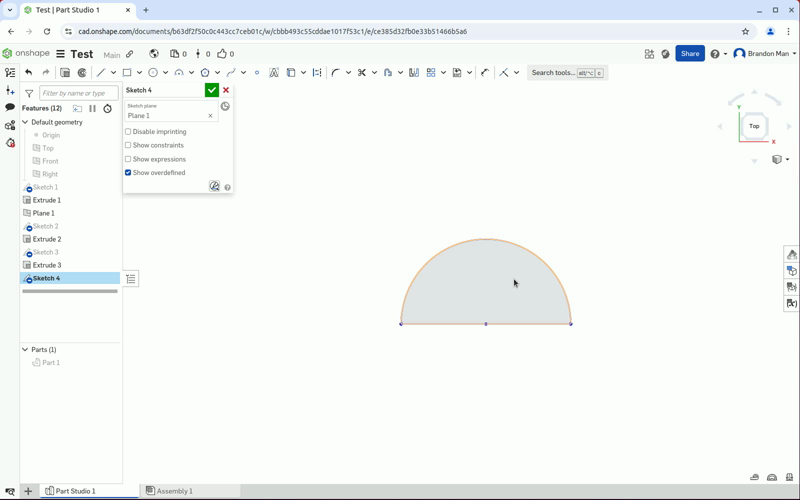
scroll(-6)
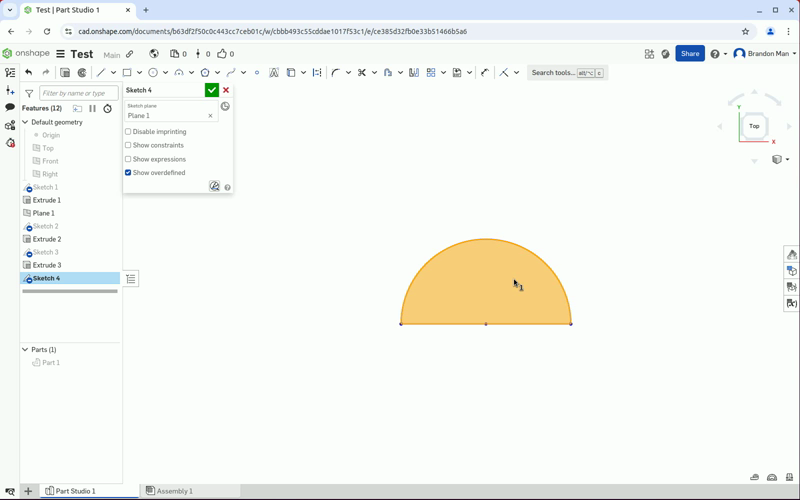
scroll(-6)
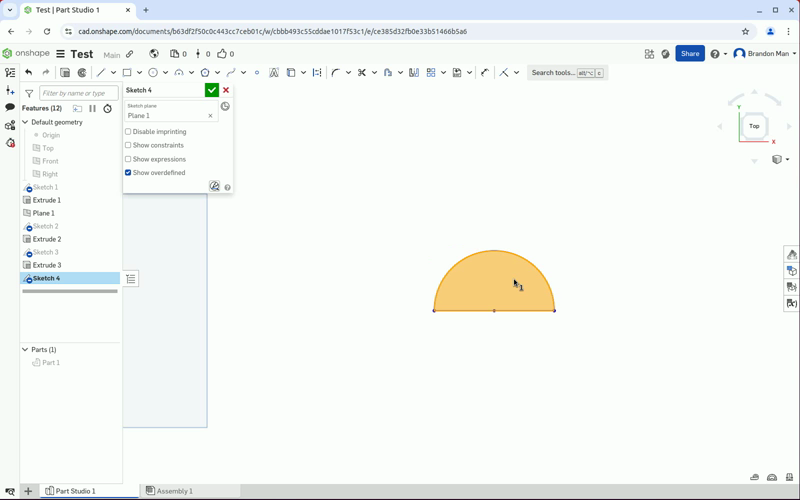
scroll(-6)
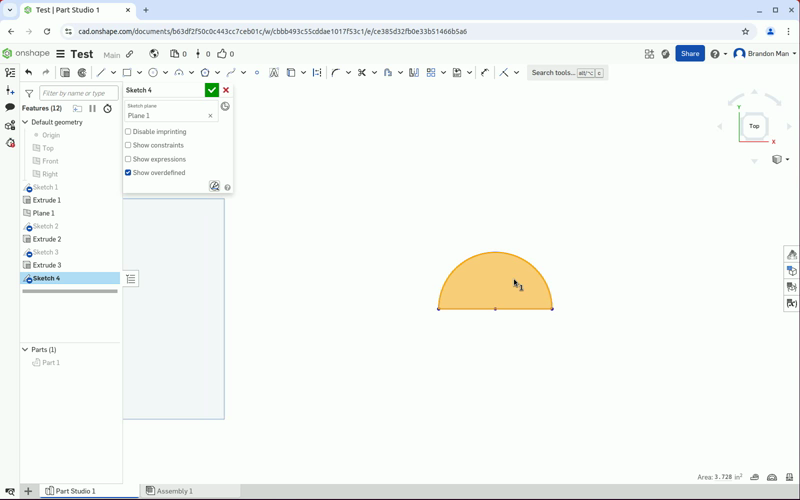
scroll(-6)
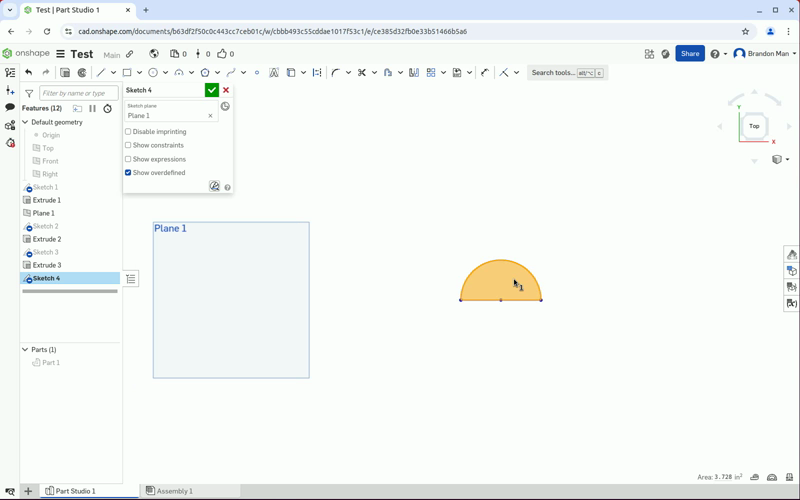
scroll(-6)
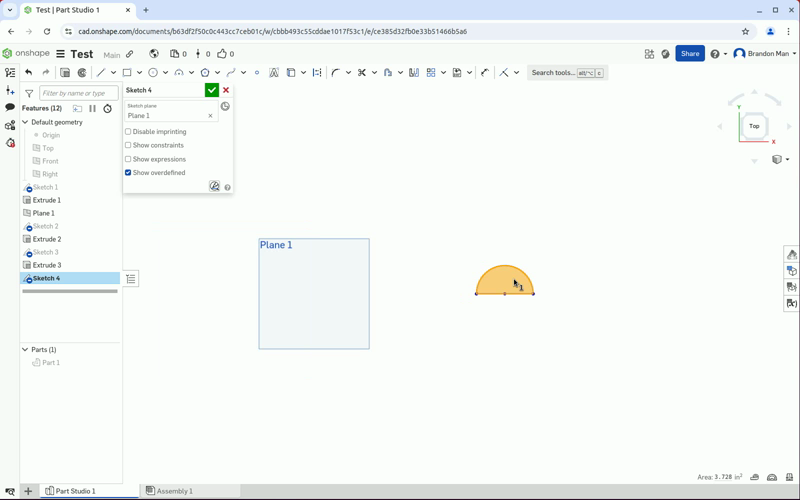
scroll(-6)
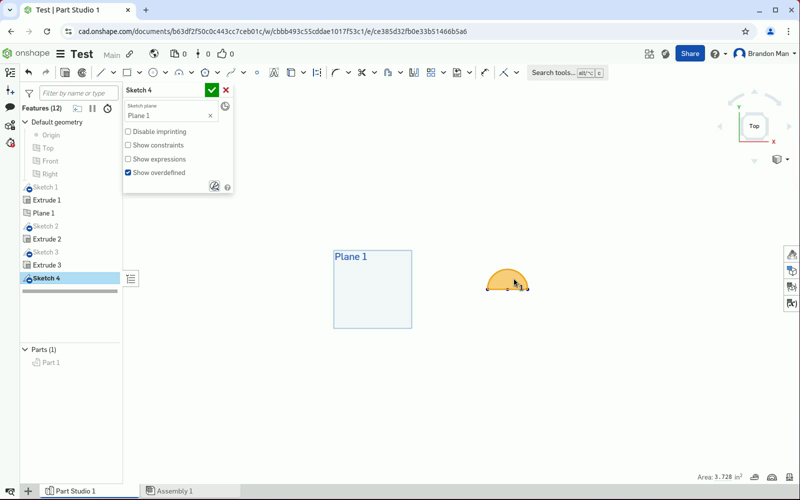
scroll(-6)
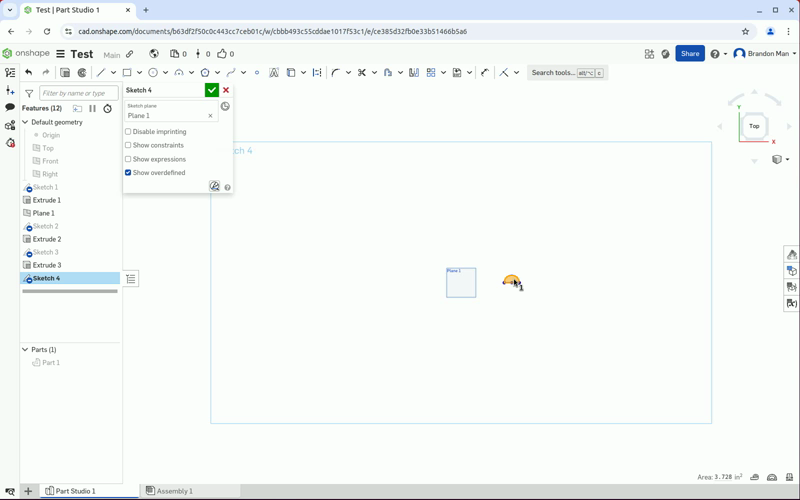
mouse_move(73, 352)
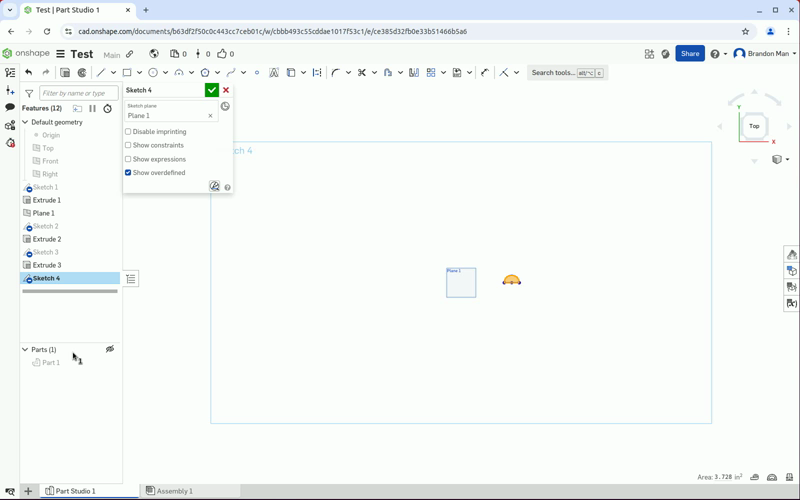
key(shift+y)
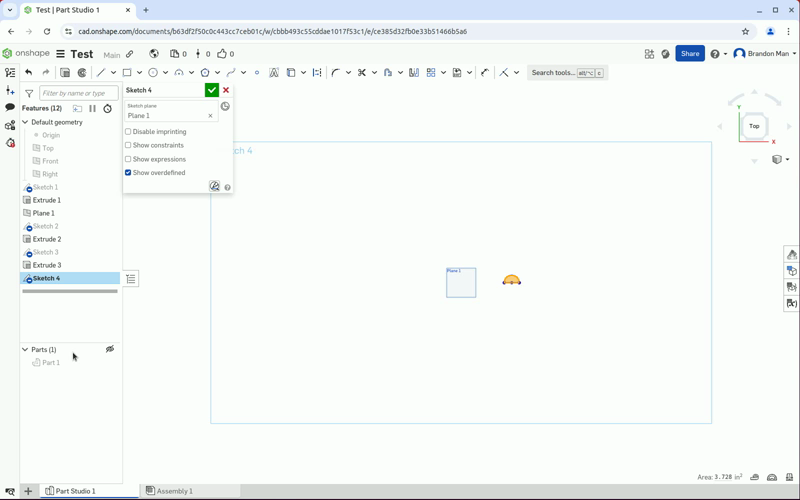
key(shift+e)
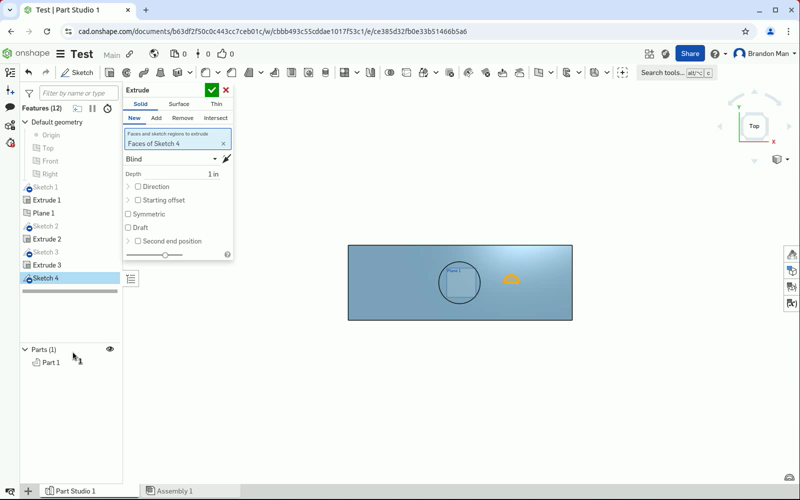
mouse_move(143, 106)
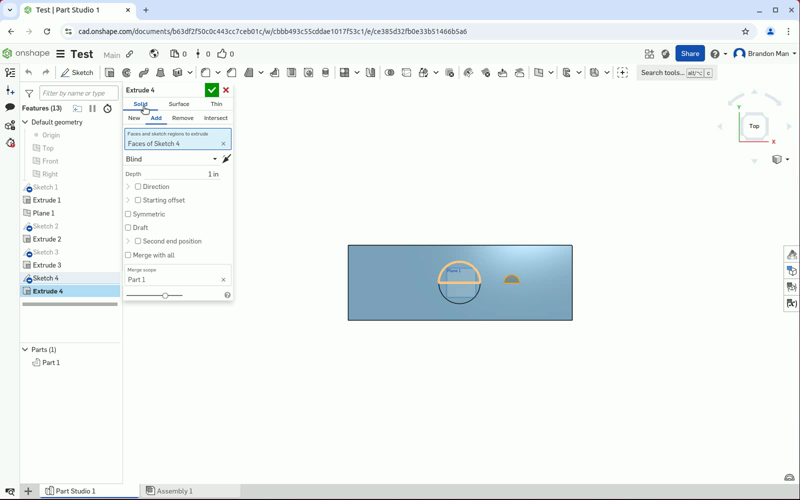
click(143, 106)
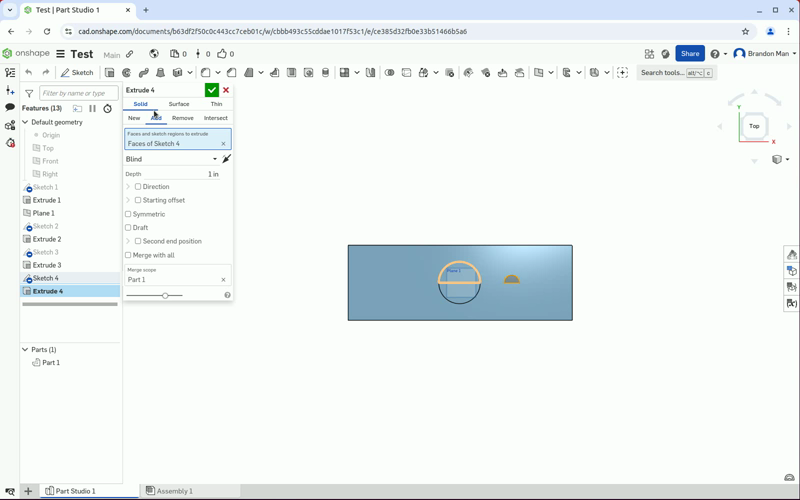
mouse_move(186, 120)
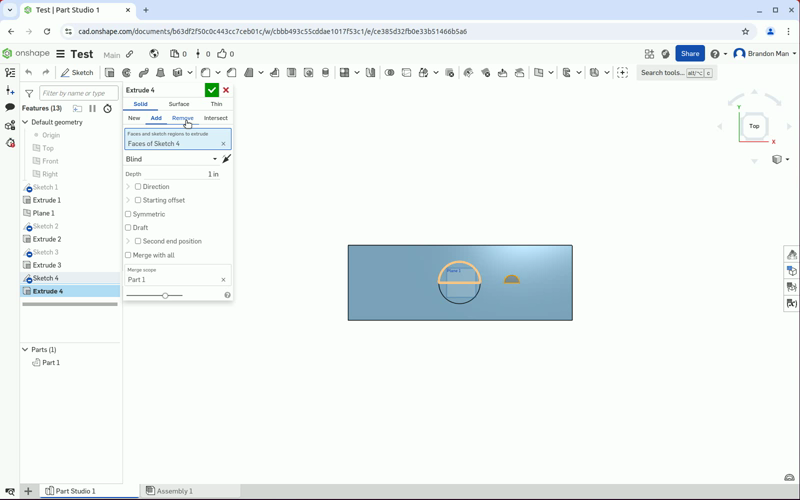
click(186, 120)
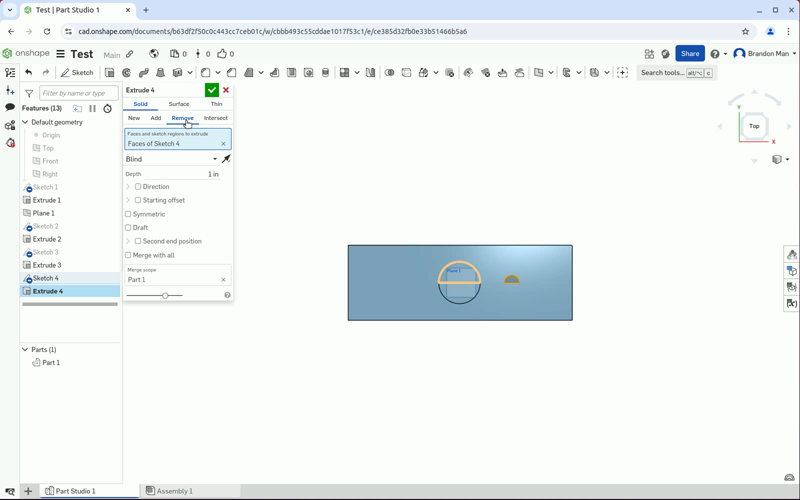
key(tab, 4)
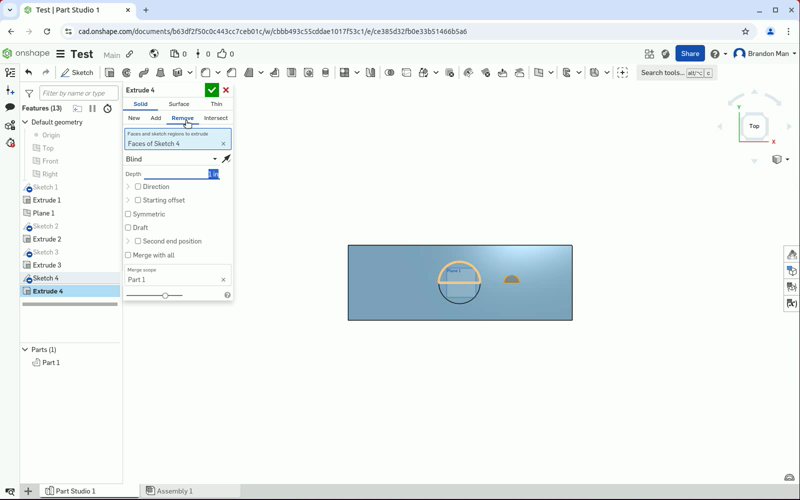
text(15.405)
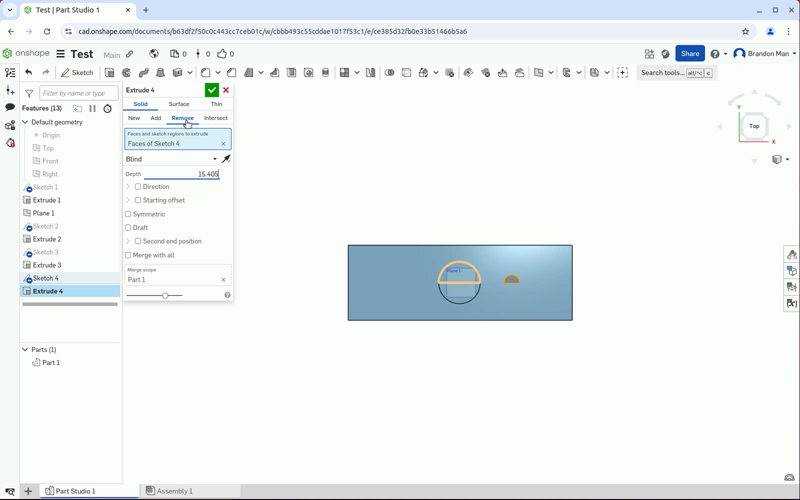
key(tab, 6)
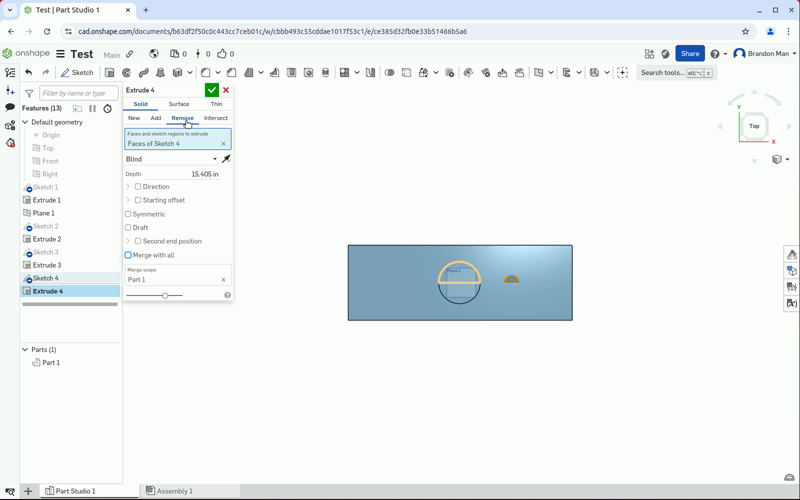
key(space)
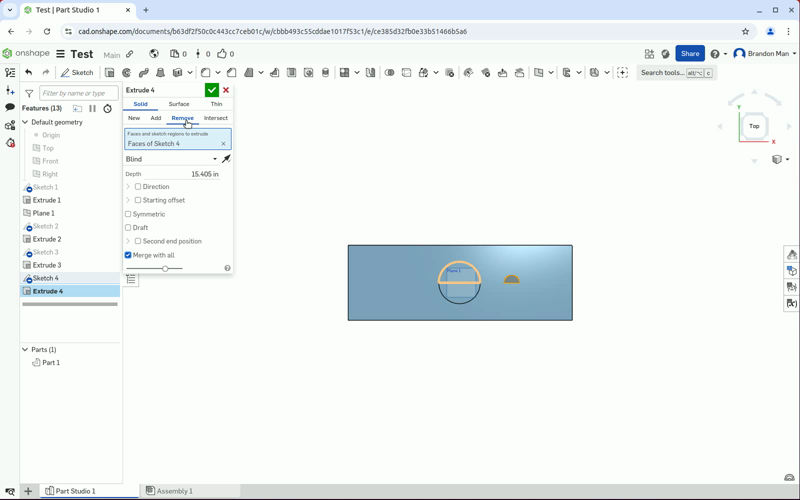
key(enter)
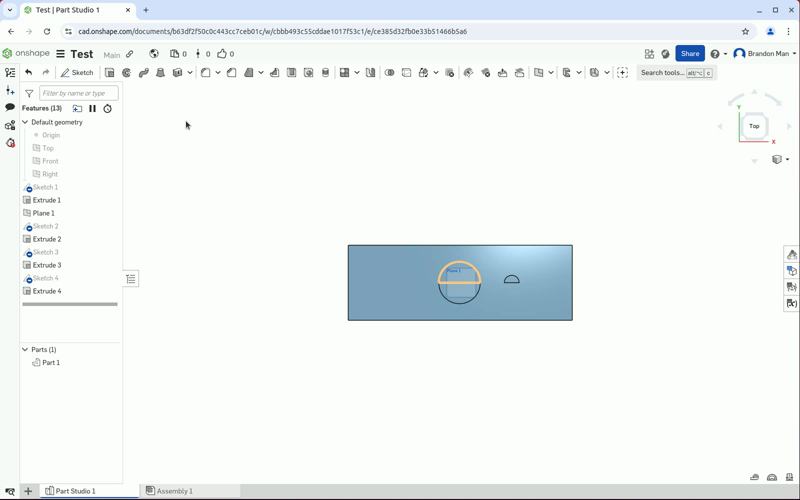
key(shift+h)
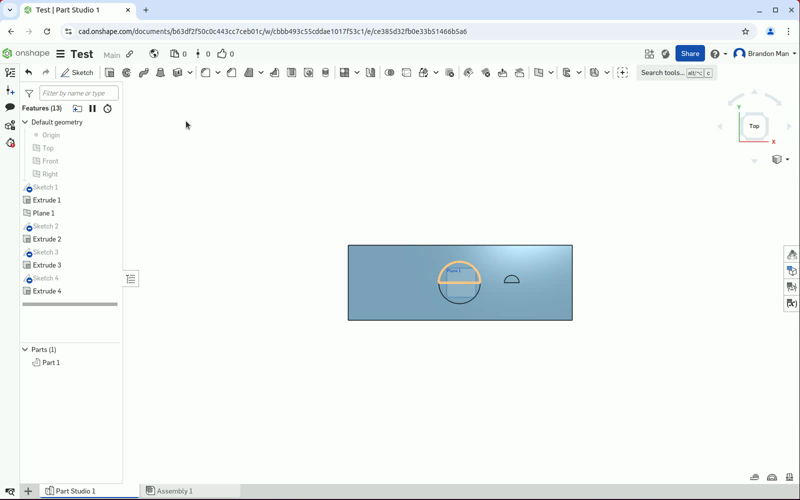
key(shift+h)
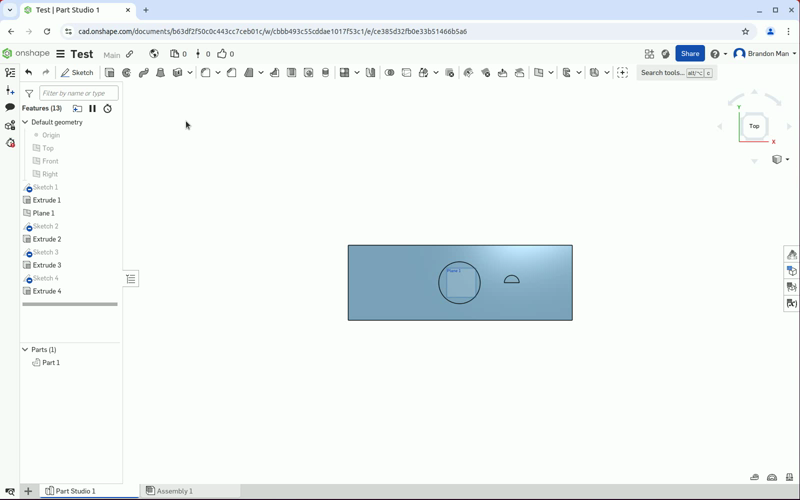
mouse_move(73, 189)
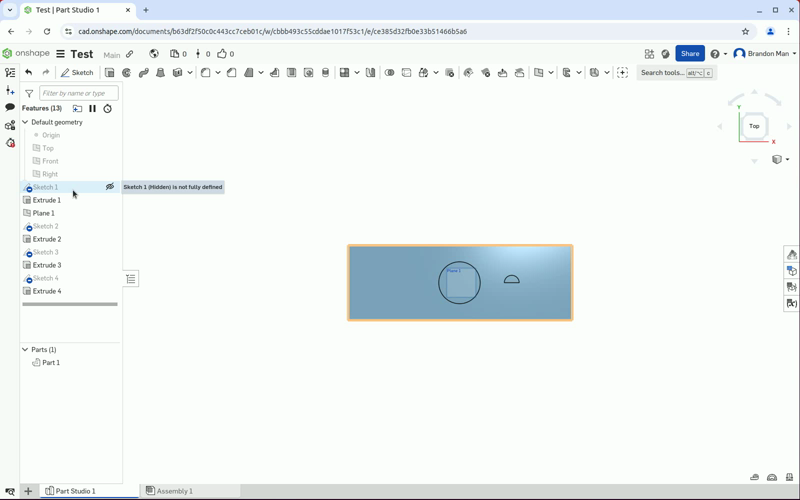
click(73, 189)
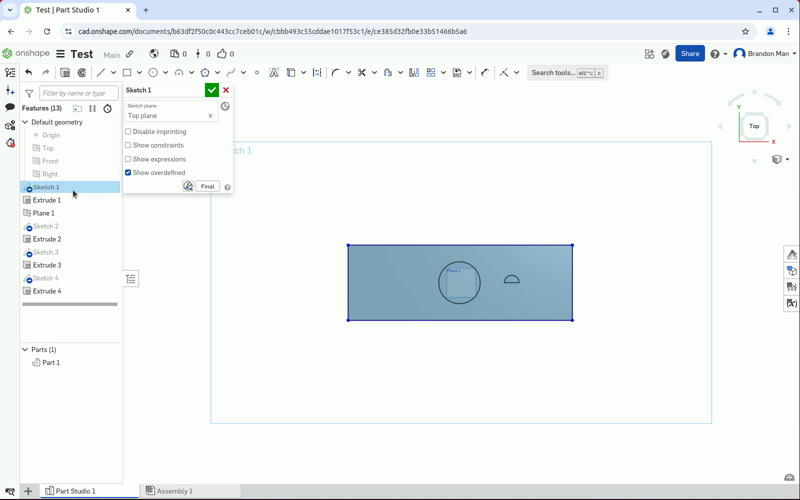
mouse_move(229, 92)
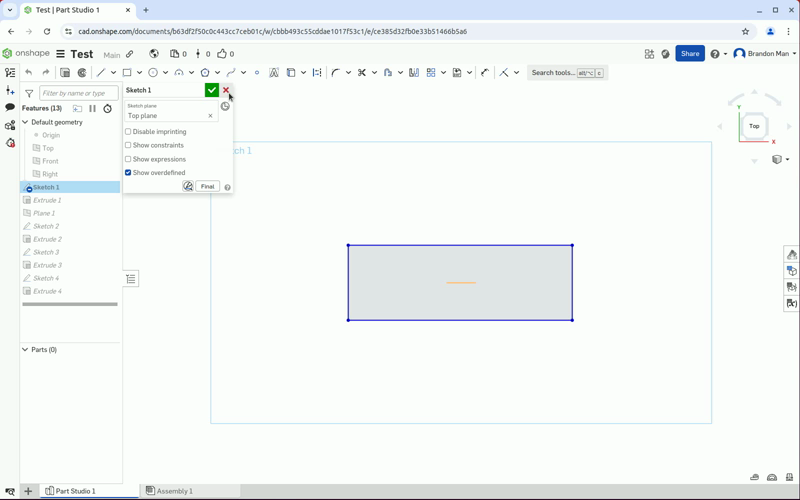
click(229, 92)
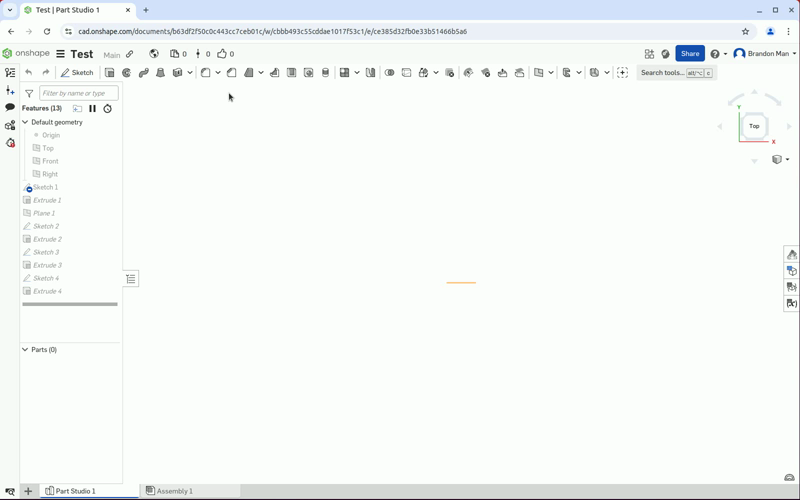
key(shift+s)
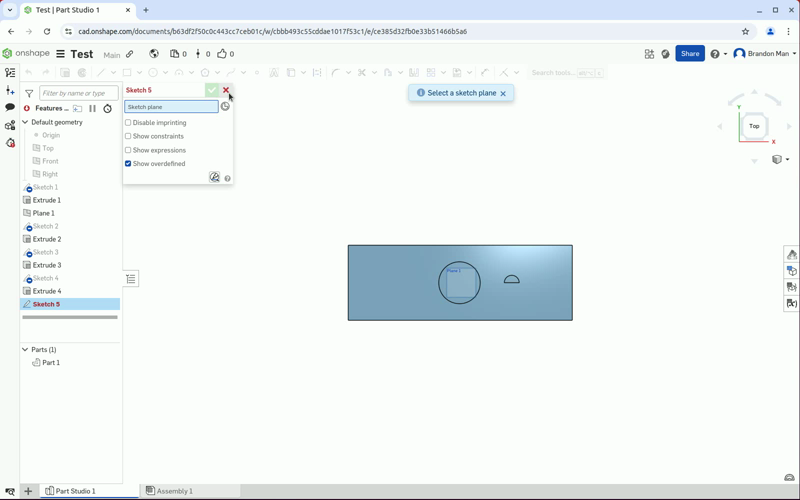
mouse_move(73, 215)
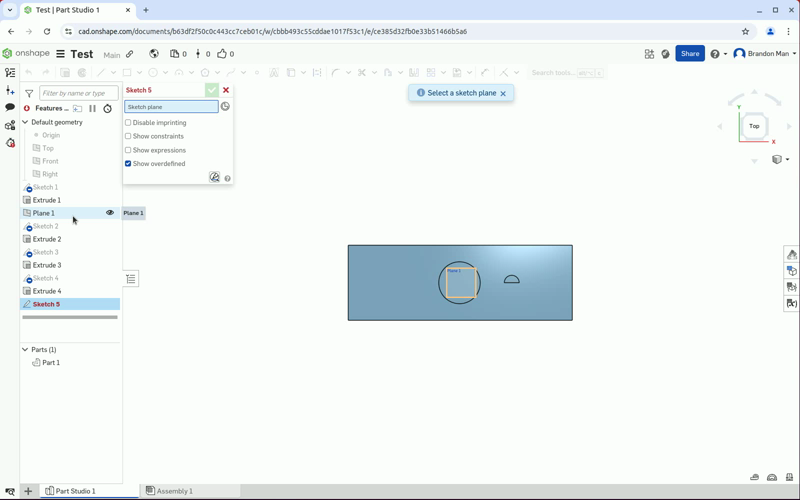
click(73, 215)
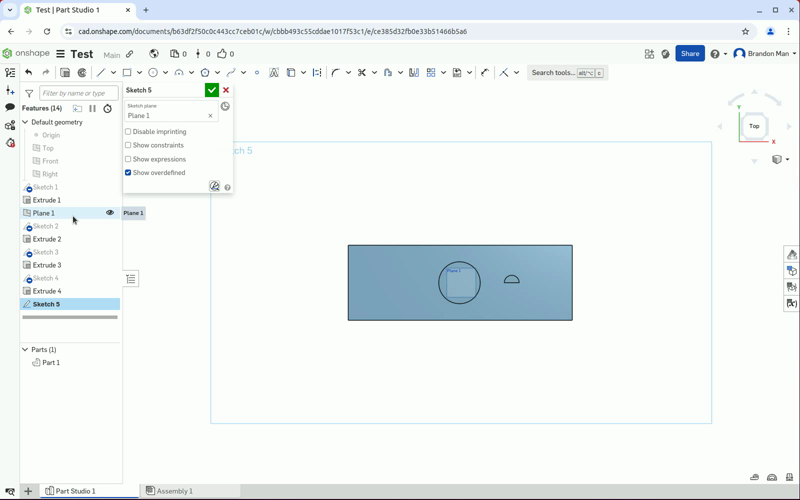
mouse_move(73, 352)
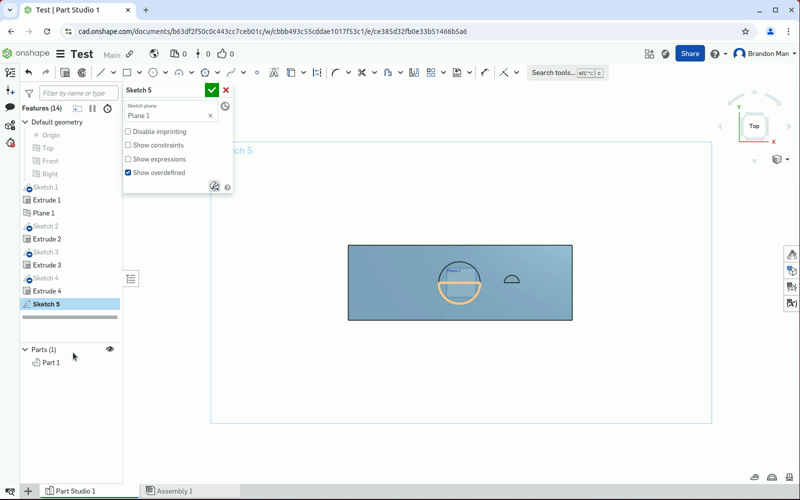
key(y)
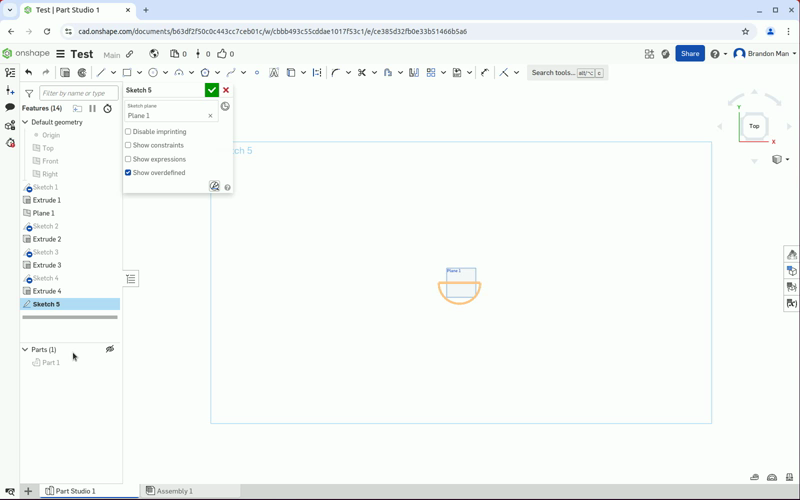
key(a)
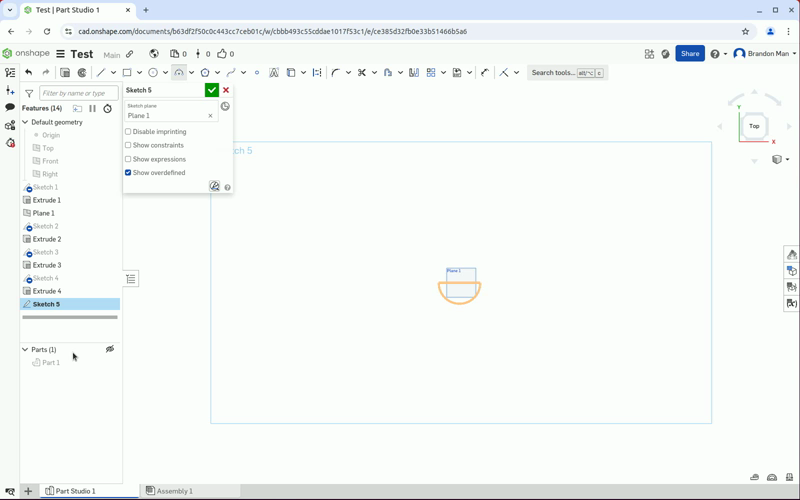
key_down(shift)
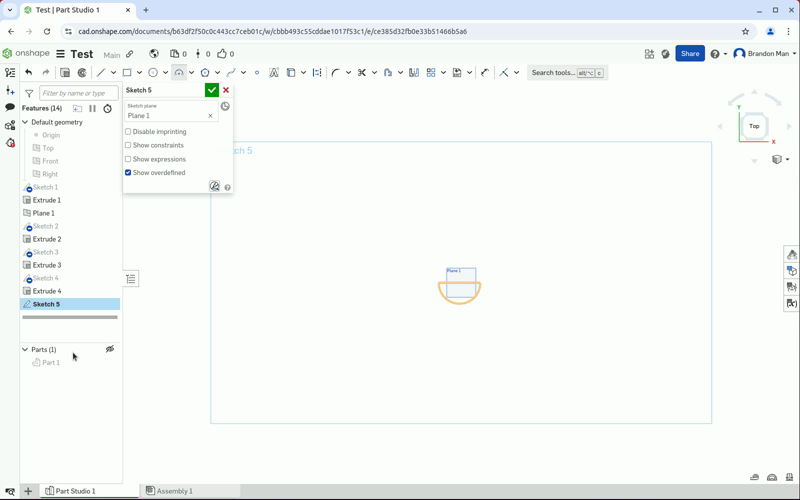
mouse_move(504, 282)
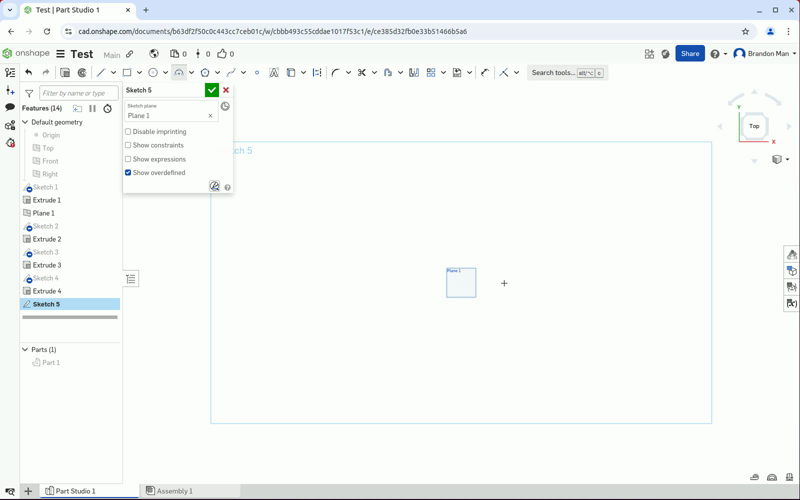
click(504, 282)
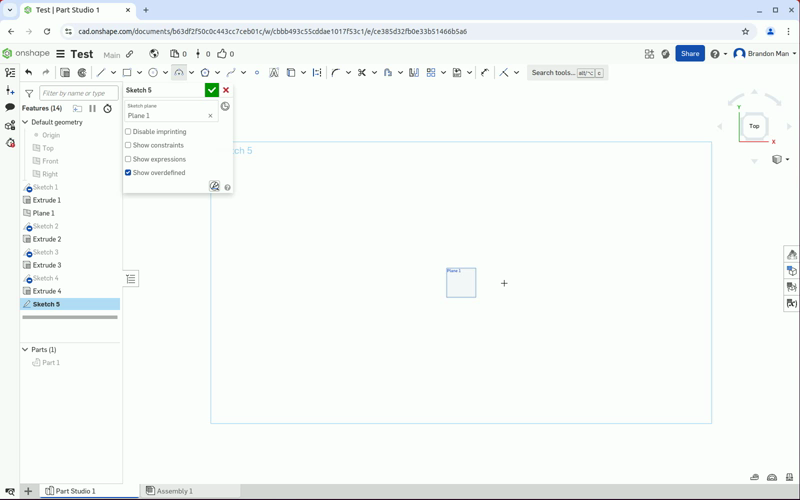
key_up(shift)
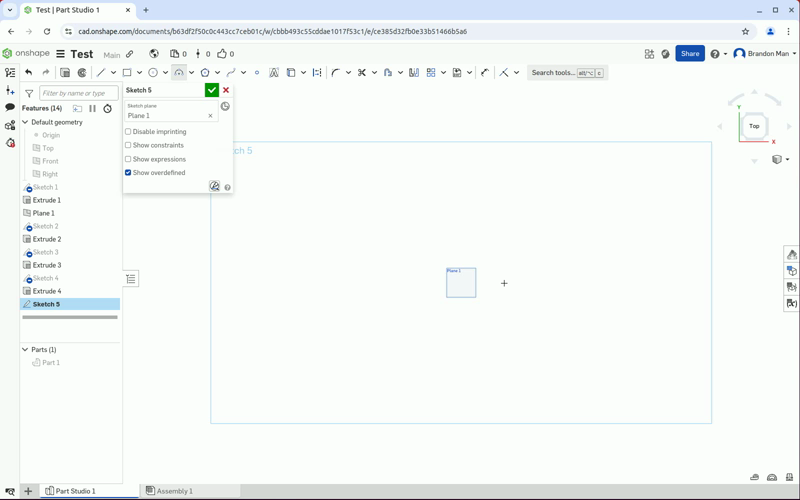
key_down(shift)
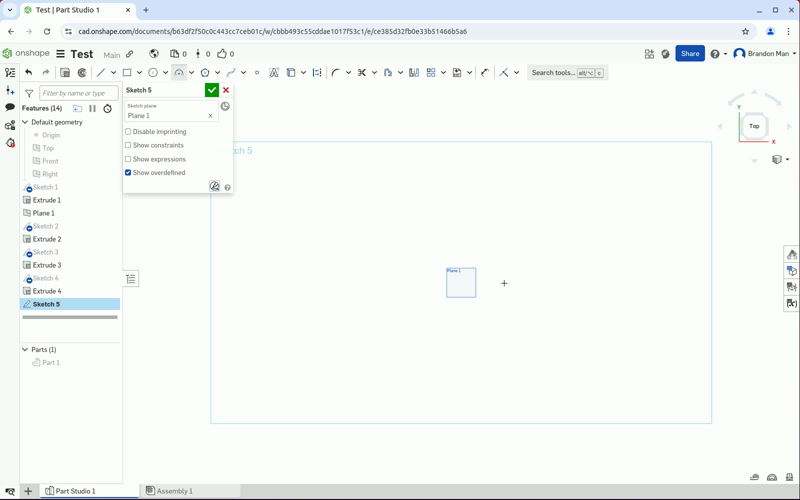
mouse_move(519, 282)
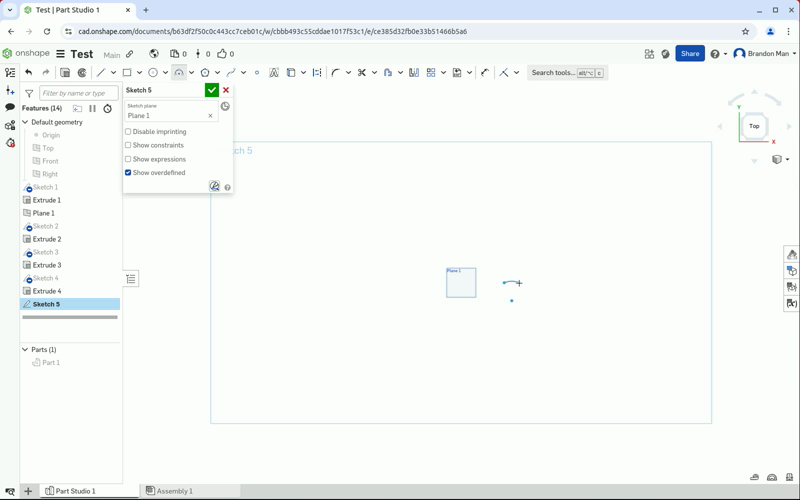
click(519, 282)
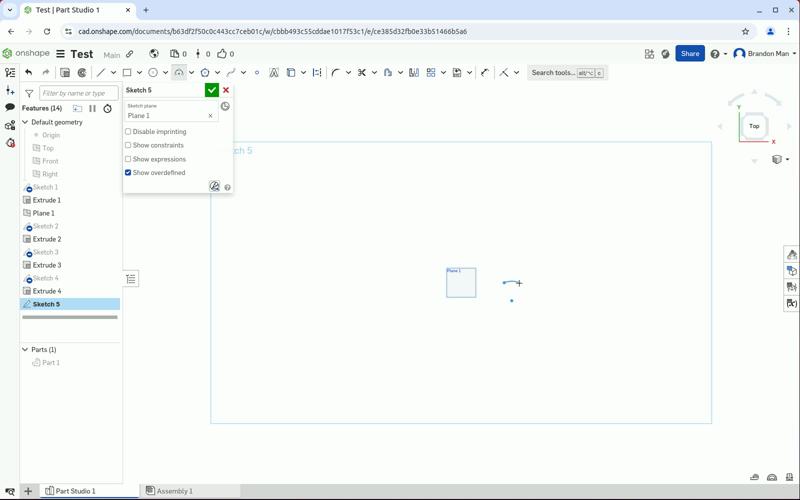
mouse_move(511, 290)
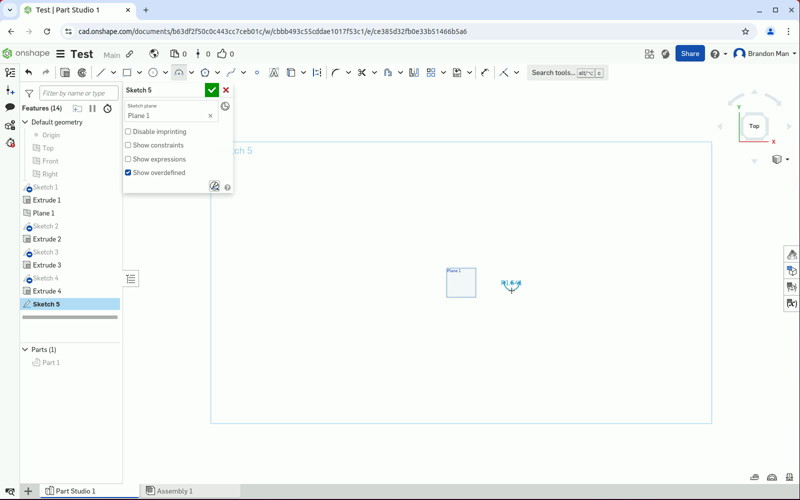
click(511, 290)
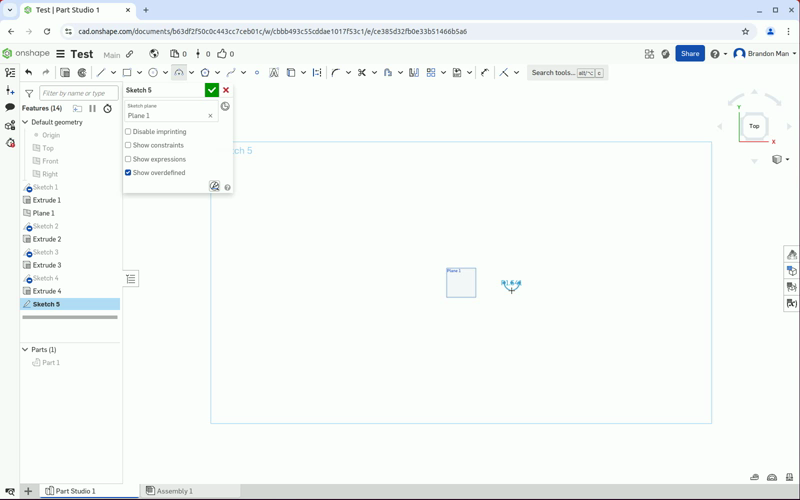
key_up(shift)
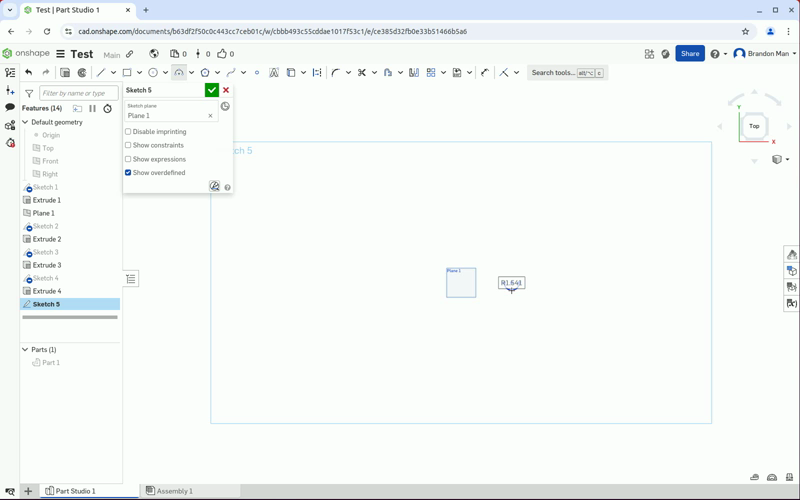
key(esc)
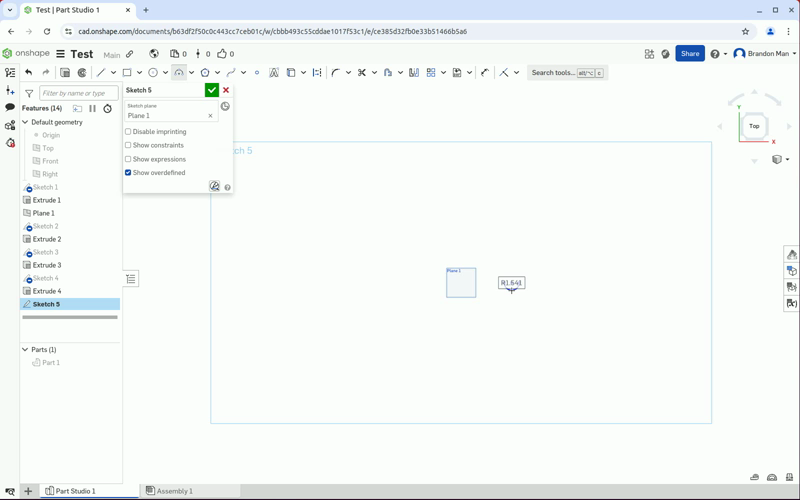
key(l)
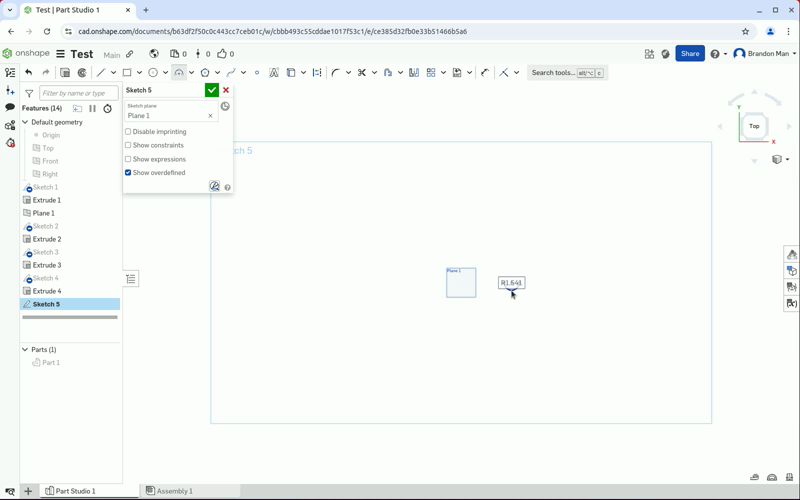
mouse_move(519, 282)
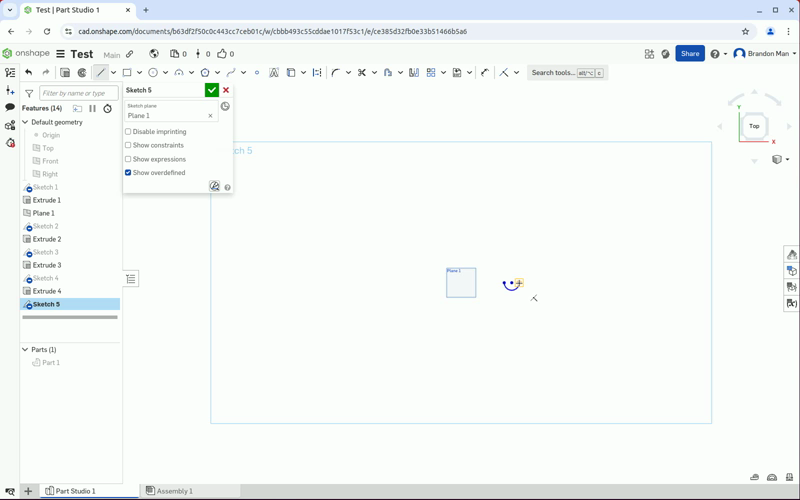
click(519, 282)
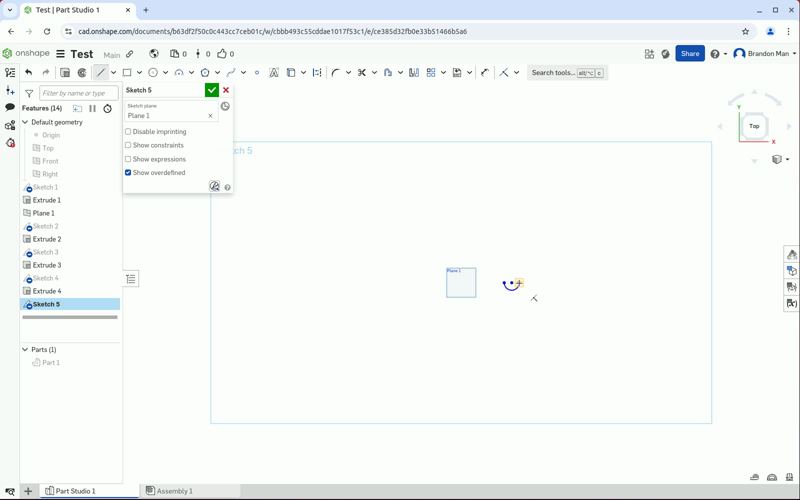
mouse_move(549, 282)
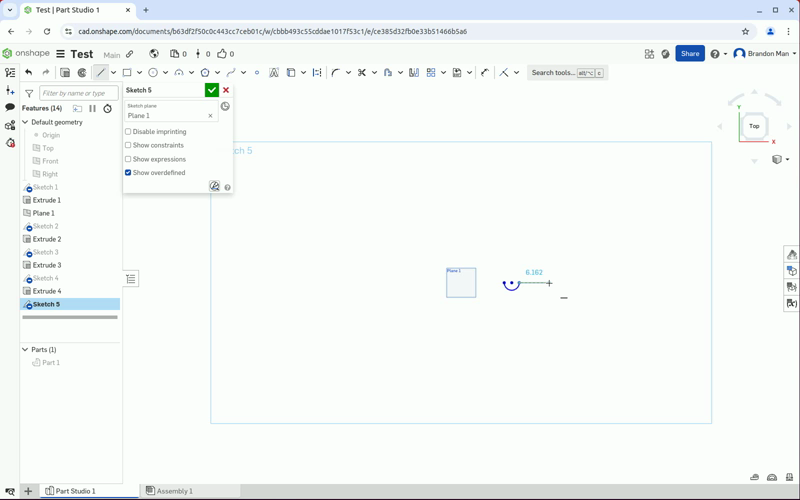
key_down(shift)
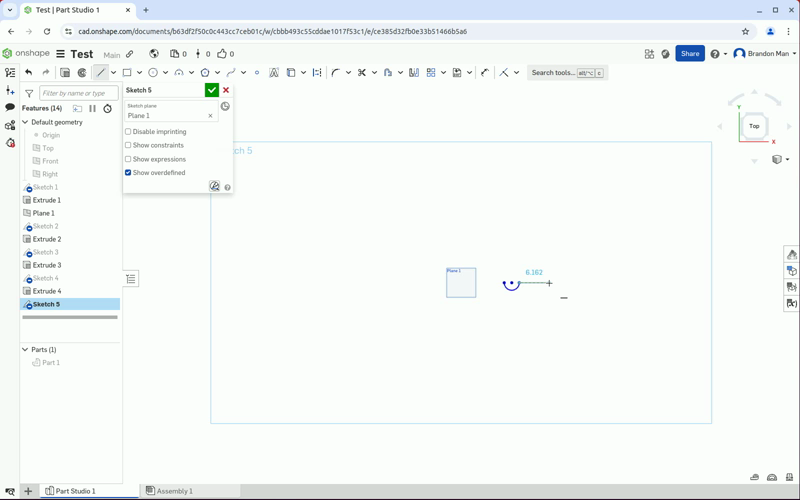
mouse_move(504, 282)
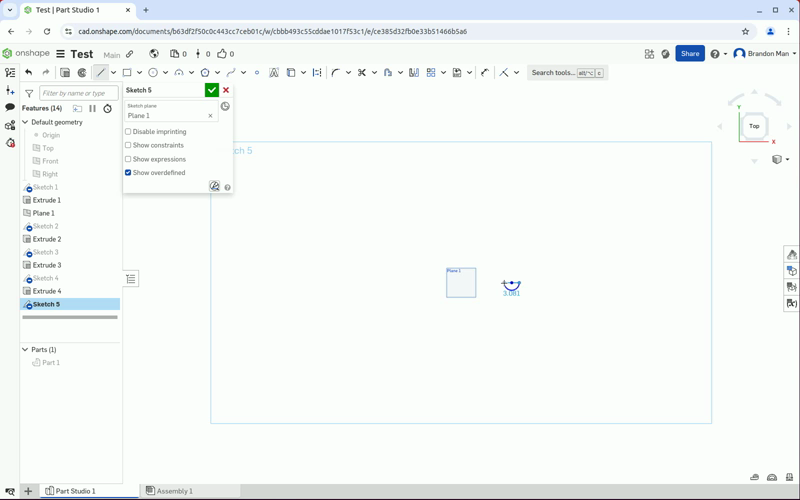
key_up(shift)
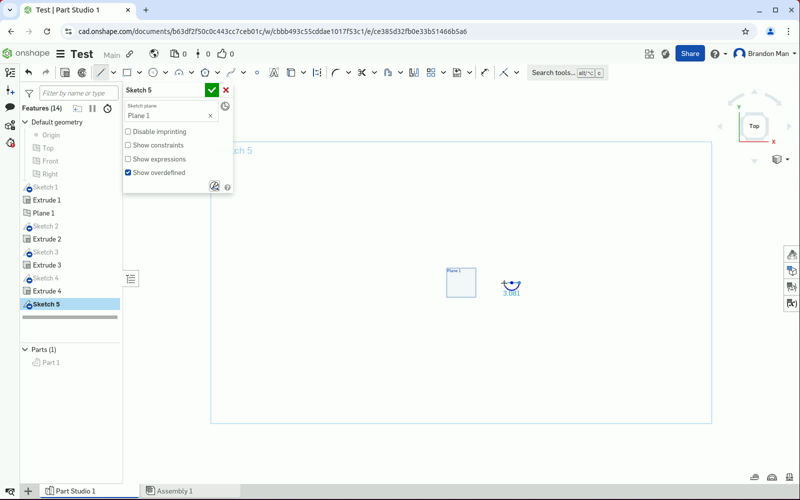
click(504, 282)
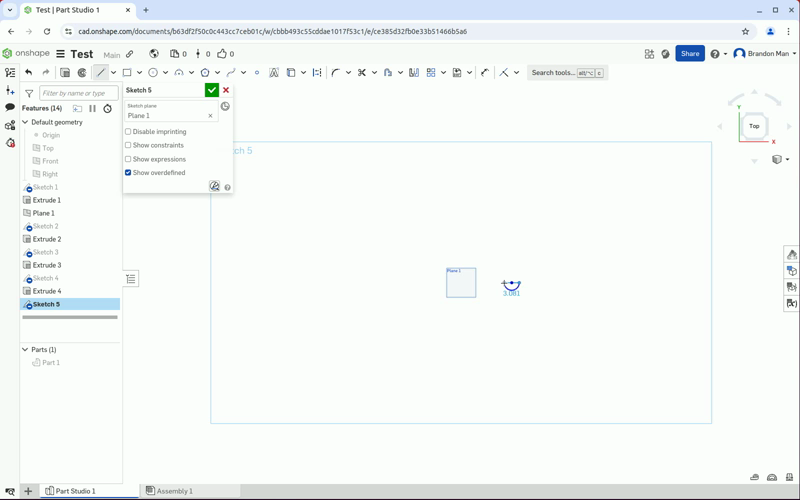
key(esc)
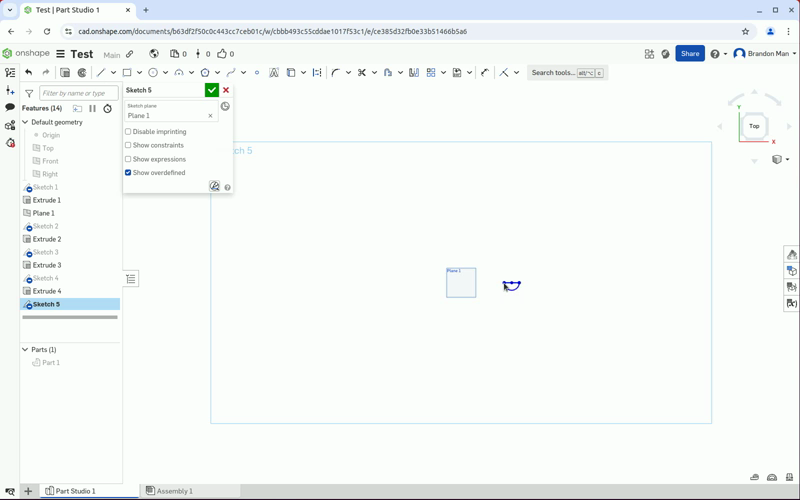
mouse_move(509, 283)
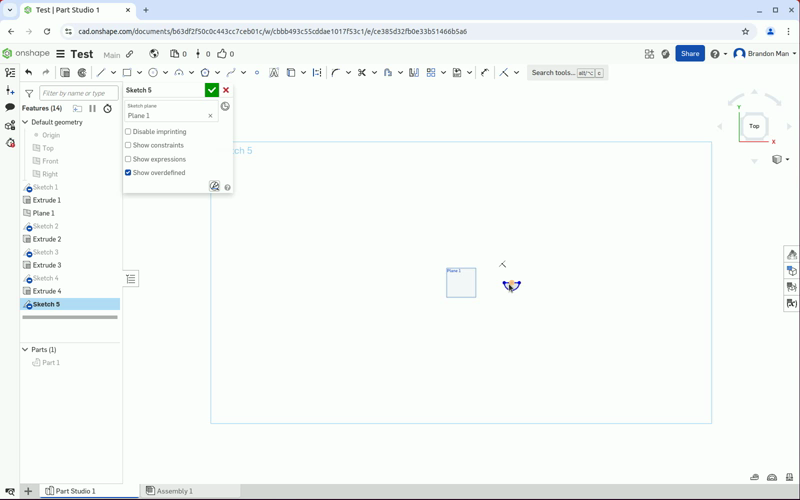
scroll(6)
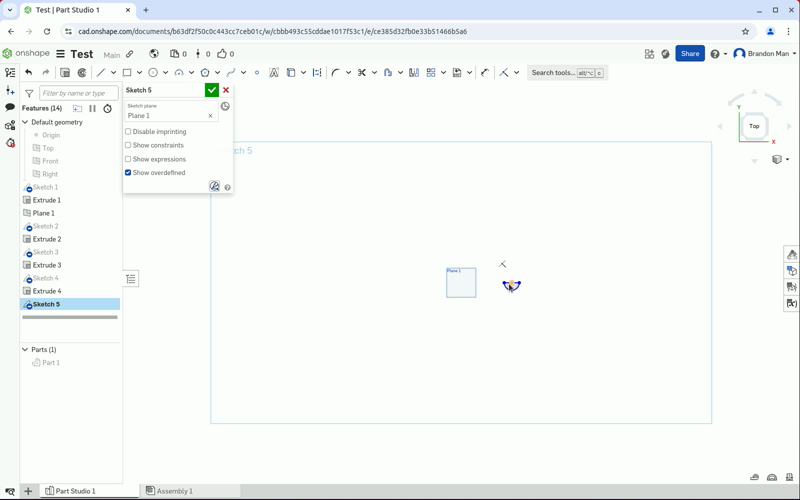
scroll(6)
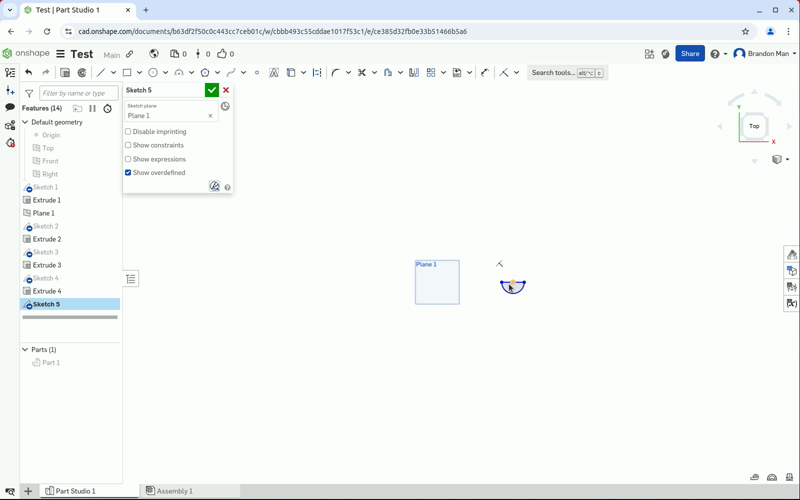
scroll(6)
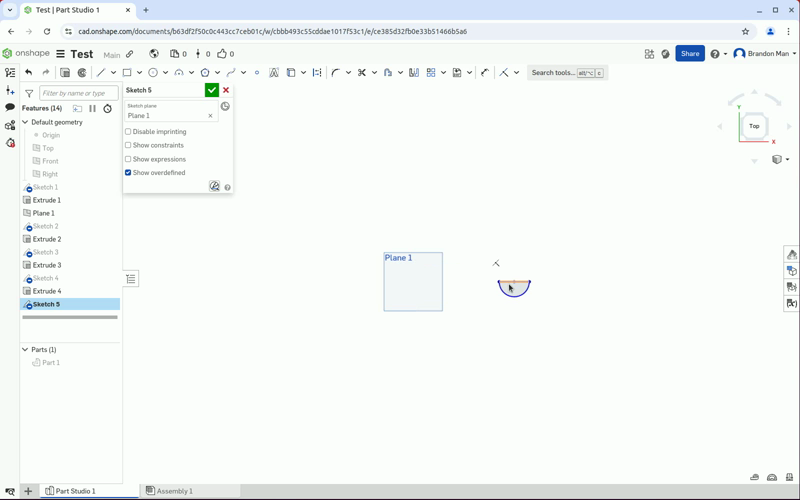
scroll(6)
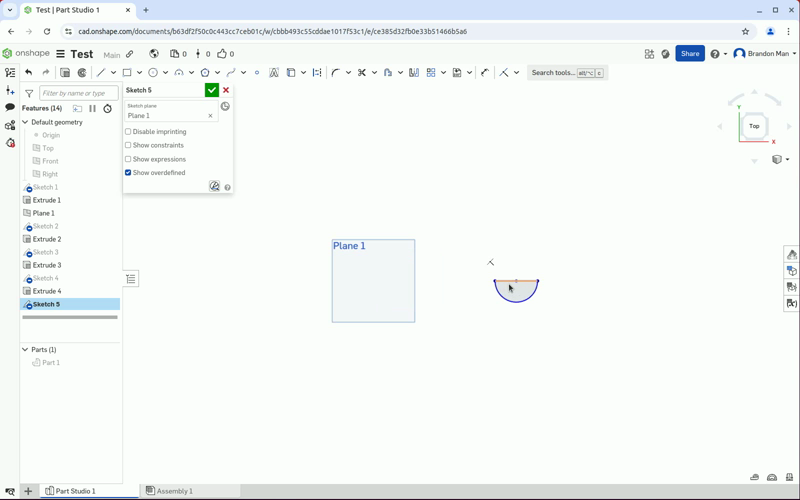
scroll(6)
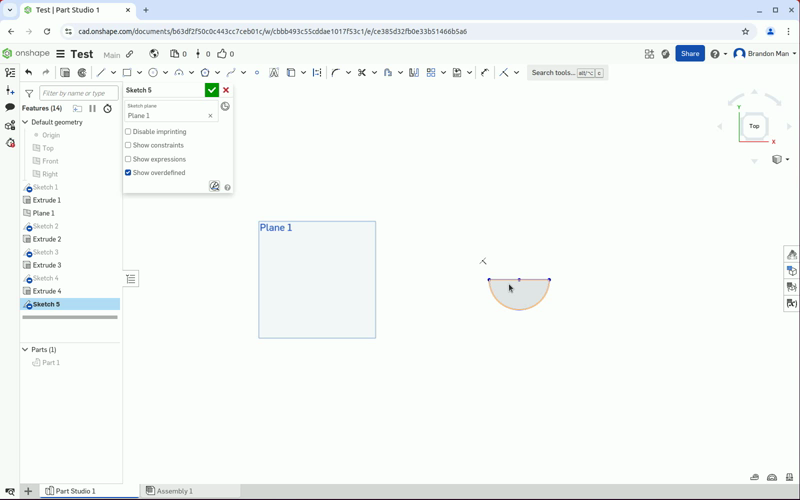
scroll(6)
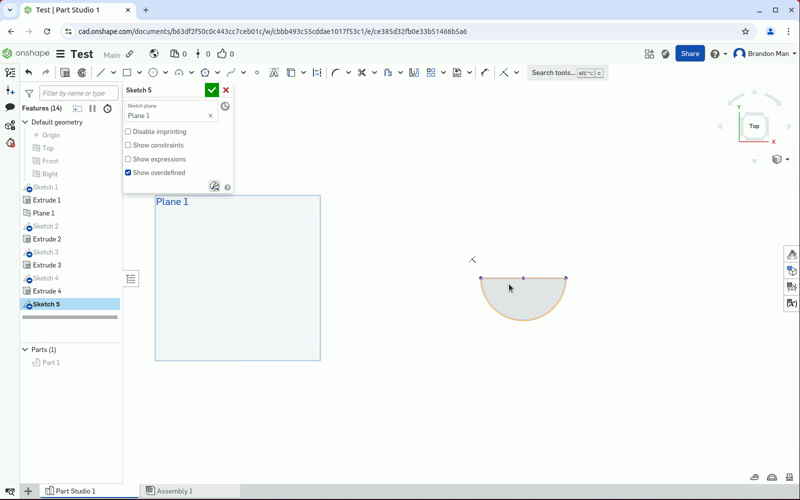
scroll(6)
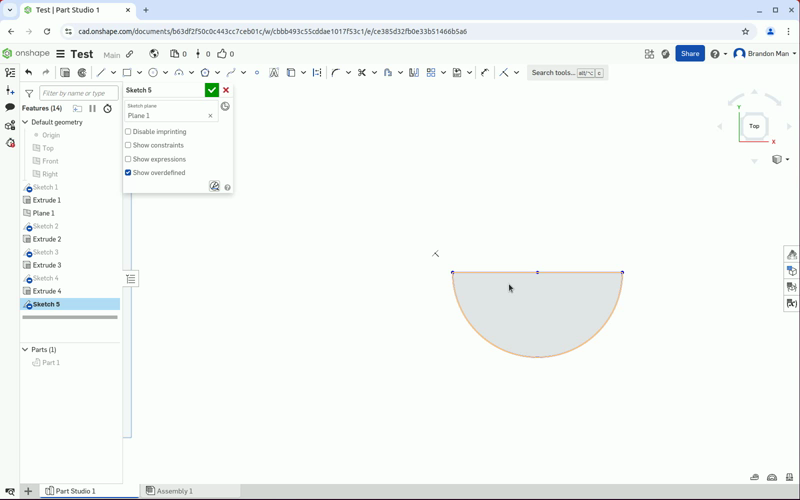
click(509, 283)
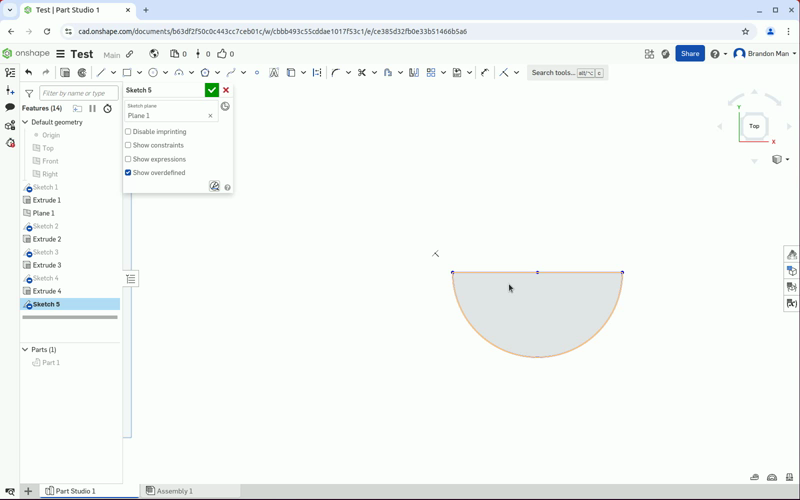
scroll(-6)
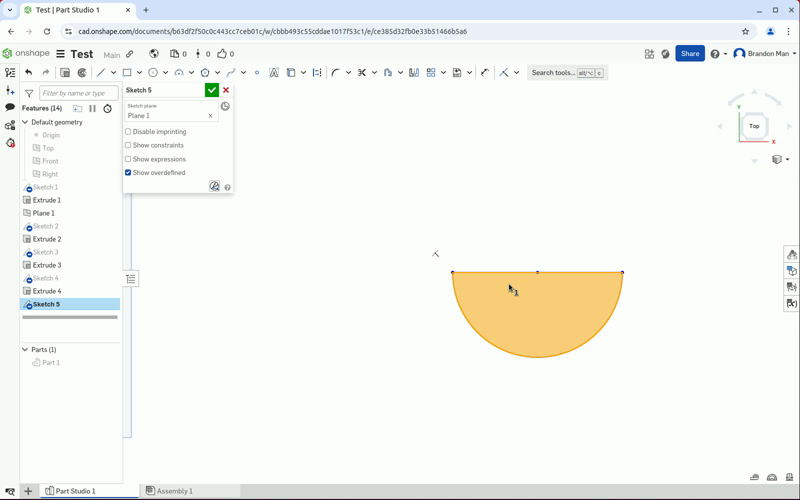
scroll(-6)
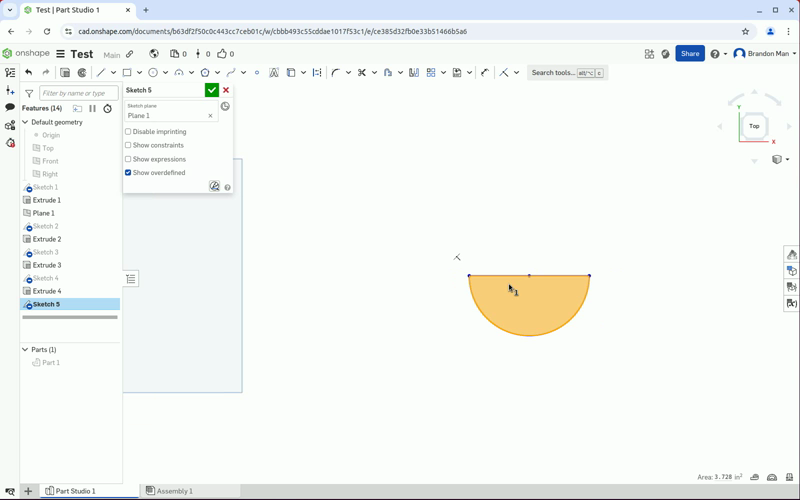
scroll(-6)
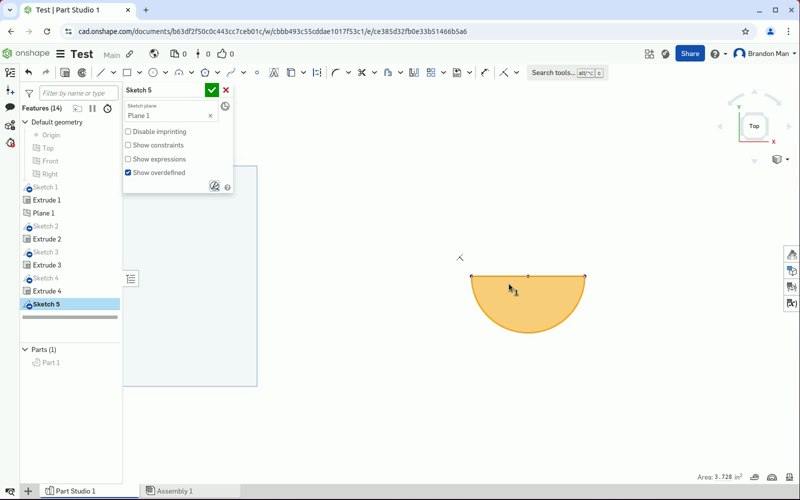
scroll(-6)
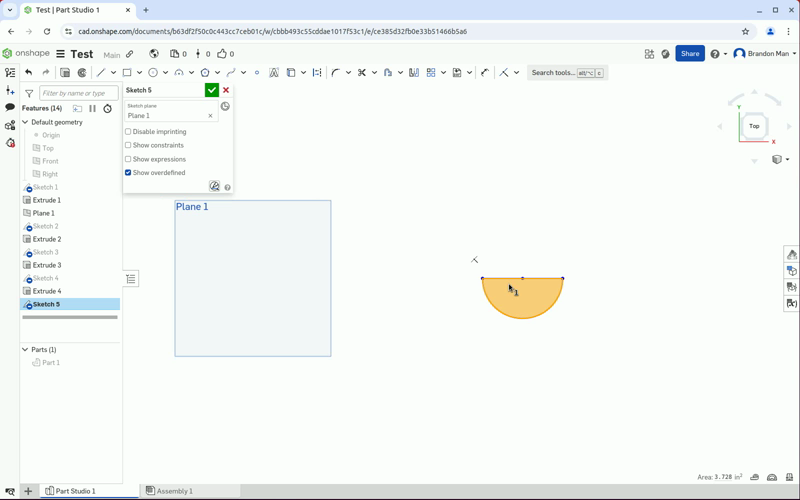
scroll(-6)
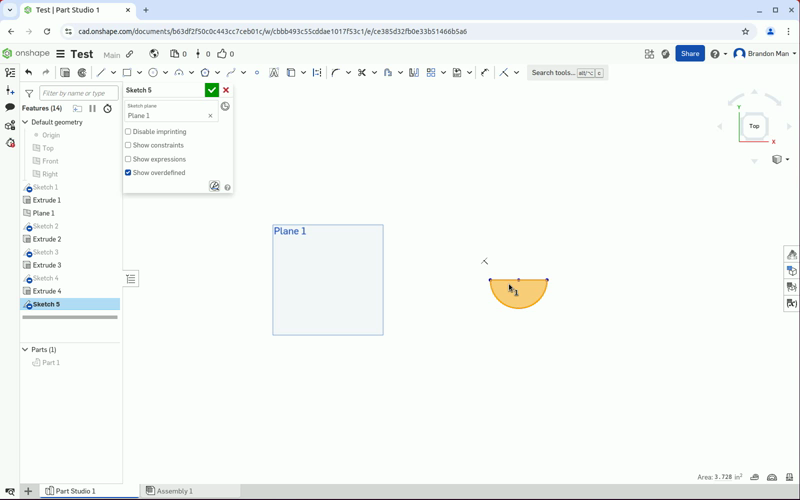
scroll(-6)
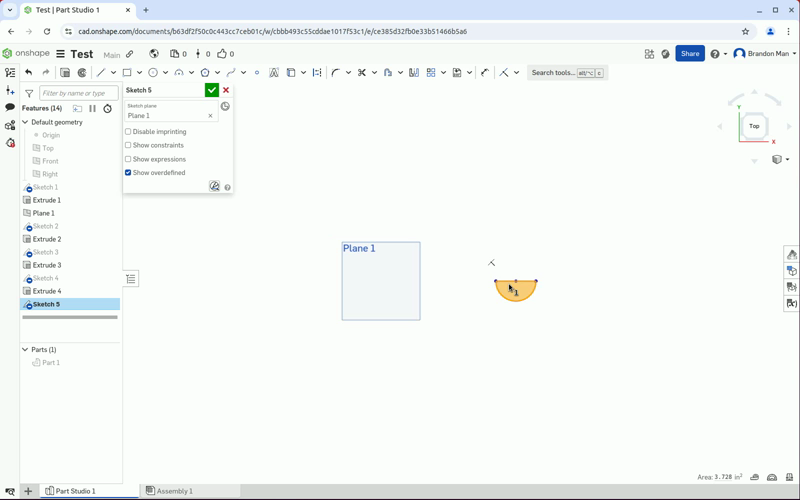
scroll(-6)
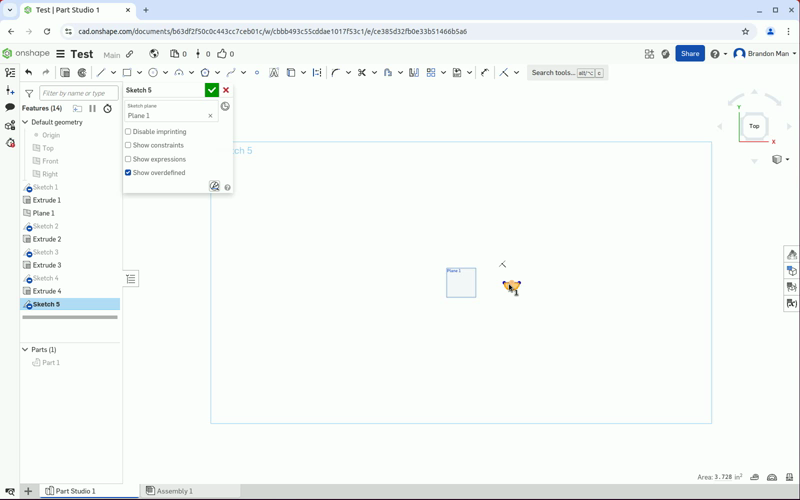
mouse_move(73, 352)
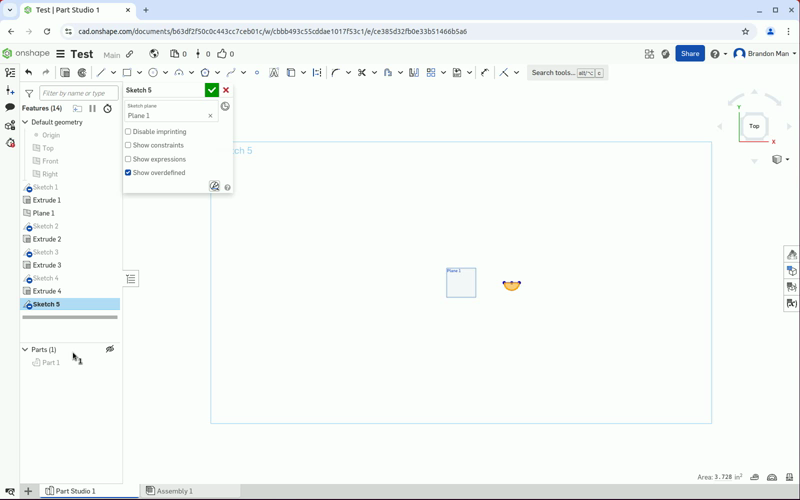
key(shift+y)
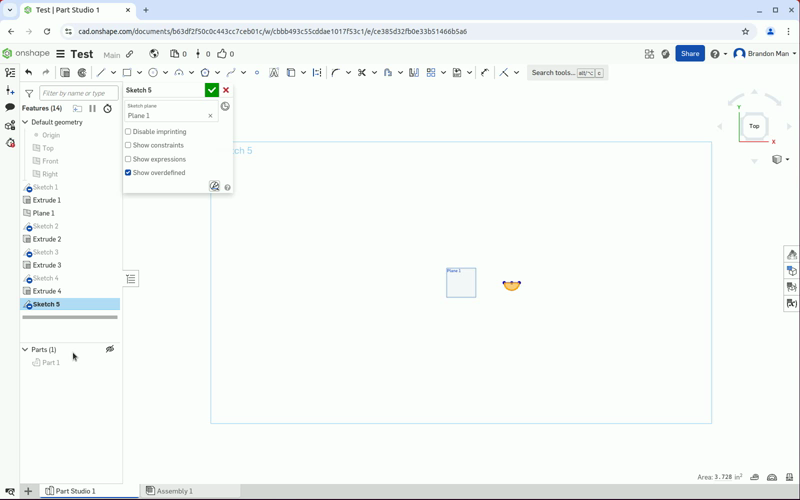
key(shift+e)
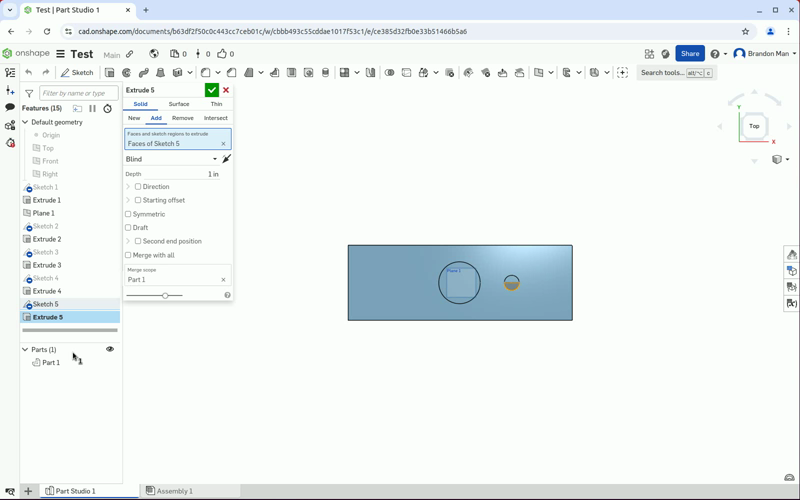
mouse_move(143, 106)
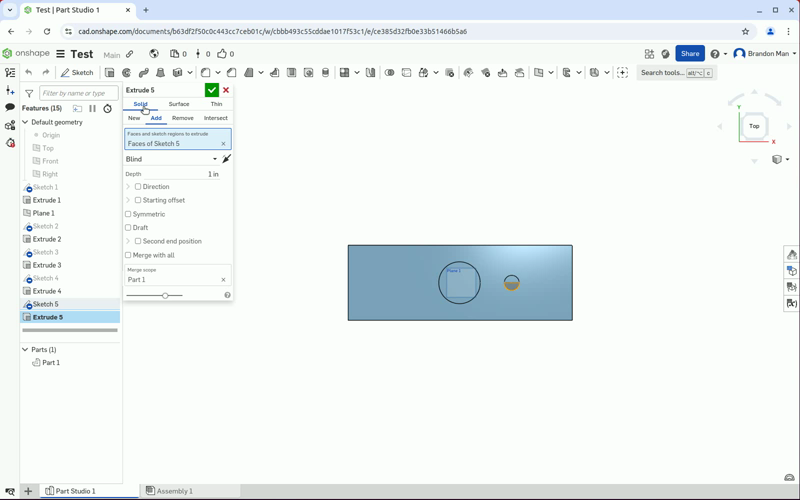
click(143, 106)
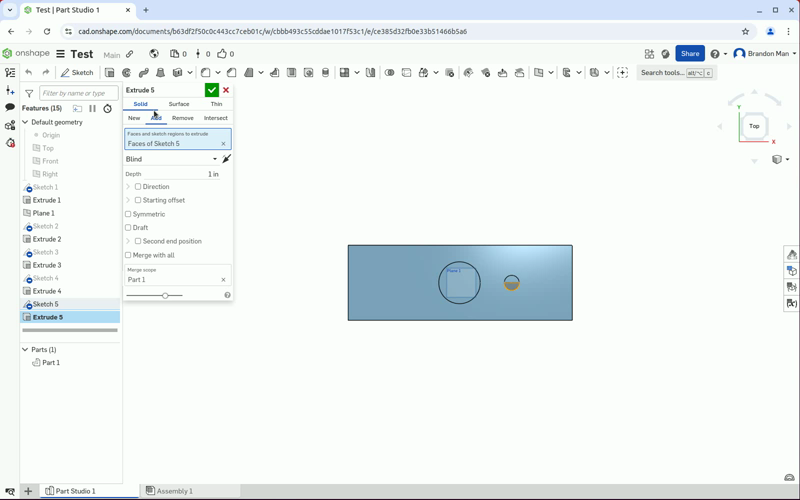
mouse_move(186, 120)
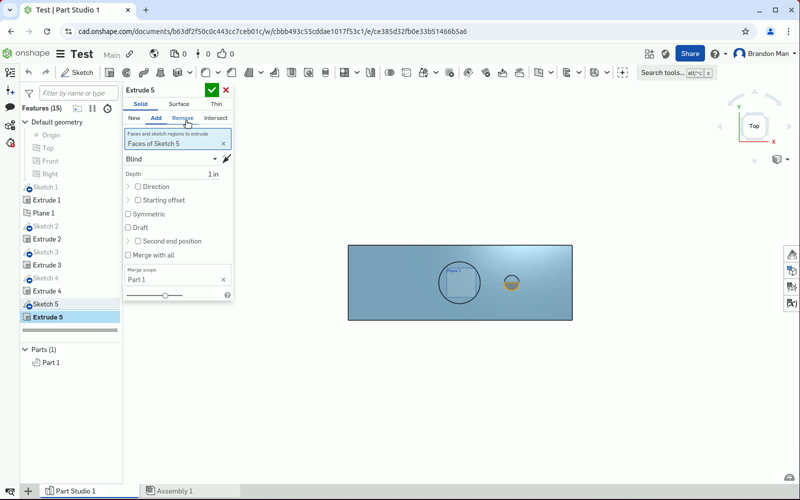
click(186, 120)
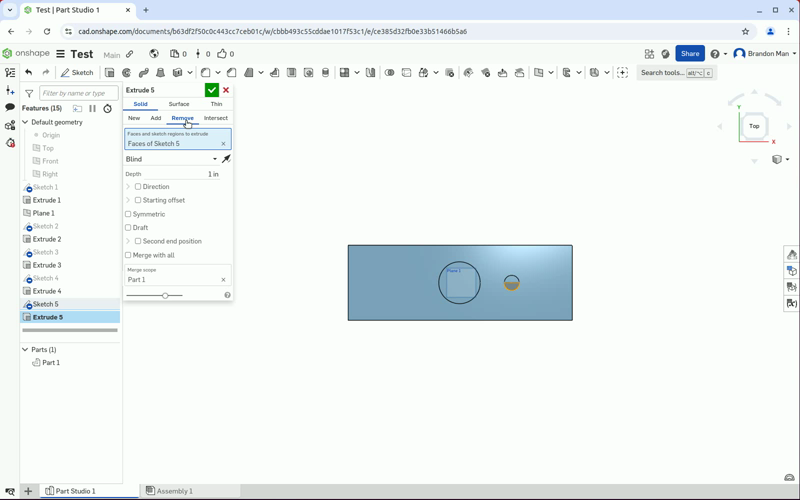
key(tab, 4)
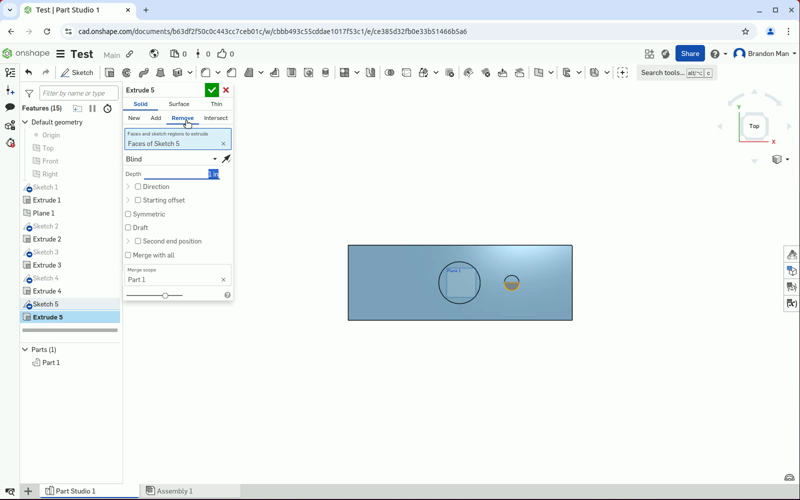
text(15.405)
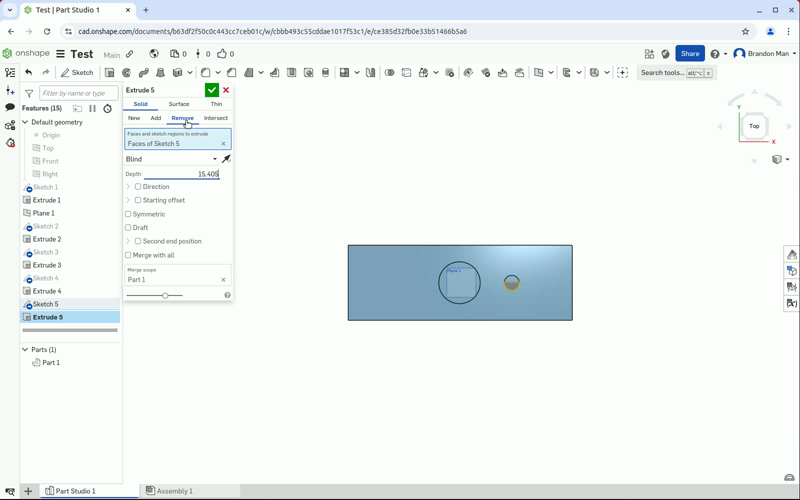
key(tab, 6)
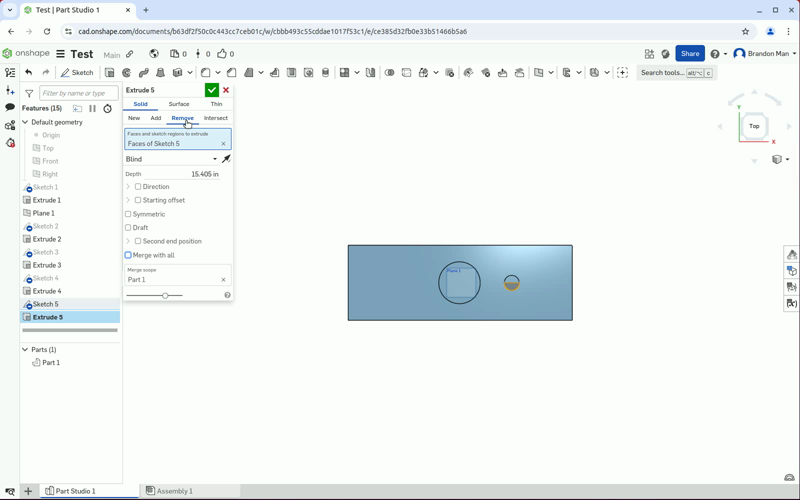
key(space)
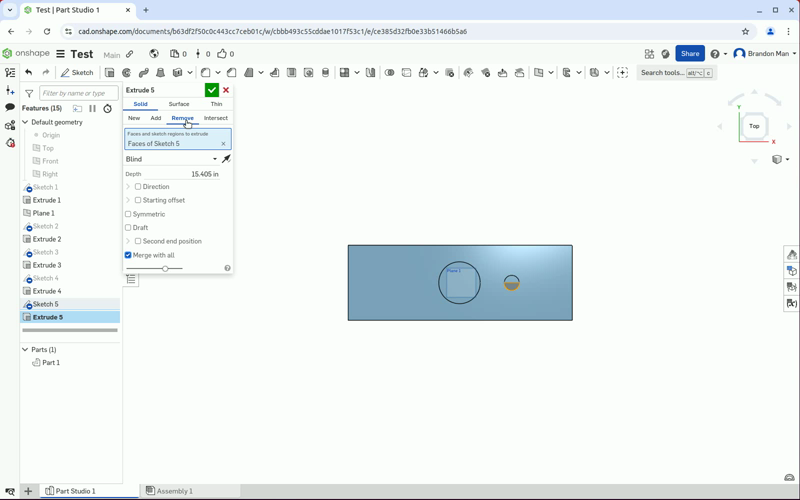
key(enter)
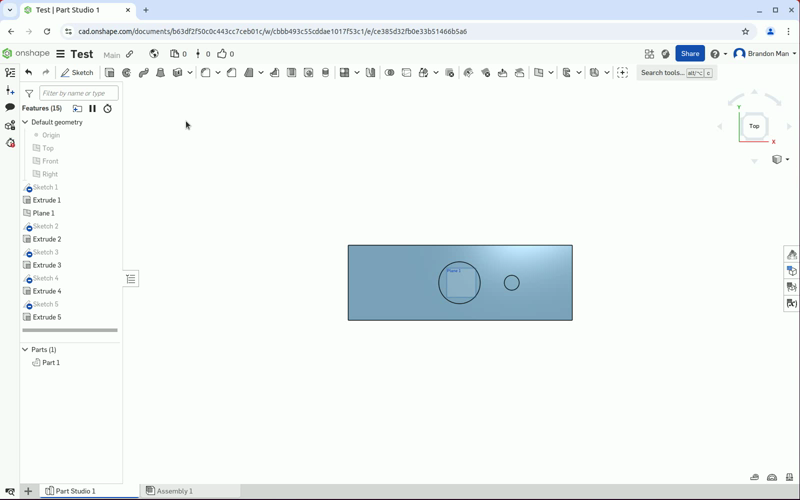
key(shift+h)
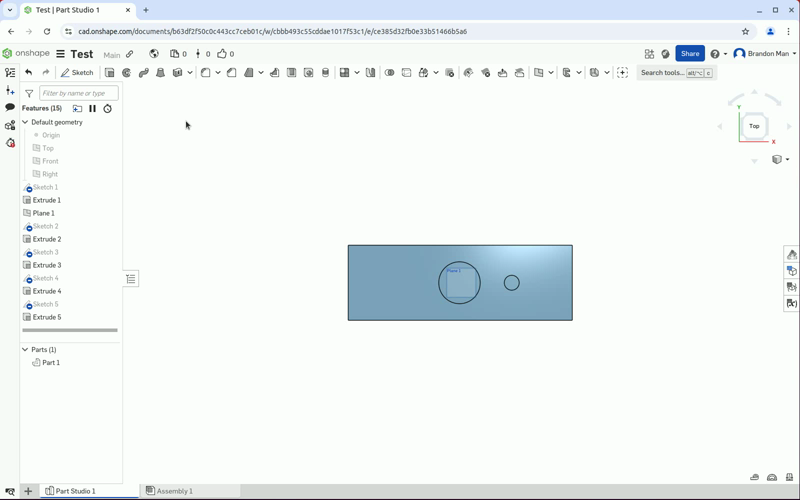
key(shift+h)
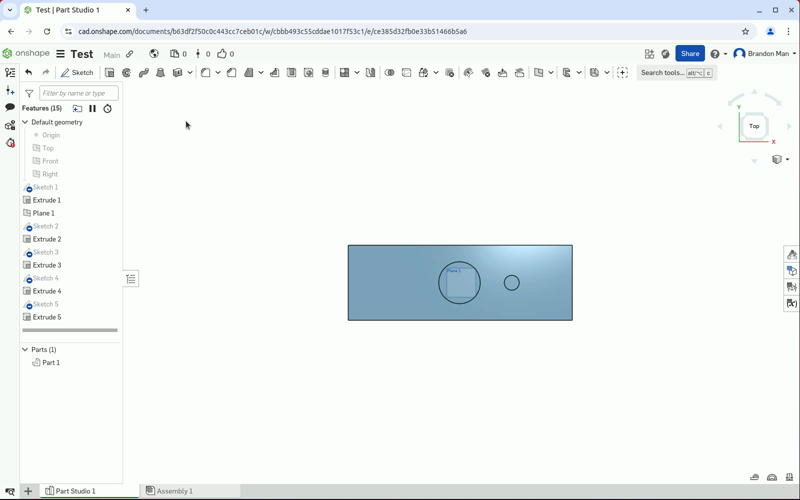
mouse_move(73, 189)
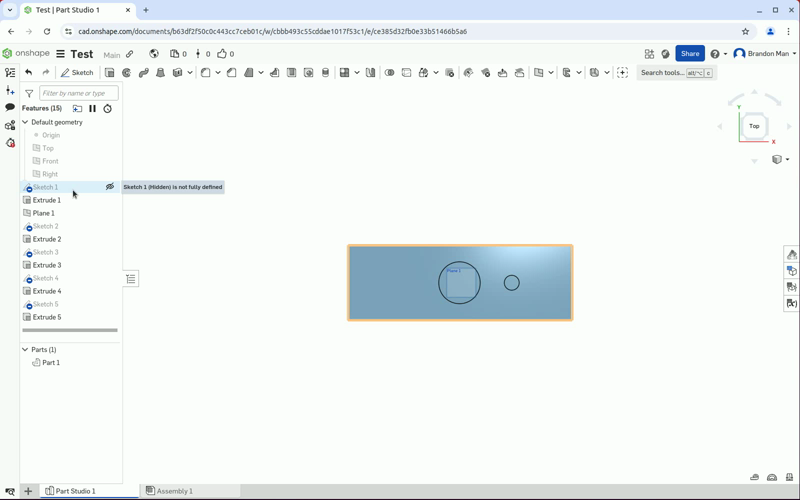
click(73, 189)
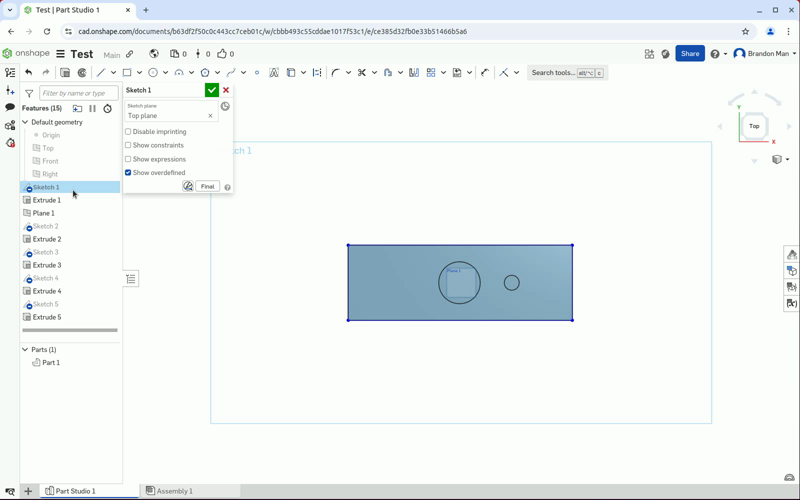
mouse_move(229, 92)
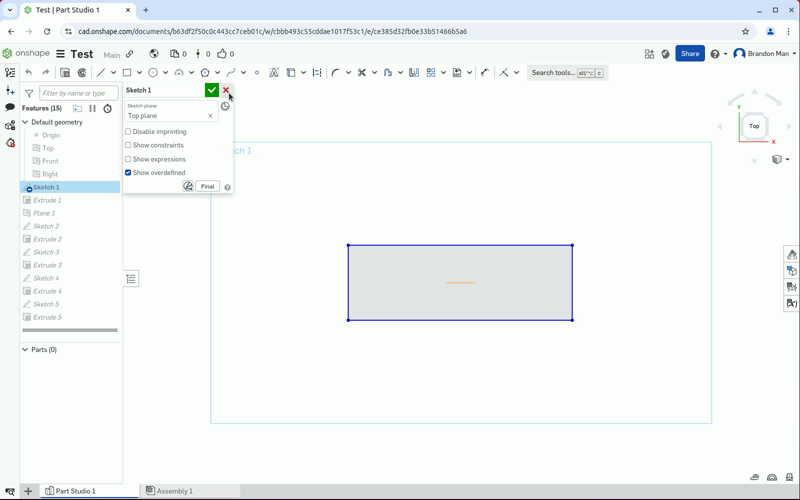
click(229, 92)
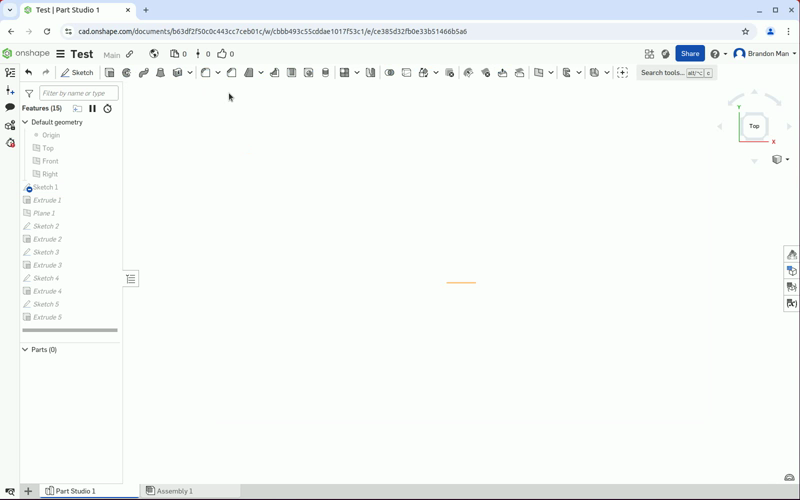
key(shift+s)
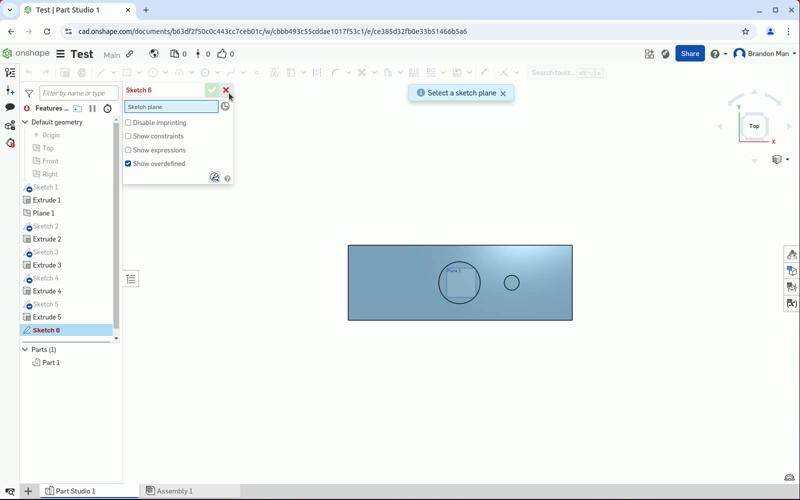
mouse_move(69, 215)
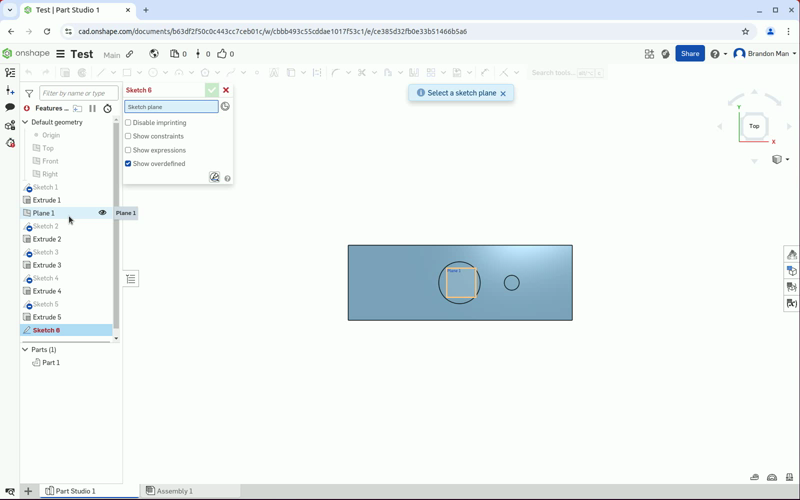
click(69, 215)
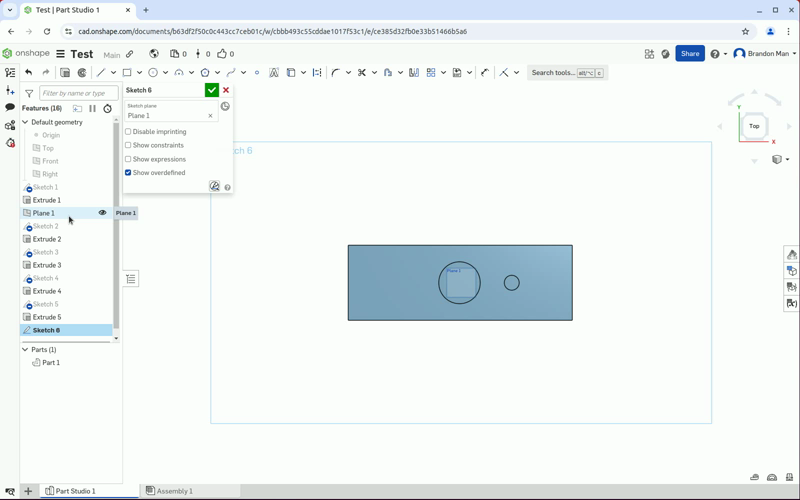
mouse_move(73, 352)
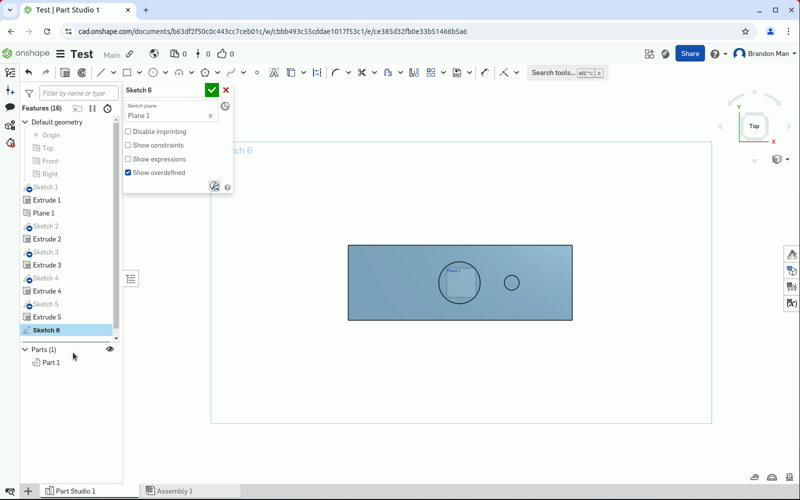
key(y)
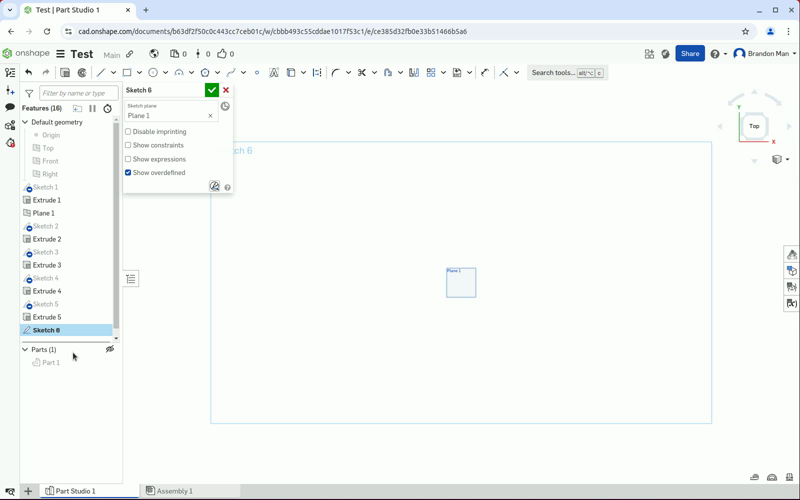
key(a)
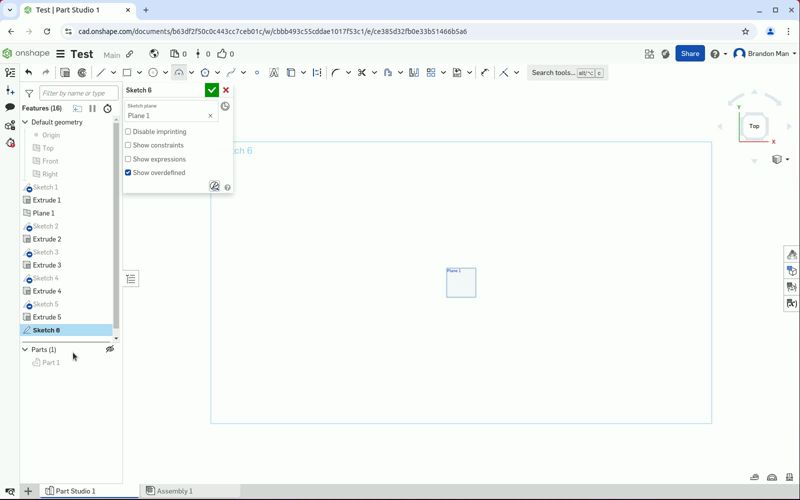
key_down(shift)
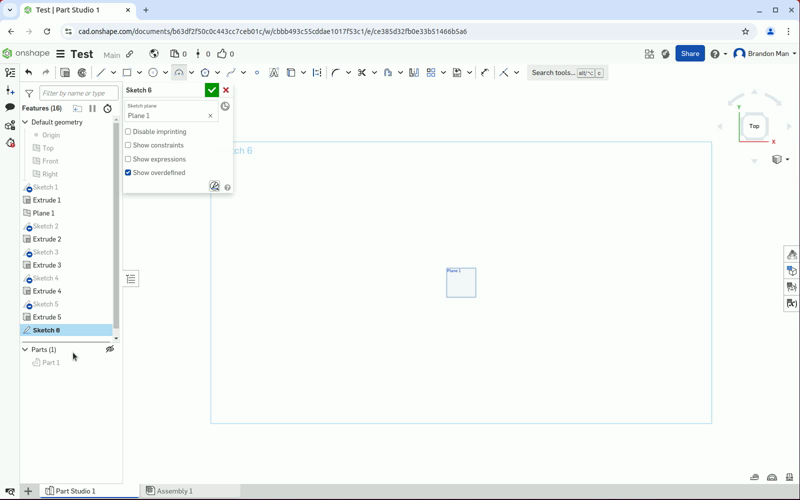
mouse_move(541, 282)
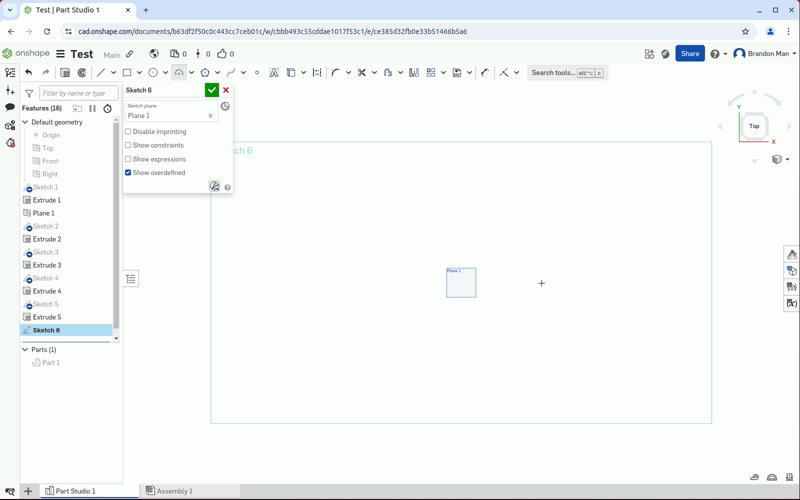
click(541, 282)
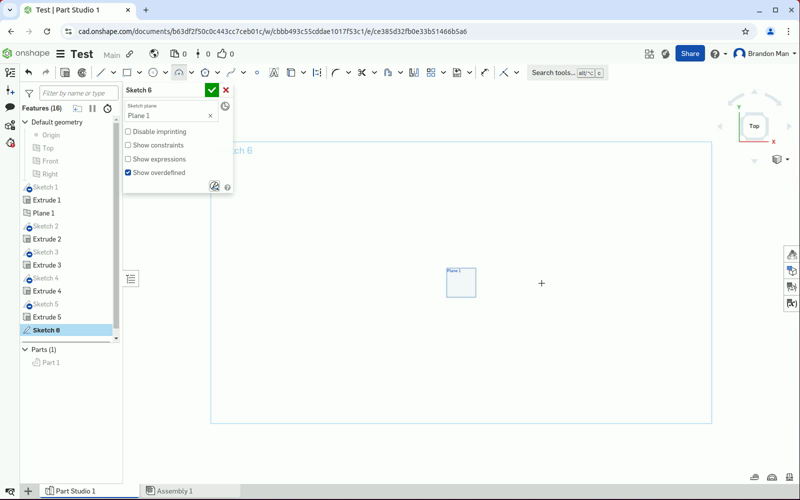
key_up(shift)
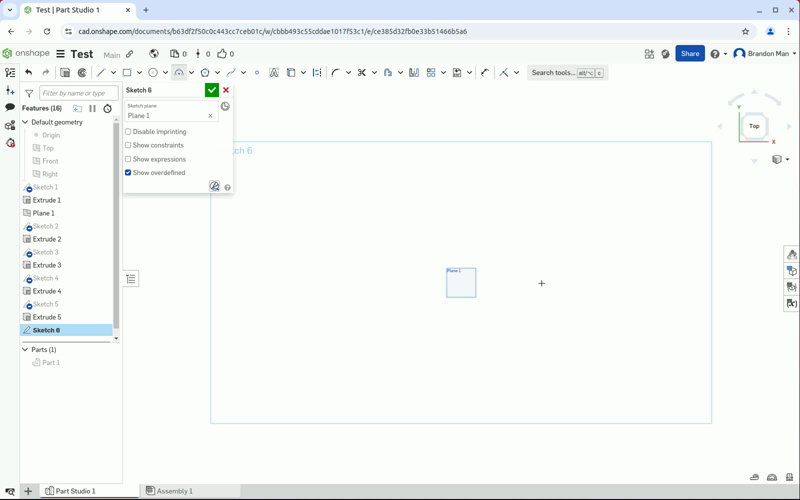
key_down(shift)
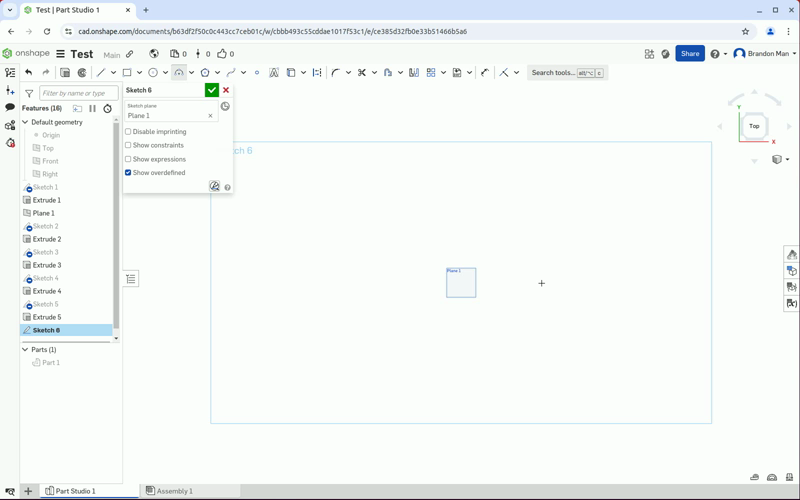
mouse_move(554, 282)
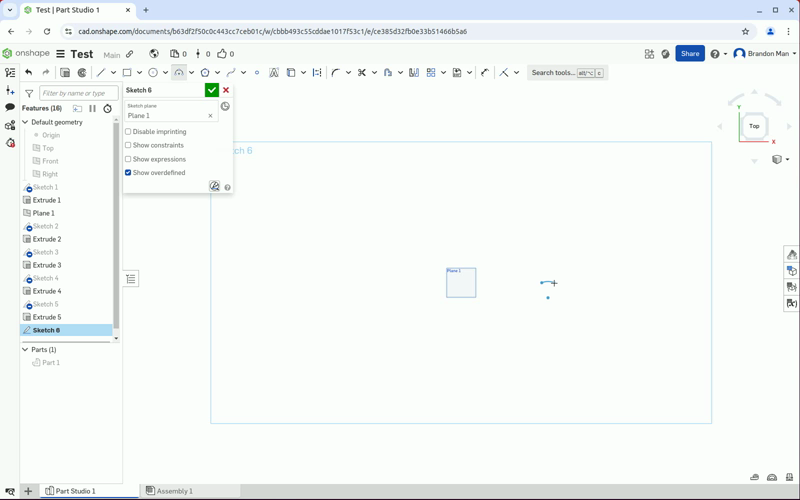
click(554, 282)
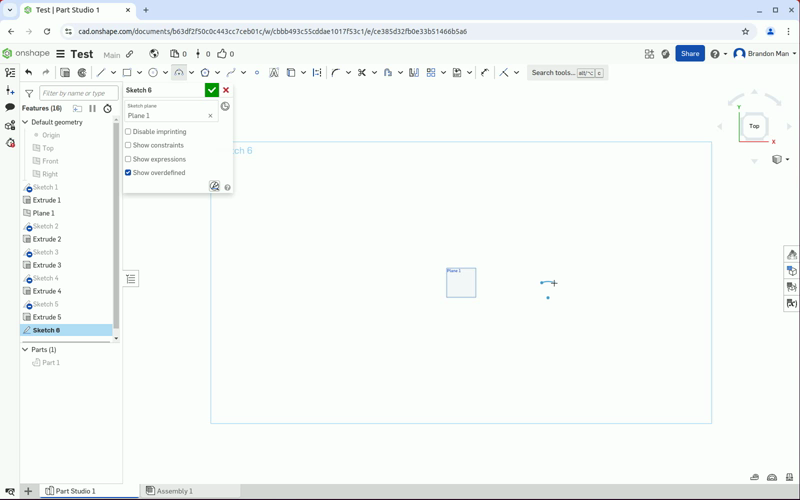
mouse_move(548, 289)
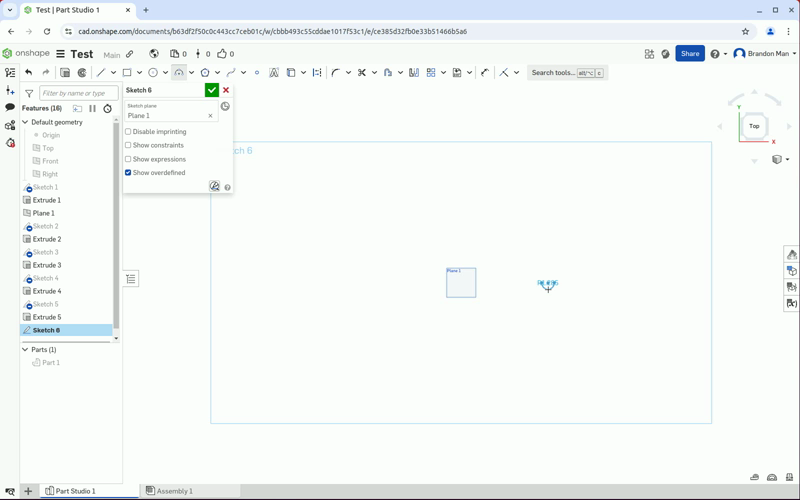
click(548, 289)
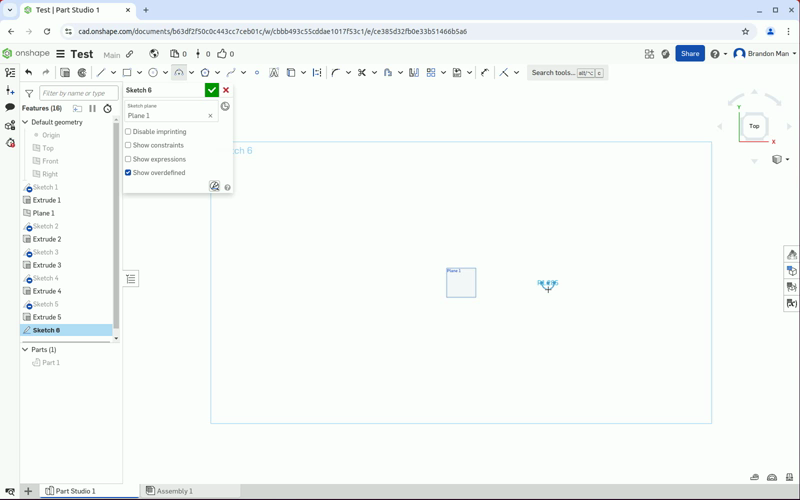
key_up(shift)
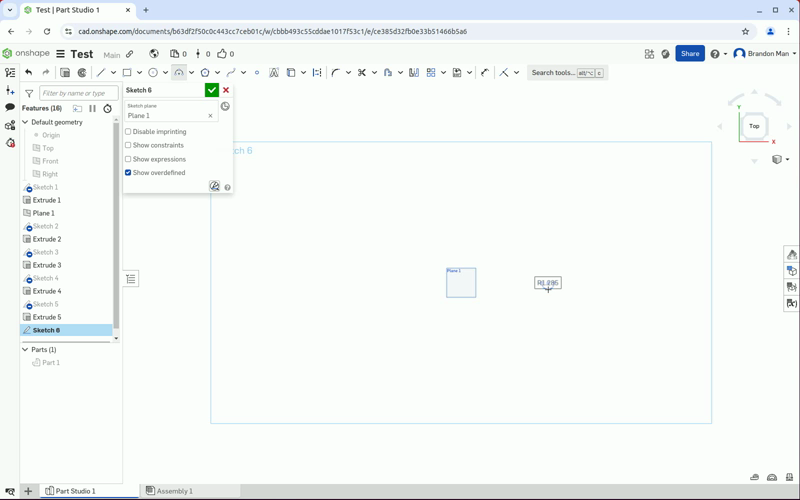
key(esc)
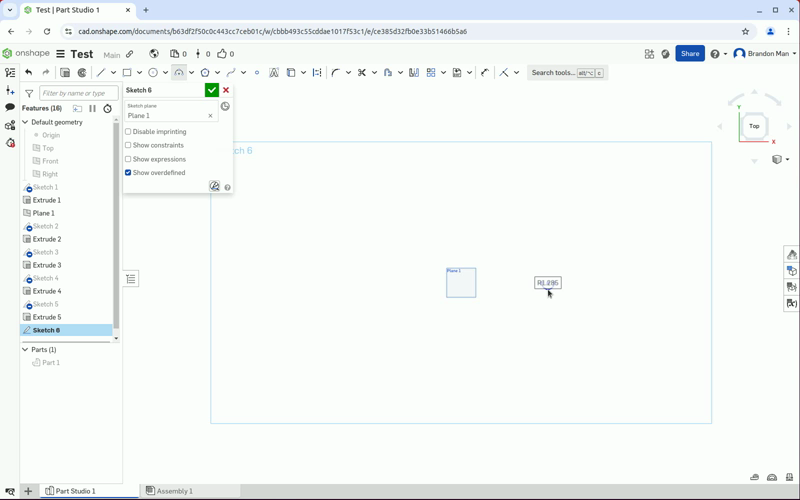
key(l)
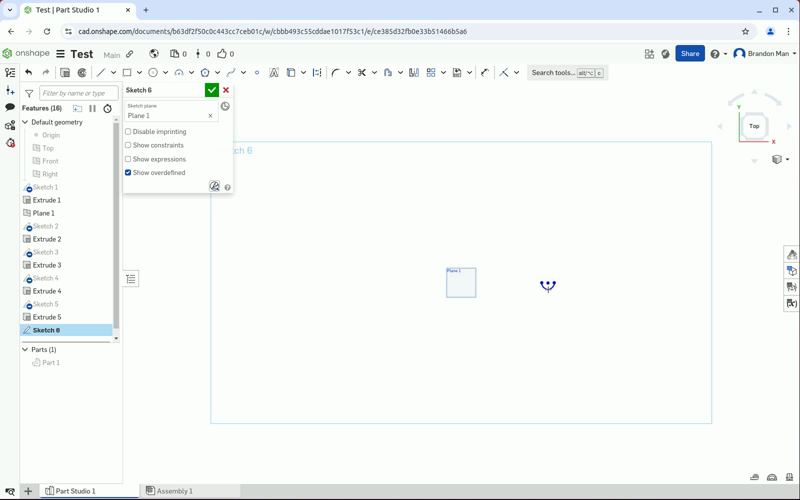
mouse_move(554, 282)
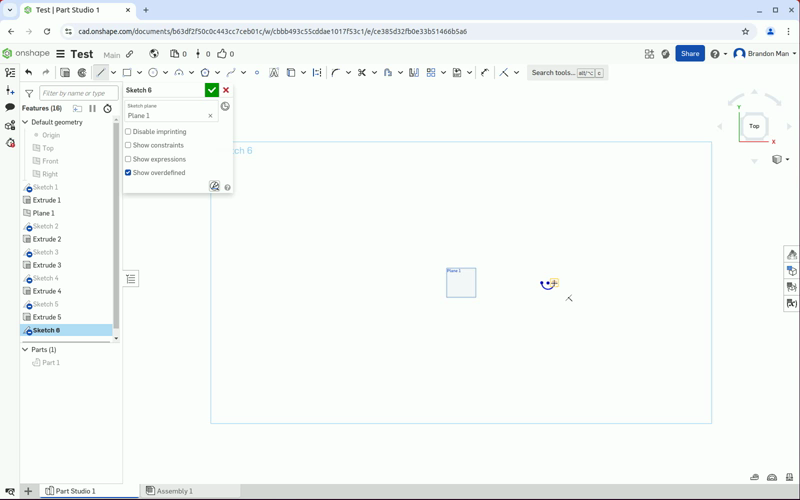
click(554, 282)
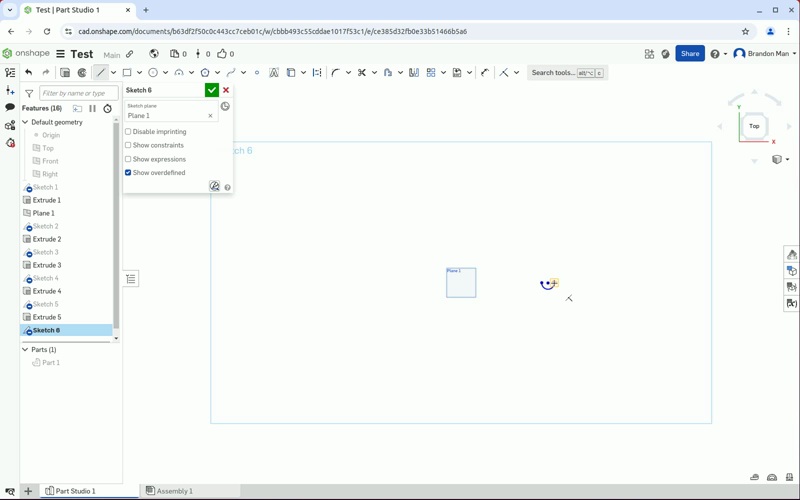
mouse_move(584, 282)
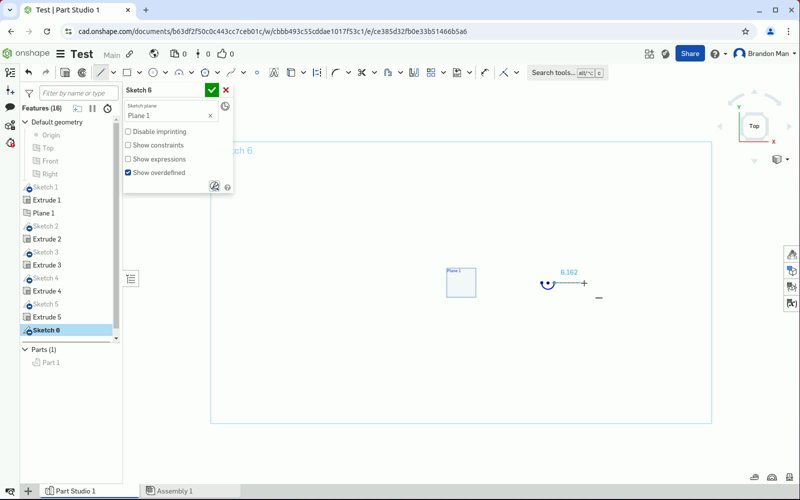
key_down(shift)
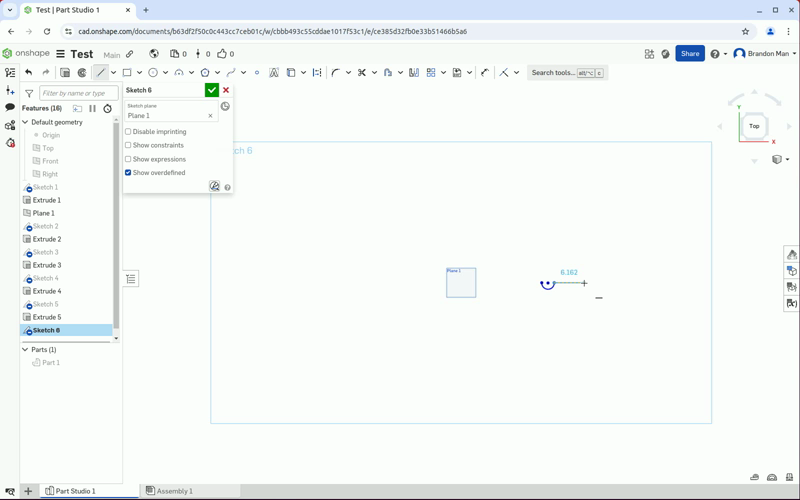
mouse_move(541, 282)
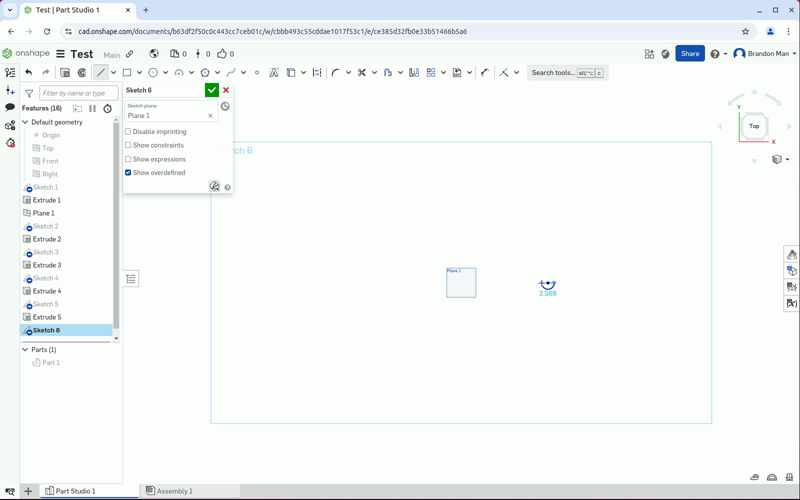
key_up(shift)
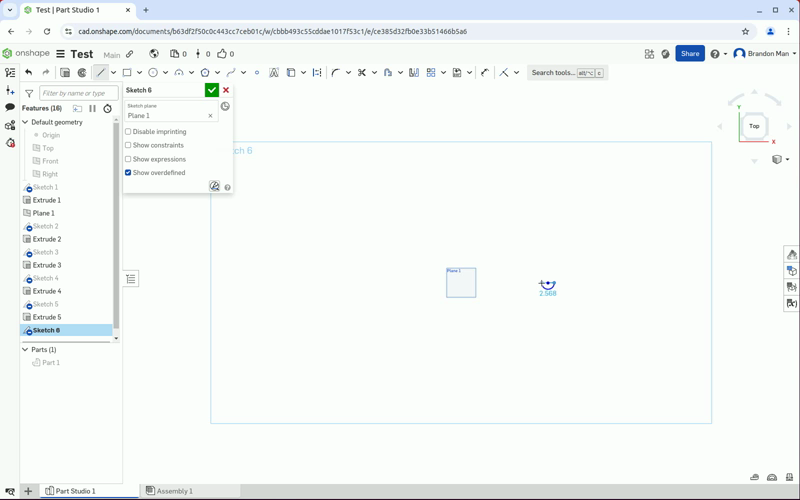
click(541, 282)
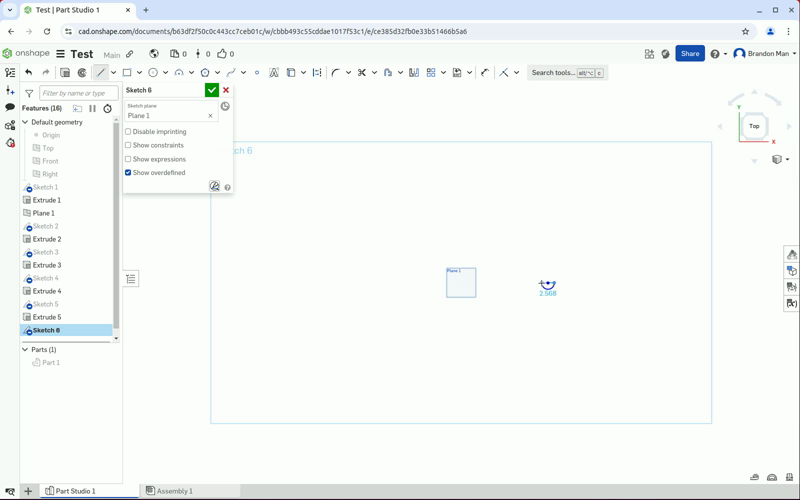
key(esc)
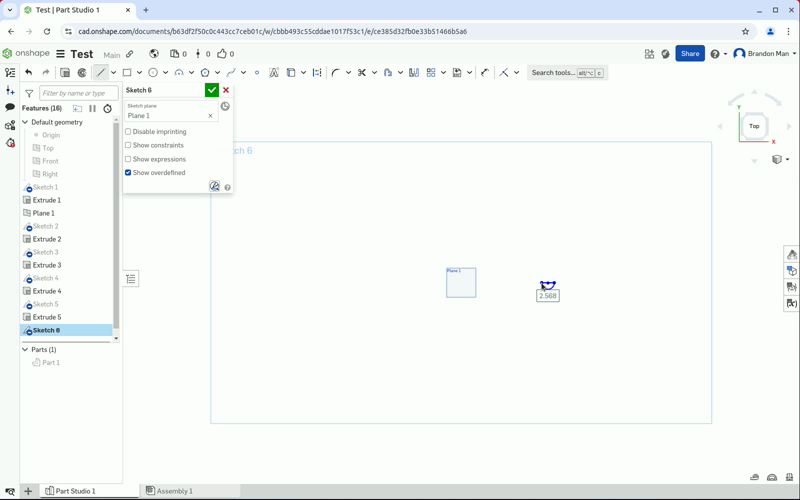
mouse_move(547, 288)
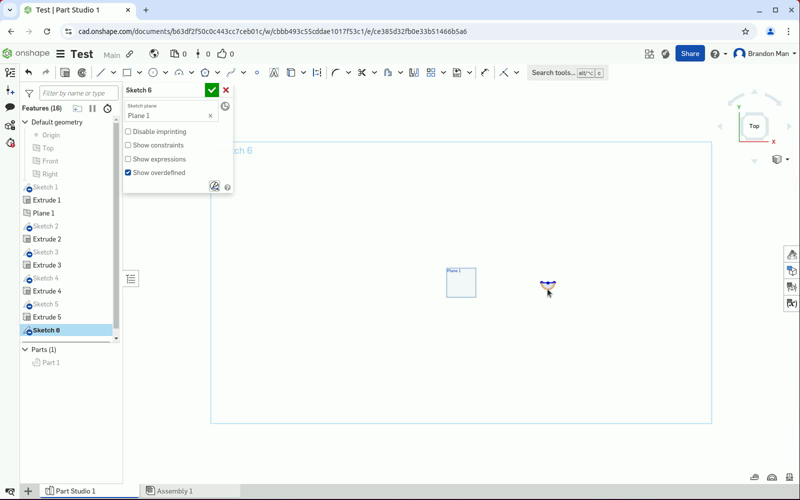
scroll(6)
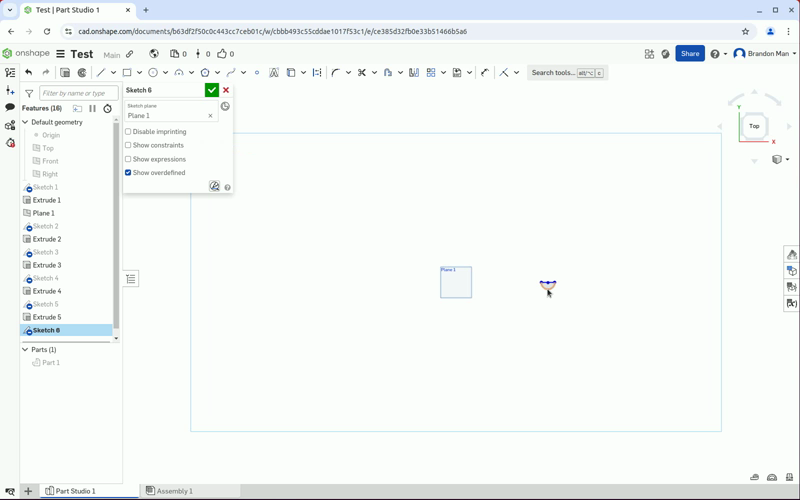
scroll(6)
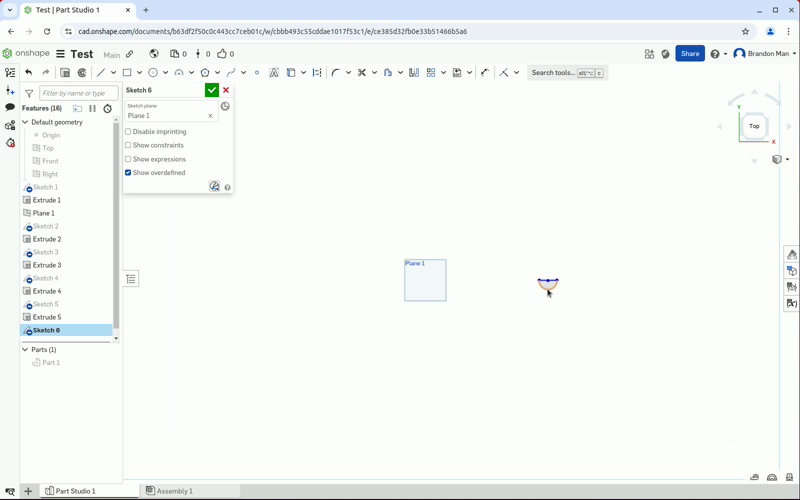
scroll(6)
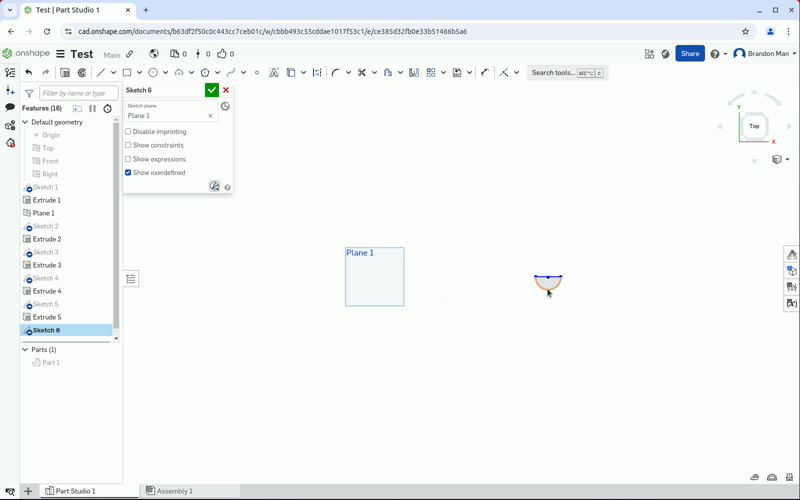
scroll(6)
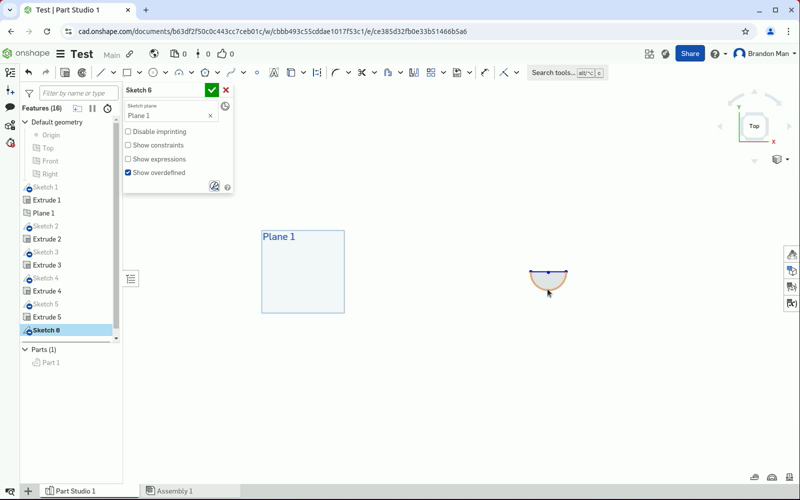
scroll(6)
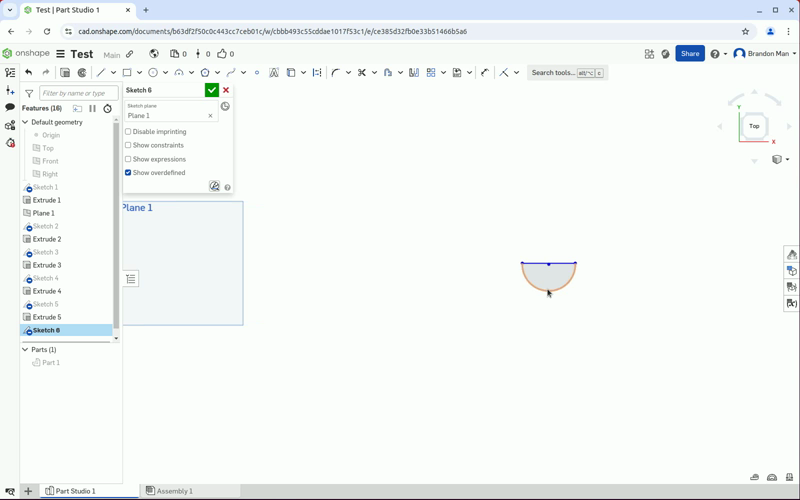
scroll(6)
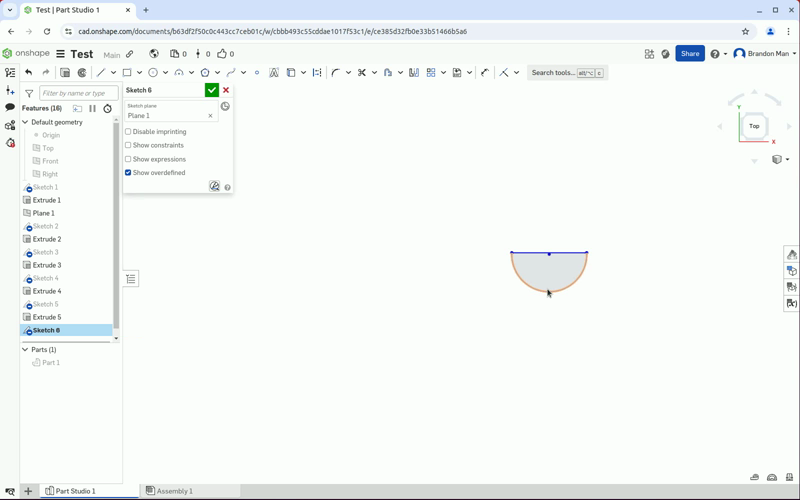
scroll(6)
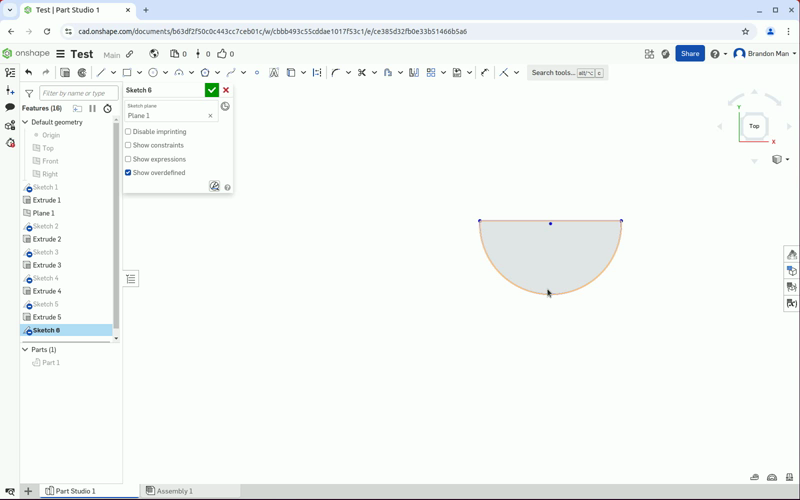
click(547, 288)
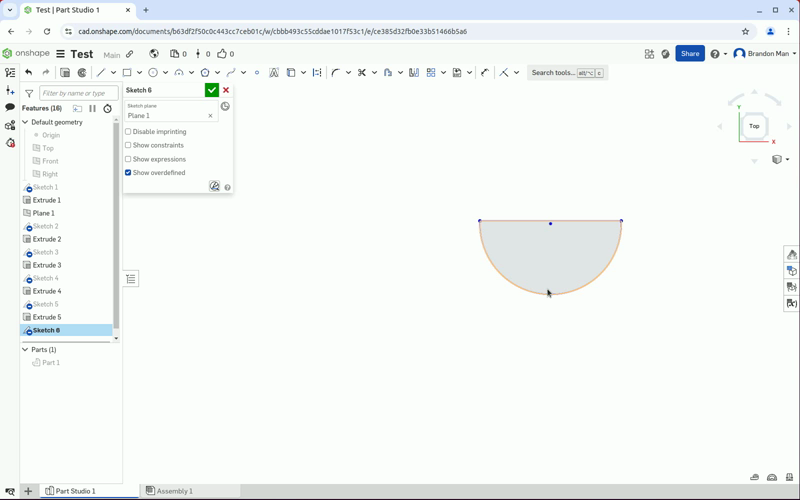
scroll(-6)
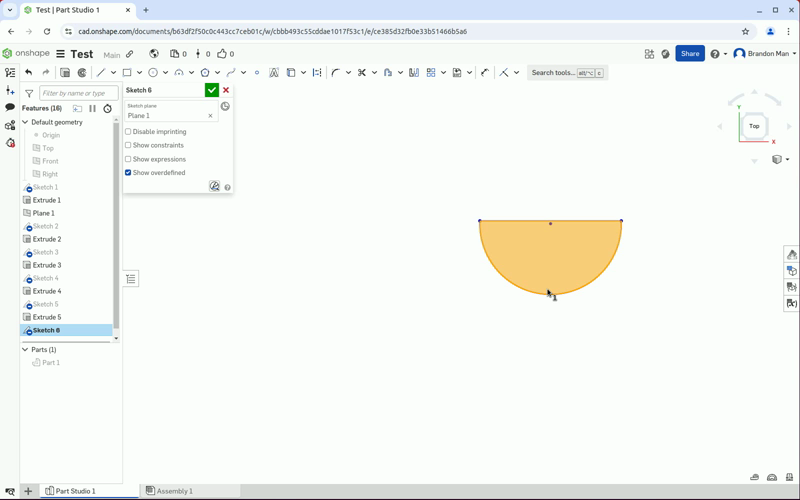
scroll(-6)
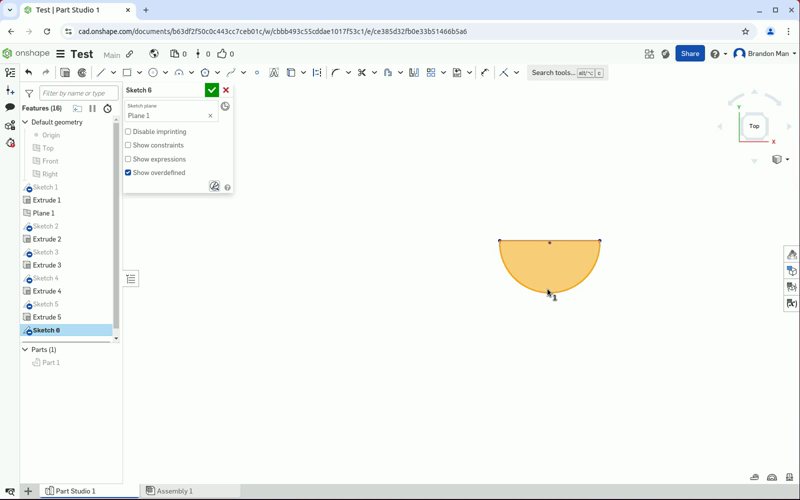
scroll(-6)
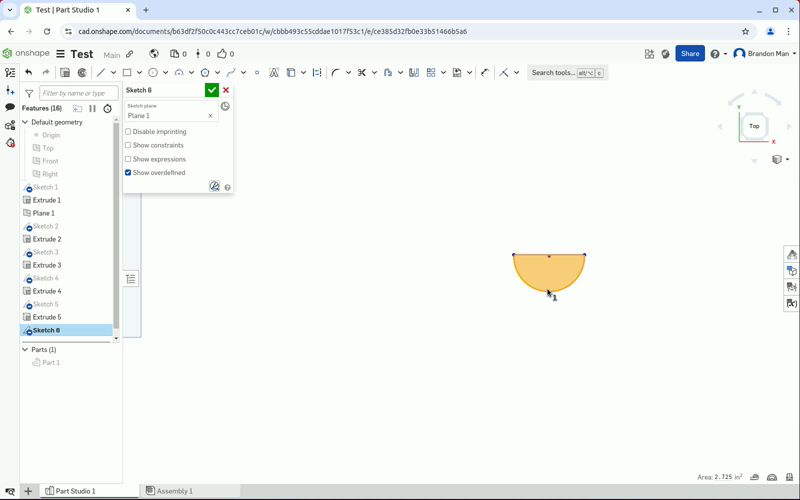
scroll(-6)
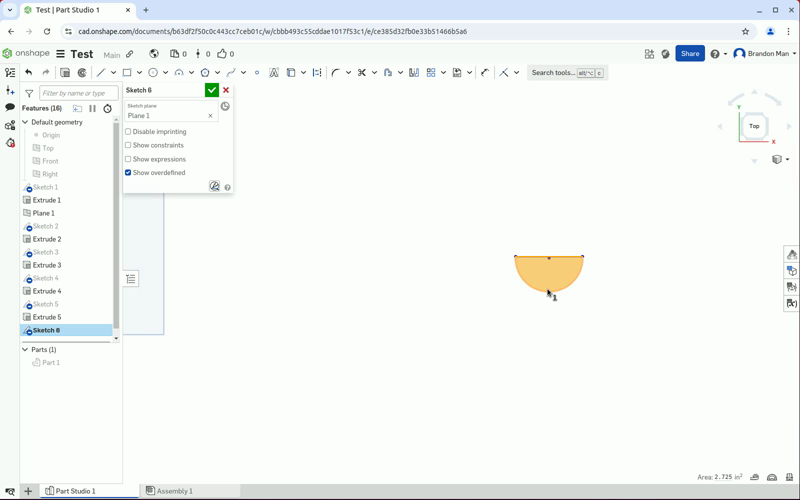
scroll(-6)
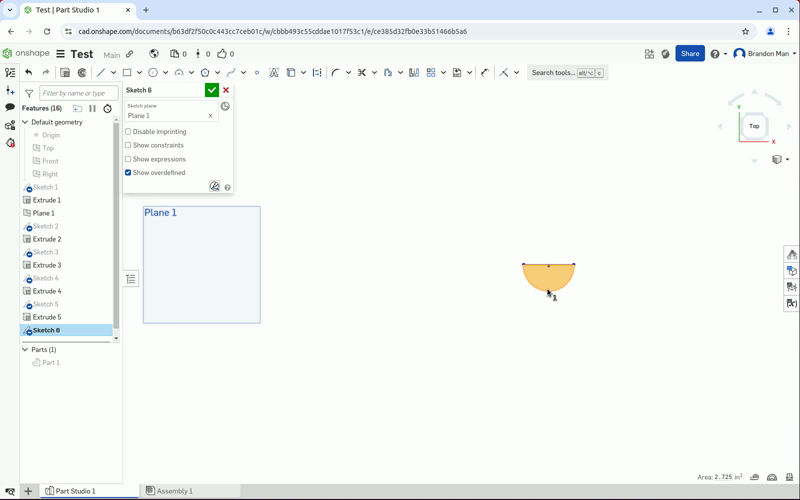
scroll(-6)
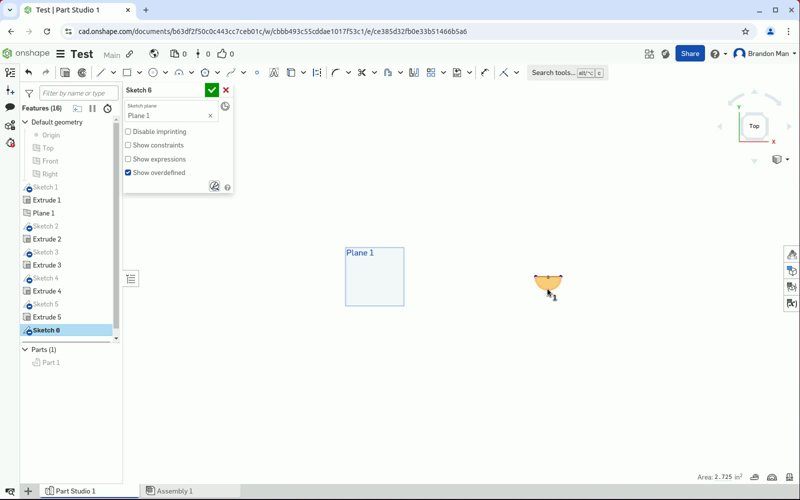
scroll(-6)
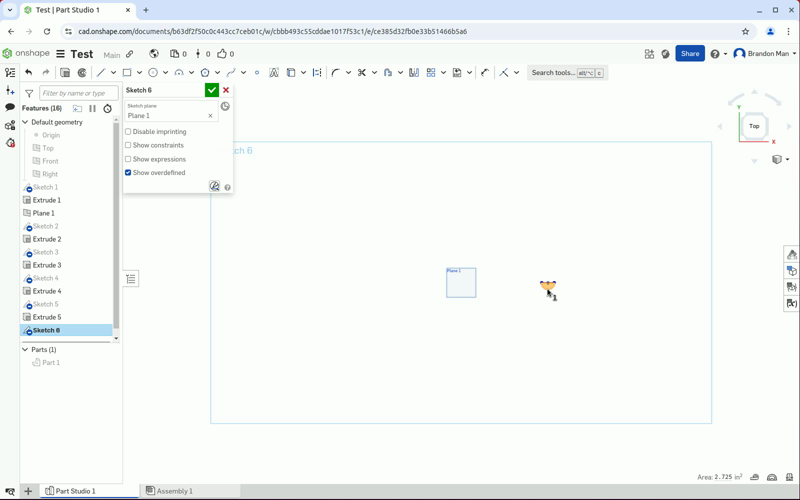
mouse_move(73, 352)
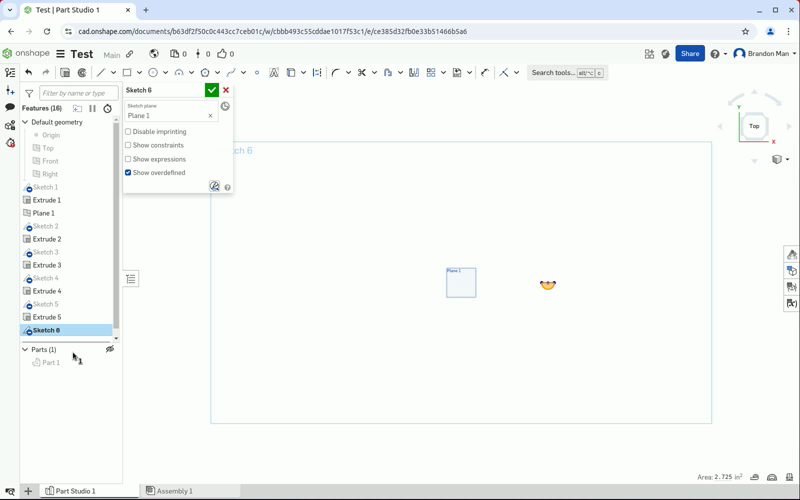
key(shift+y)
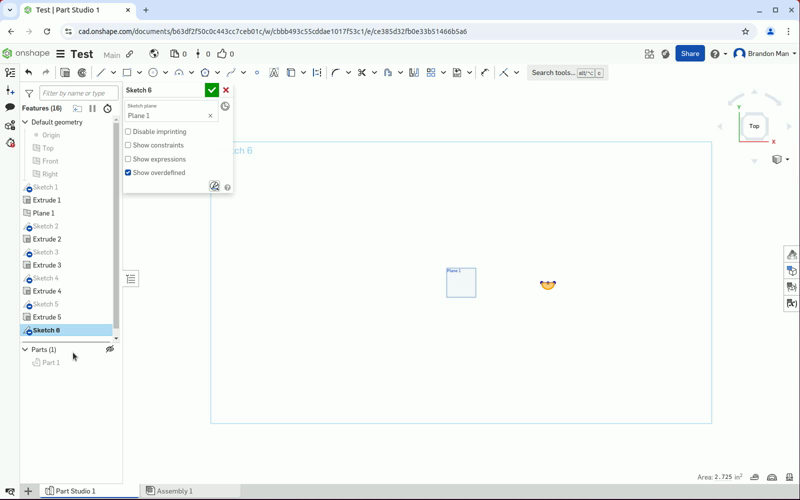
key(shift+e)
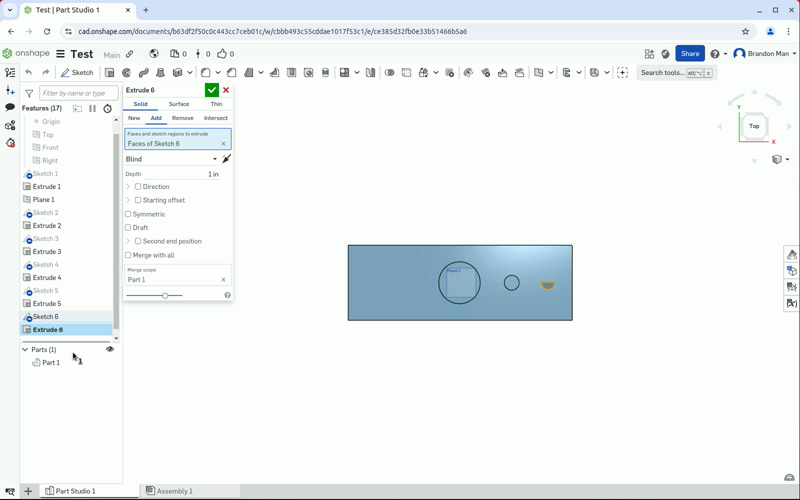
mouse_move(143, 106)
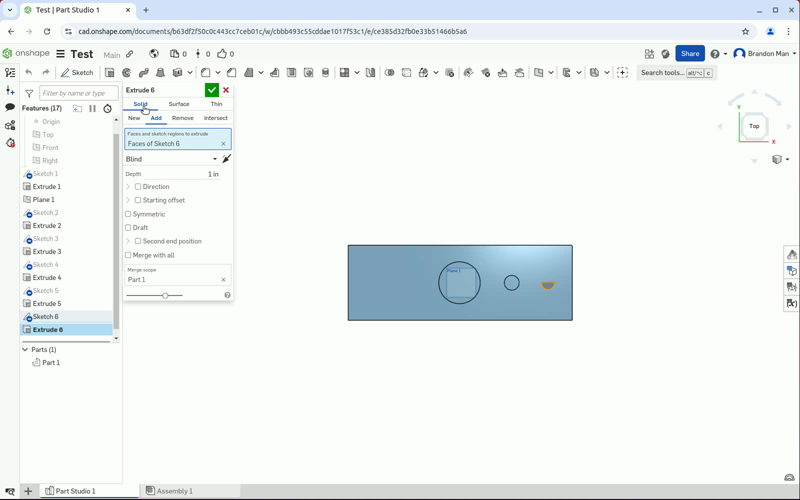
click(143, 106)
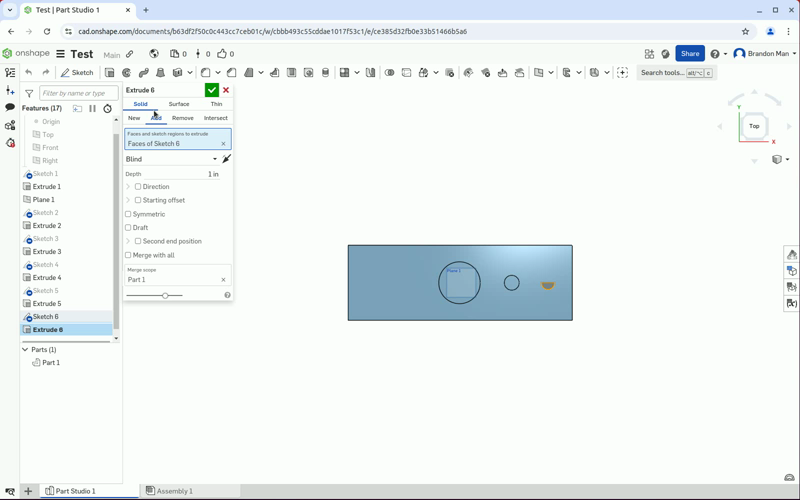
mouse_move(186, 120)
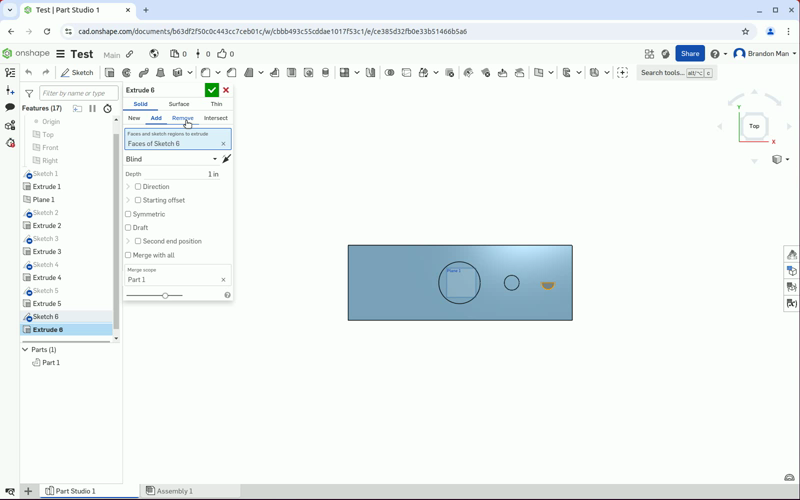
click(186, 120)
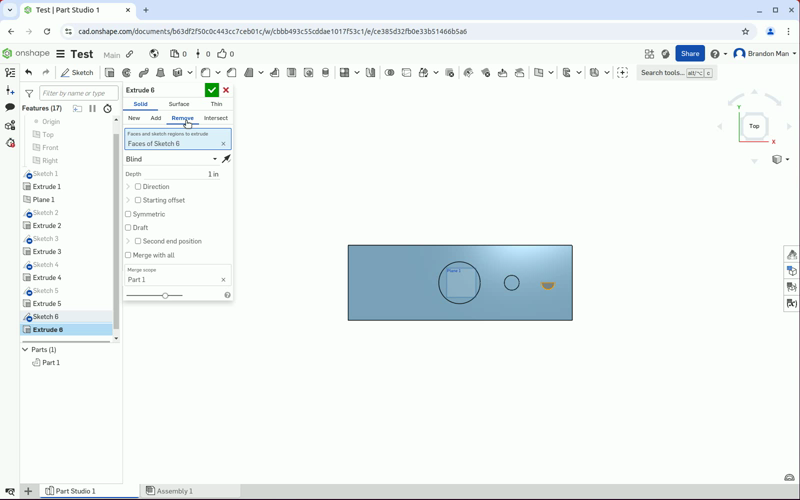
key(tab, 4)
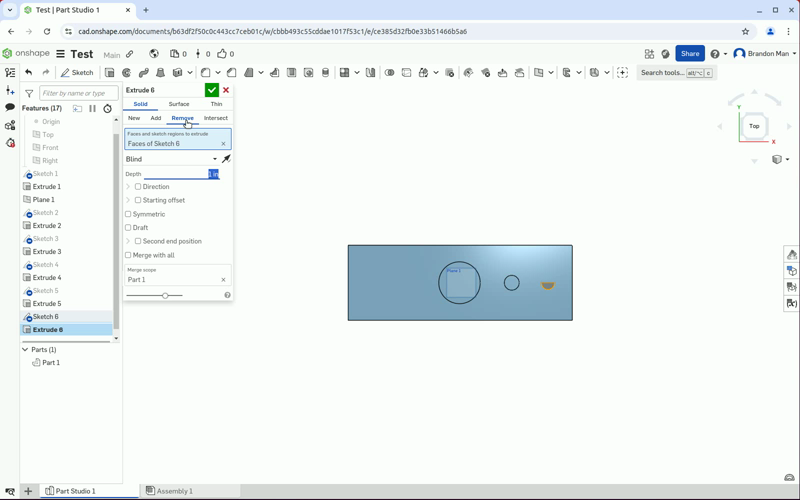
text(15.405)
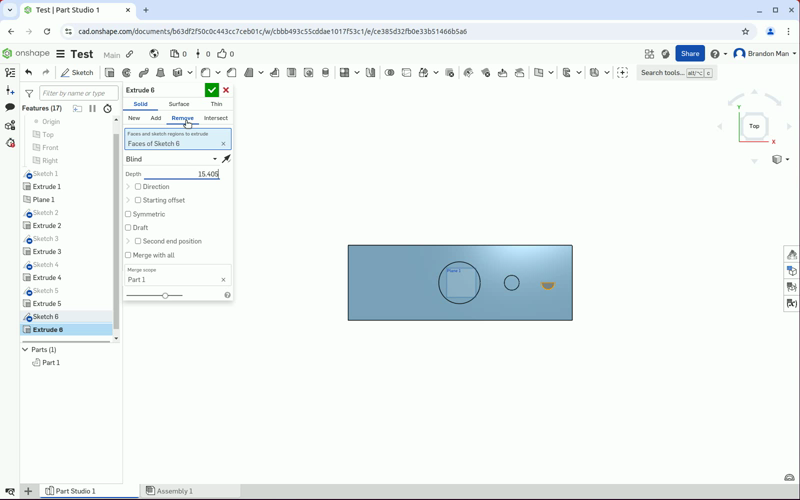
key(tab, 6)
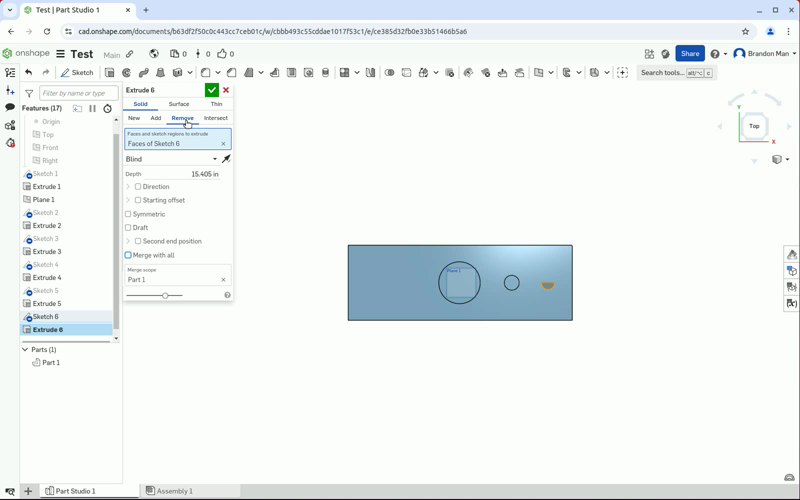
key(space)
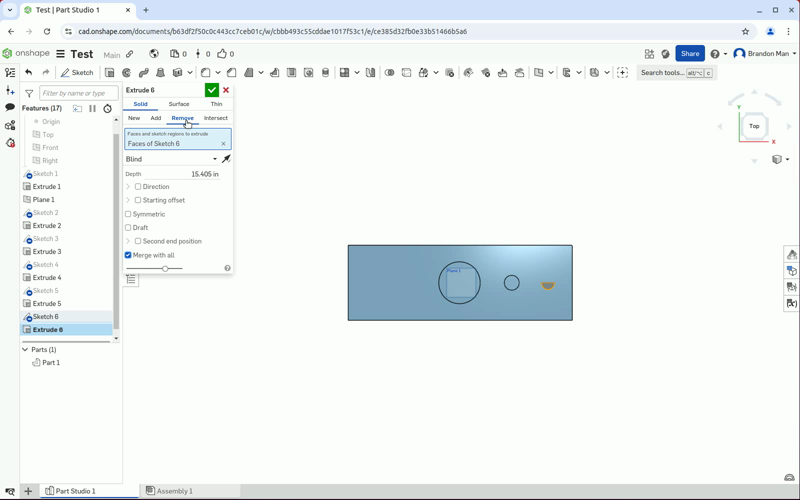
key(enter)
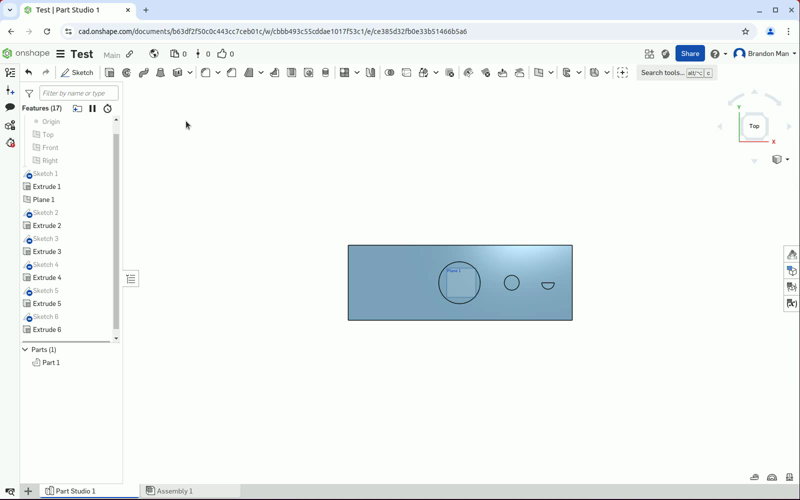
key(shift+h)
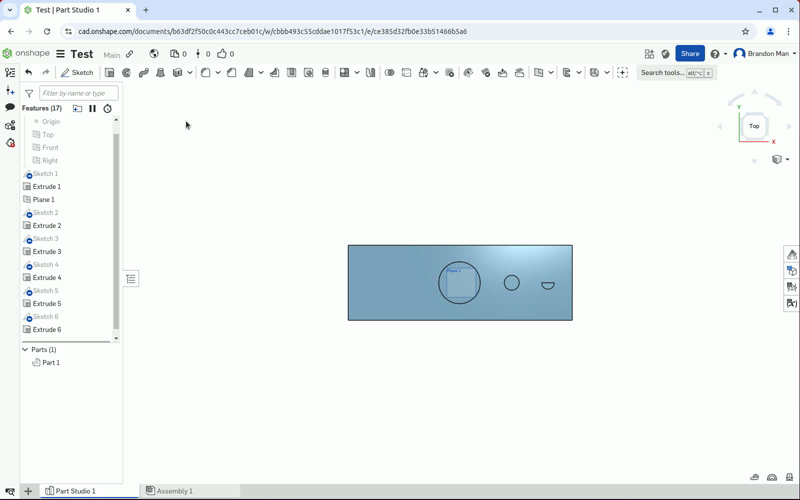
key(shift+h)
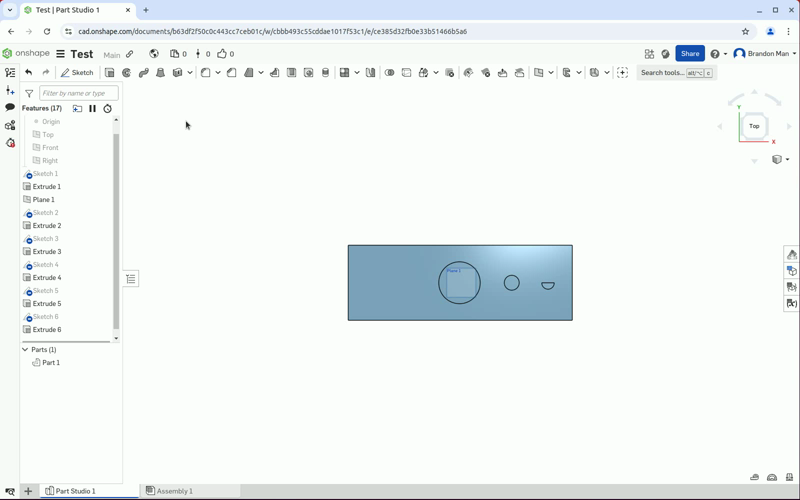
mouse_move(69, 176)
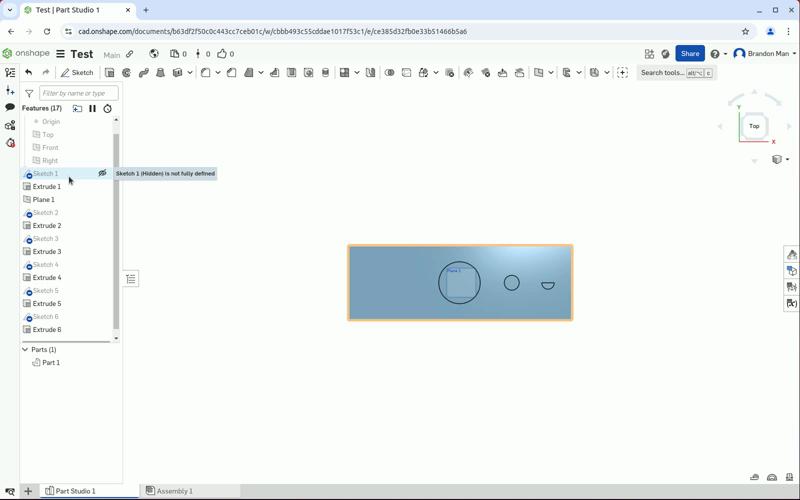
click(69, 176)
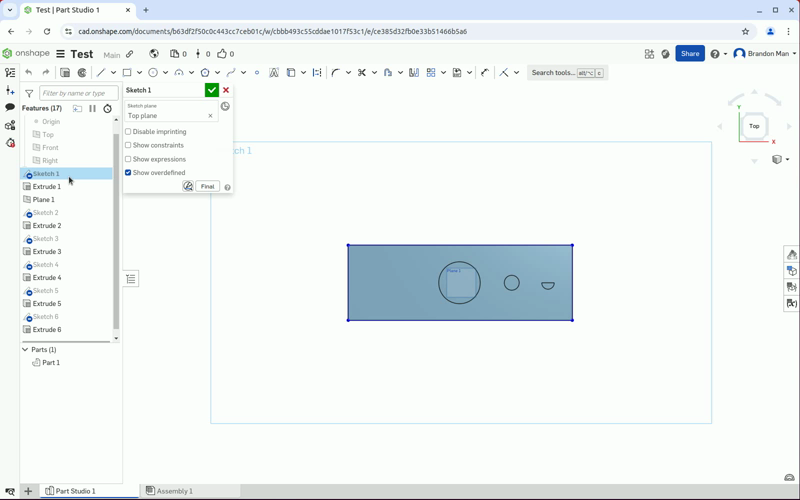
mouse_move(229, 92)
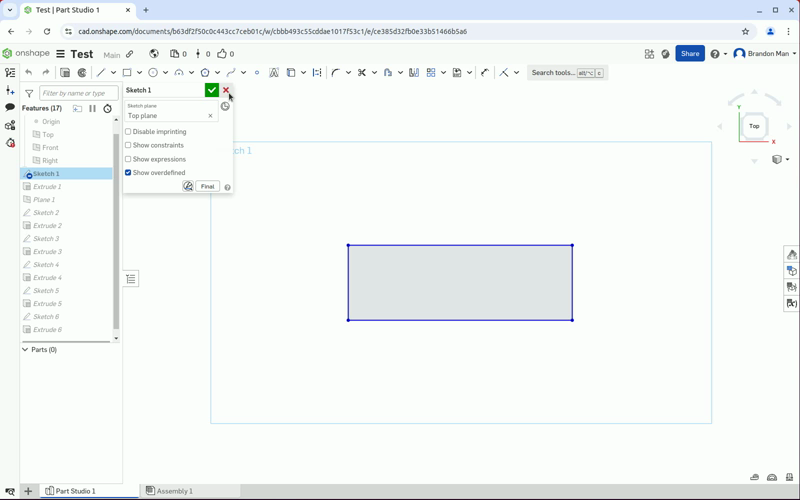
click(229, 92)
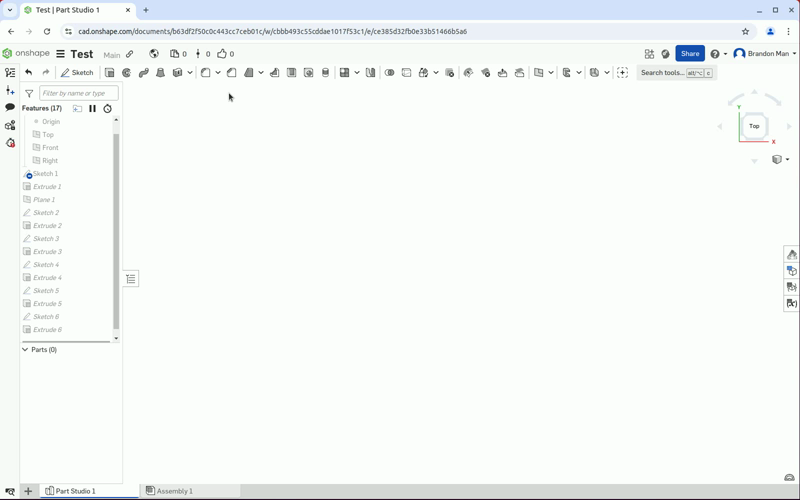
key(shift+s)
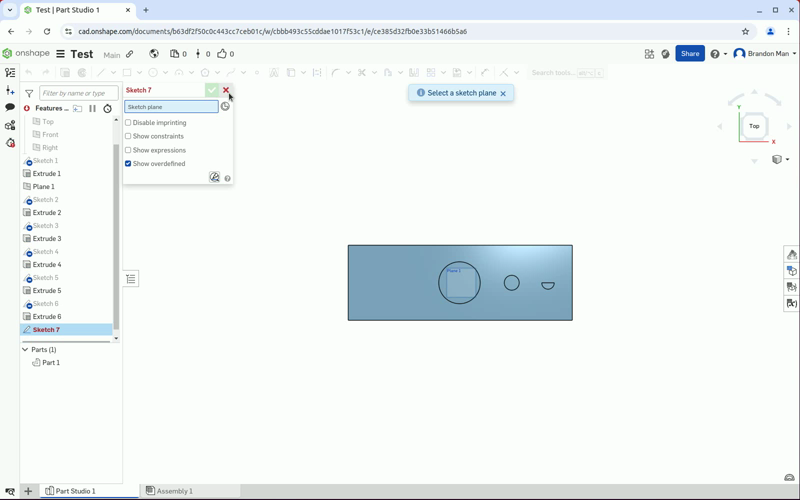
mouse_move(69, 189)
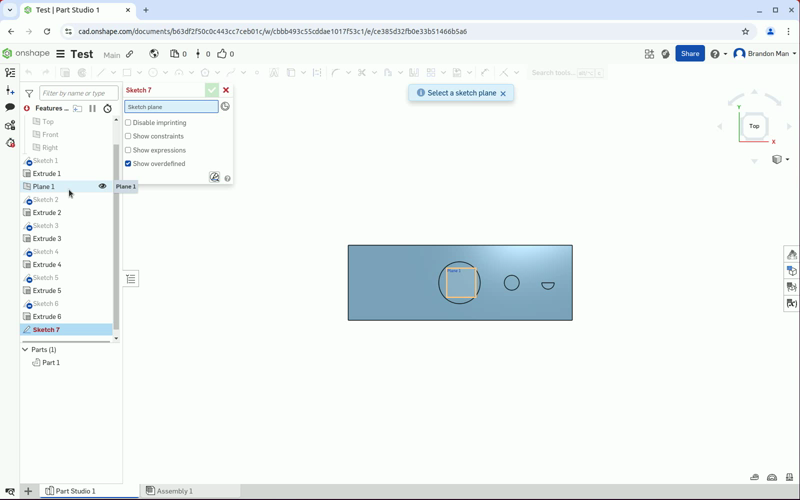
click(69, 189)
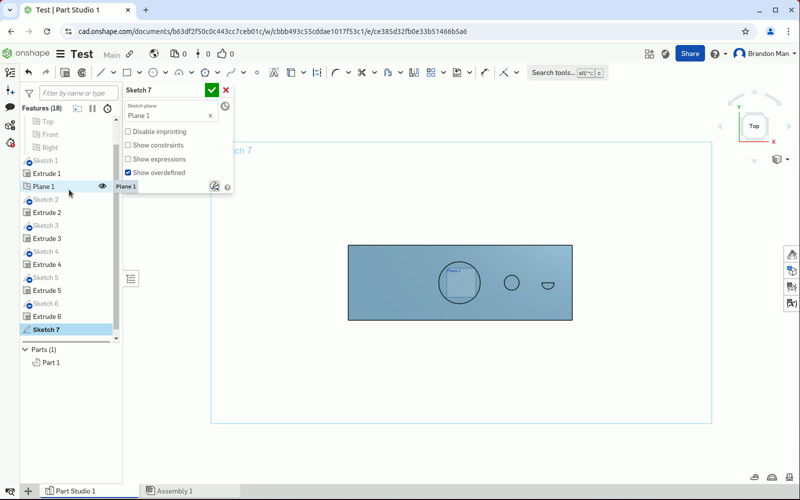
mouse_move(73, 352)
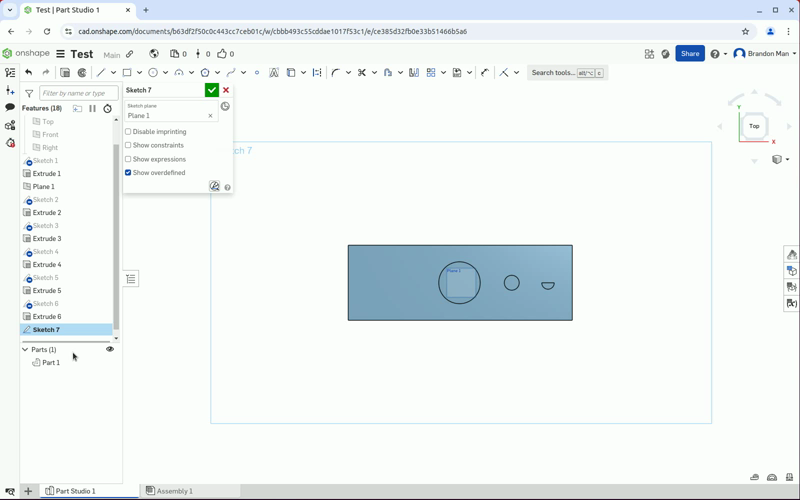
key(y)
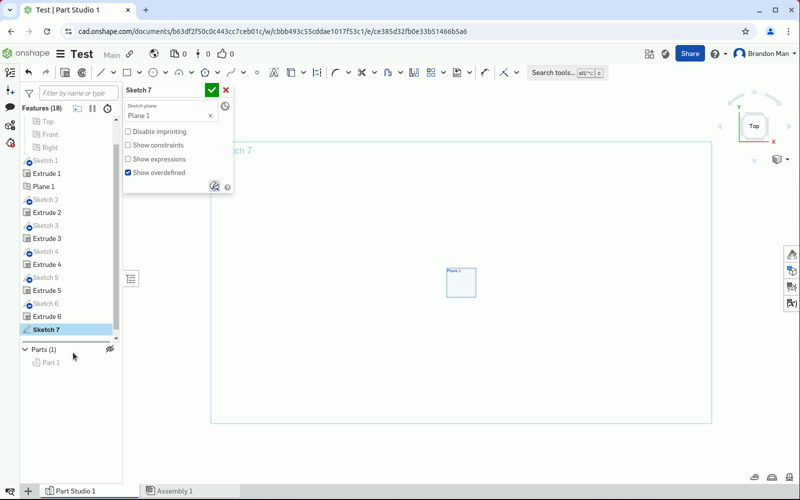
key(a)
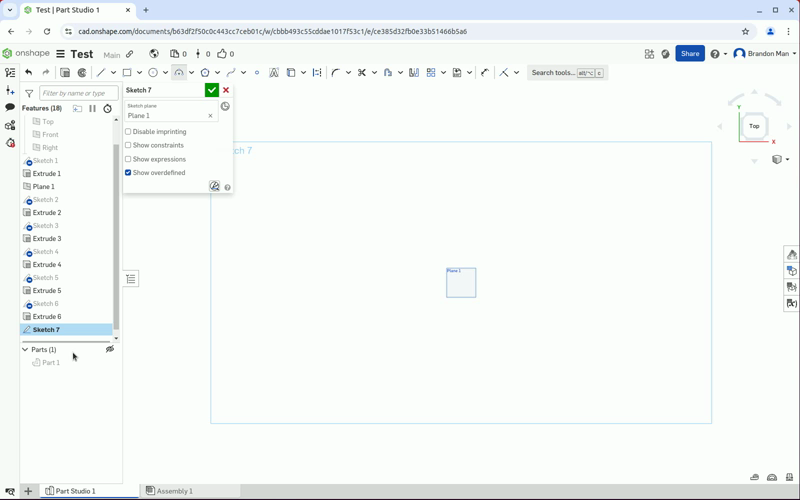
key_down(shift)
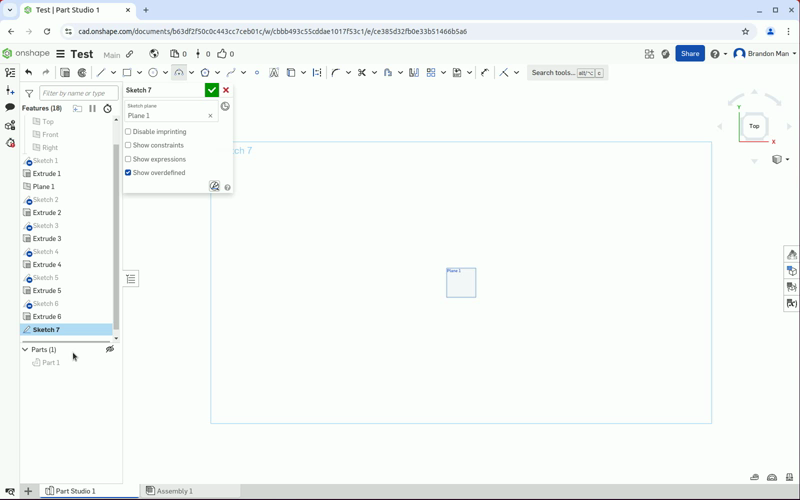
mouse_move(541, 282)
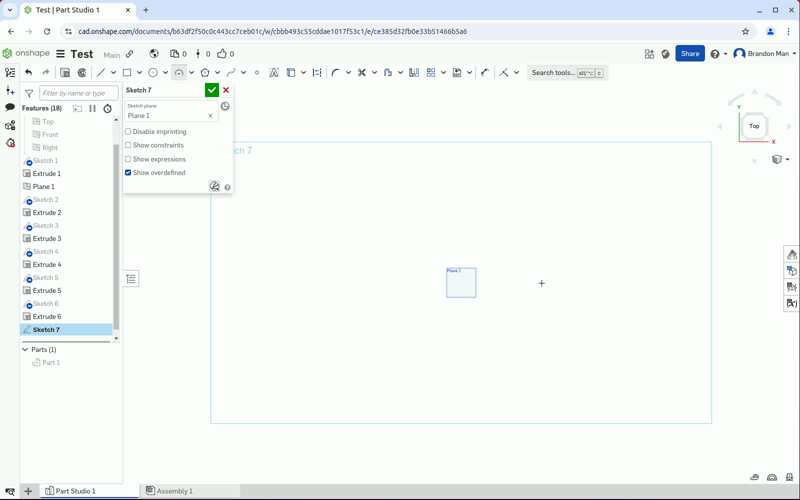
click(541, 282)
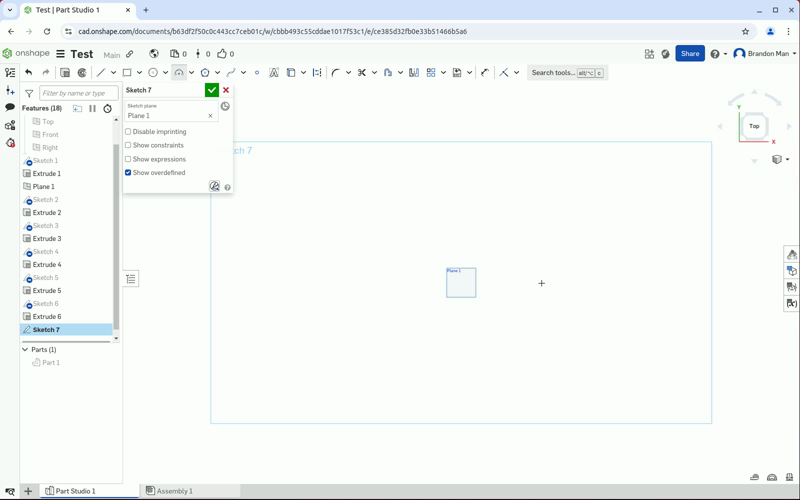
key_up(shift)
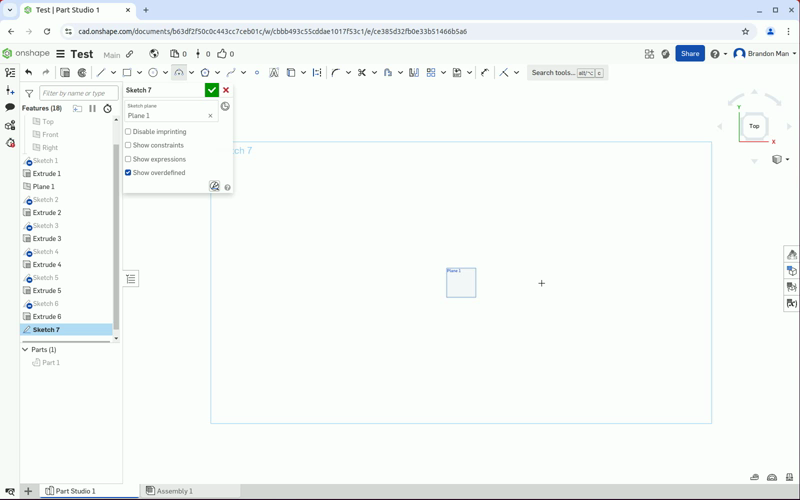
key_down(shift)
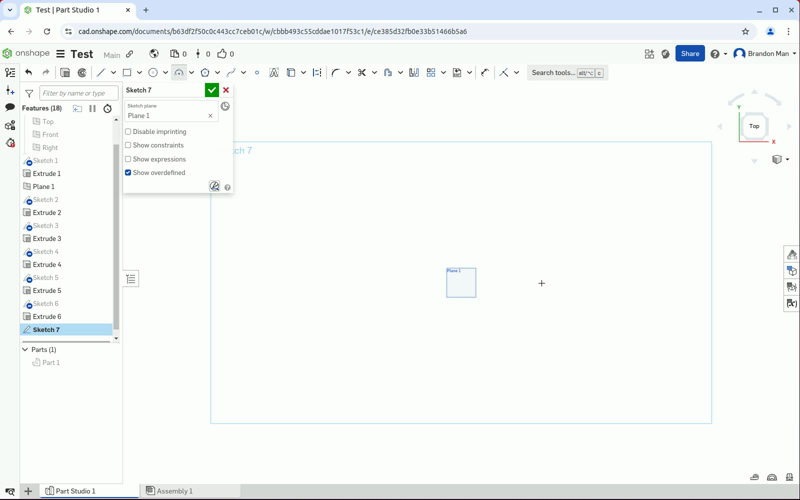
mouse_move(554, 282)
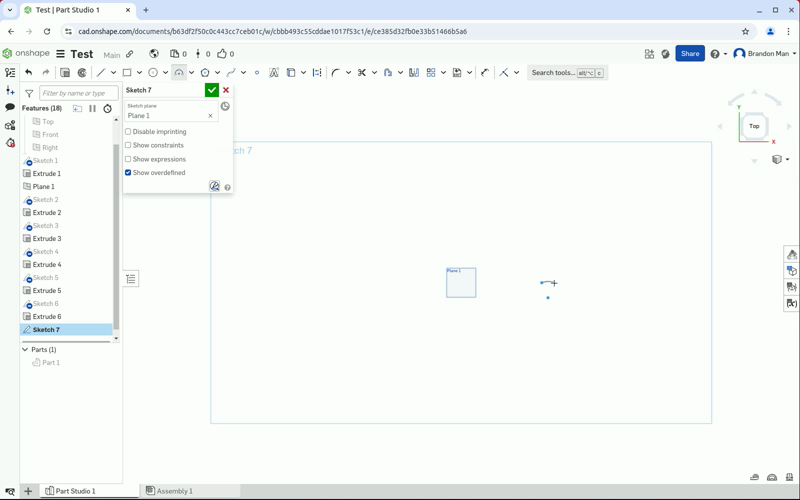
click(554, 282)
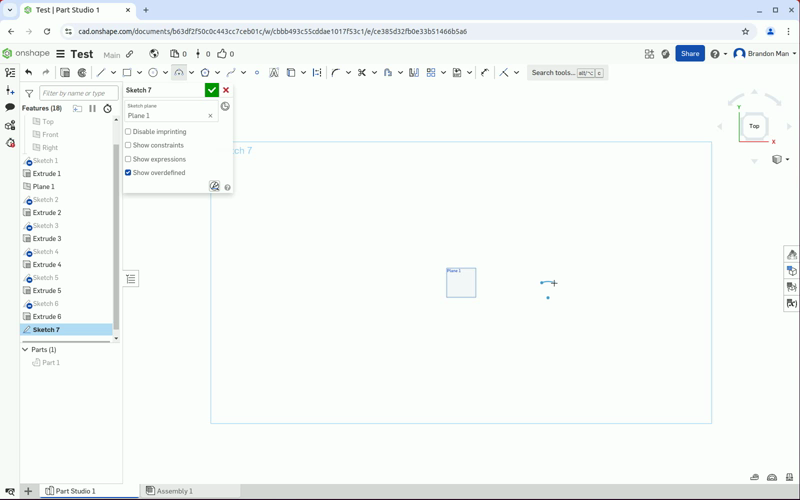
mouse_move(548, 289)
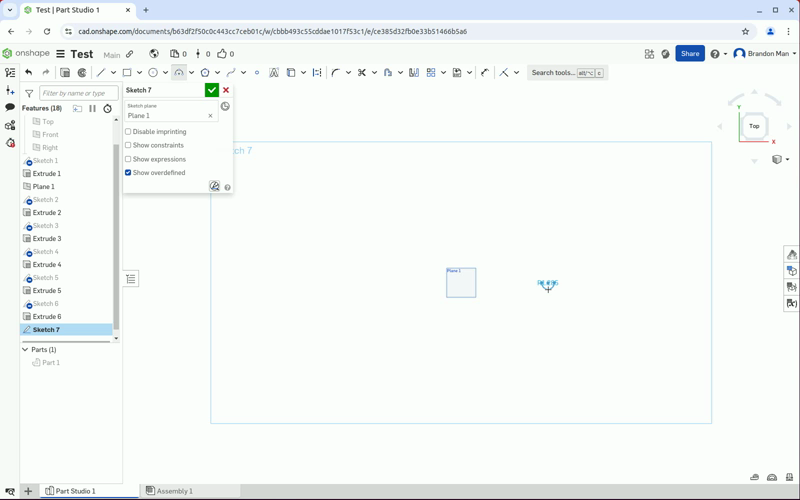
click(548, 289)
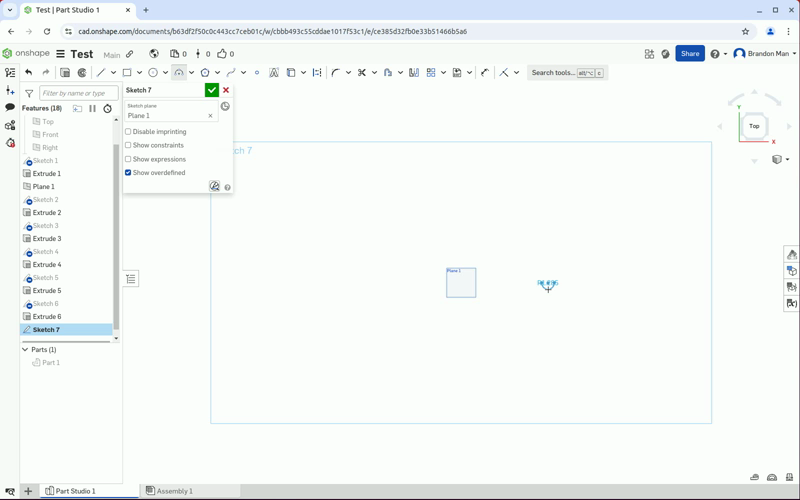
key_up(shift)
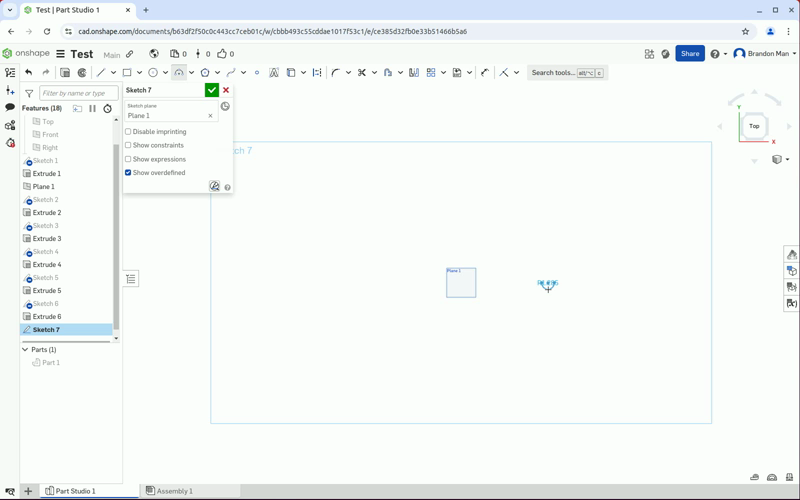
key(esc)
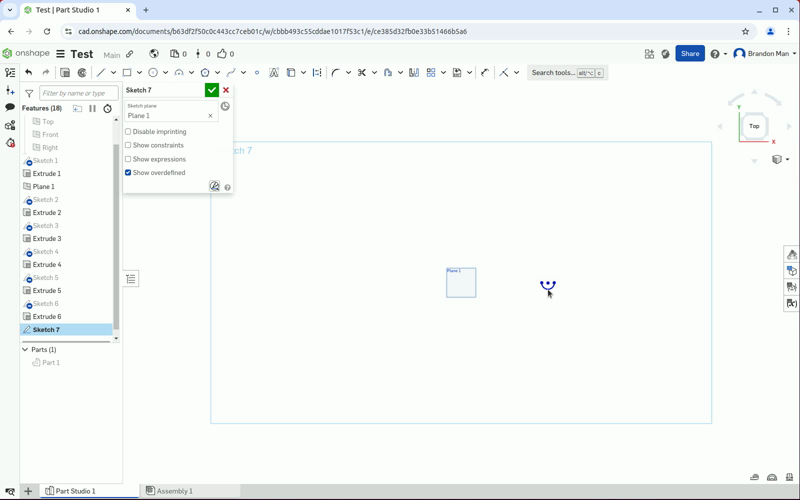
key(l)
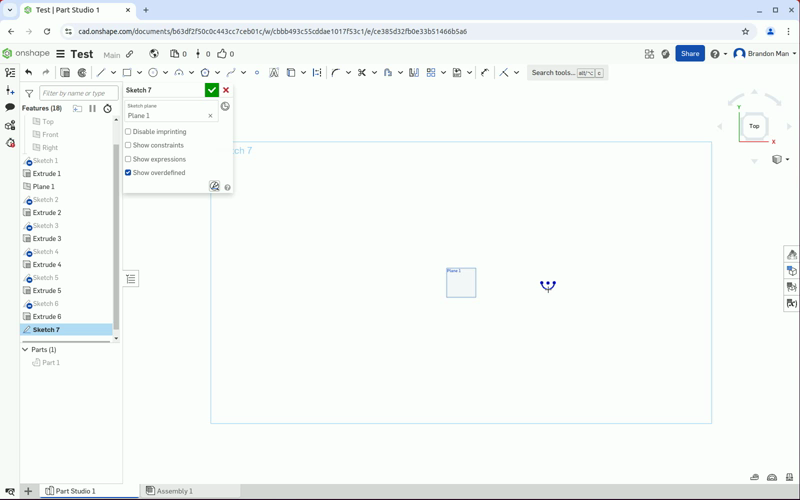
mouse_move(554, 282)
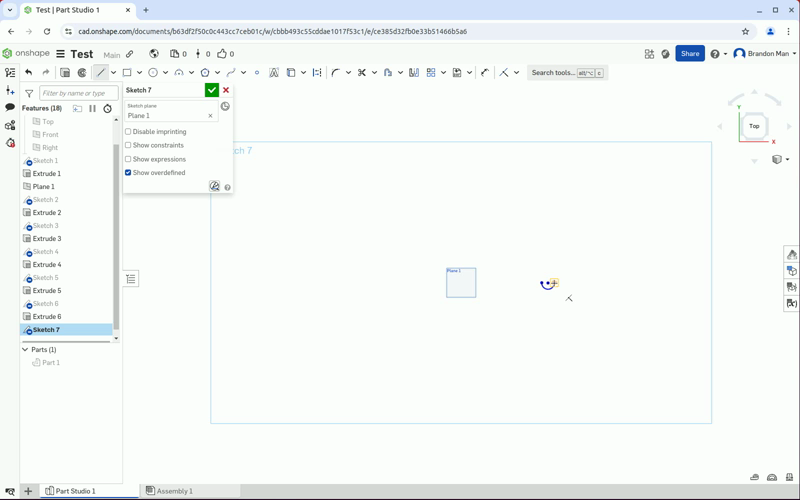
click(554, 282)
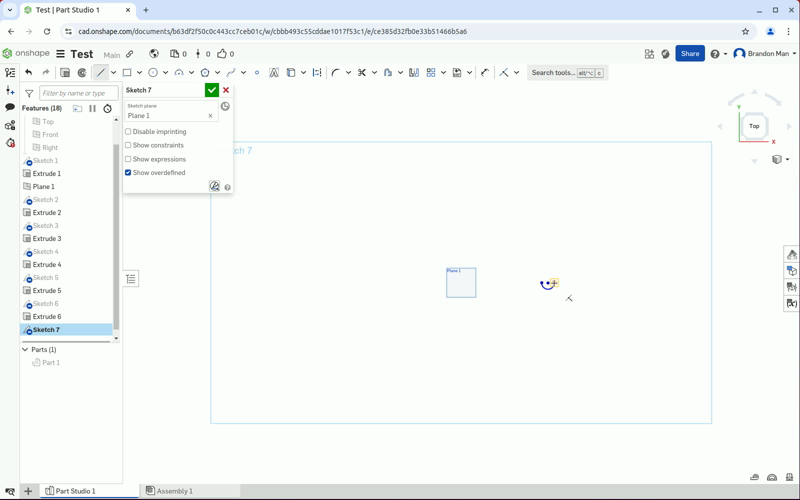
mouse_move(584, 282)
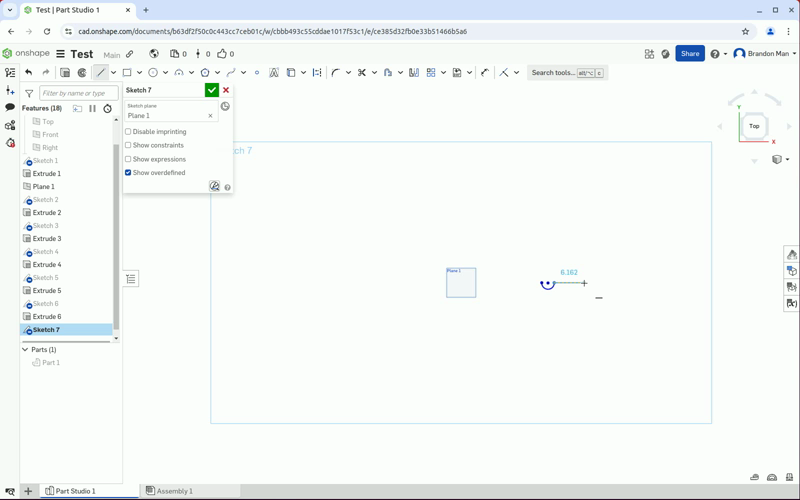
key_down(shift)
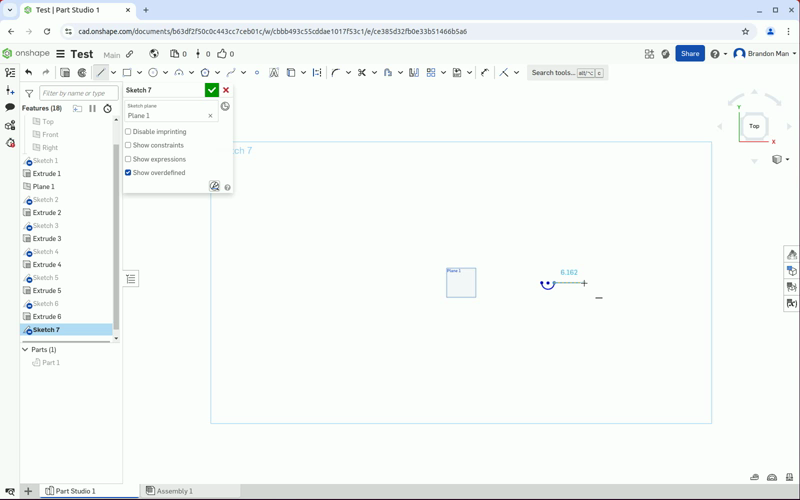
mouse_move(541, 282)
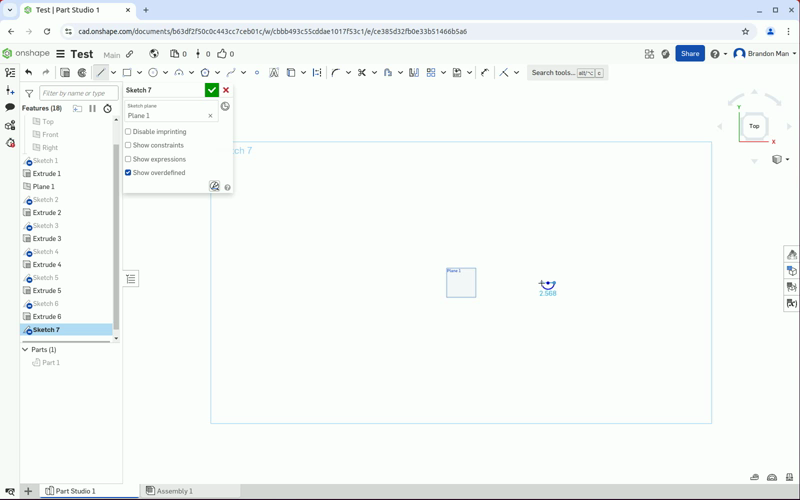
key_up(shift)
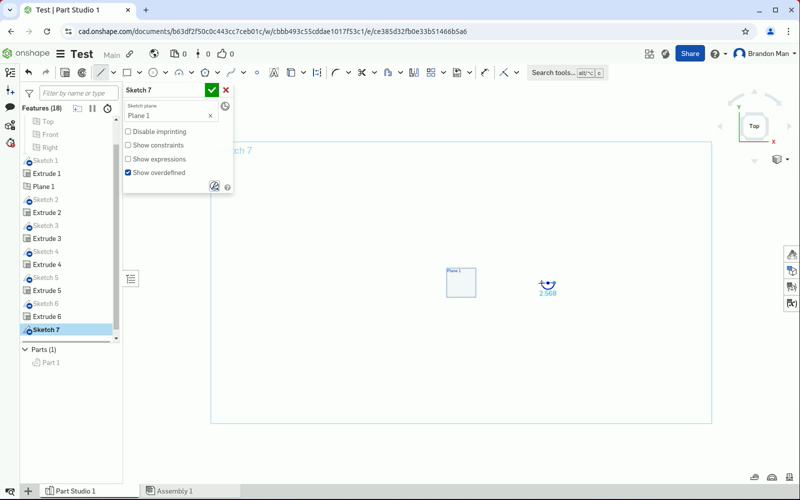
click(541, 282)
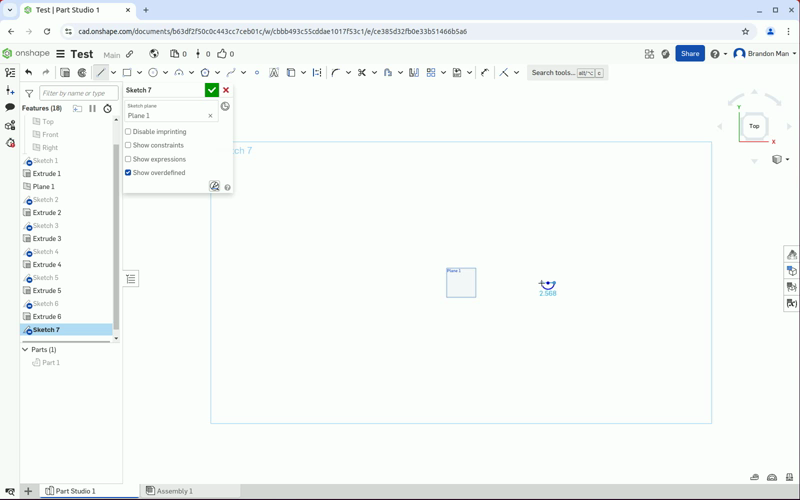
key(esc)
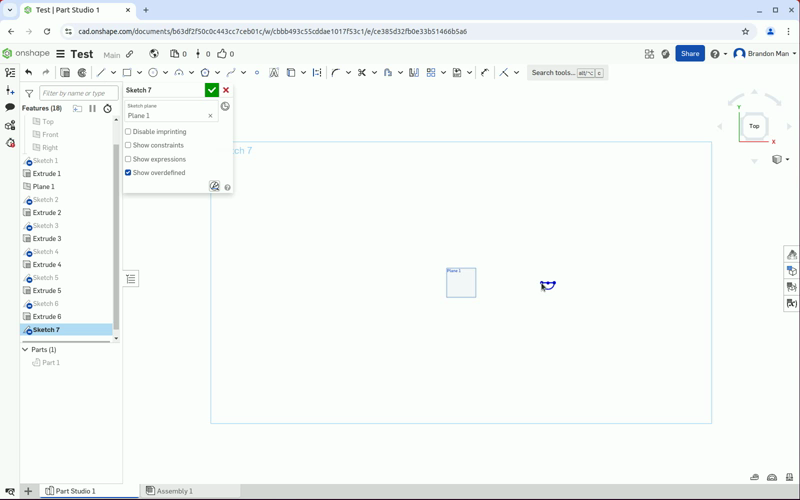
mouse_move(543, 284)
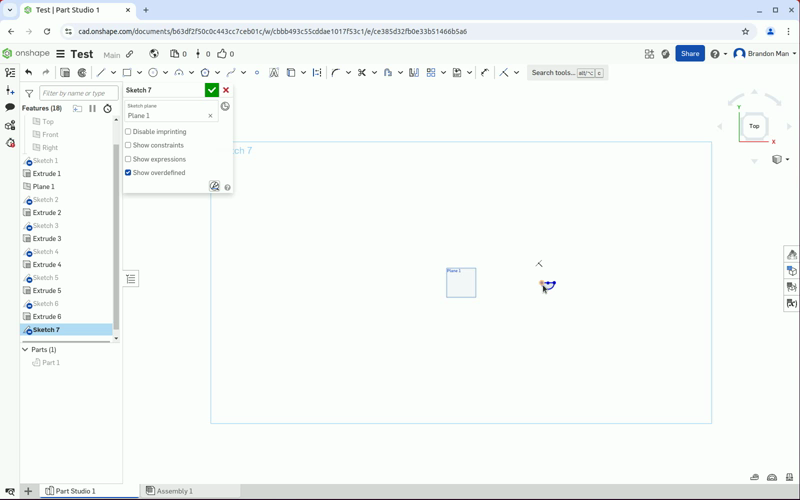
scroll(6)
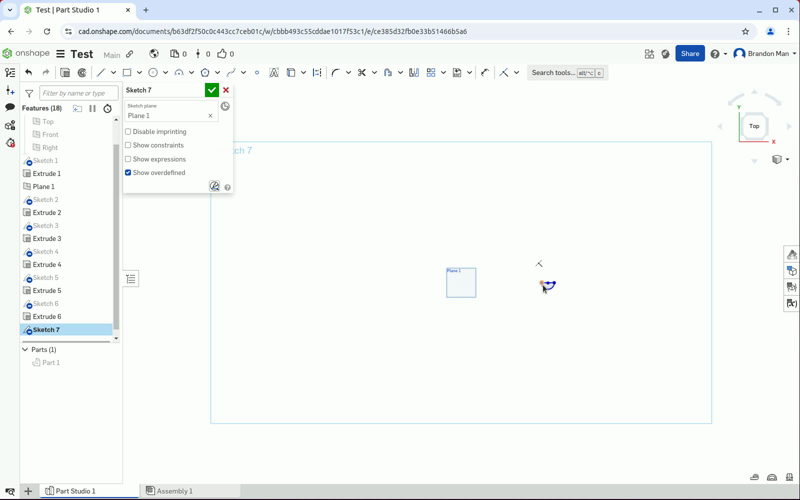
scroll(6)
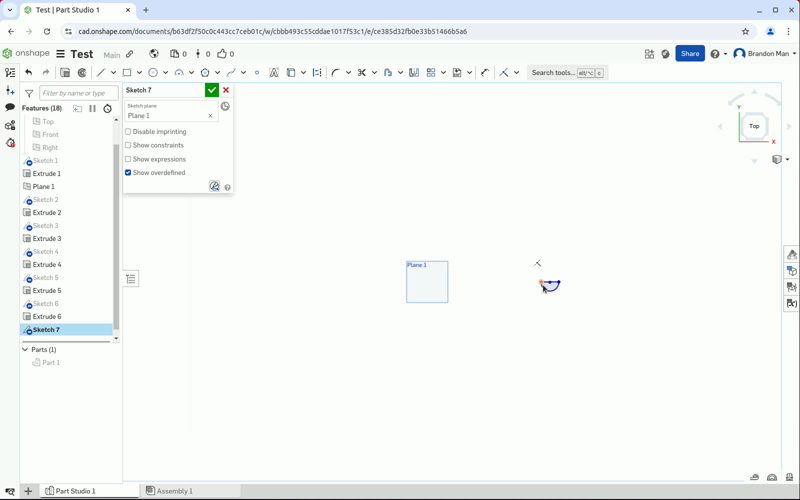
scroll(6)
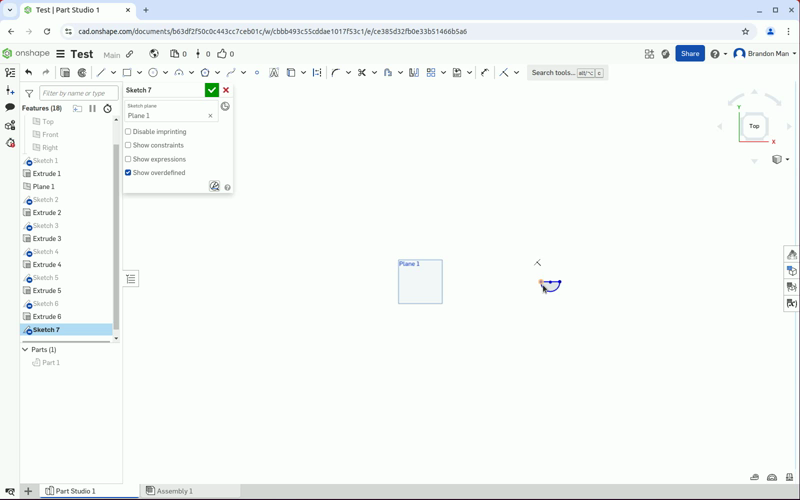
scroll(6)
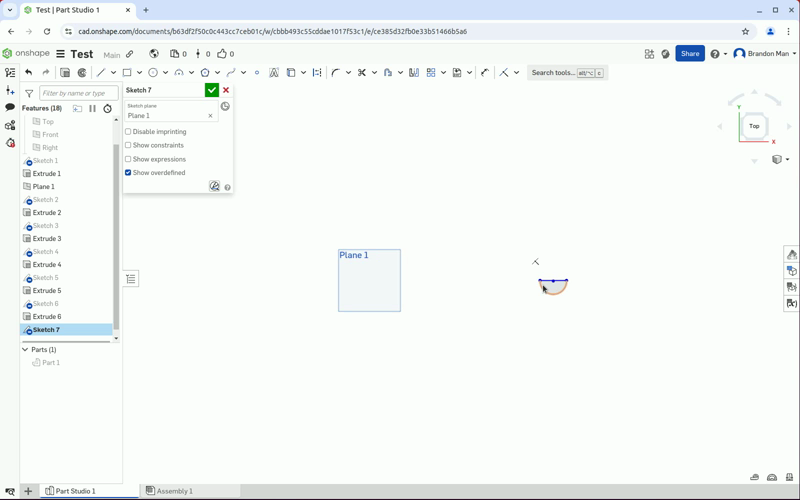
scroll(6)
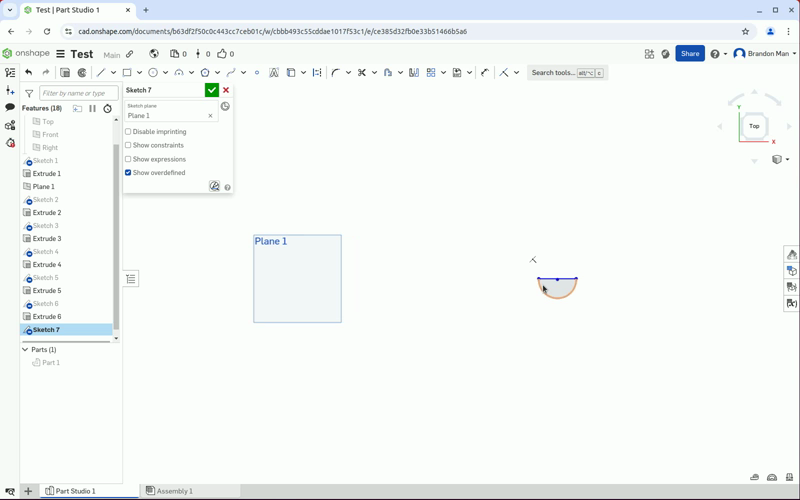
scroll(6)
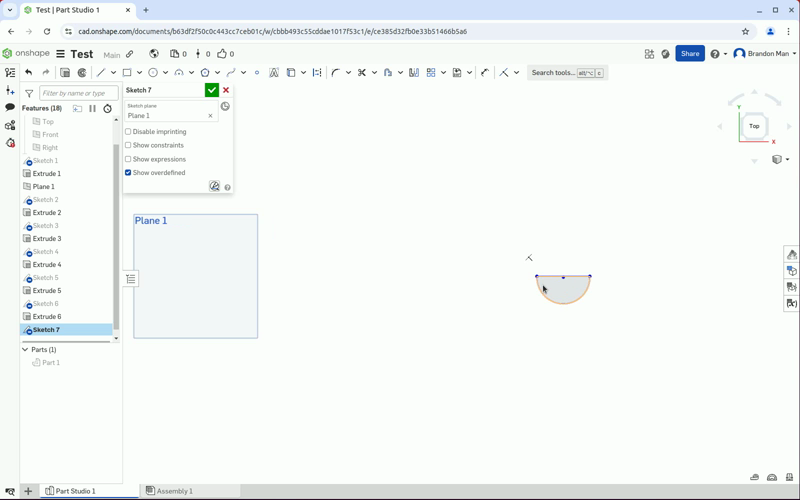
scroll(6)
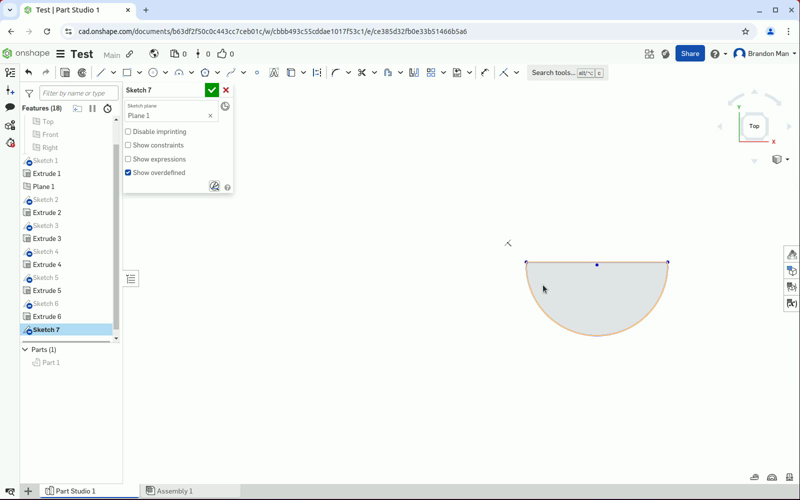
click(543, 284)
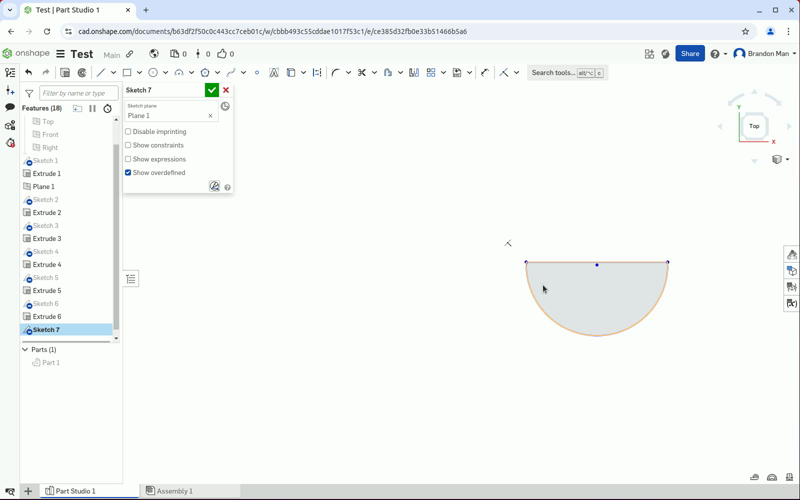
scroll(-6)
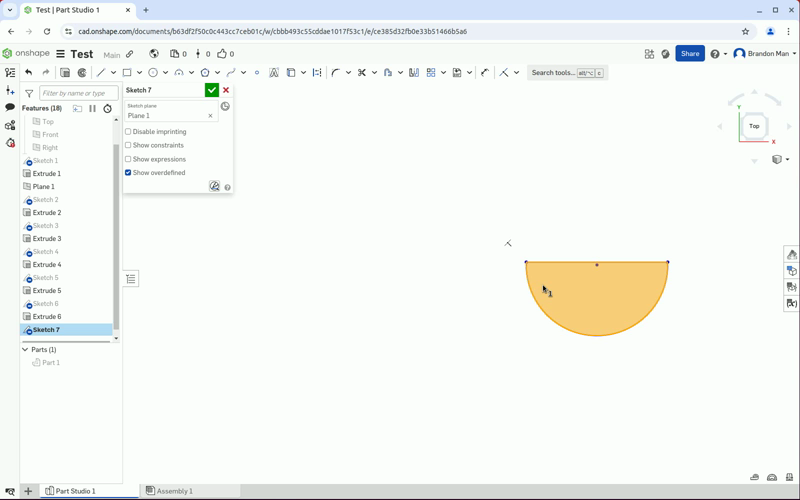
scroll(-6)
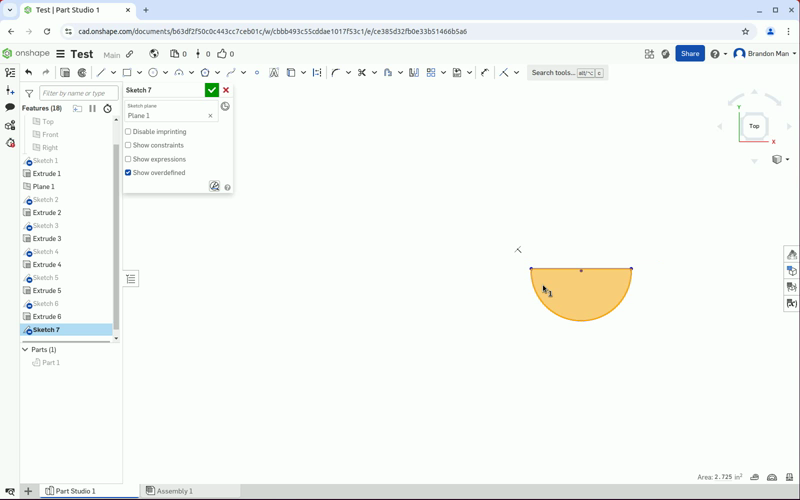
scroll(-6)
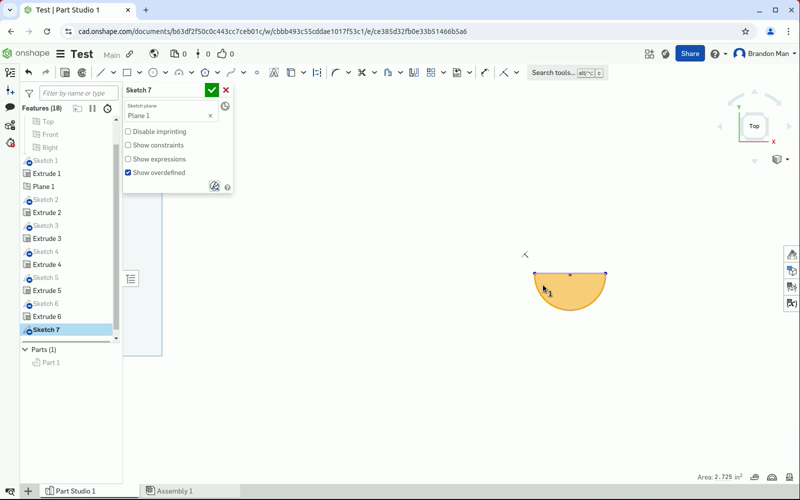
scroll(-6)
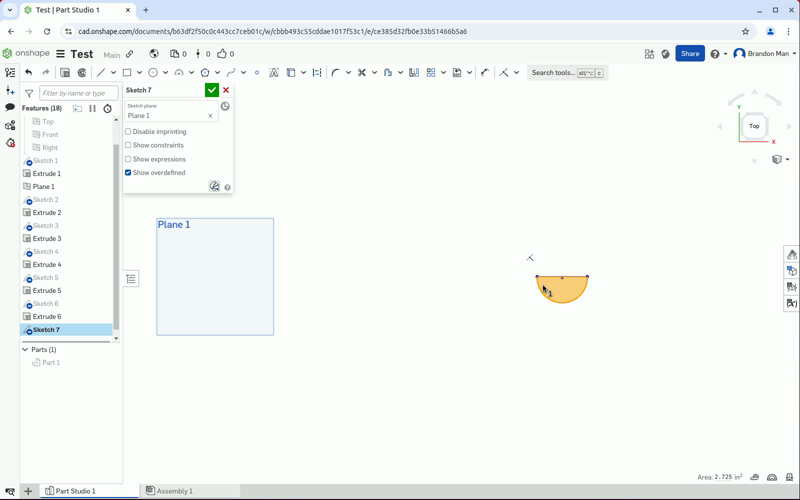
scroll(-6)
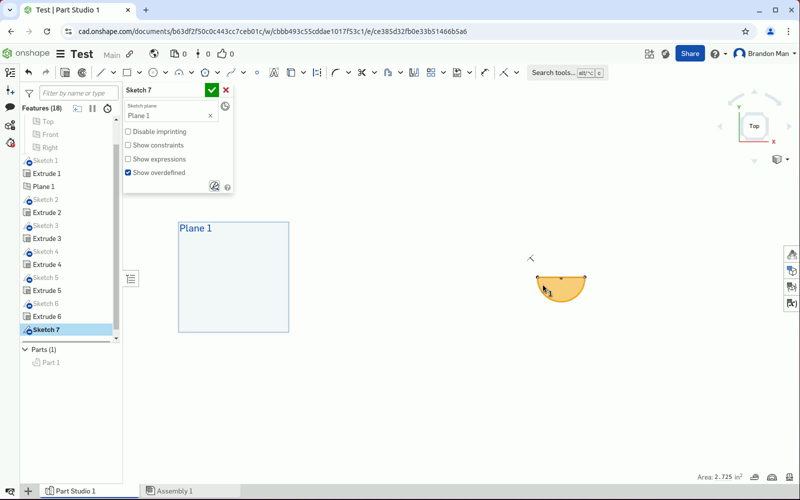
scroll(-6)
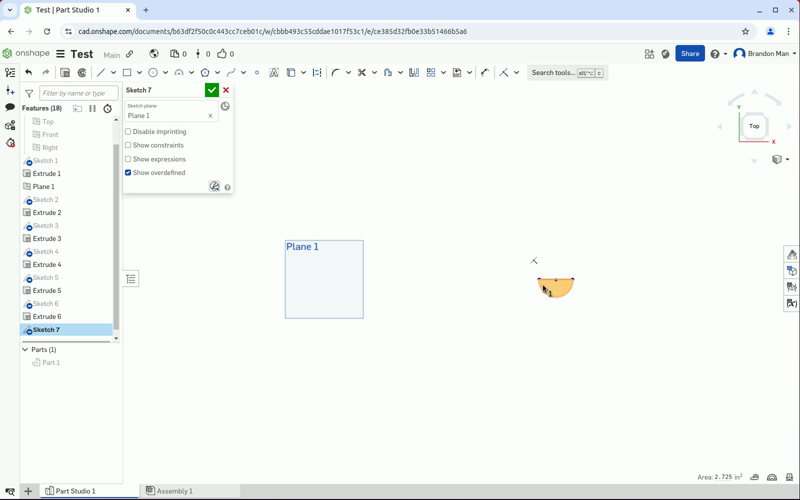
scroll(-6)
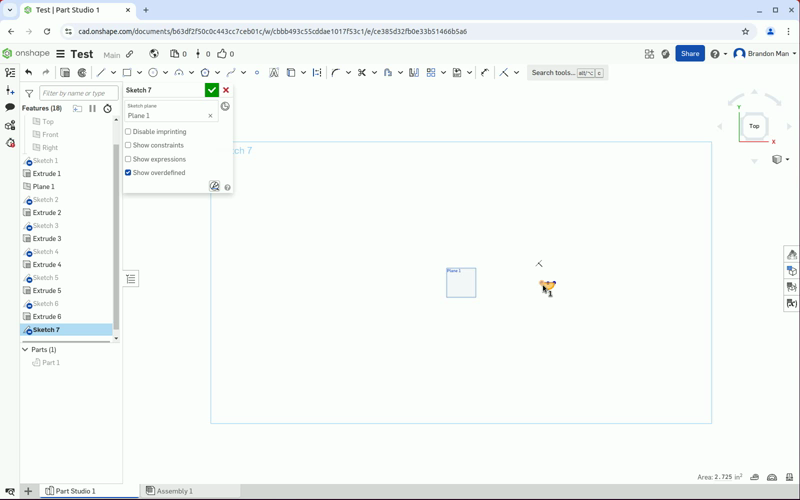
mouse_move(73, 352)
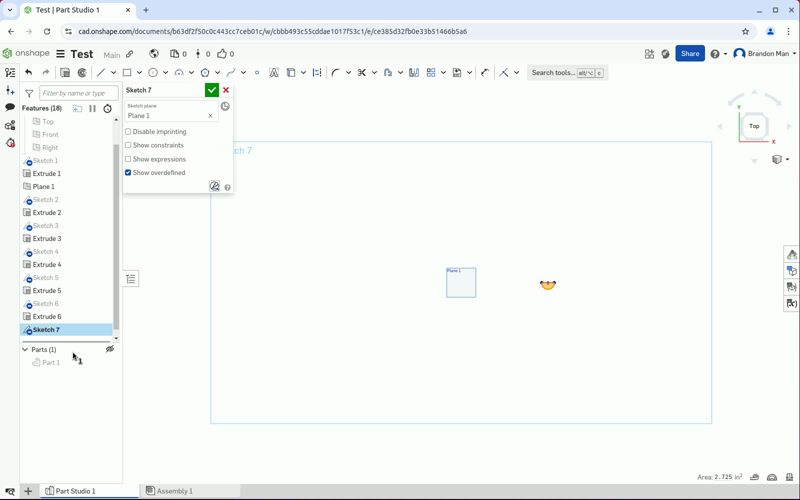
key(shift+y)
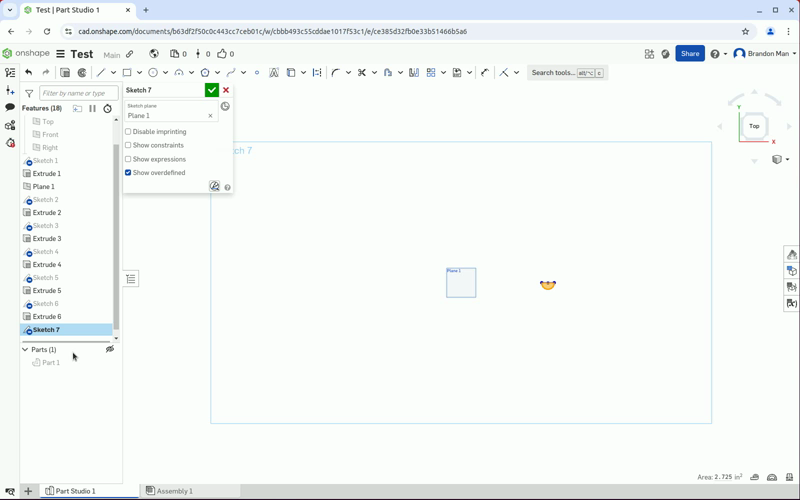
key(shift+e)
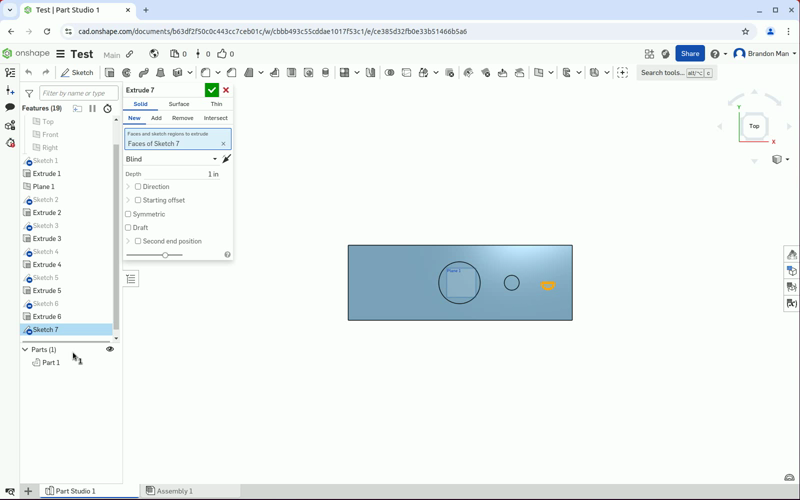
mouse_move(143, 106)
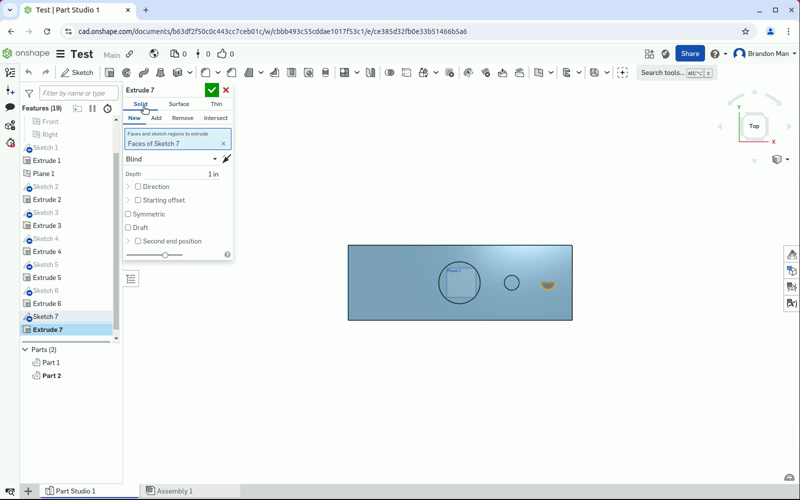
click(143, 106)
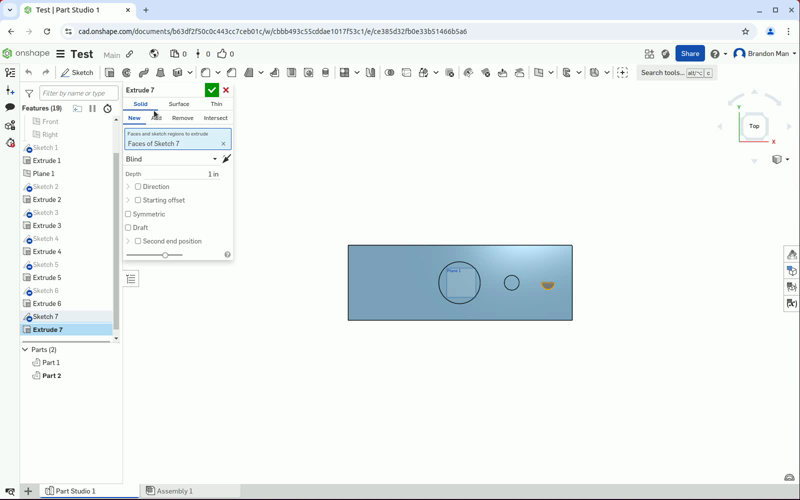
mouse_move(186, 120)
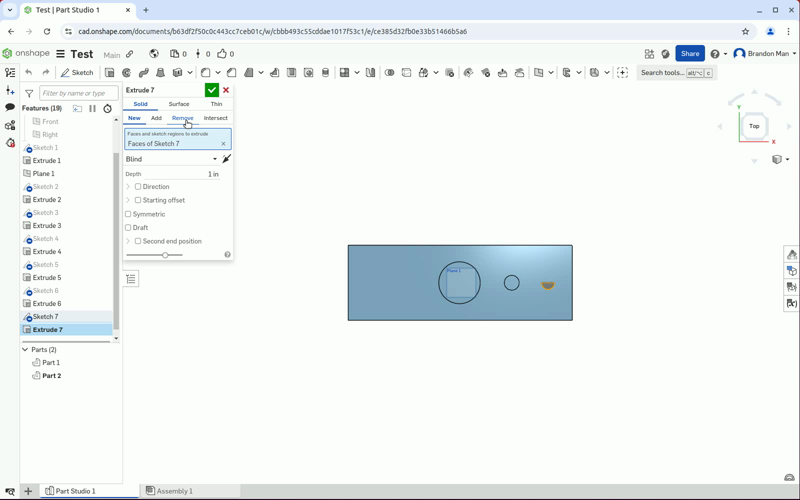
click(186, 120)
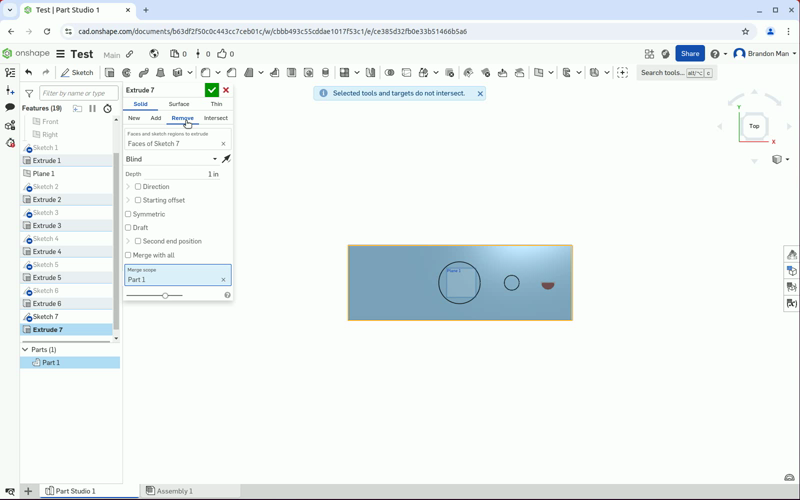
key(tab, 4)
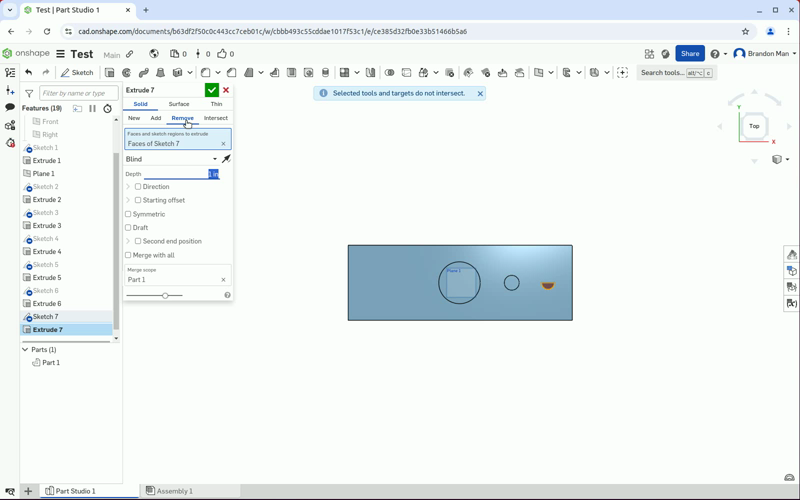
text(15.405)
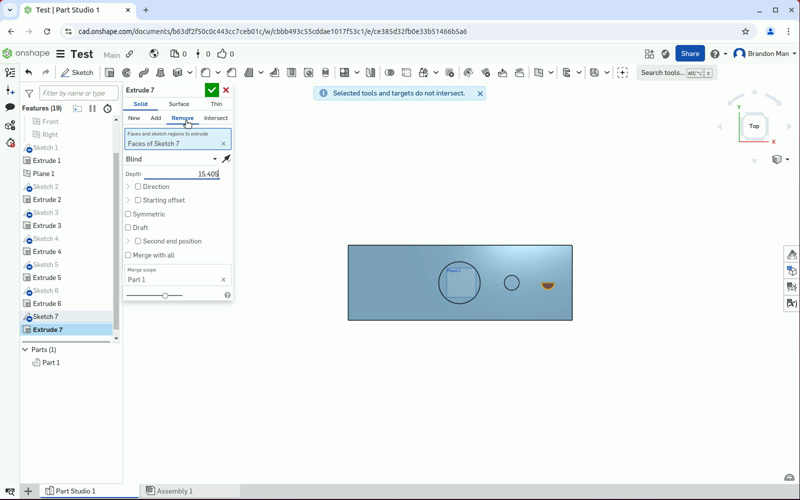
key(tab, 6)
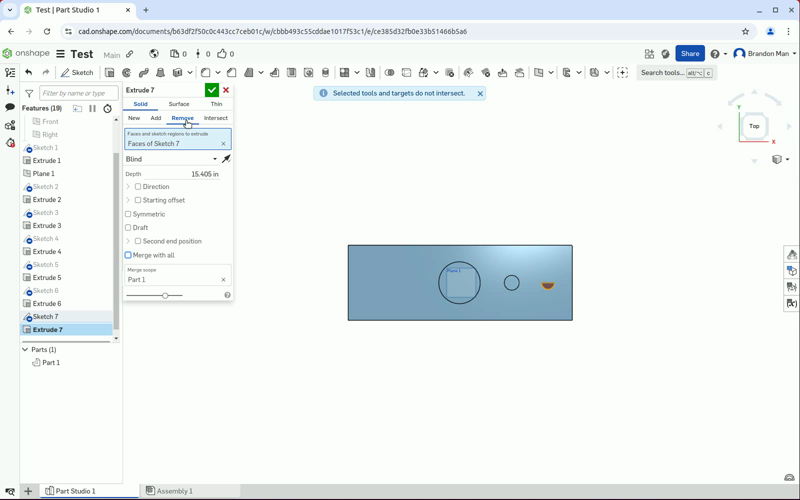
key(space)
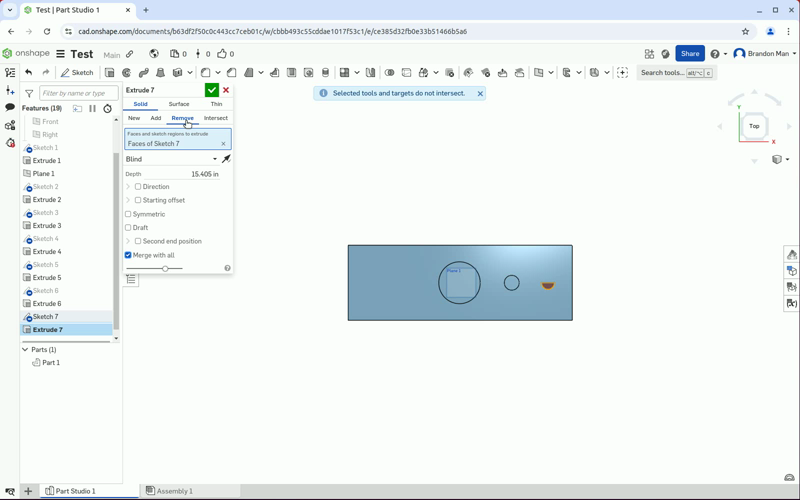
key(enter)
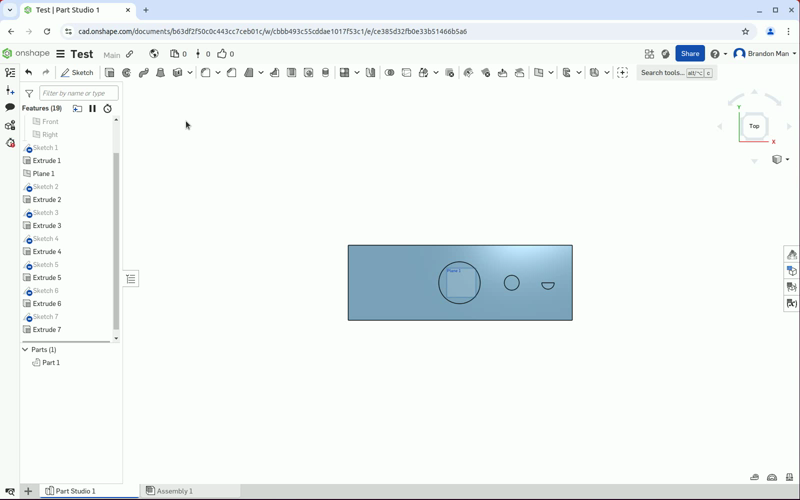
key(shift+h)
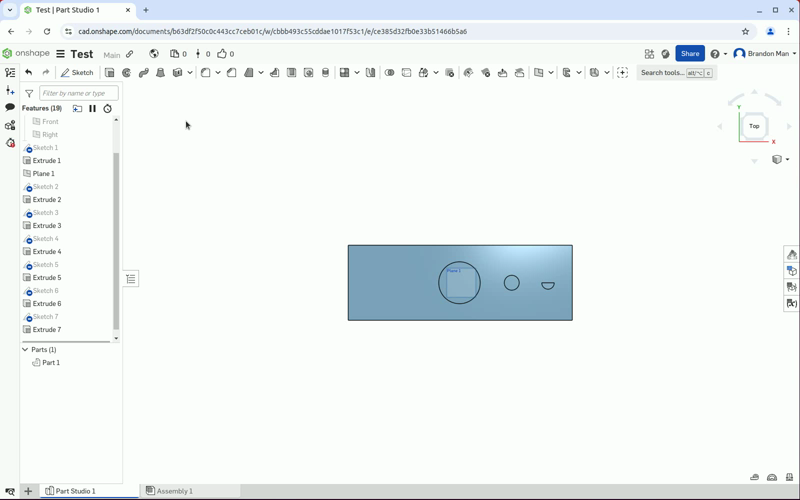
key(shift+h)
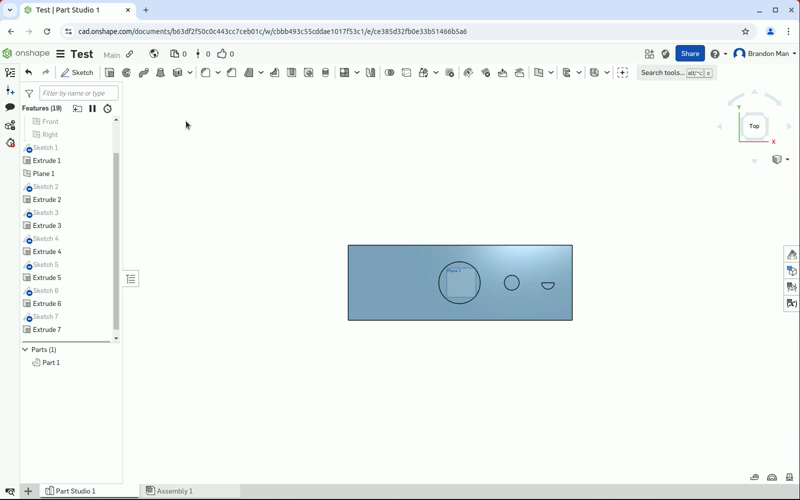
mouse_move(69, 150)
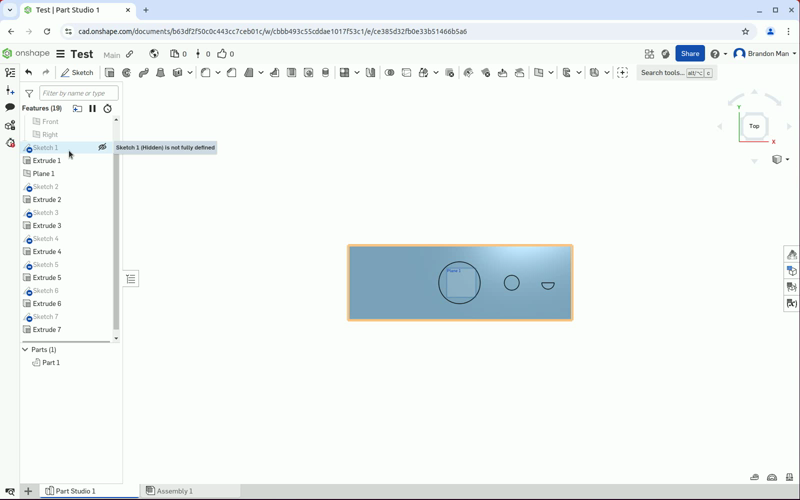
click(69, 150)
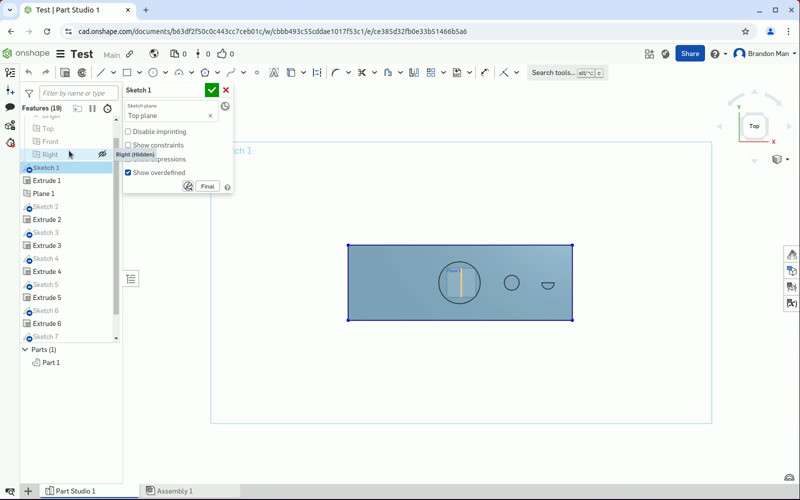
mouse_move(229, 92)
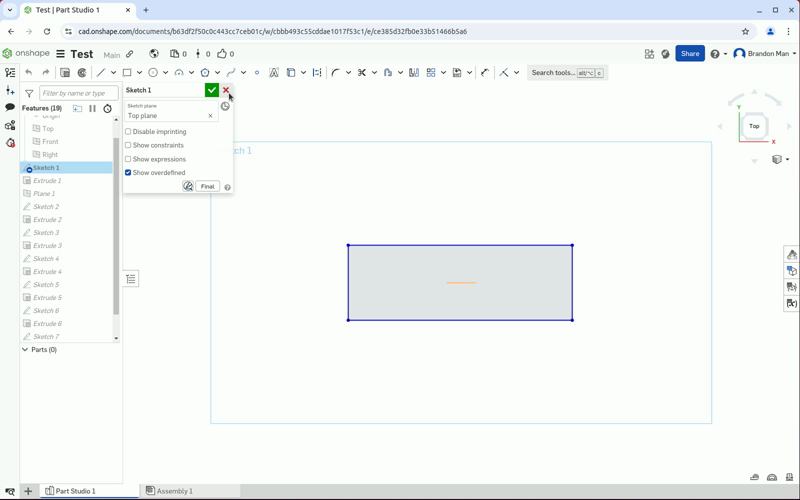
click(229, 92)
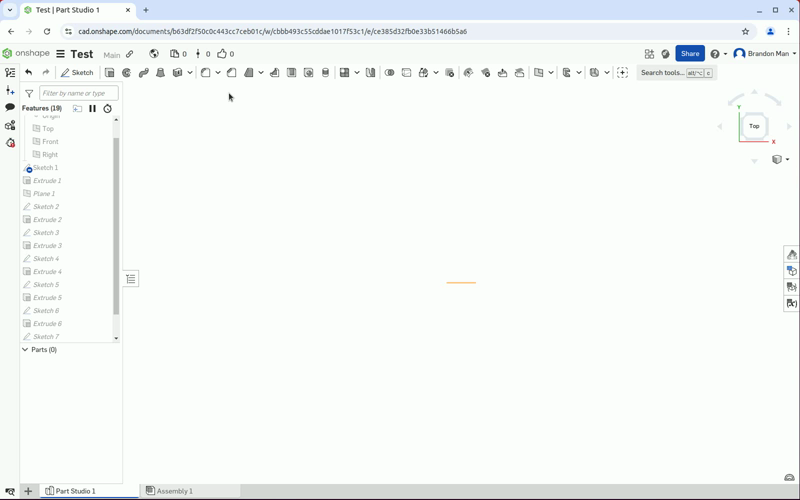
key(shift+s)
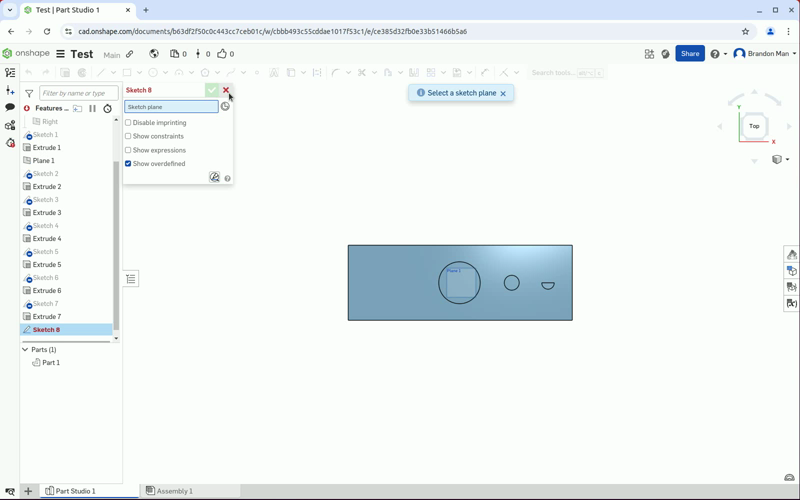
mouse_move(69, 163)
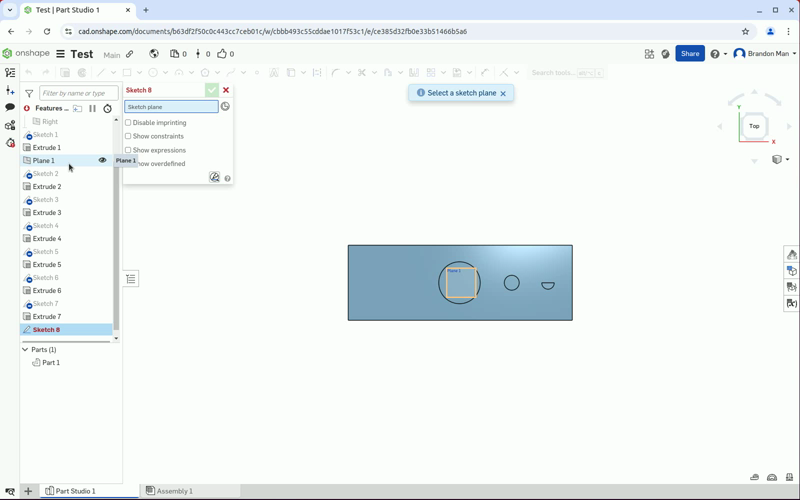
click(69, 163)
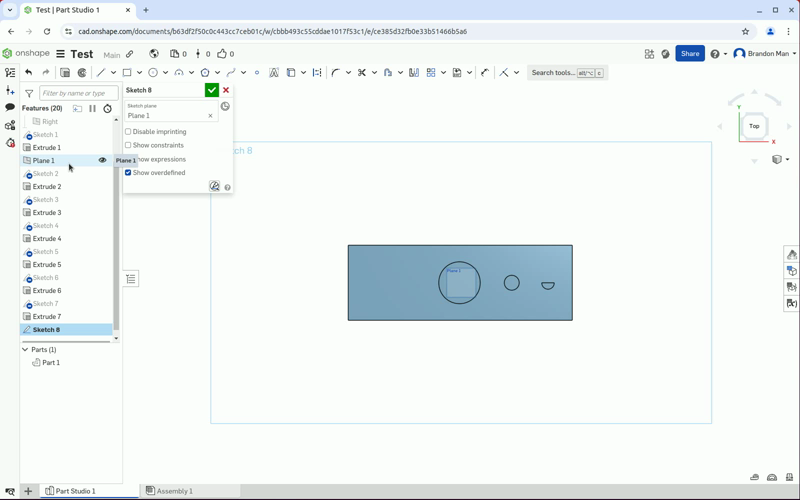
mouse_move(73, 352)
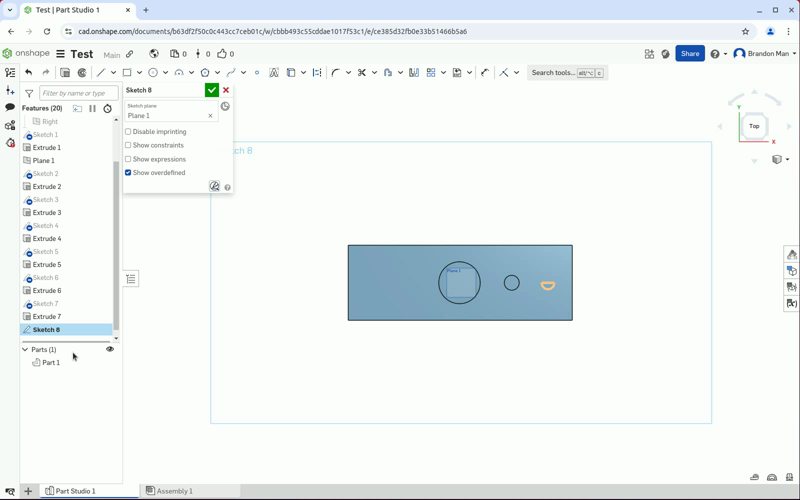
key(y)
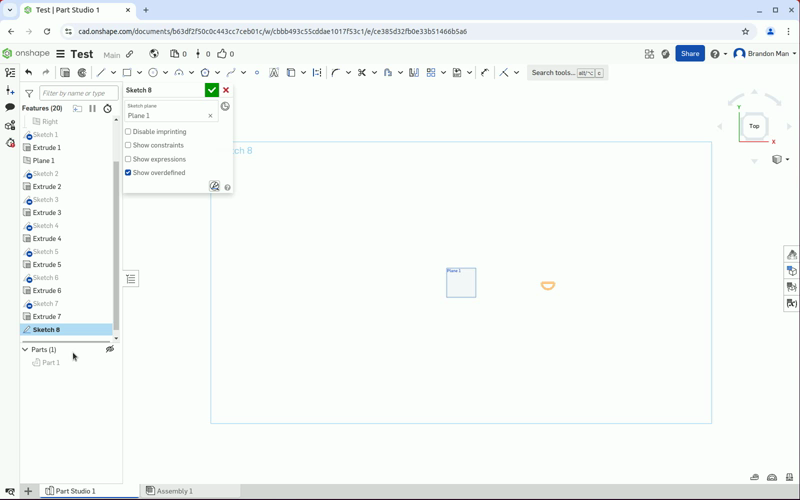
key(l)
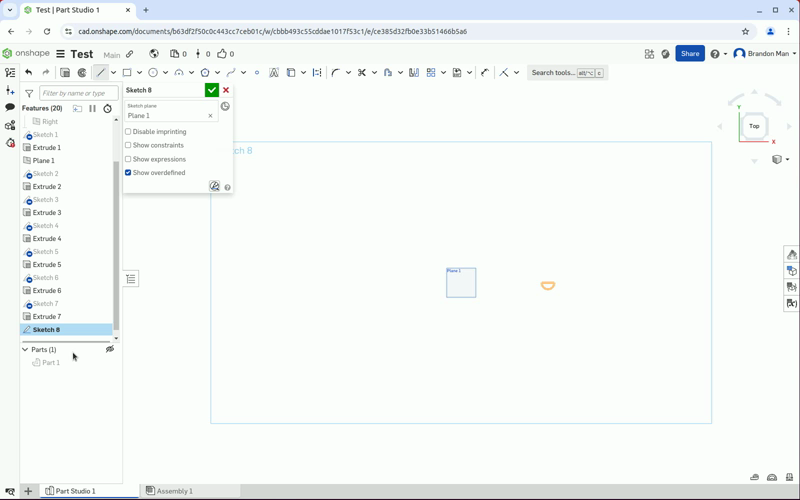
key_down(shift)
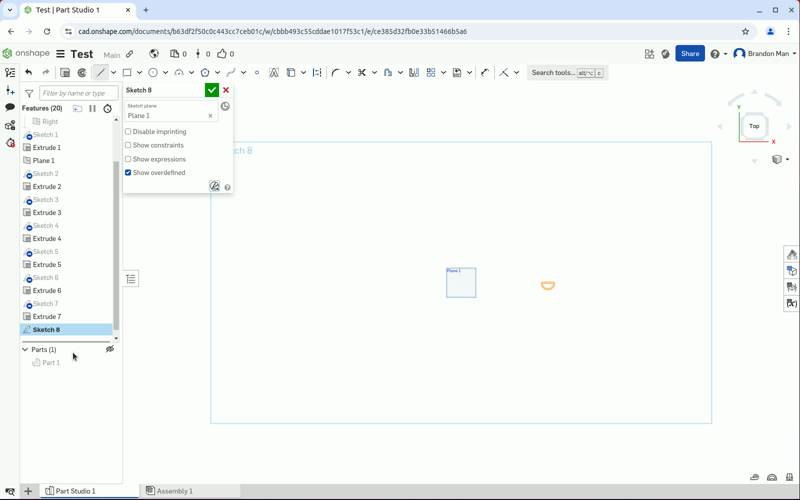
mouse_move(370, 282)
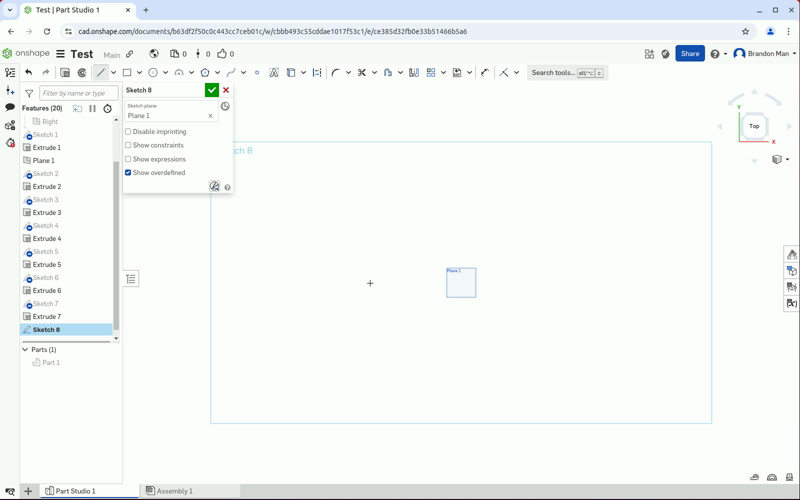
click(370, 282)
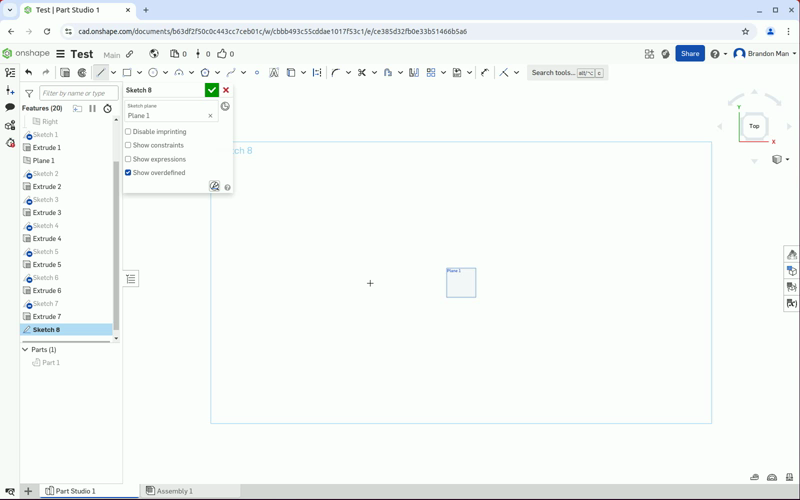
key_up(shift)
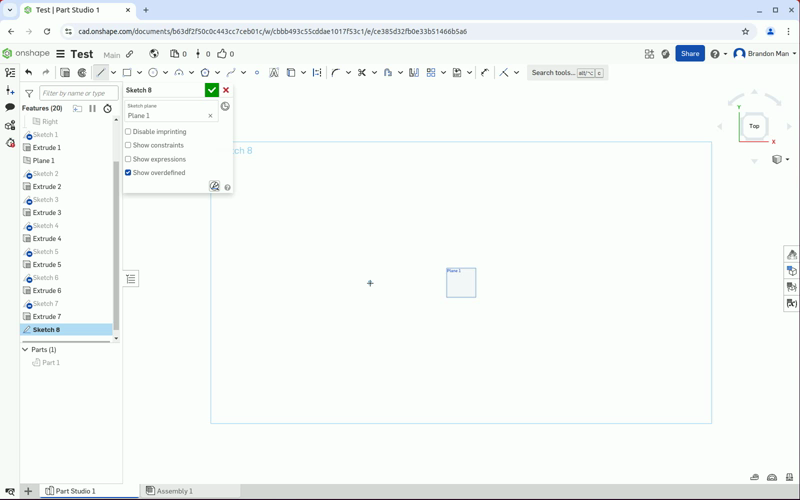
key_down(shift)
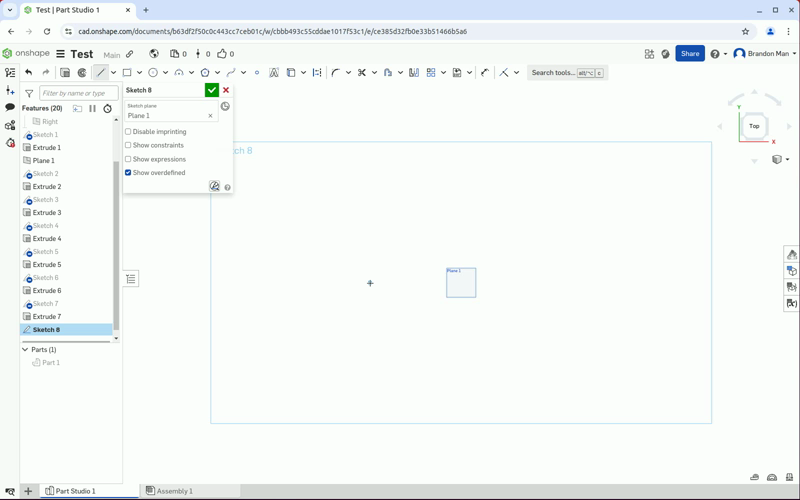
mouse_move(400, 282)
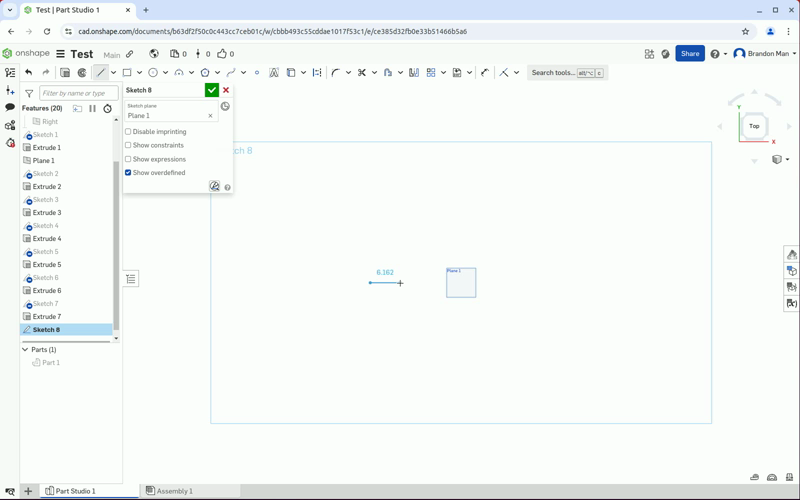
mouse_move(412, 282)
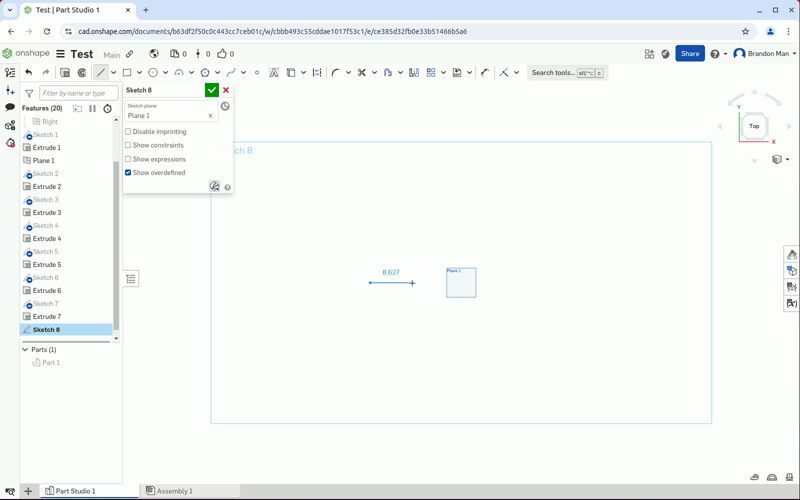
click(412, 282)
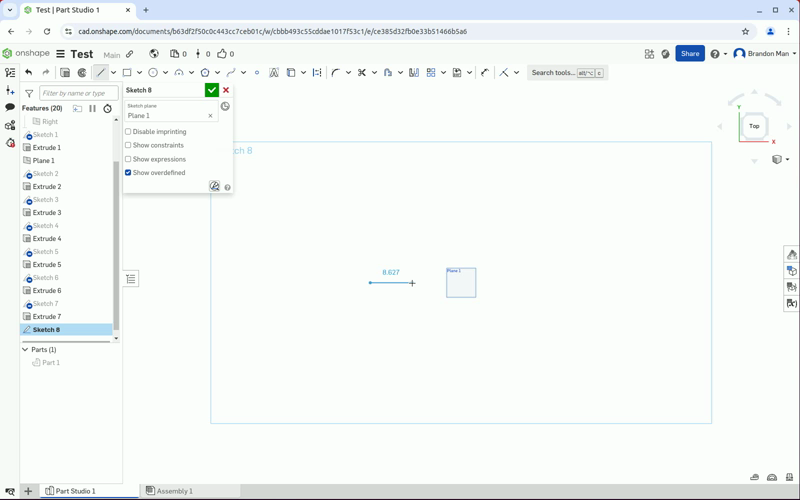
key_up(shift)
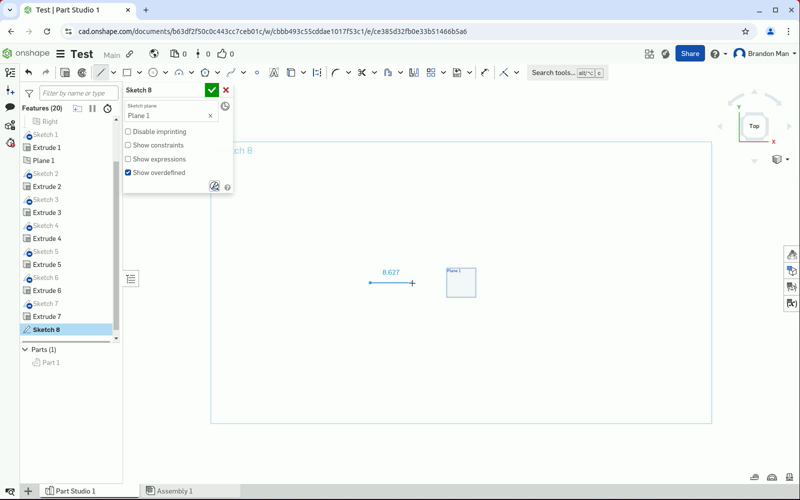
key(esc)
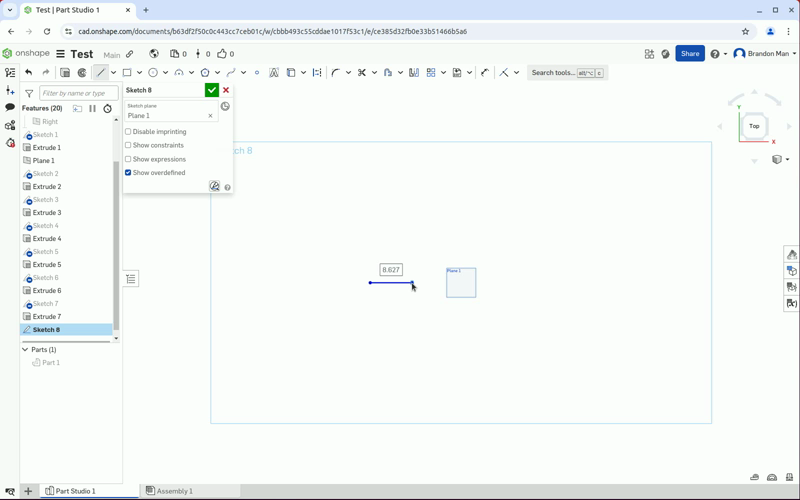
key(a)
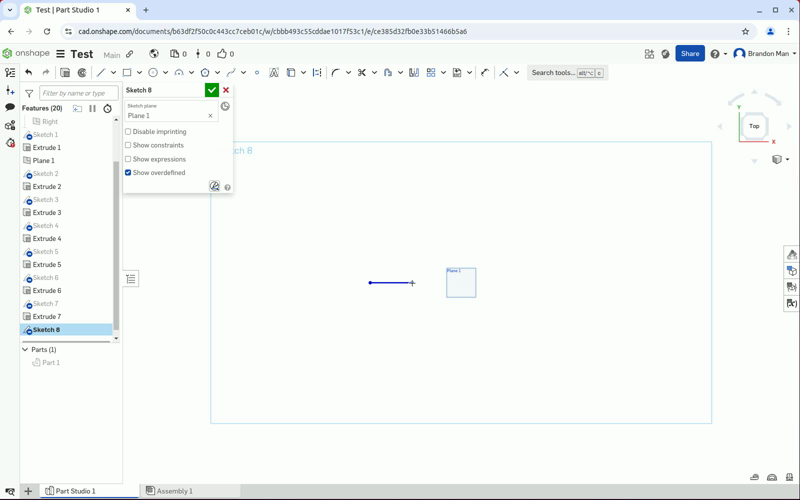
mouse_move(412, 282)
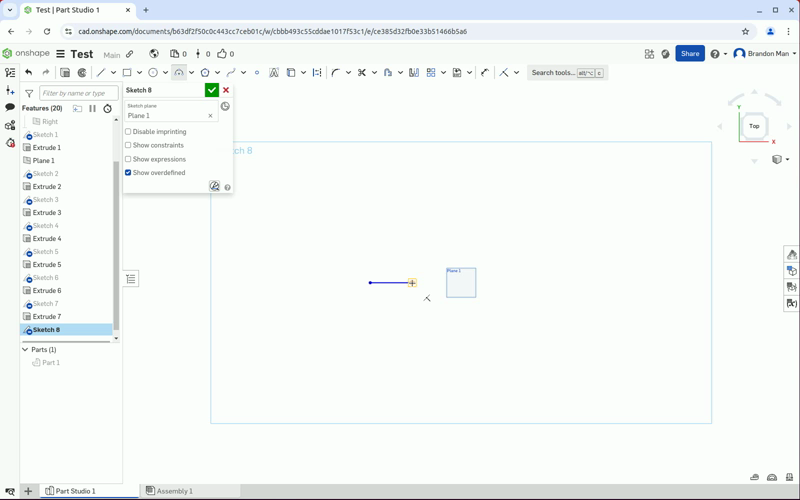
click(412, 282)
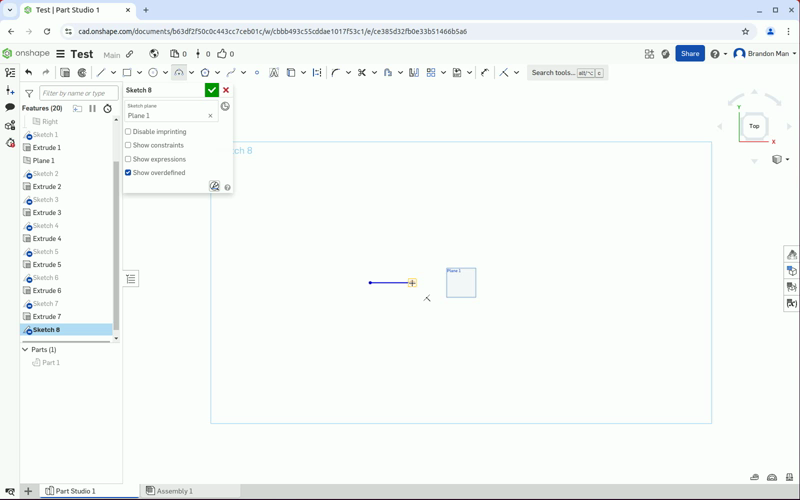
mouse_move(370, 282)
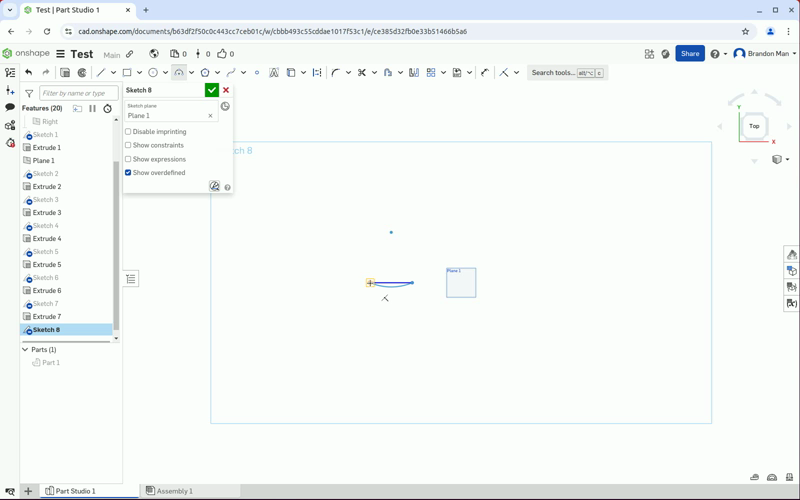
click(370, 282)
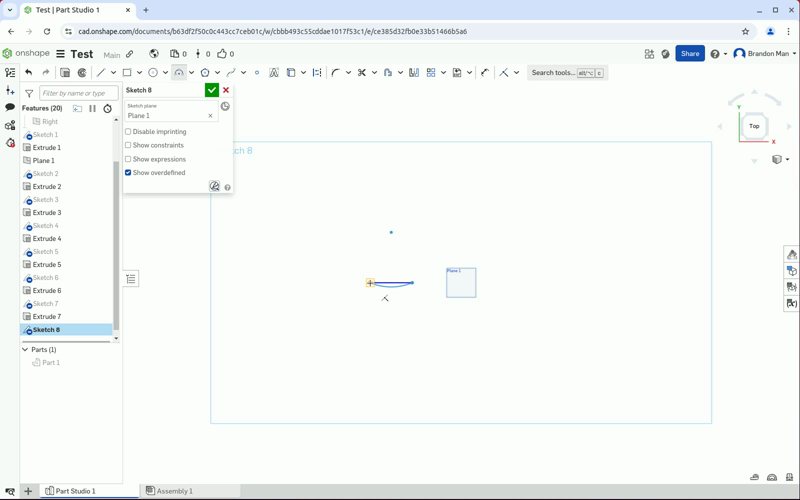
key_down(shift)
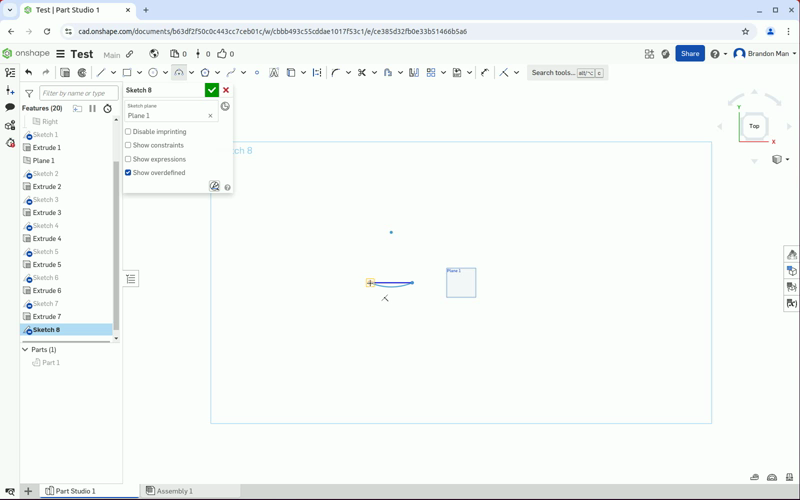
mouse_move(391, 261)
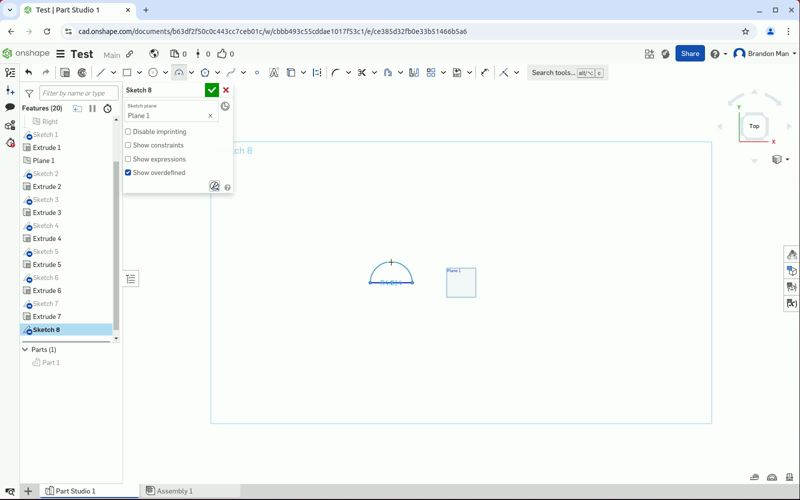
click(391, 261)
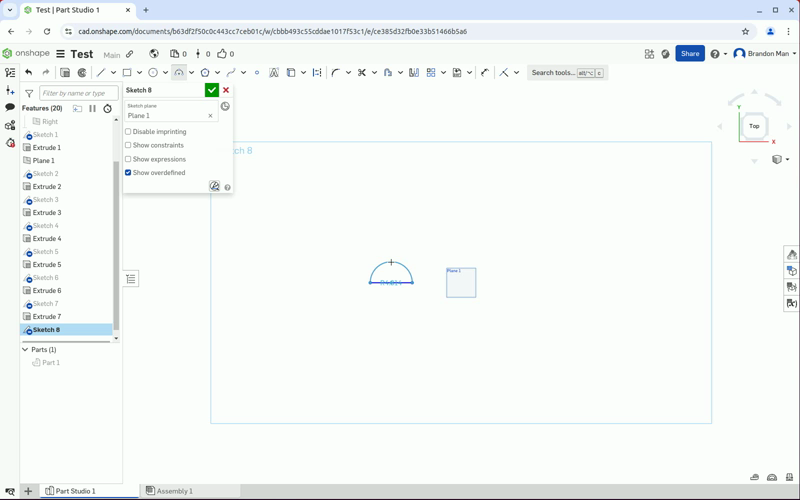
key_up(shift)
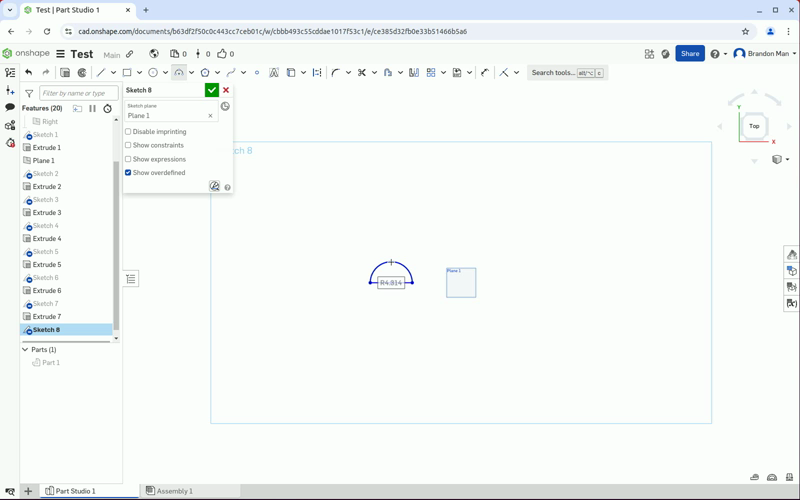
key(esc)
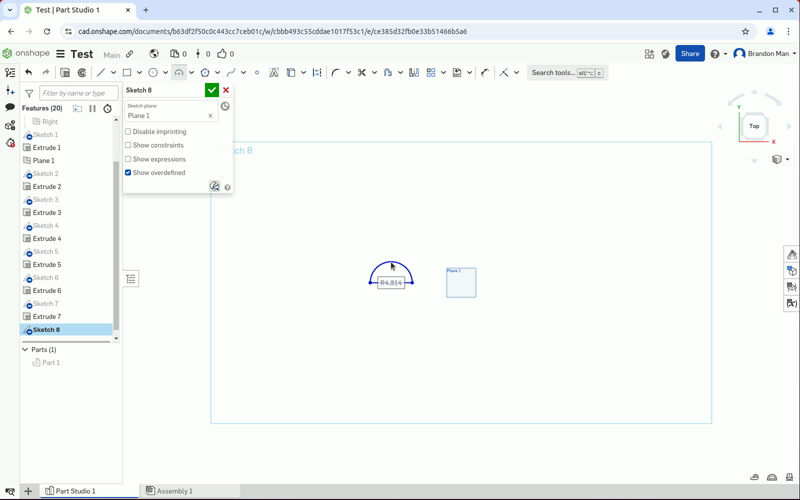
mouse_move(406, 272)
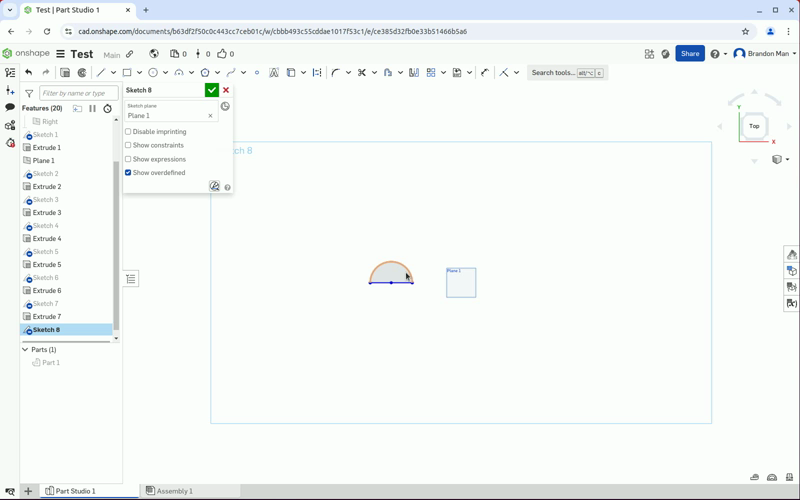
scroll(6)
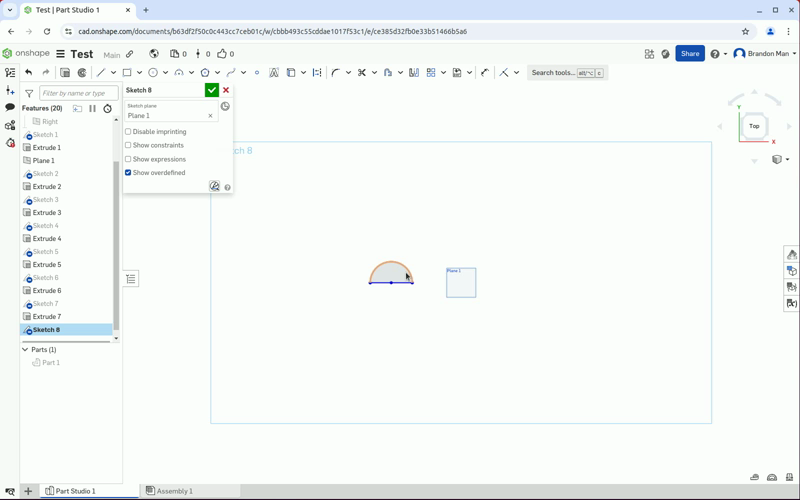
scroll(6)
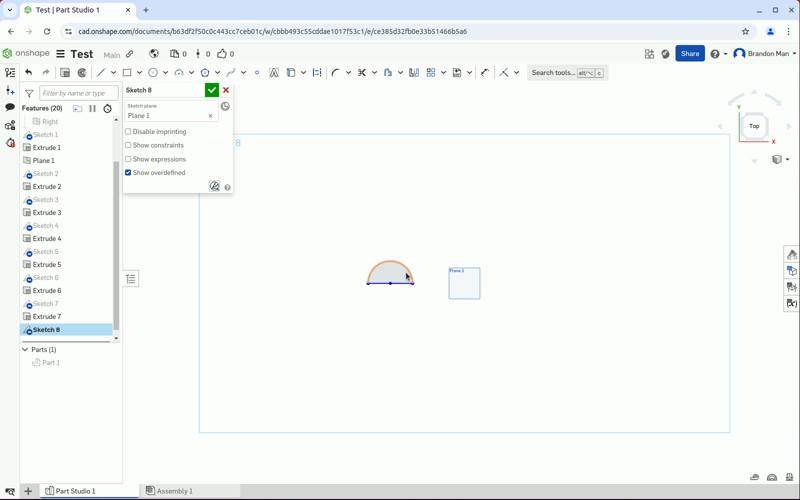
scroll(6)
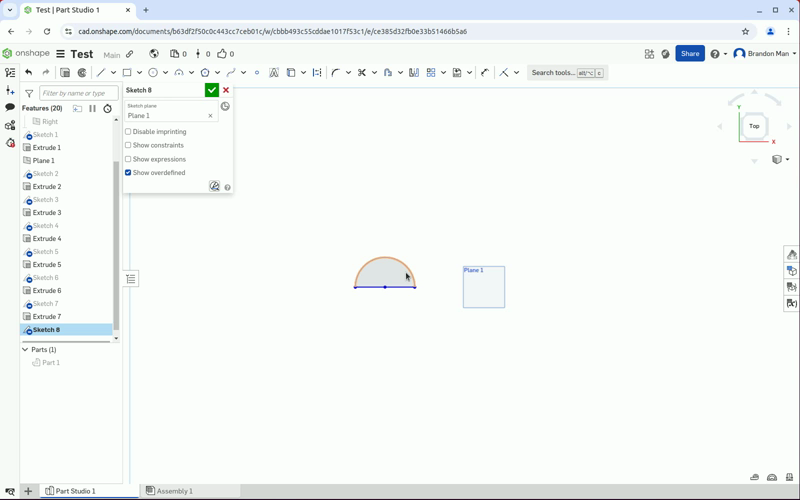
scroll(6)
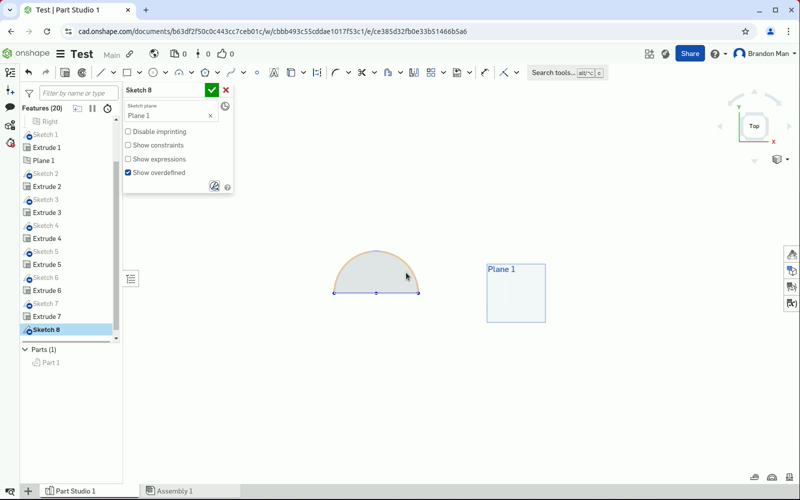
scroll(6)
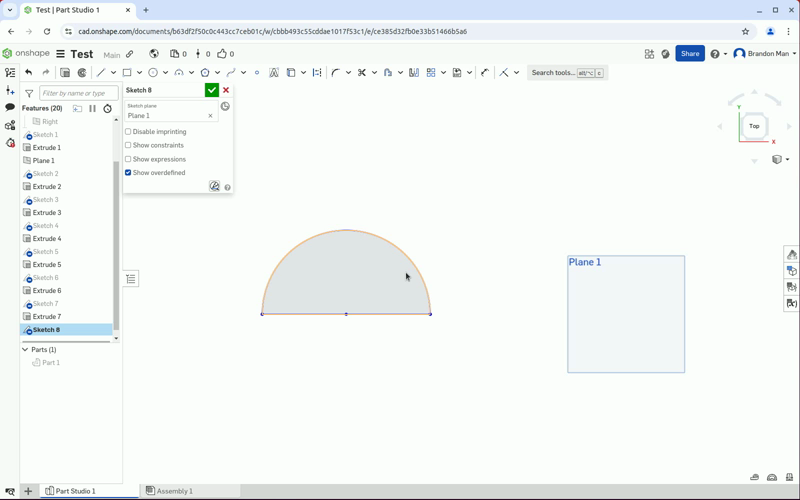
scroll(6)
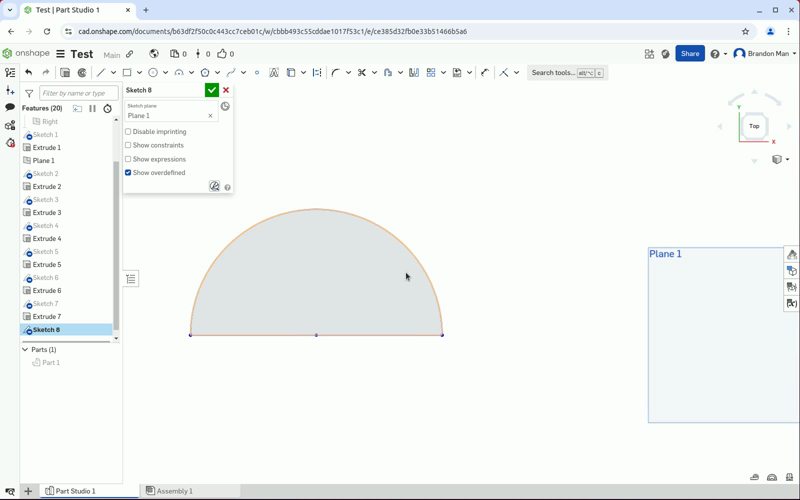
scroll(6)
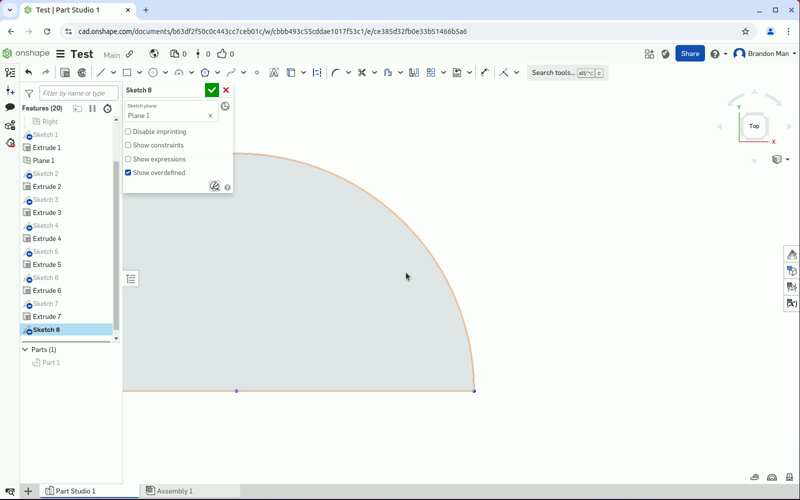
click(406, 272)
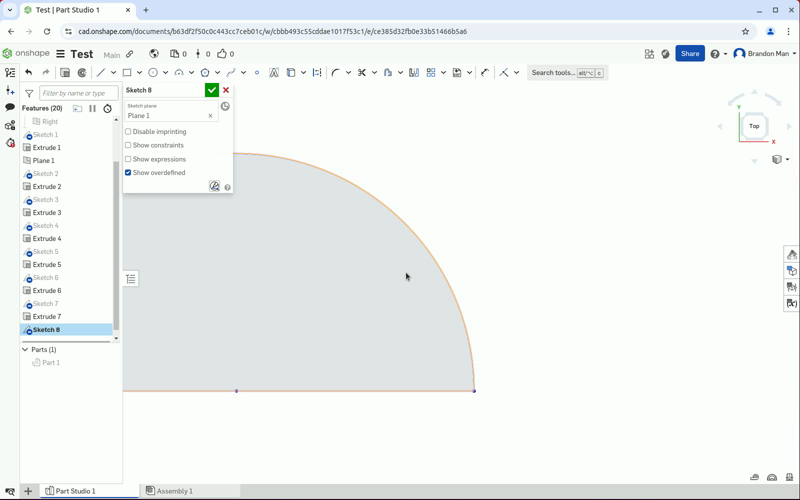
scroll(-6)
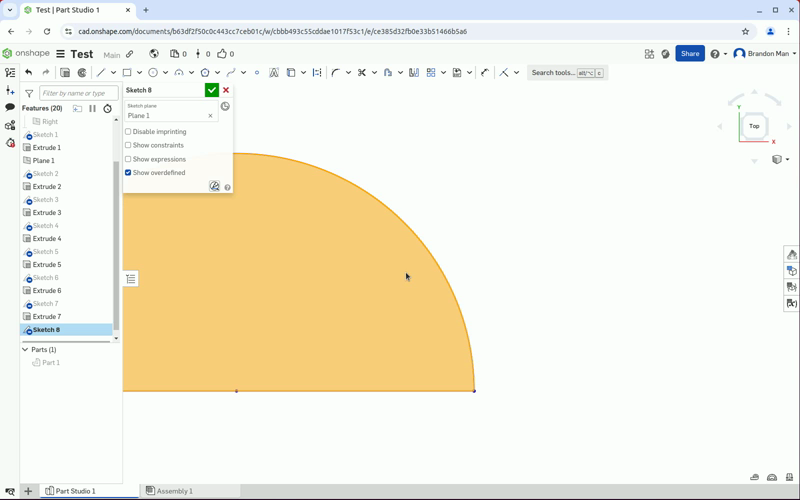
scroll(-6)
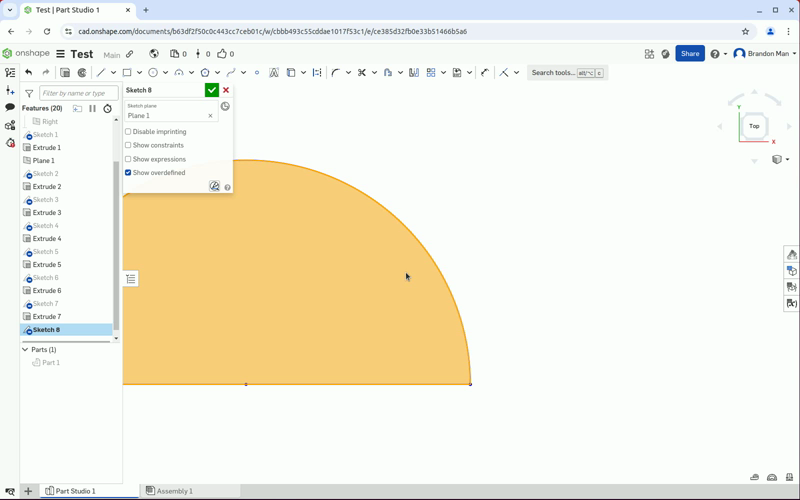
scroll(-6)
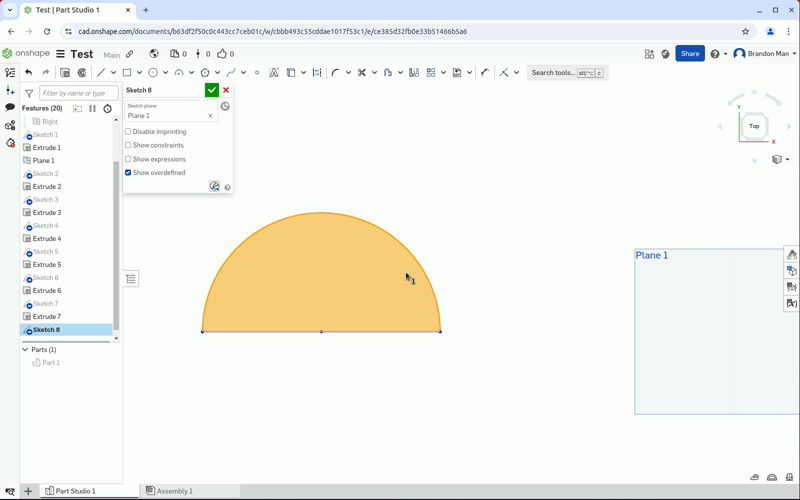
scroll(-6)
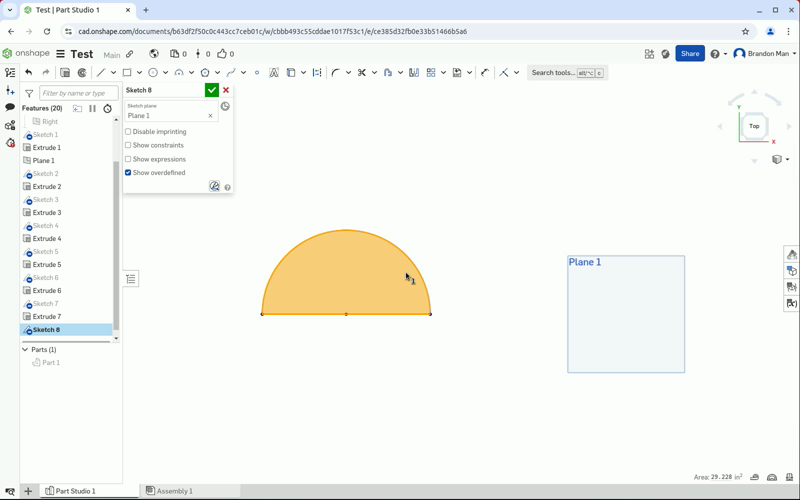
scroll(-6)
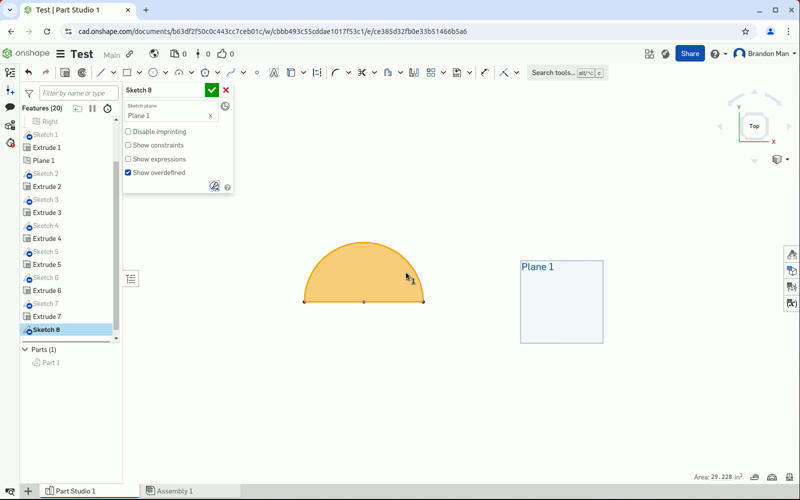
scroll(-6)
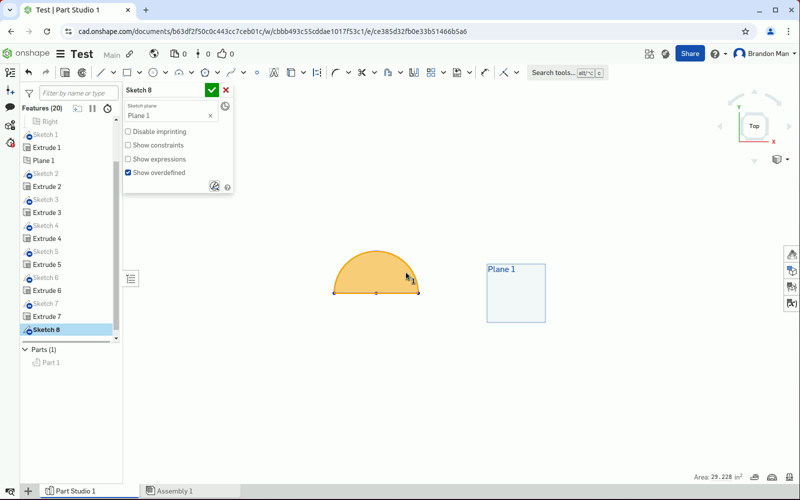
scroll(-6)
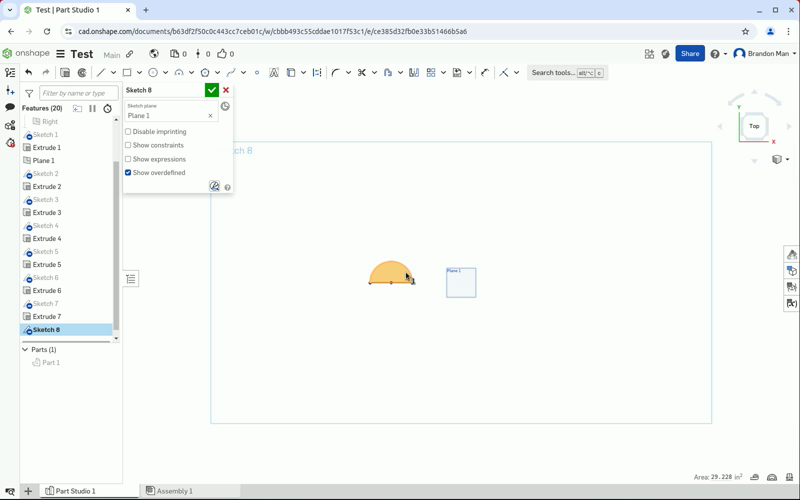
mouse_move(73, 352)
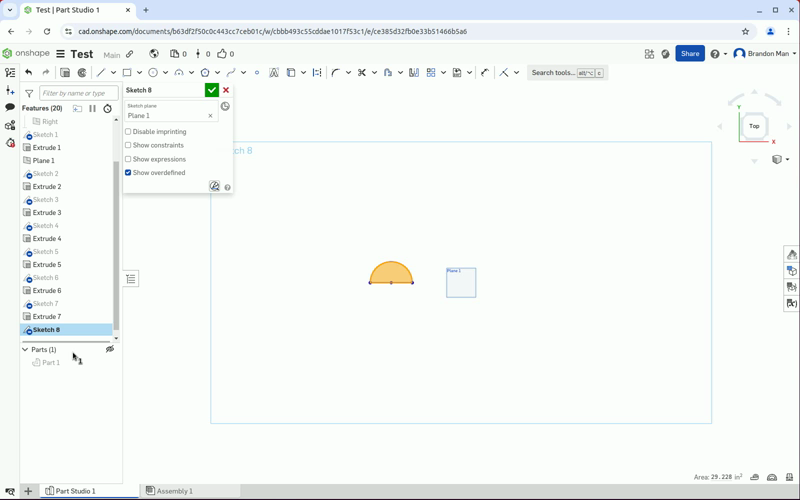
key(shift+y)
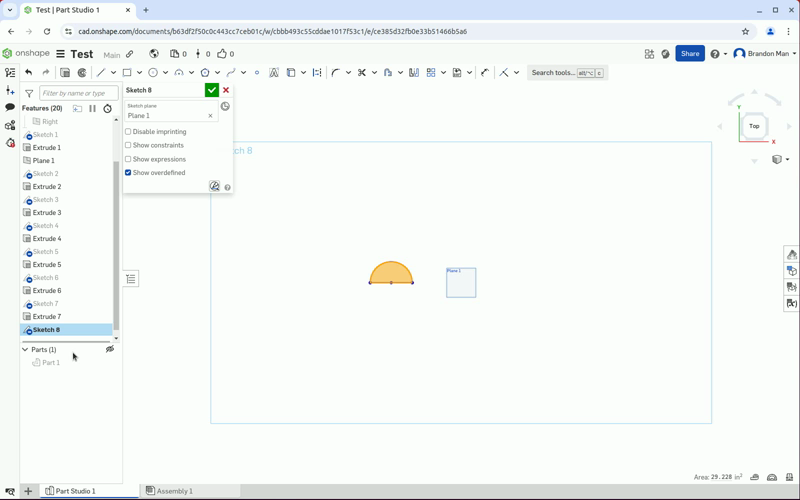
key(shift+e)
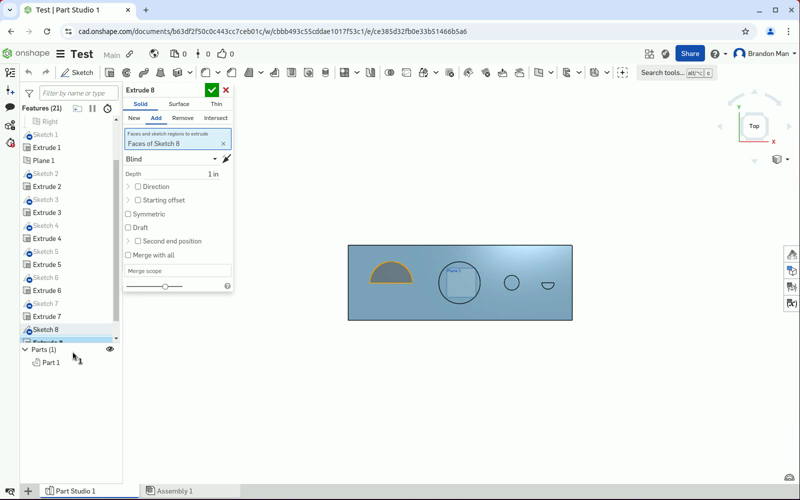
mouse_move(143, 106)
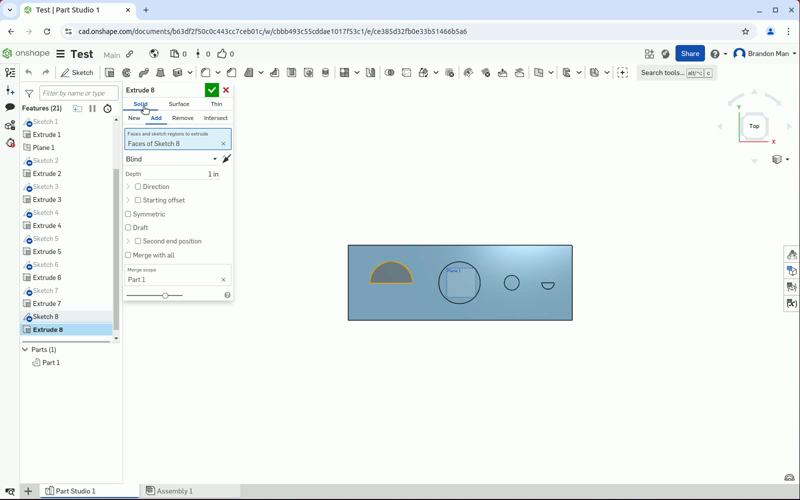
click(143, 106)
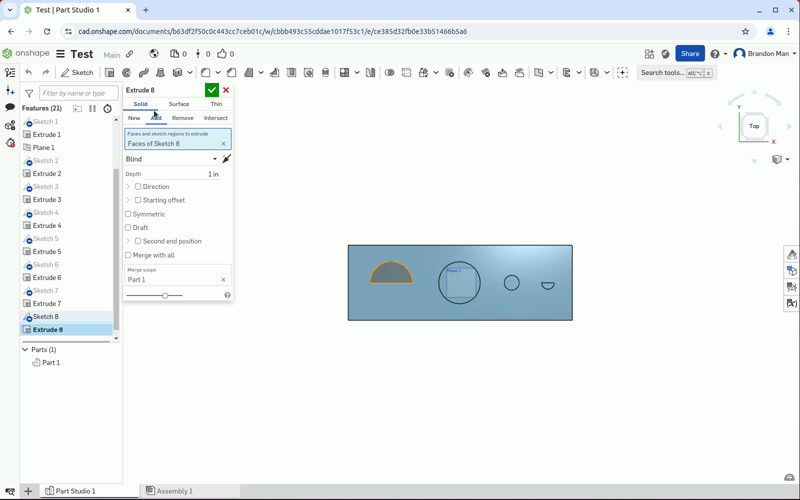
mouse_move(186, 120)
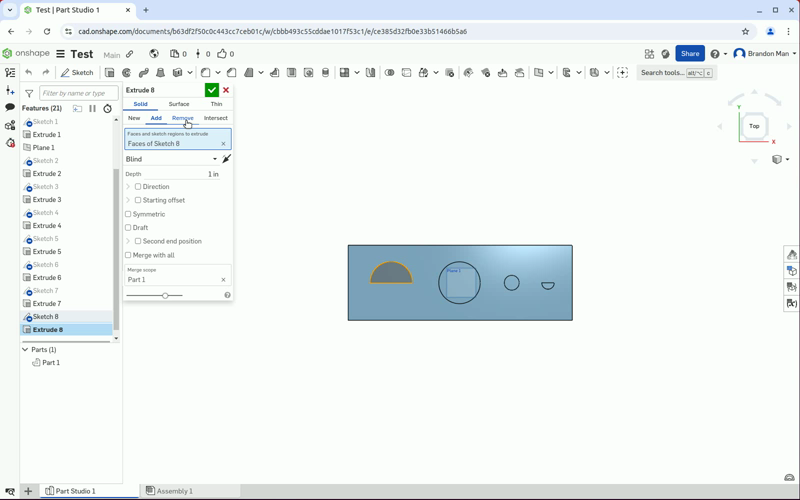
click(186, 120)
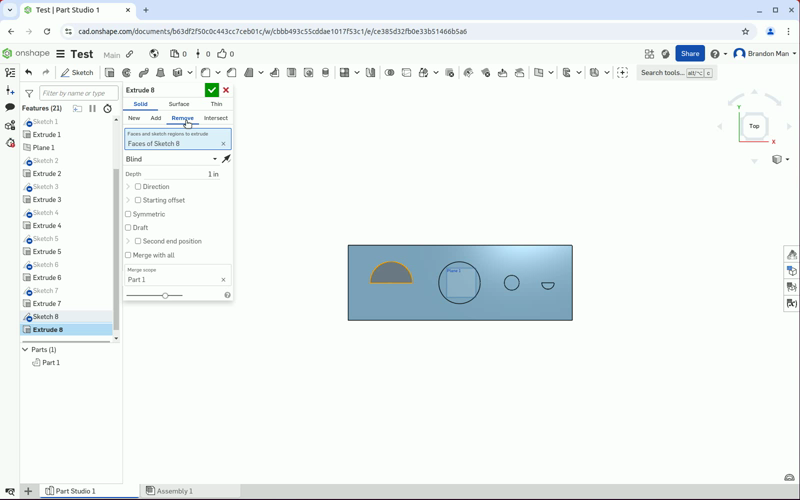
key(tab, 4)
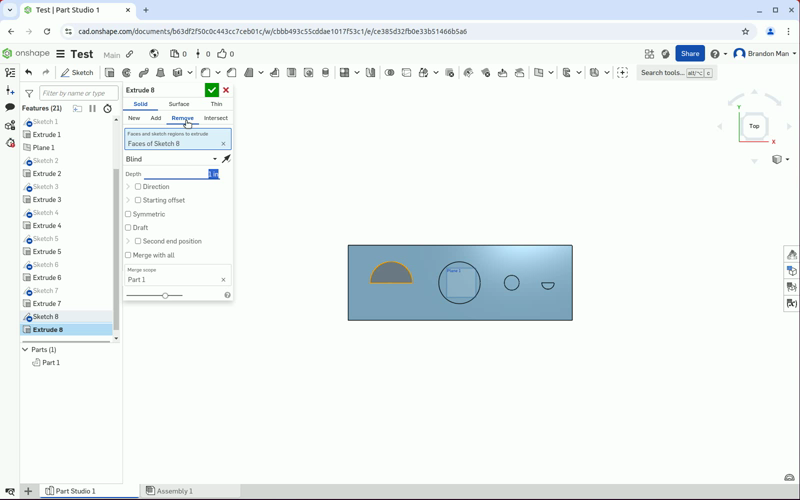
text(15.405)
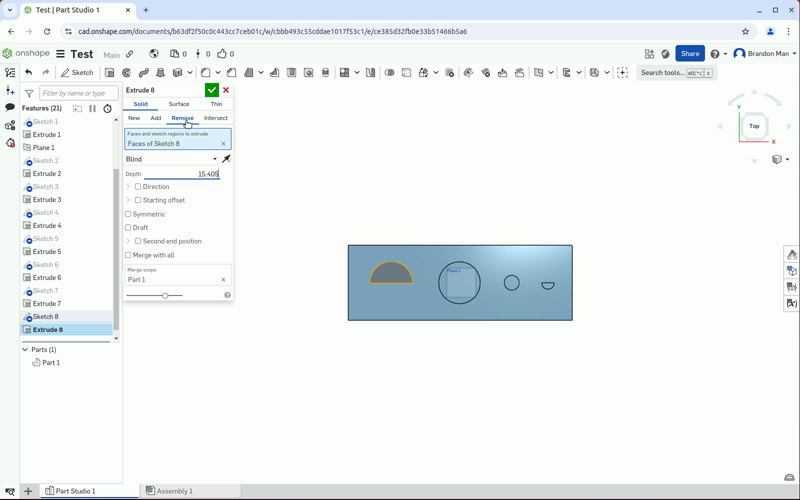
key(tab, 6)
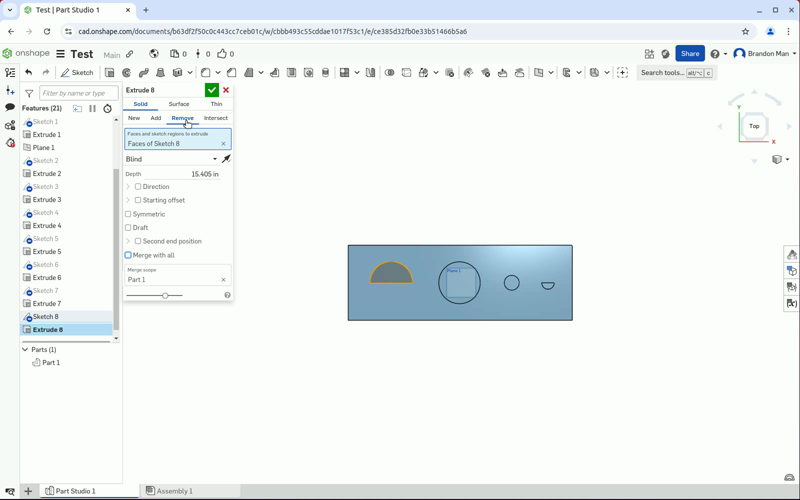
key(space)
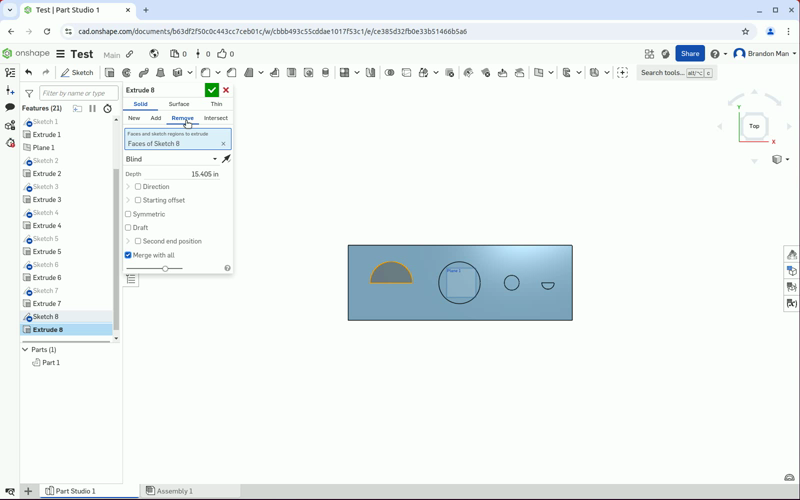
key(enter)
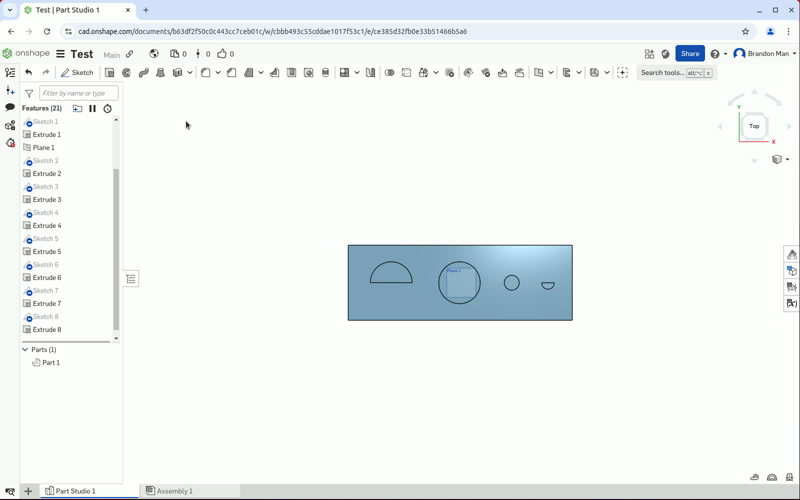
key(shift+h)
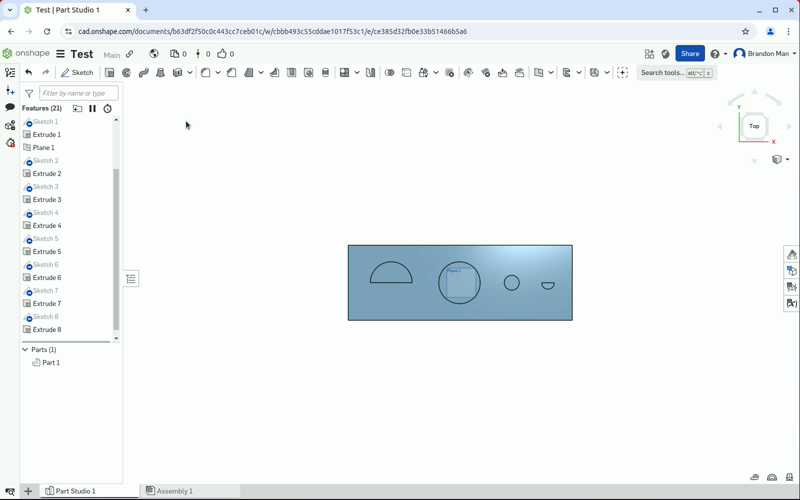
key(shift+h)
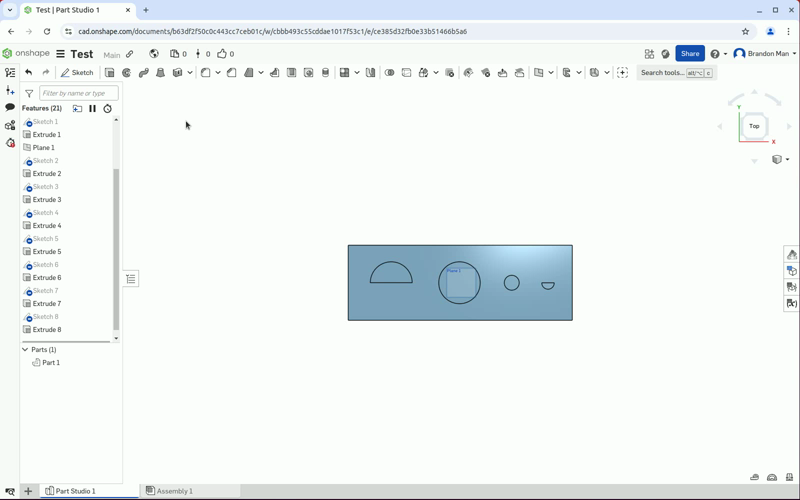
mouse_move(69, 124)
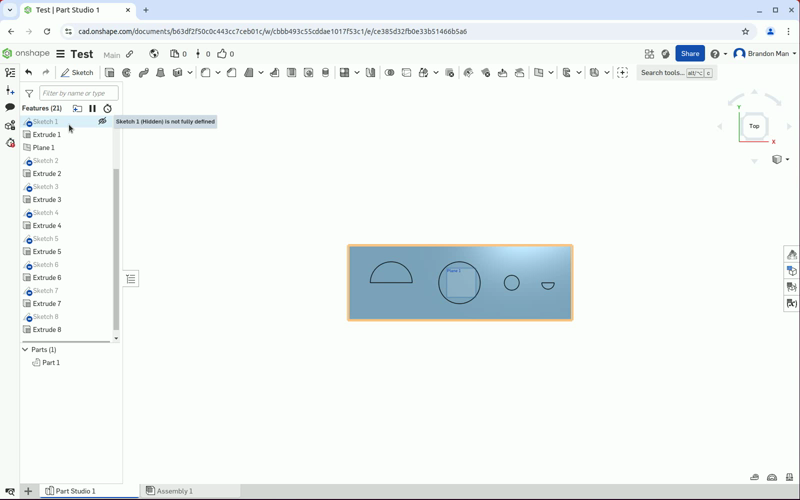
click(69, 124)
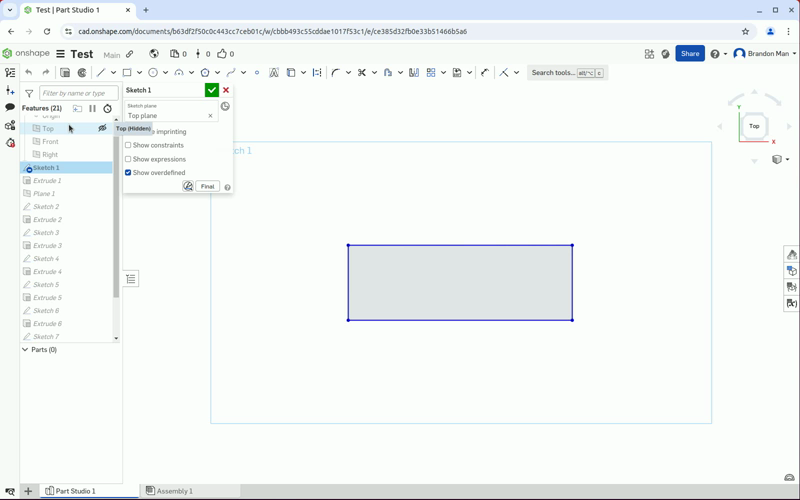
mouse_move(229, 92)
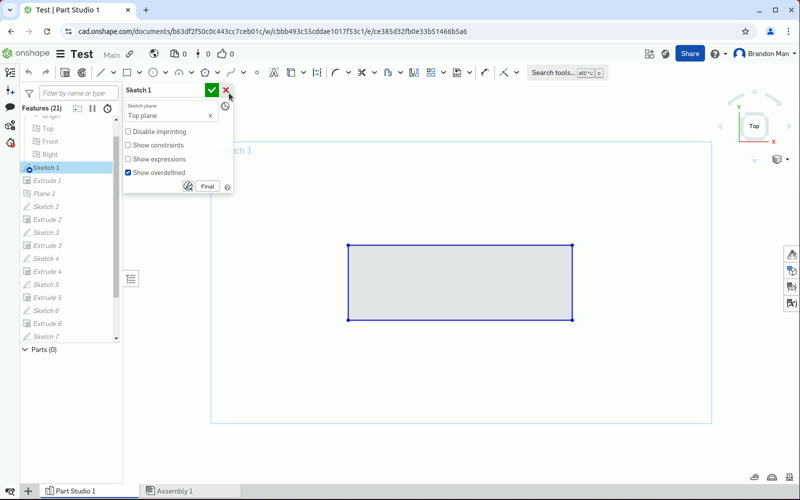
click(229, 92)
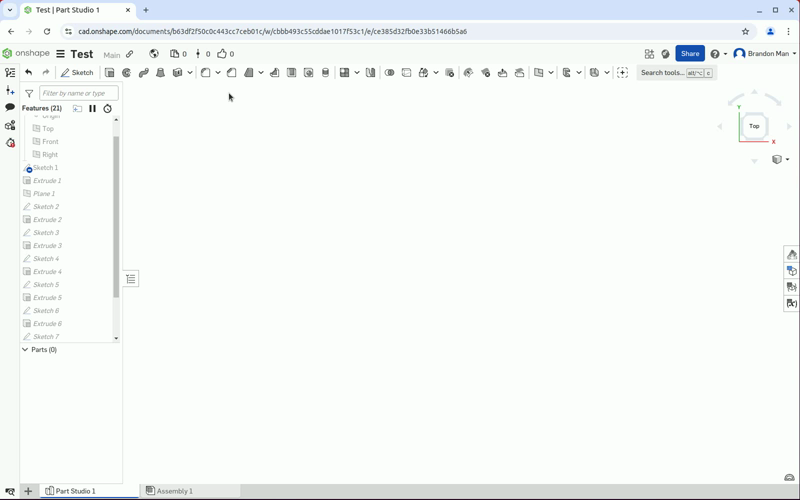
key(shift+s)
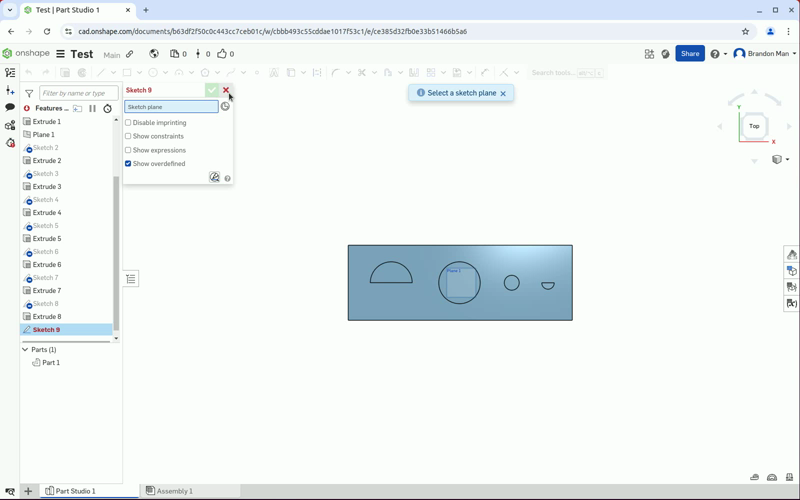
mouse_move(69, 137)
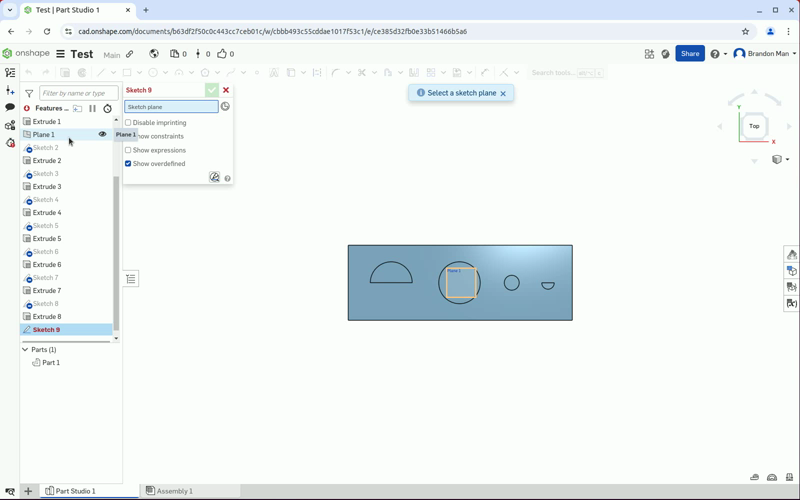
click(69, 137)
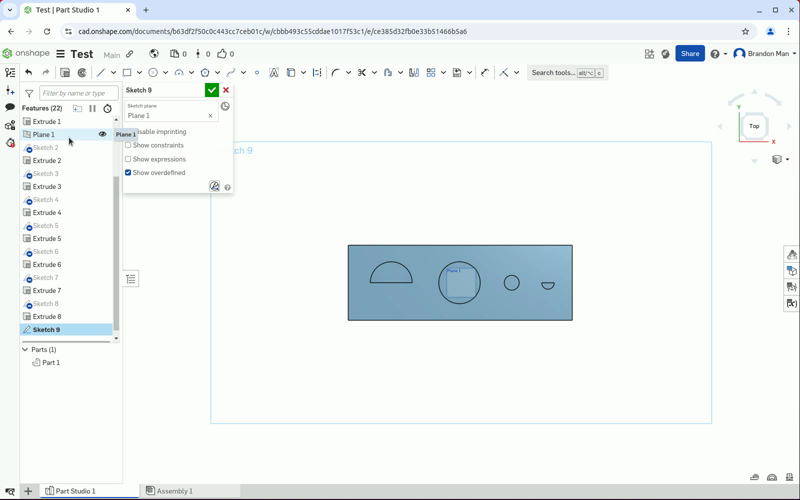
mouse_move(73, 352)
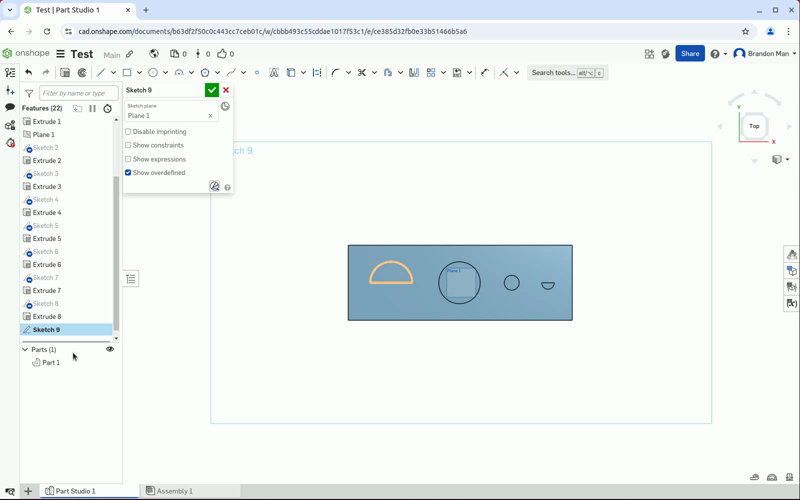
key(y)
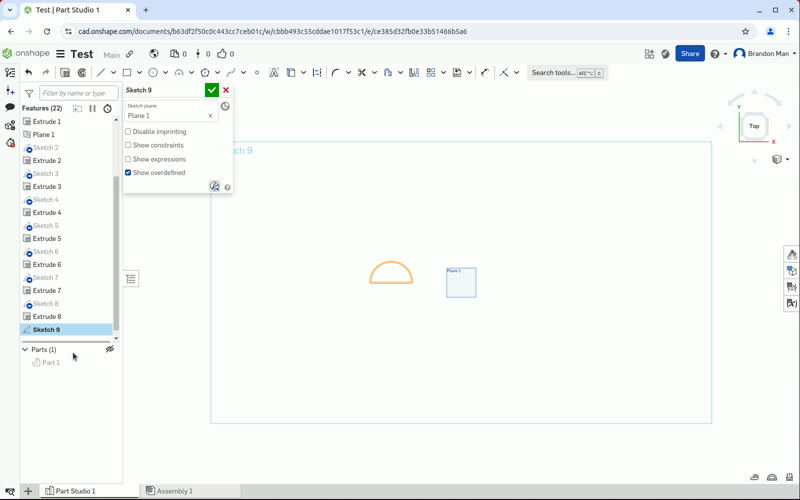
key(a)
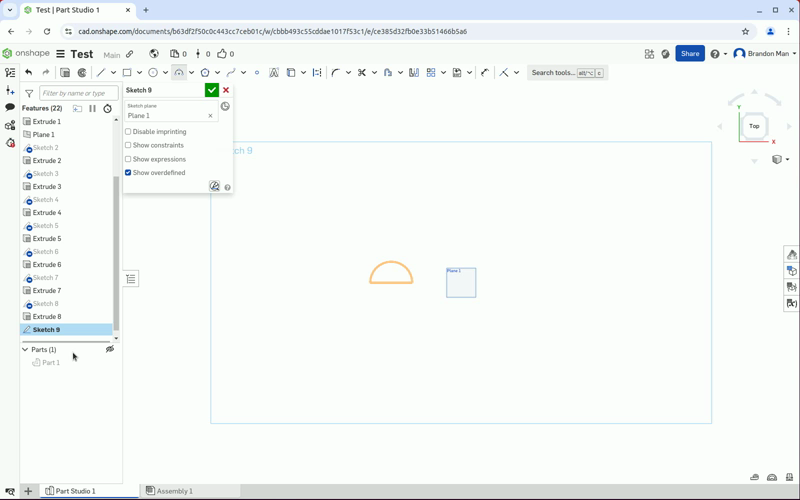
key_down(shift)
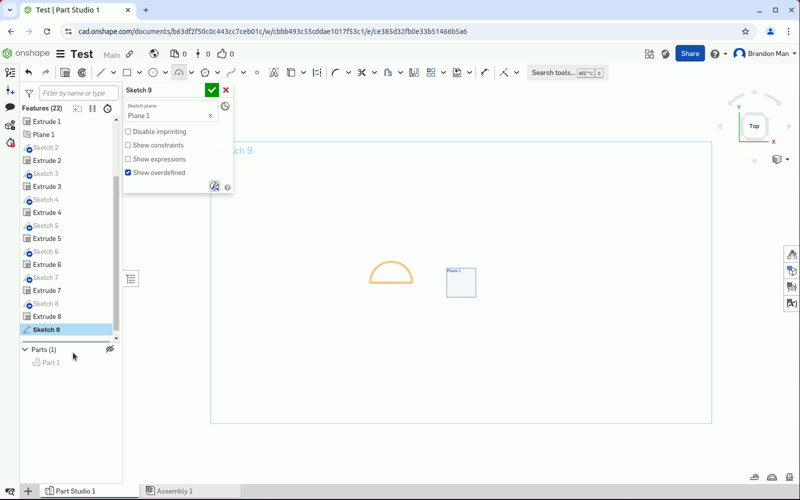
mouse_move(370, 282)
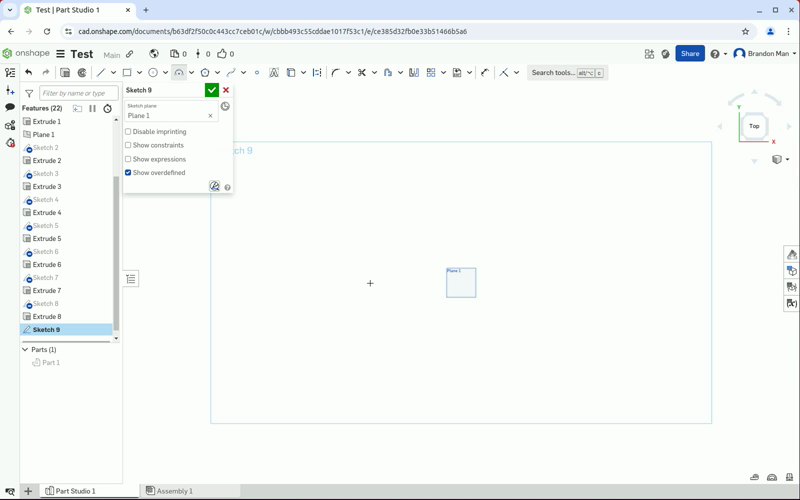
click(370, 282)
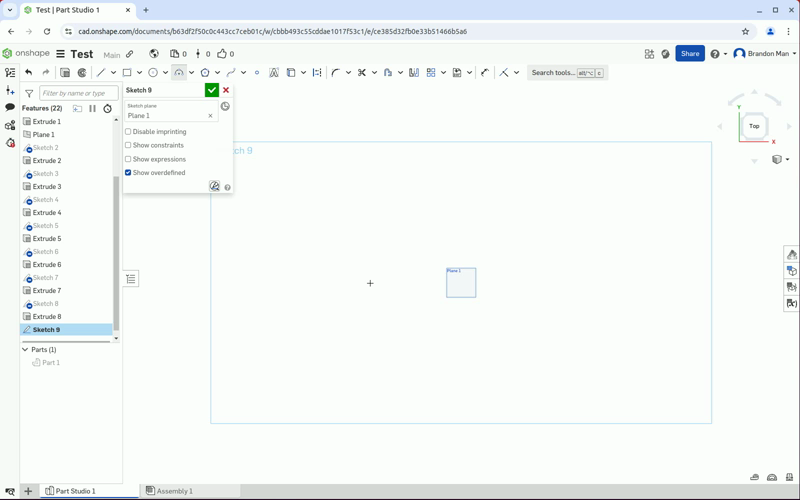
key_up(shift)
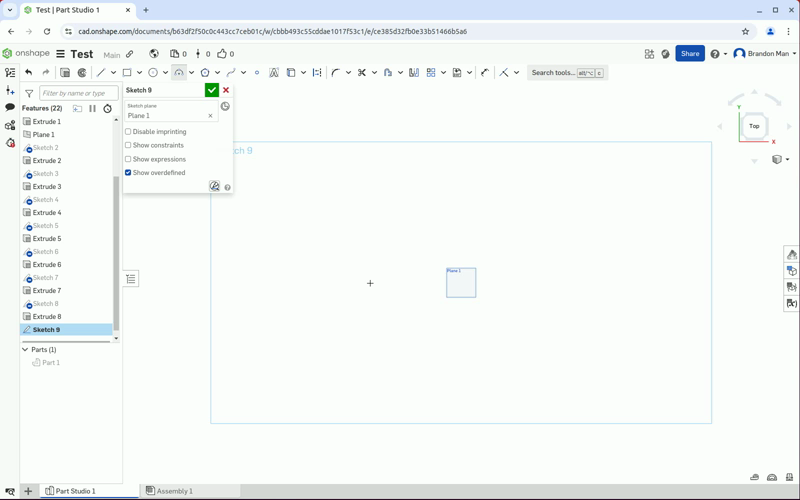
key_down(shift)
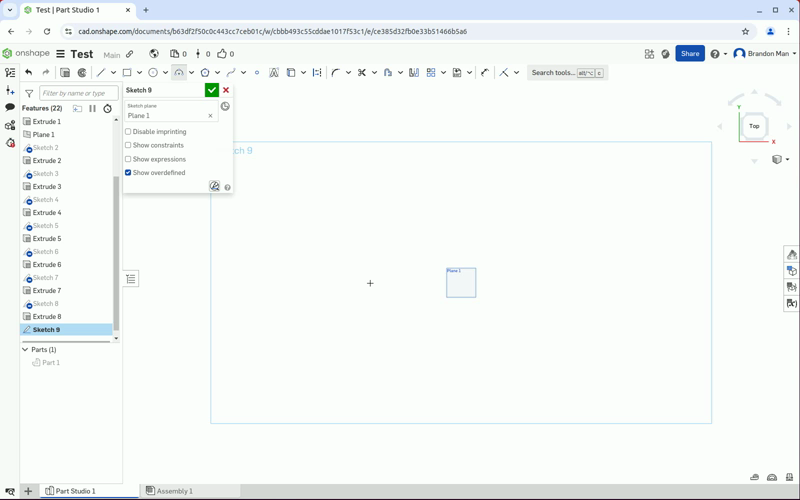
mouse_move(412, 282)
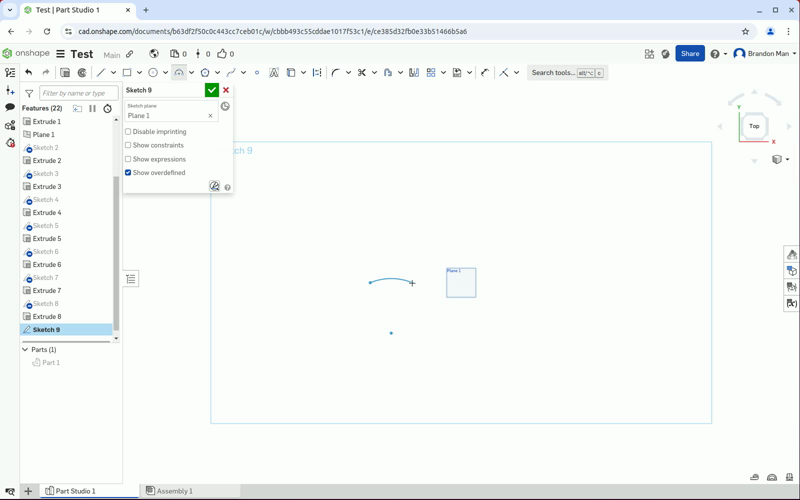
click(412, 282)
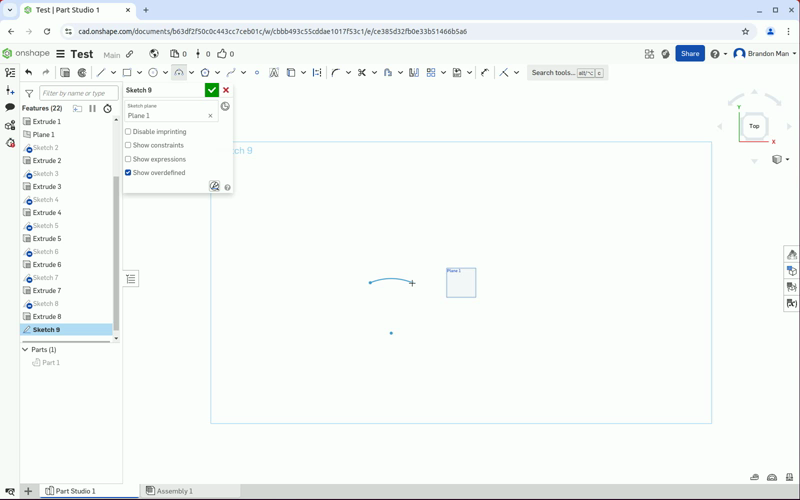
mouse_move(391, 303)
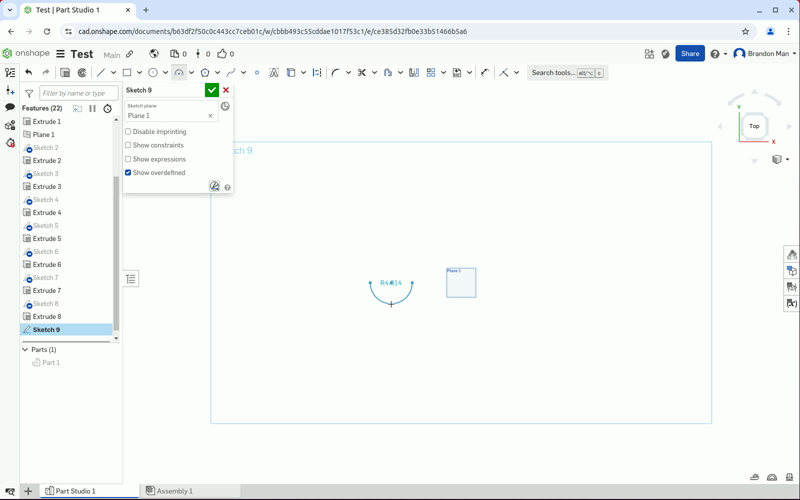
click(391, 303)
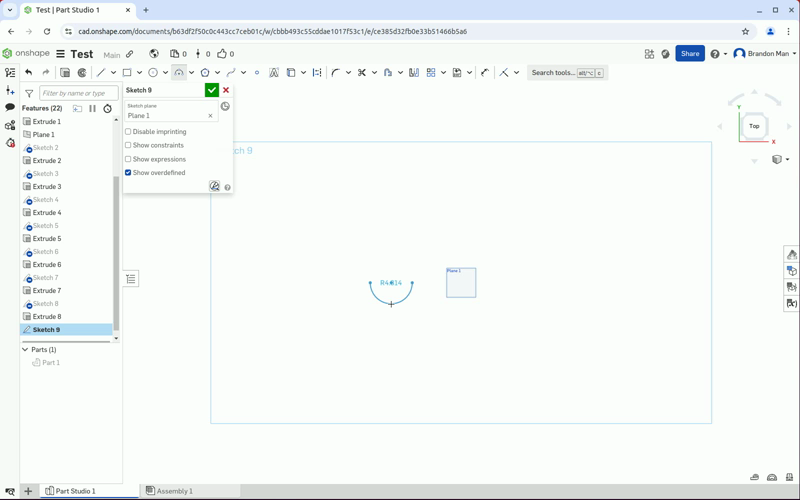
key_up(shift)
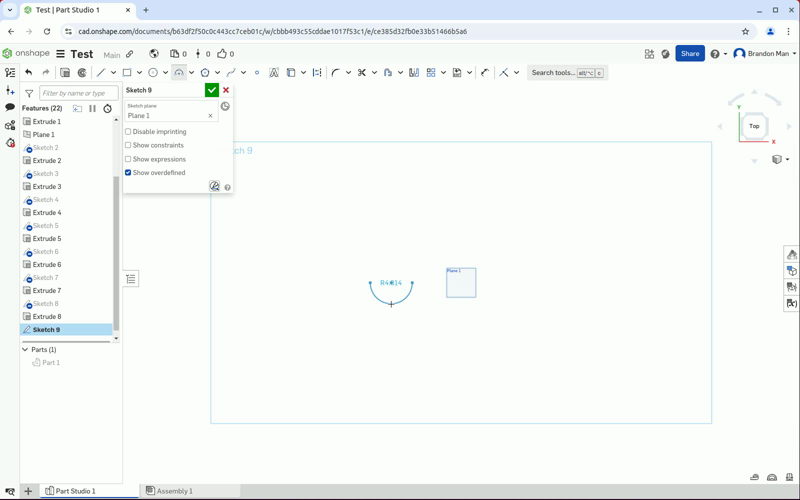
key(esc)
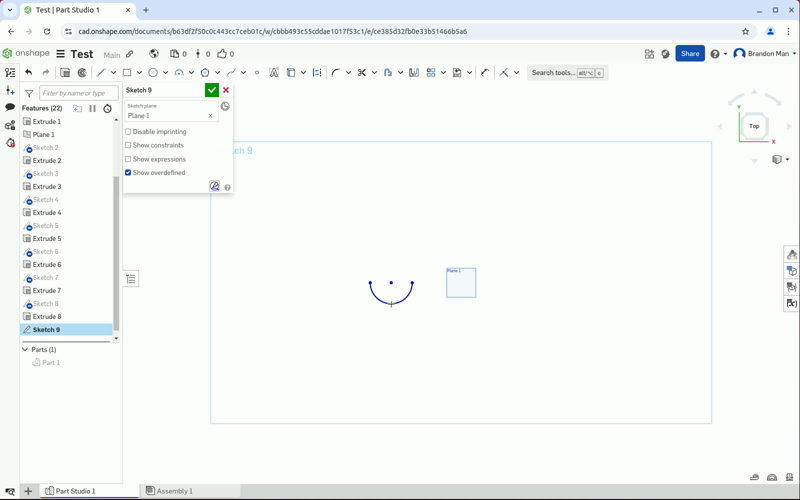
key(l)
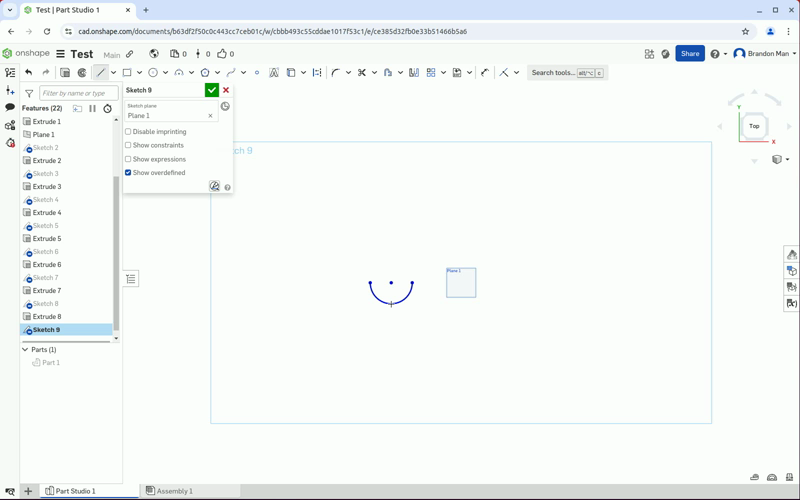
mouse_move(412, 282)
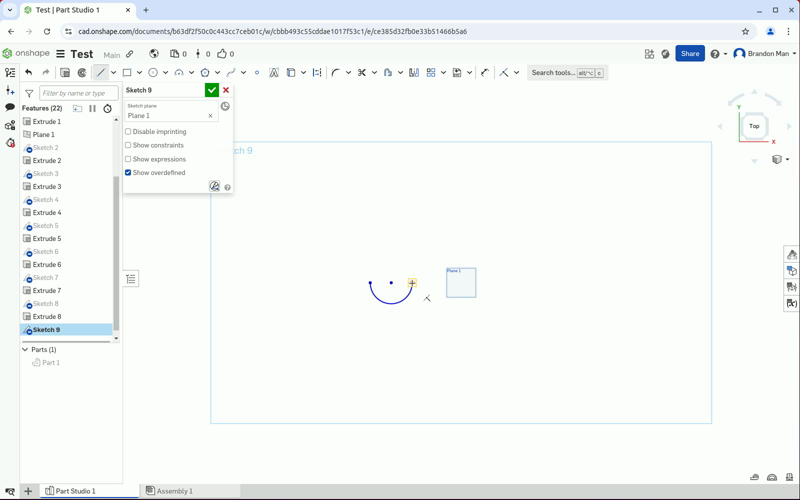
click(412, 282)
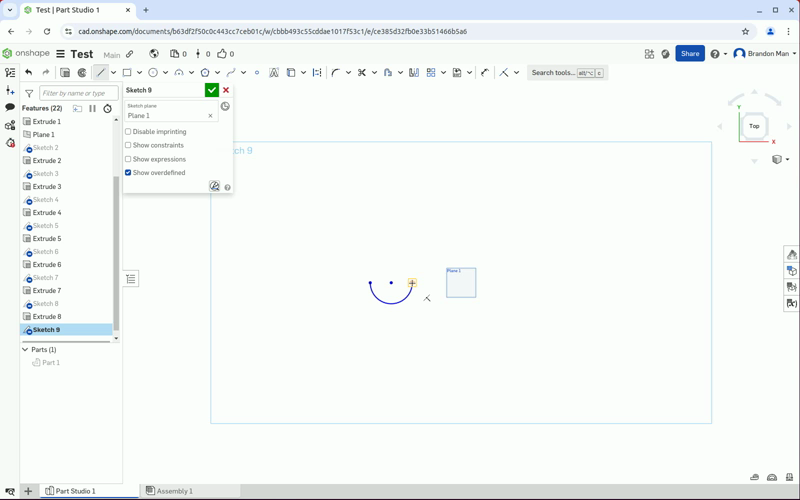
mouse_move(442, 282)
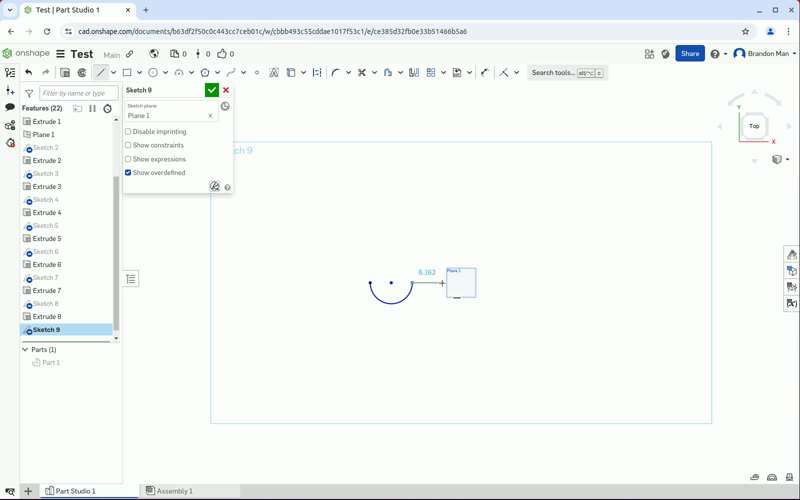
key_down(shift)
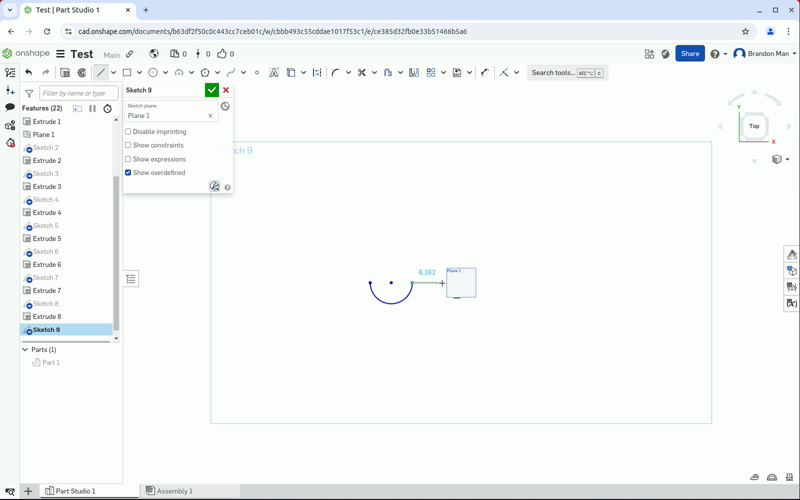
mouse_move(370, 282)
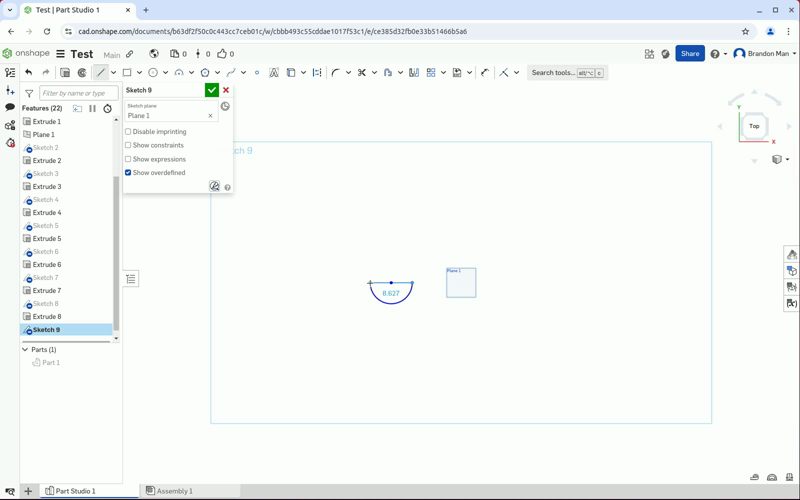
key_up(shift)
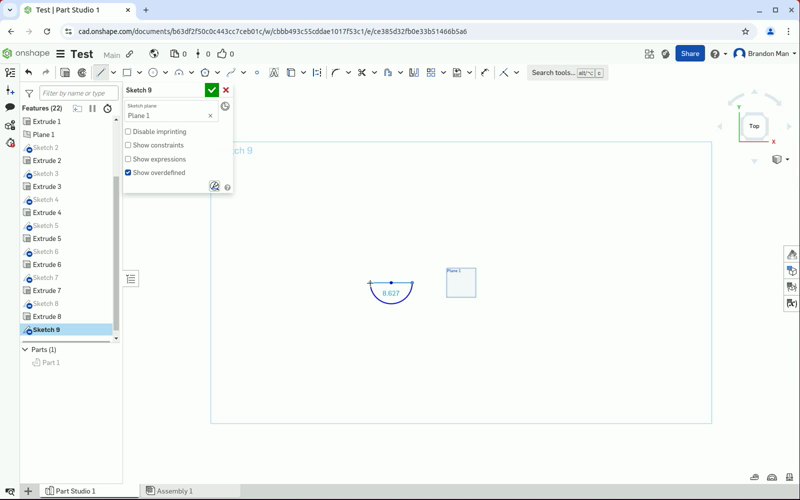
click(370, 282)
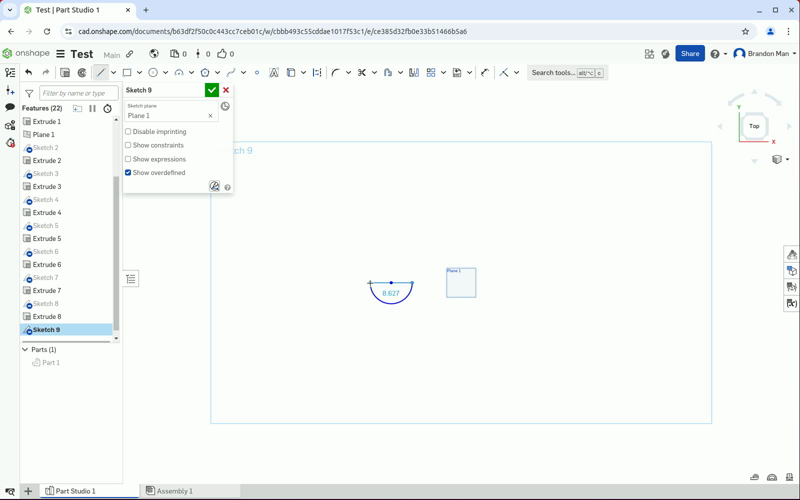
key(esc)
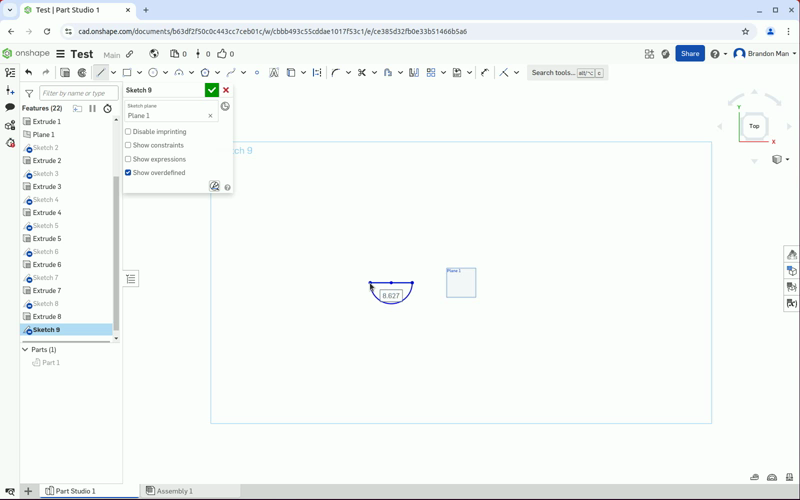
mouse_move(398, 288)
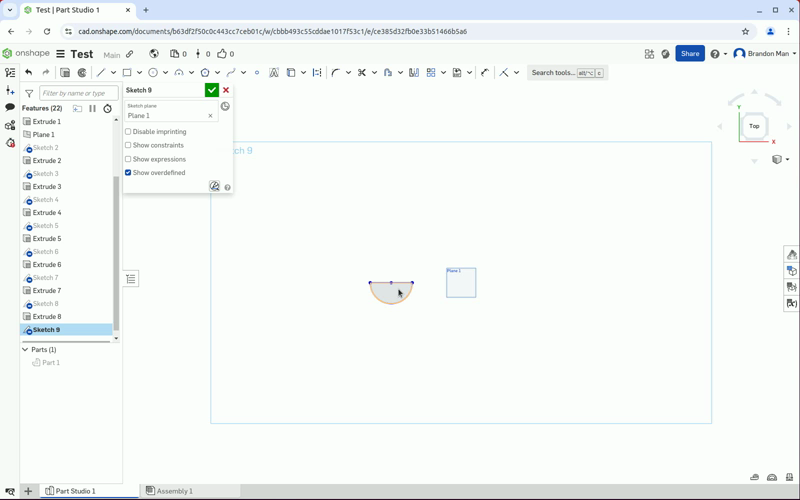
scroll(6)
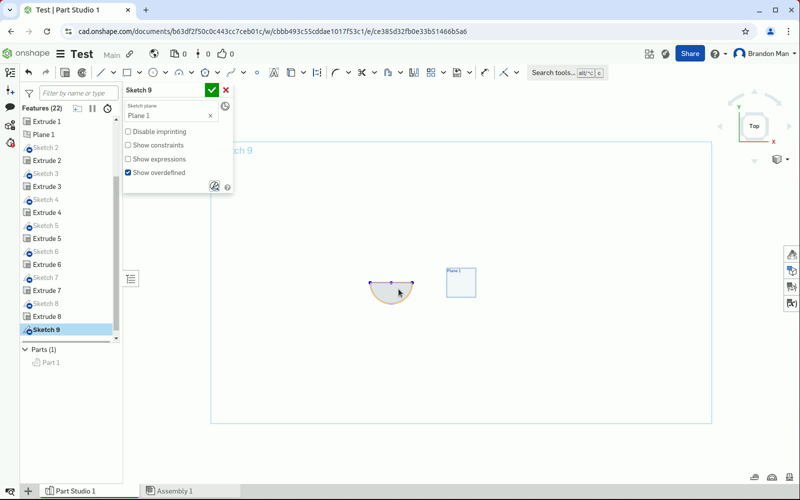
scroll(6)
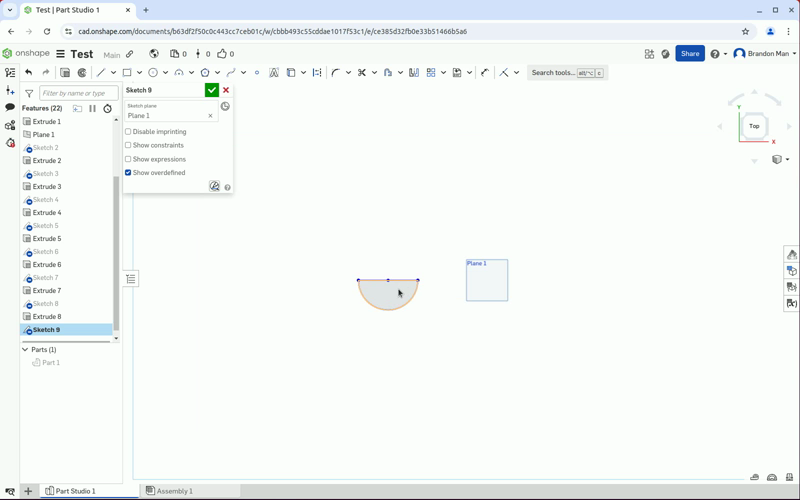
scroll(6)
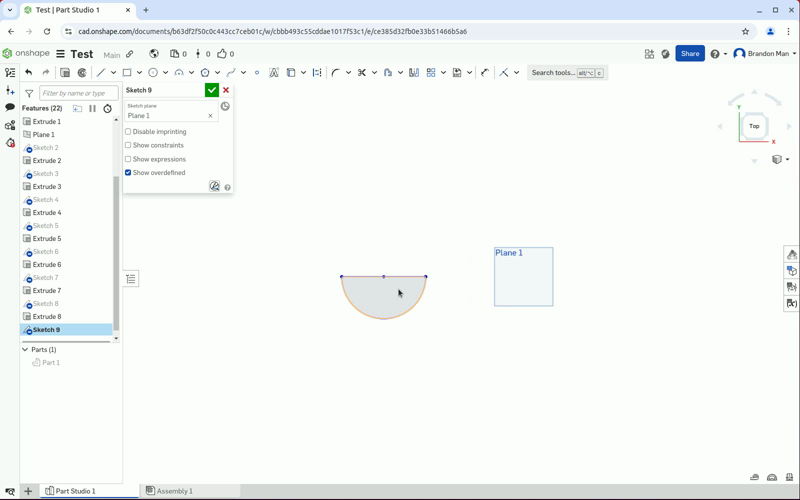
scroll(6)
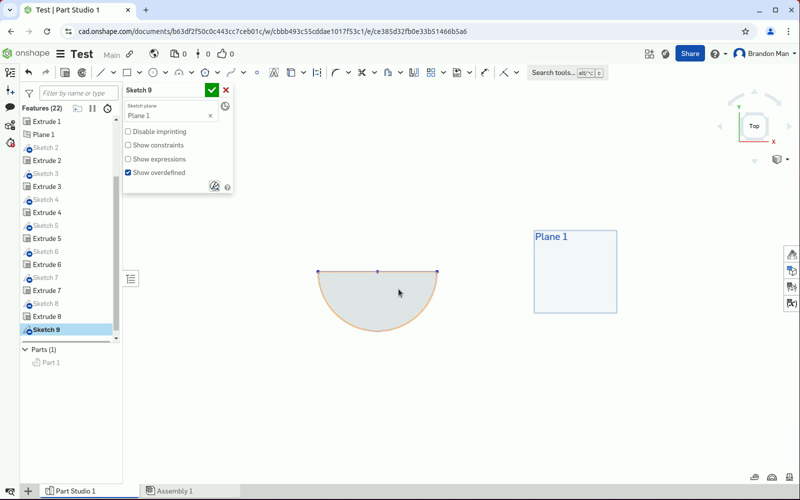
scroll(6)
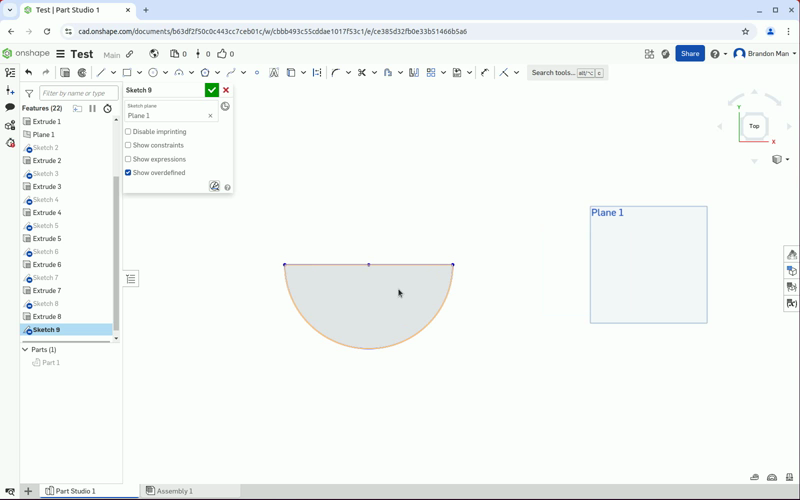
scroll(6)
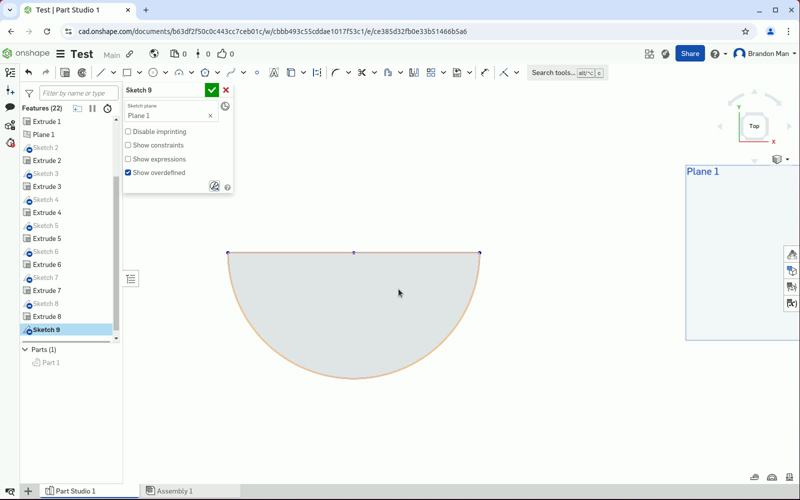
scroll(6)
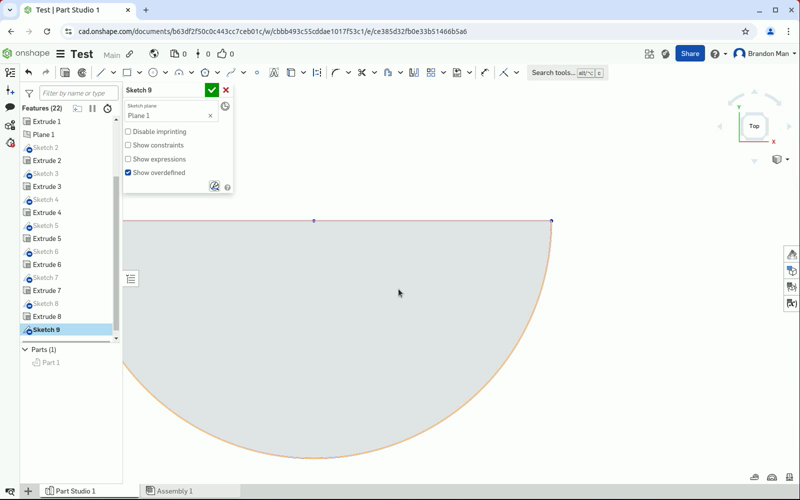
click(398, 288)
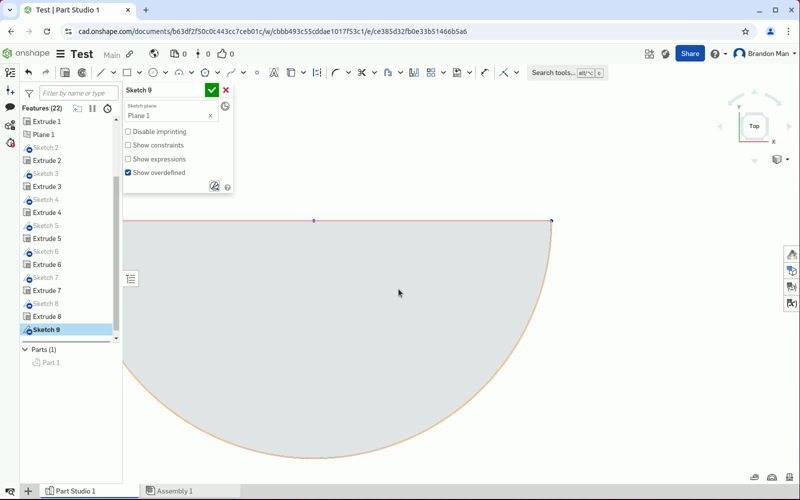
scroll(-6)
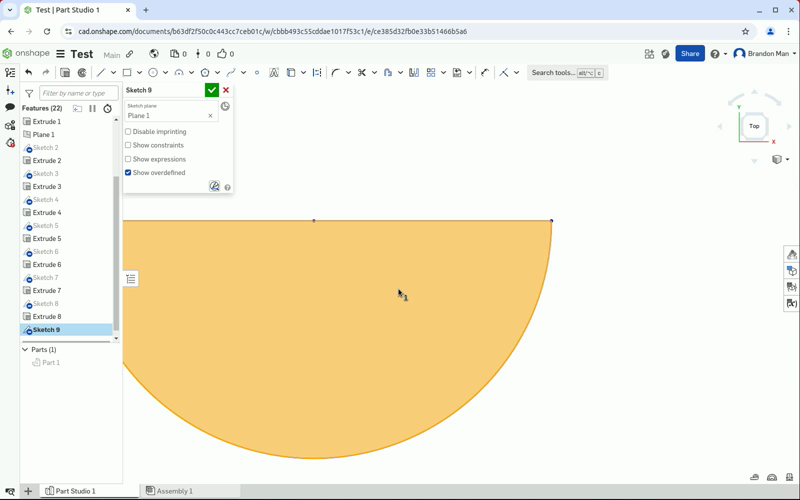
scroll(-6)
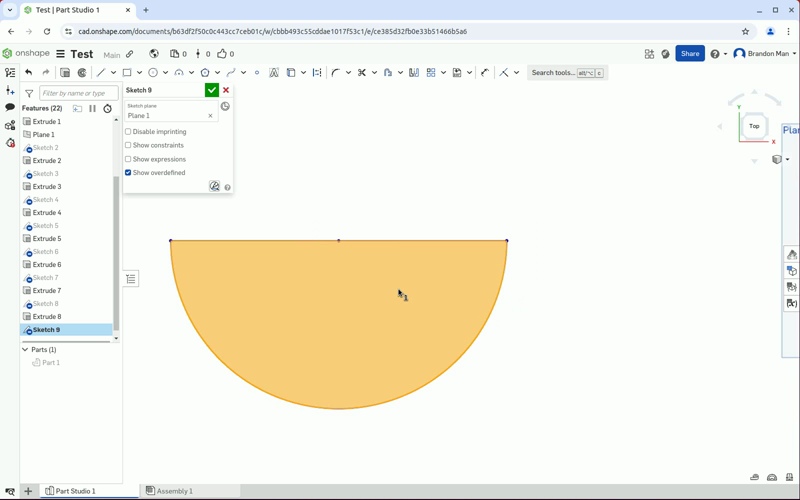
scroll(-6)
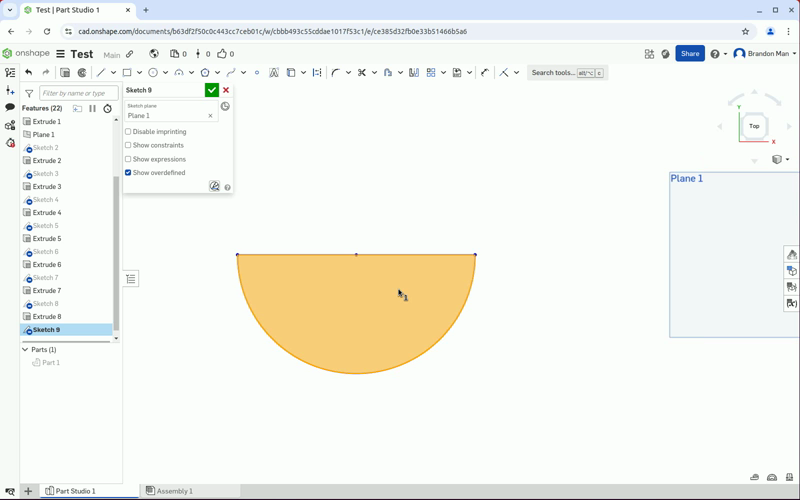
scroll(-6)
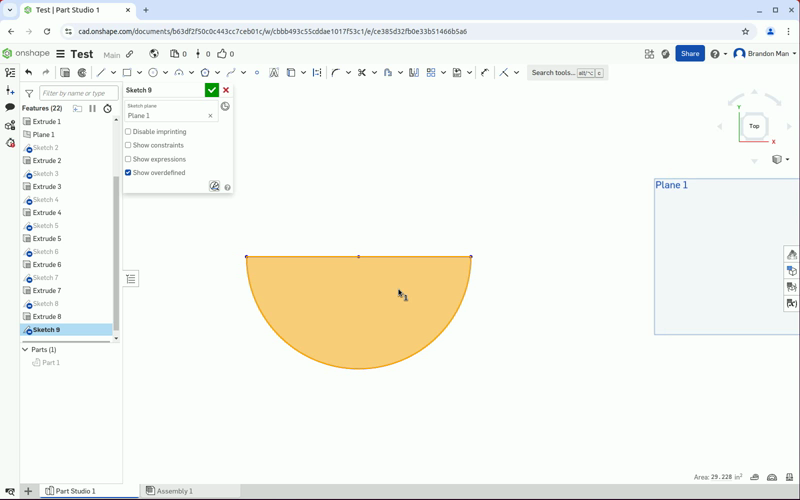
scroll(-6)
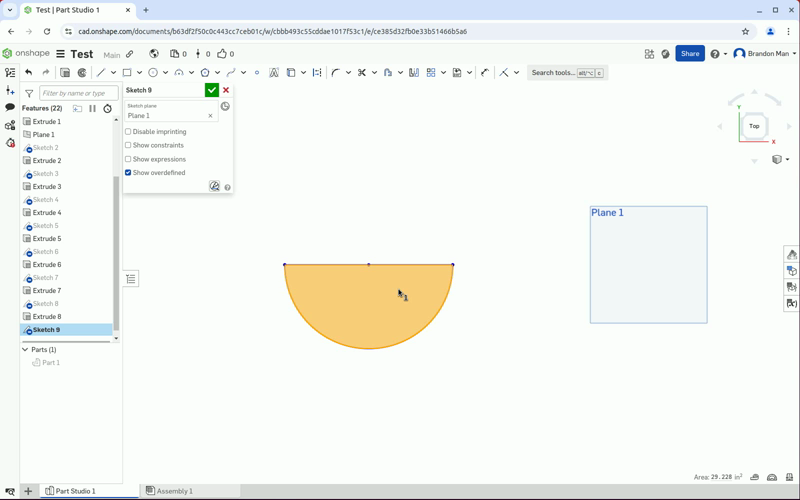
scroll(-6)
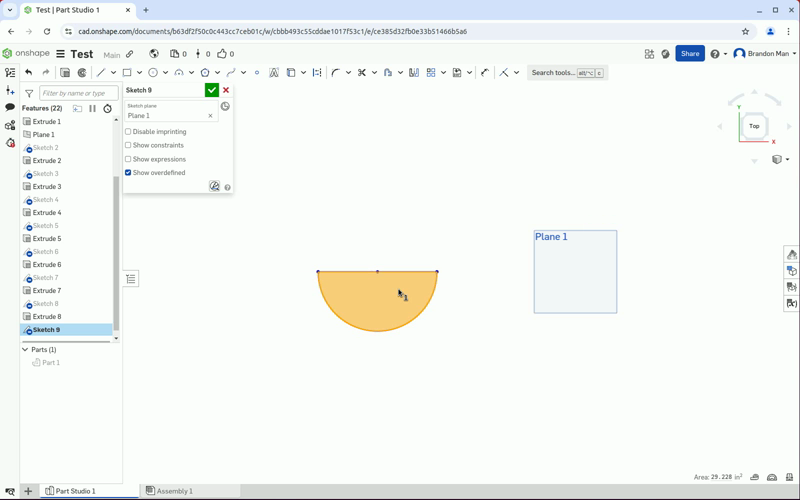
scroll(-6)
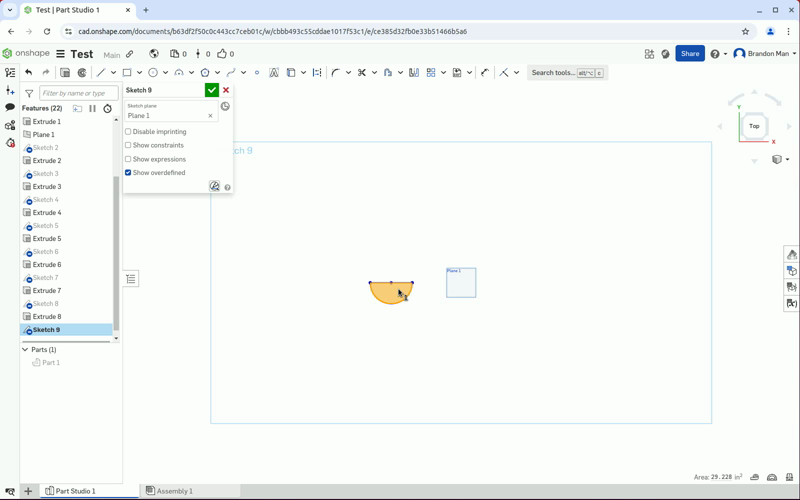
mouse_move(73, 352)
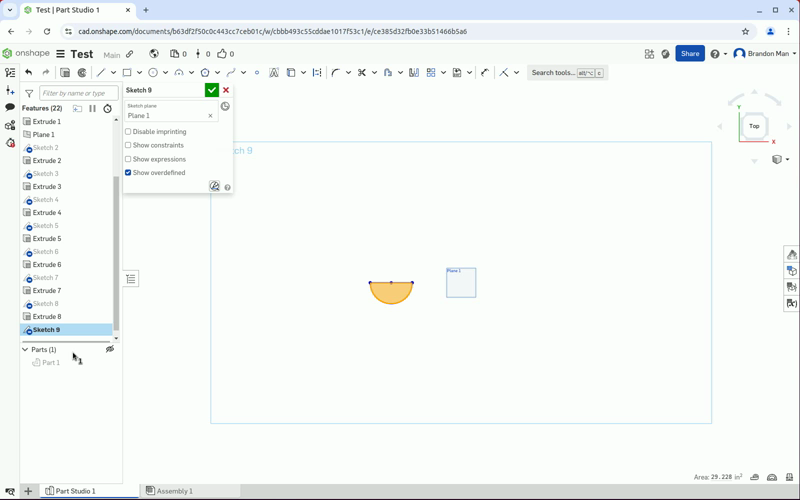
key(shift+y)
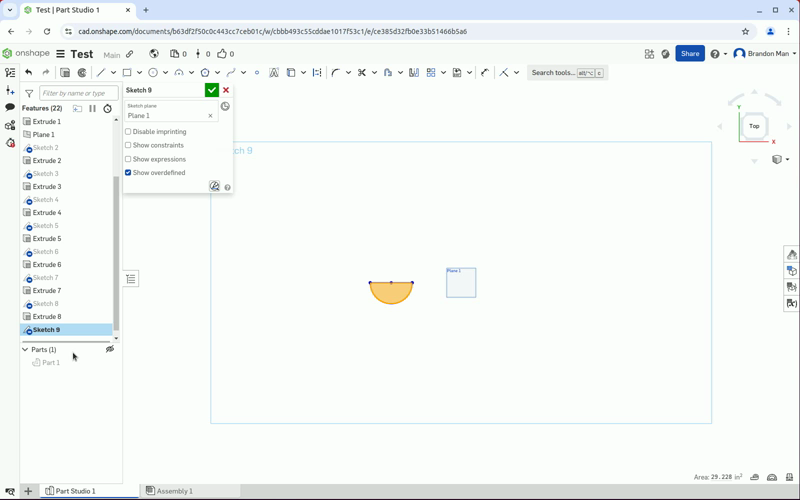
key(shift+e)
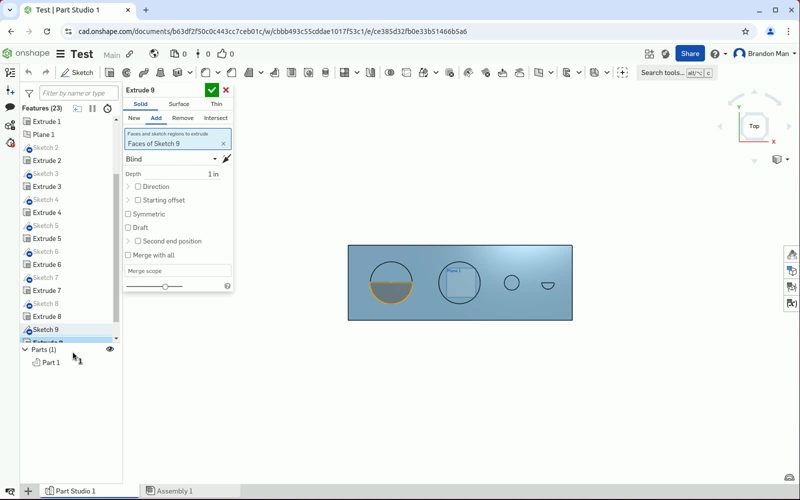
mouse_move(143, 106)
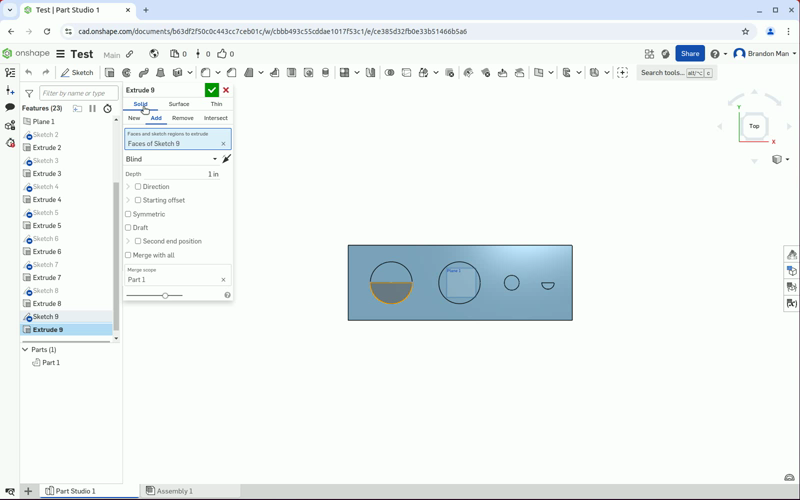
click(143, 106)
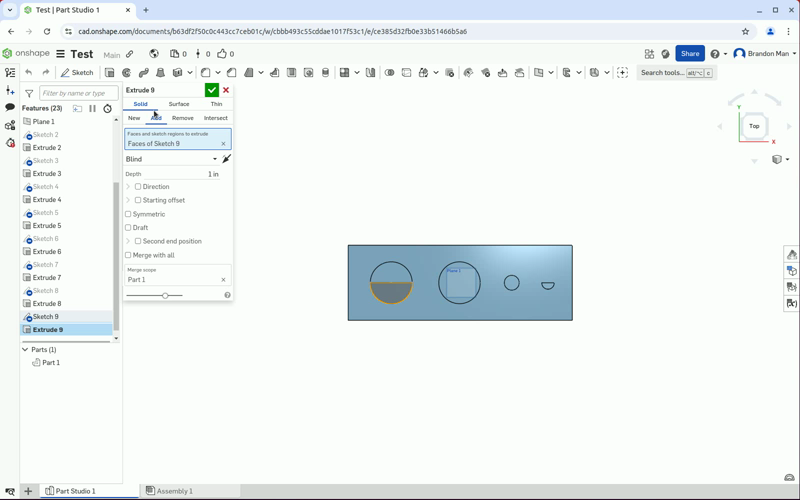
mouse_move(186, 120)
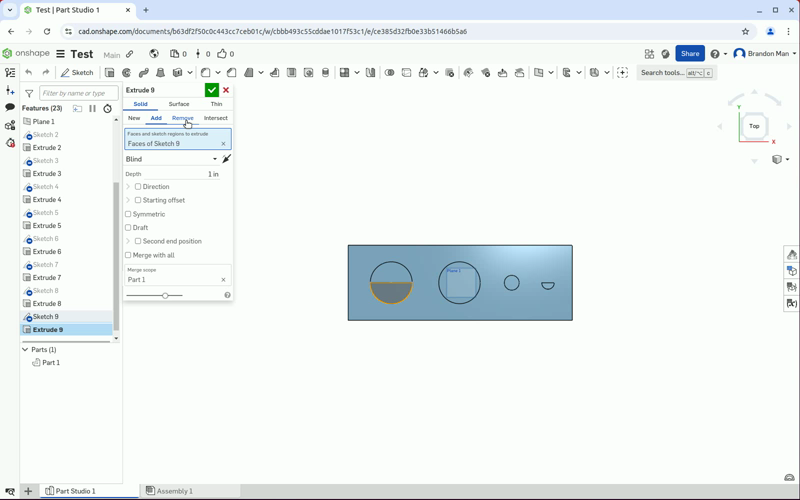
click(186, 120)
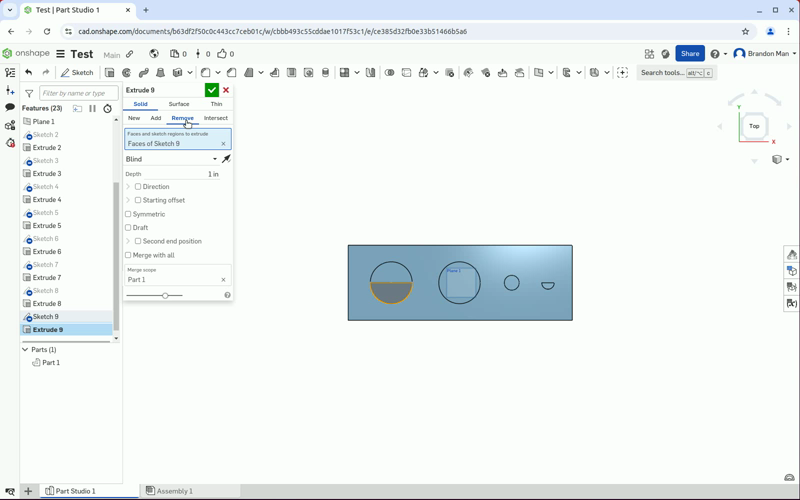
key(tab, 4)
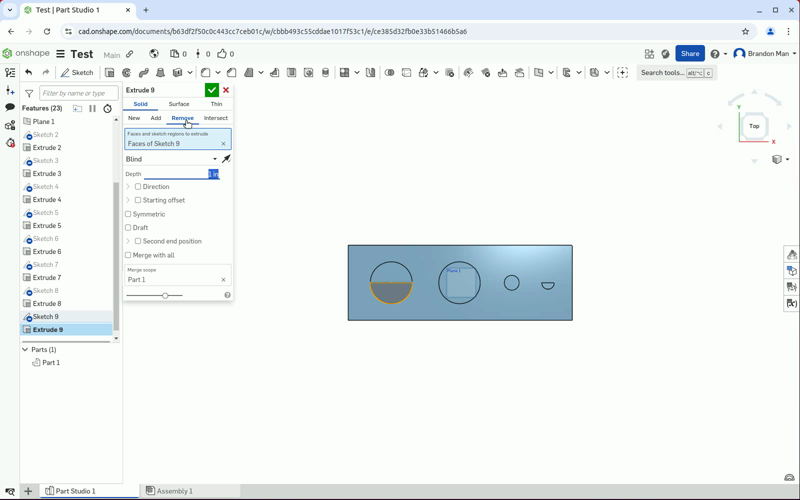
text(15.405)
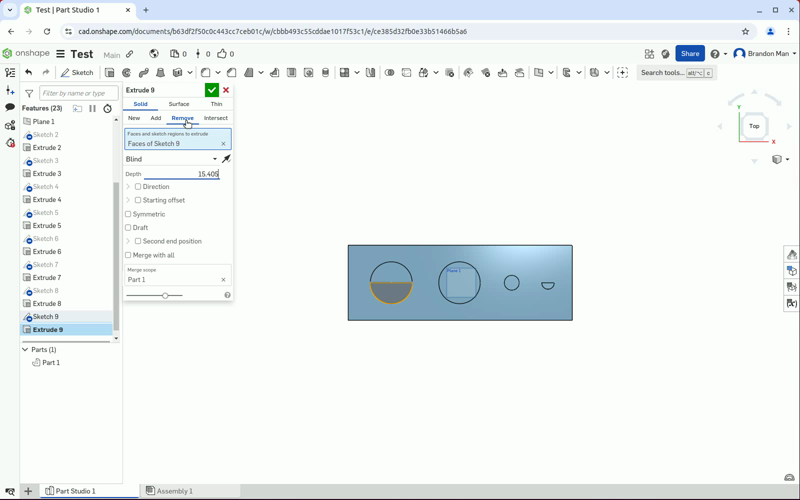
key(tab, 6)
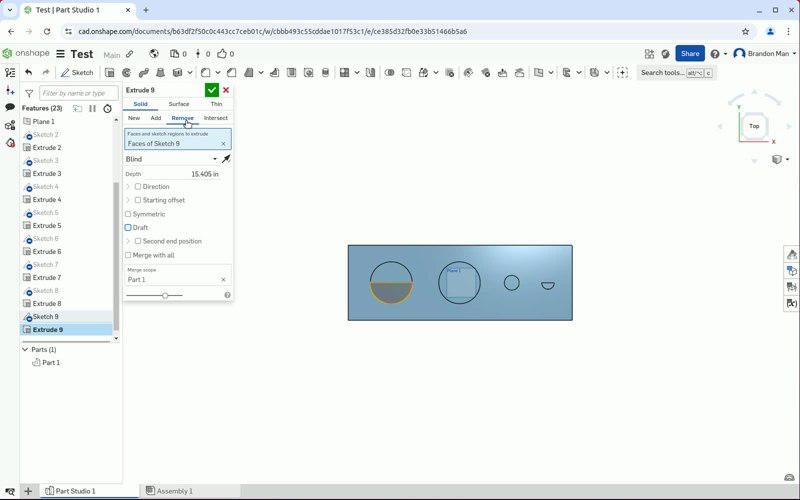
key(space)
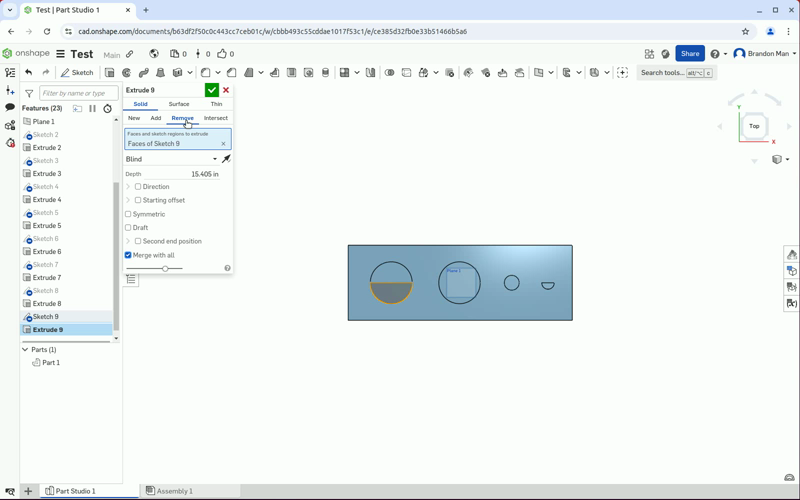
key(enter)
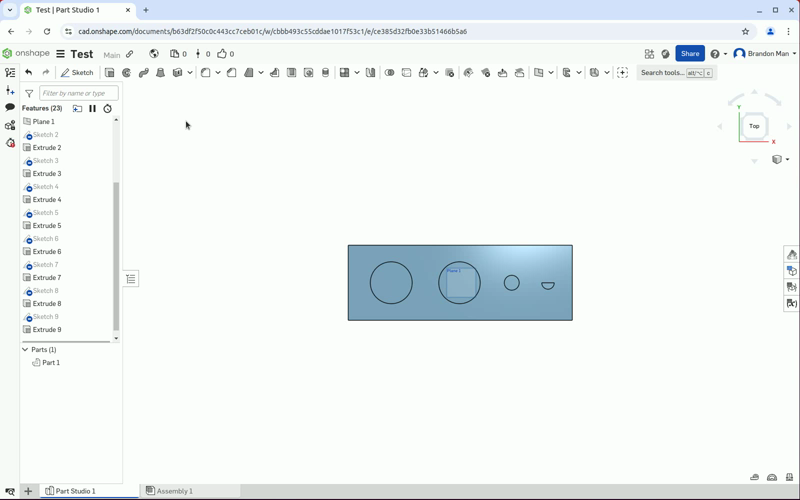
key(shift+h)
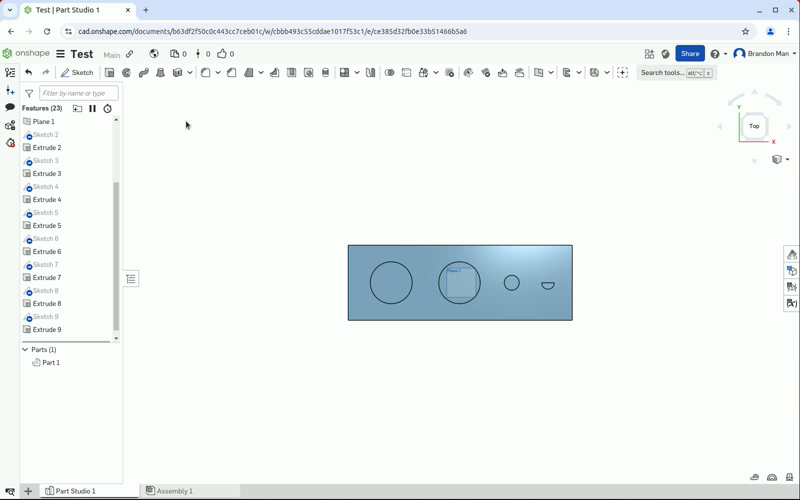
key(shift+h)
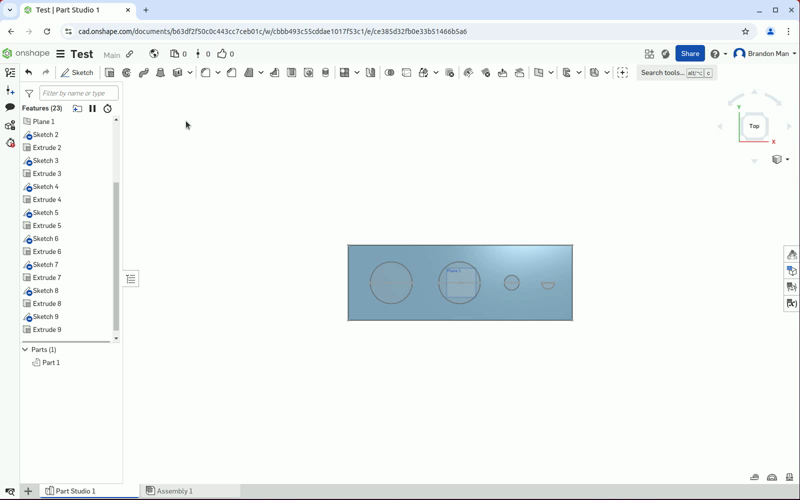
key(shift+7)
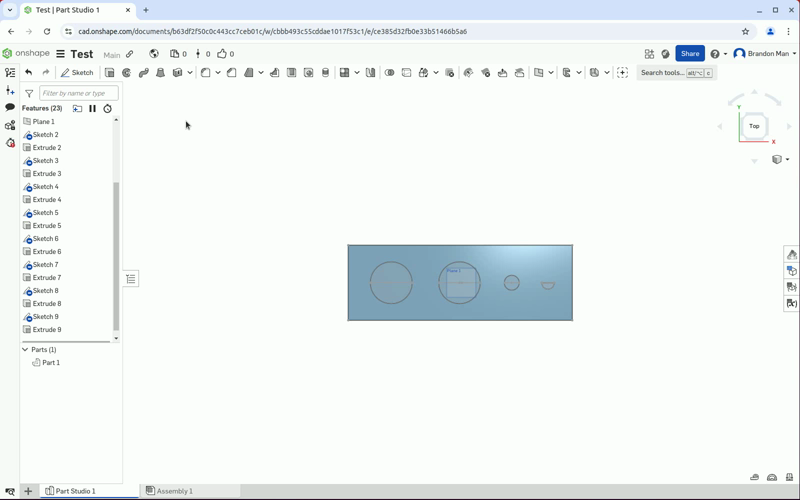
key(up, 3)
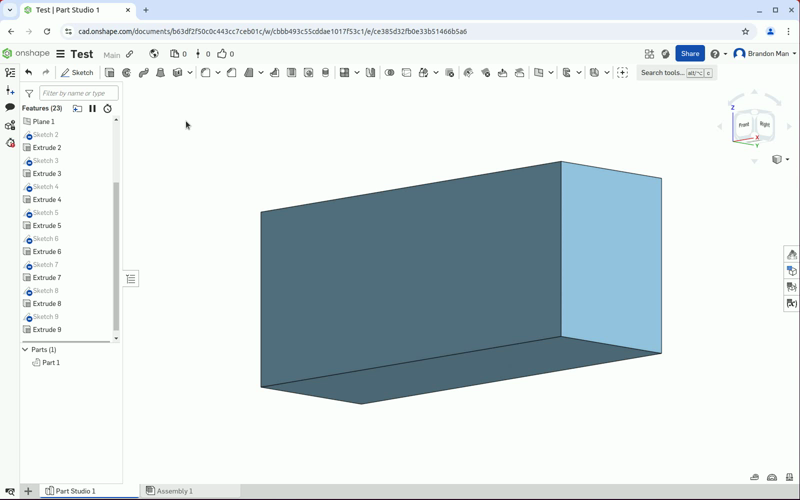
key(left, 3)
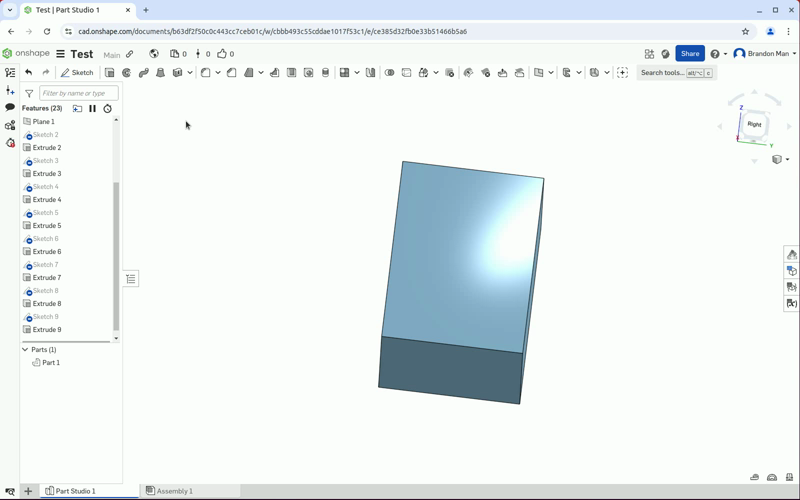
key(right, 3)
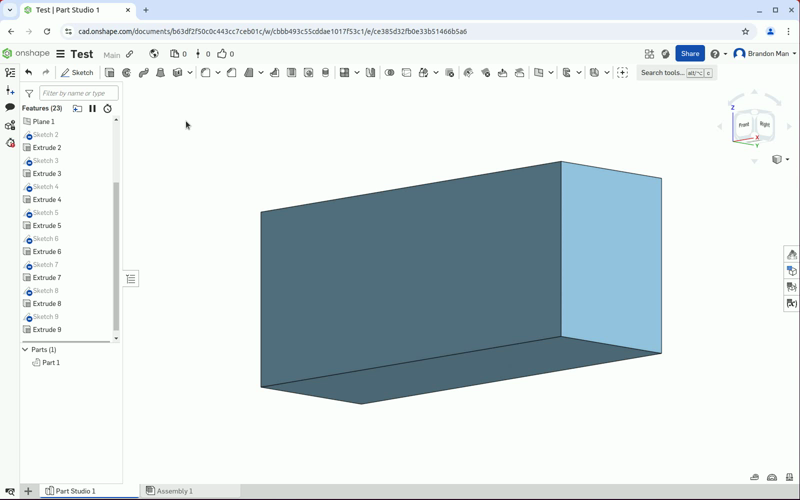
key(down, 3)
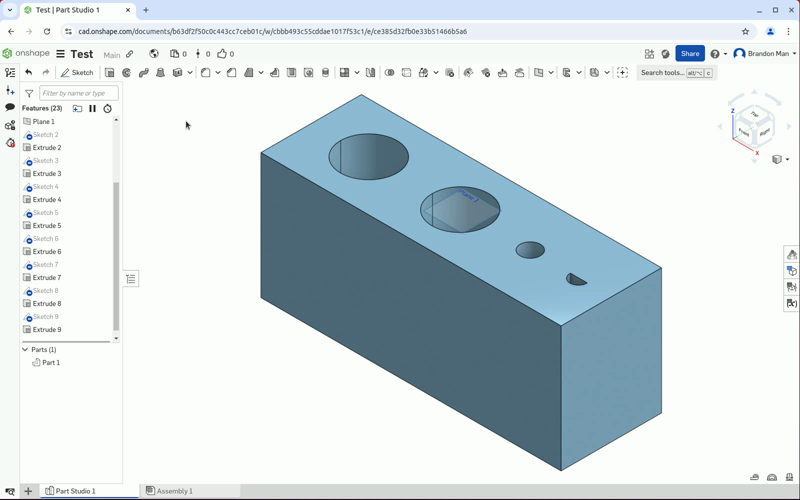
mouse_move(69, 98)
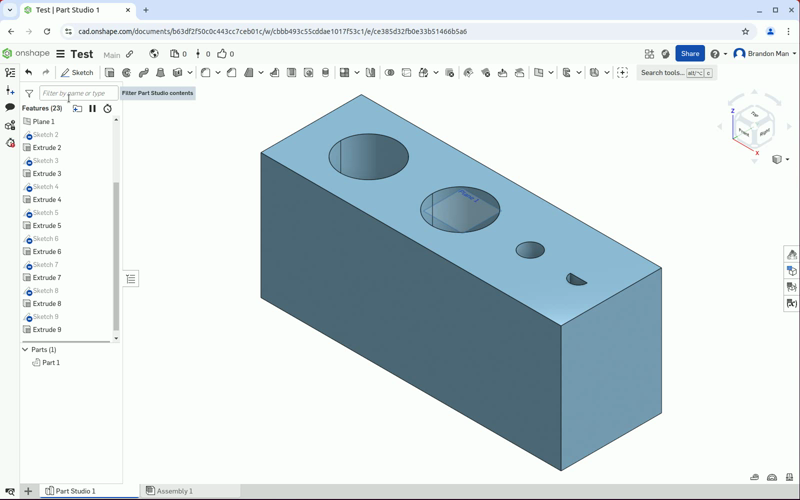
click(69, 98)